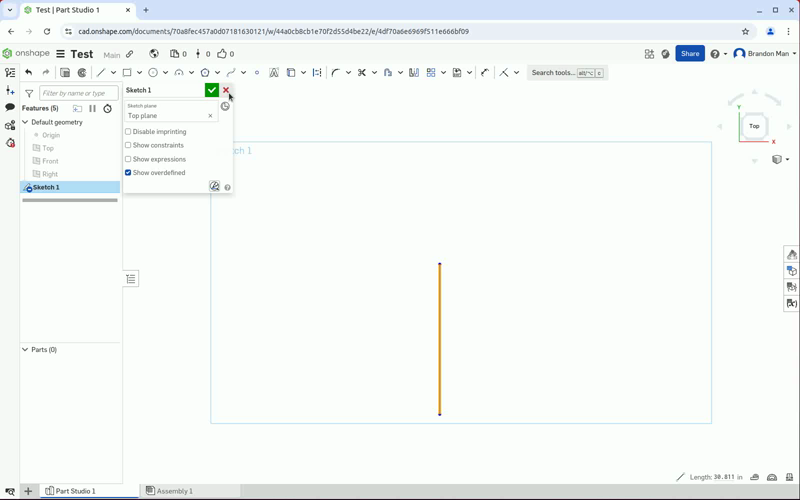
key(shift+h)
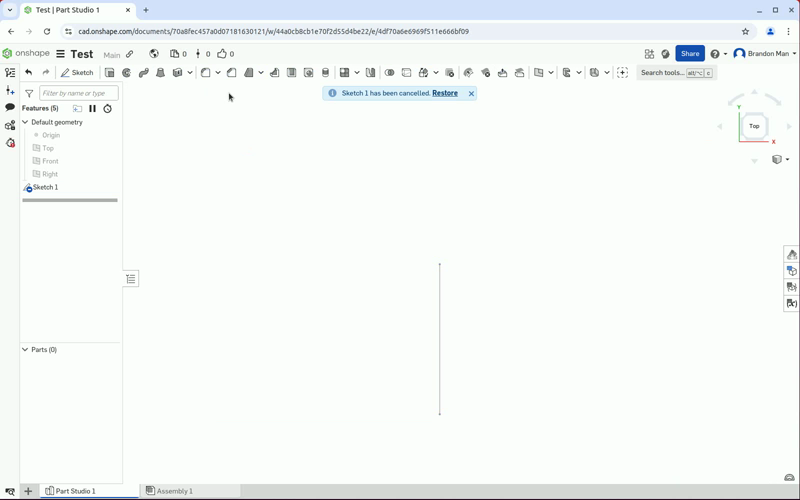
key(shift+s)
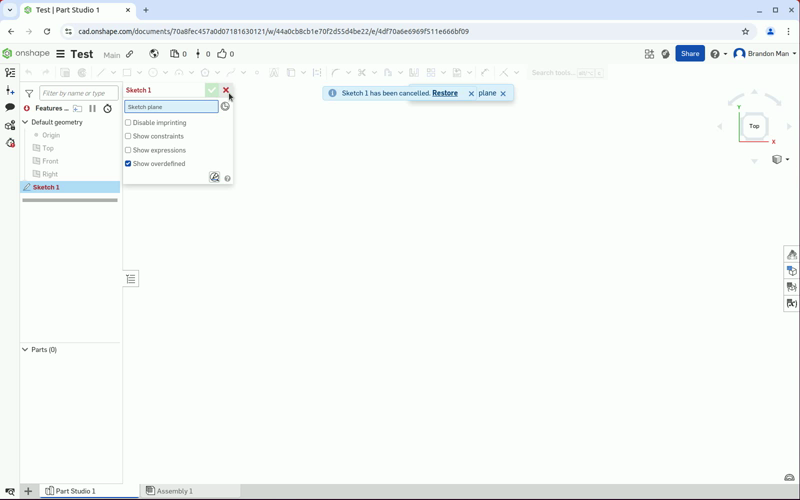
mouse_move(73, 150)
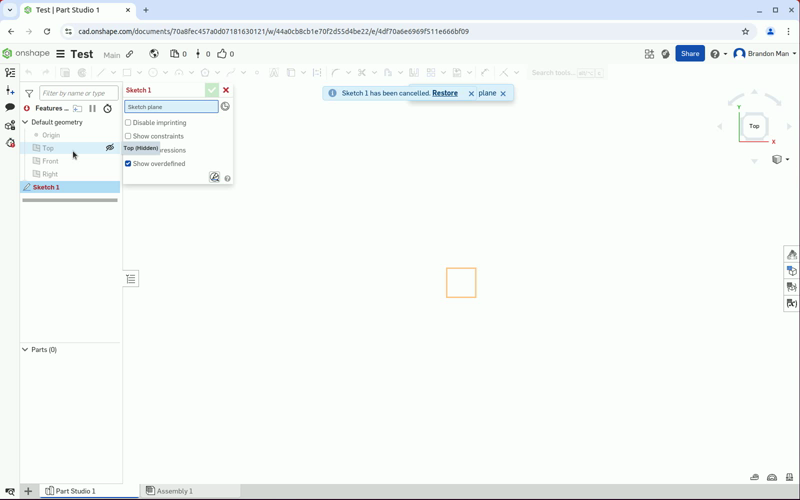
click(73, 150)
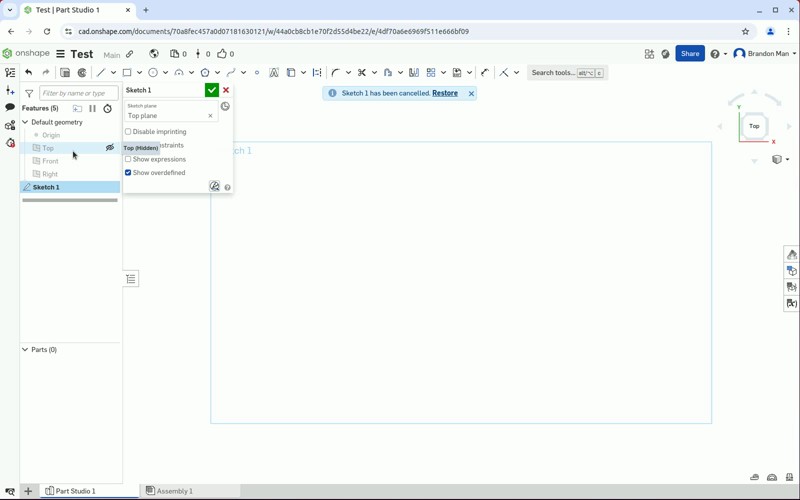
mouse_move(73, 352)
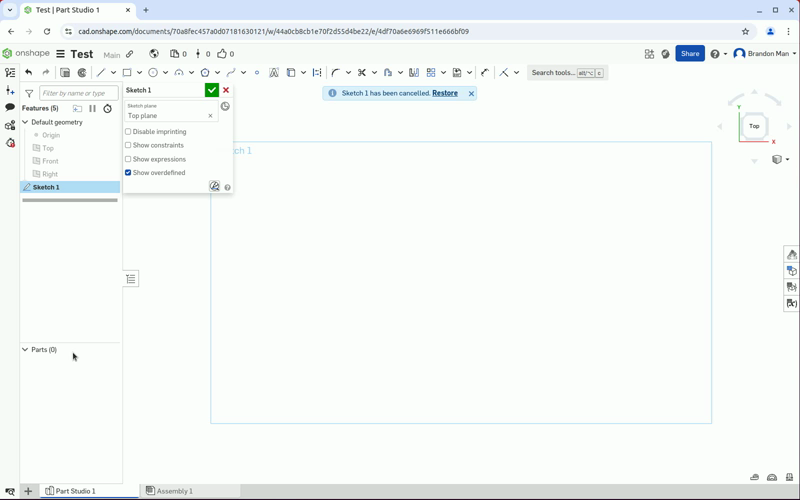
key(y)
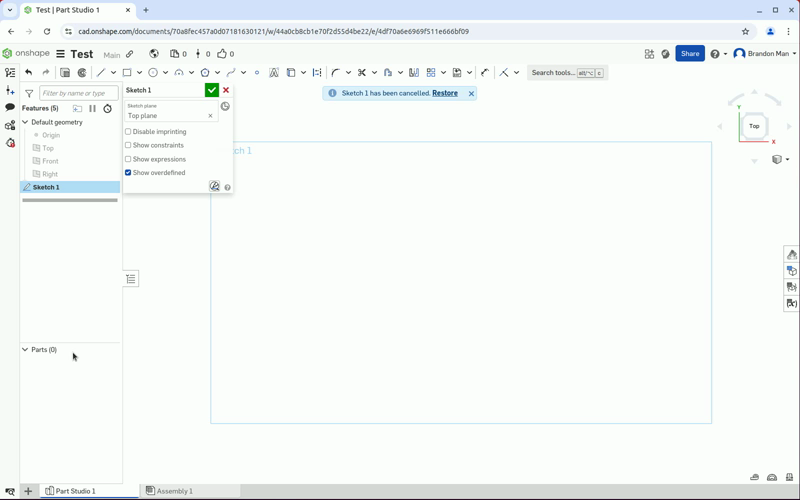
key(l)
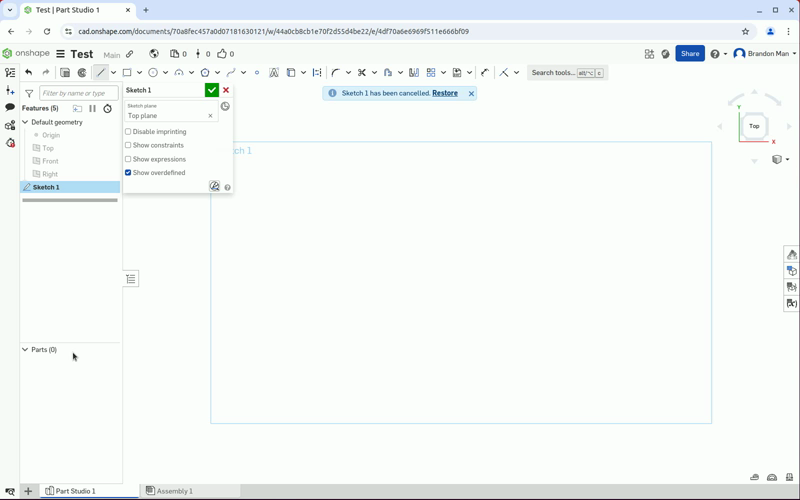
key_down(shift)
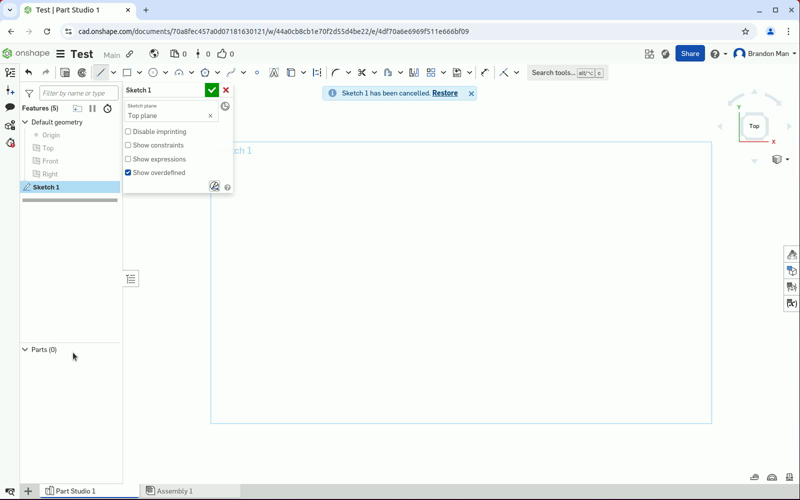
mouse_move(460, 282)
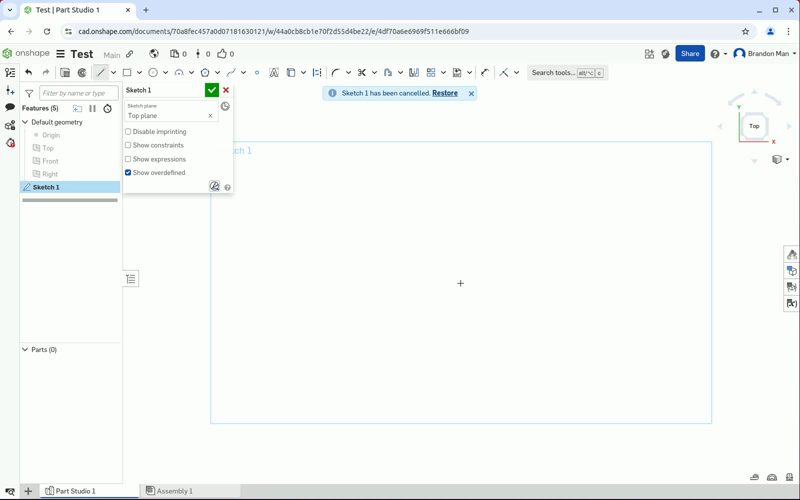
click(460, 282)
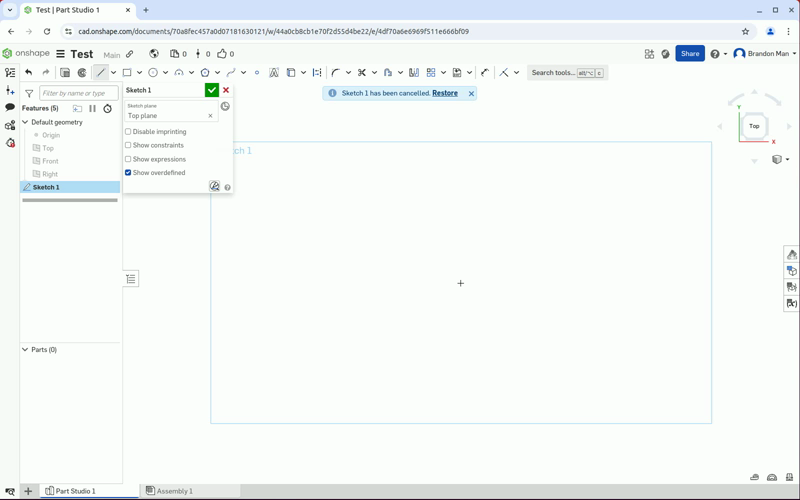
key_up(shift)
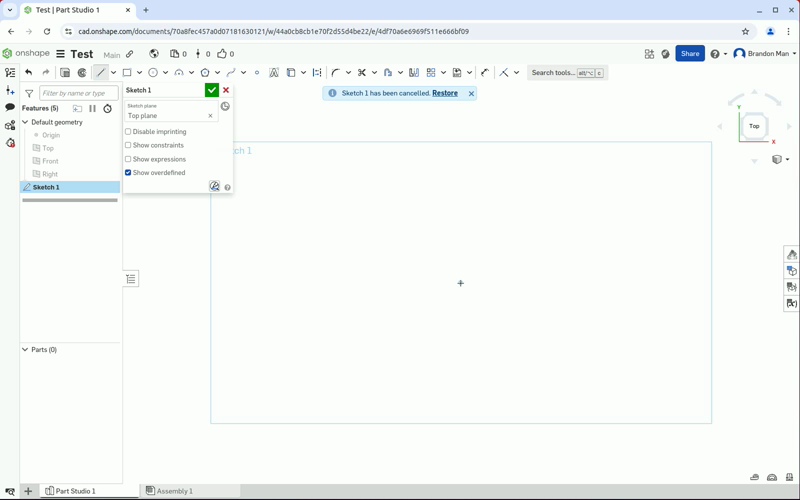
key_down(shift)
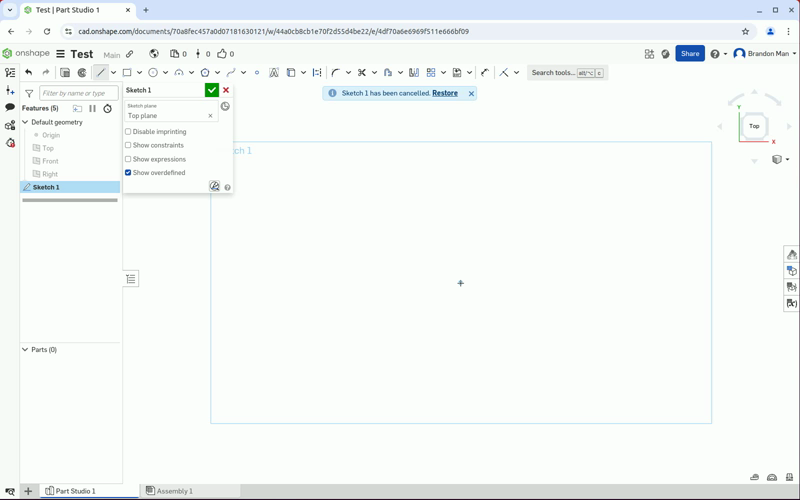
mouse_move(573, 282)
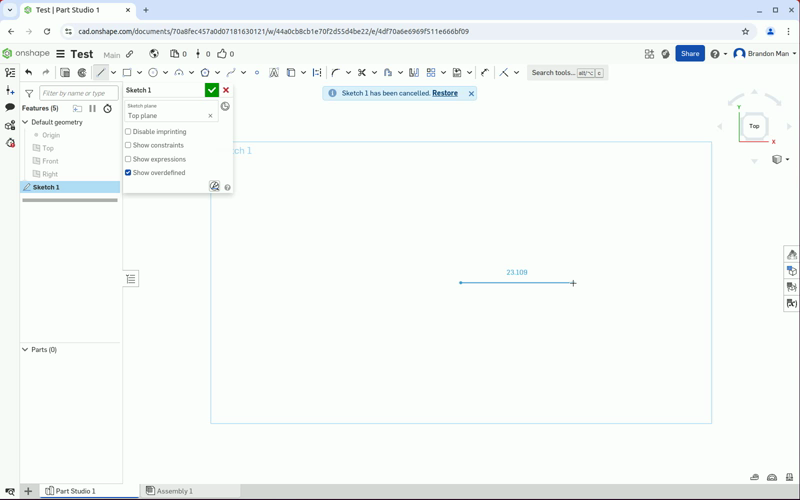
click(573, 282)
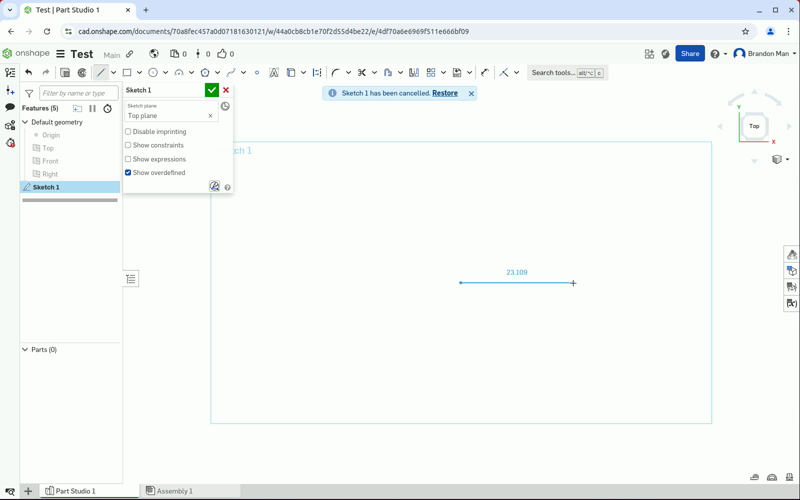
key_up(shift)
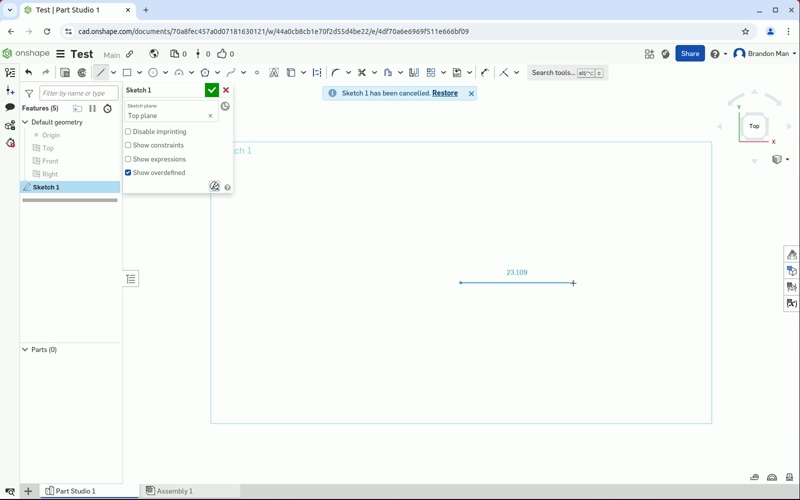
key_down(shift)
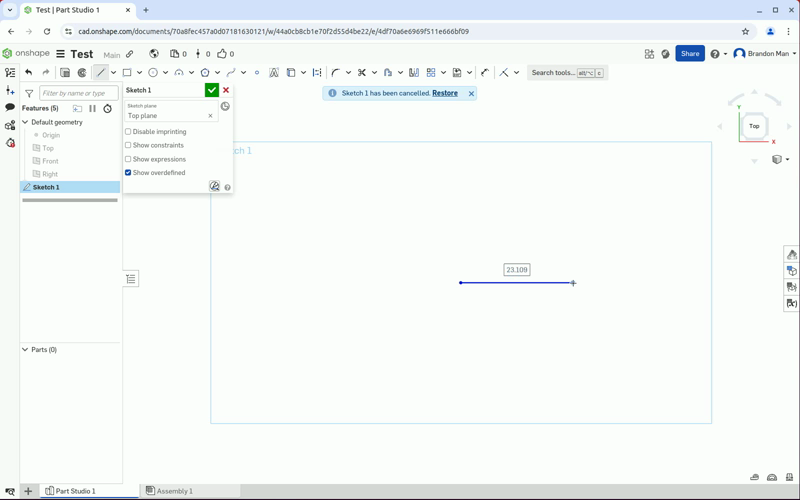
mouse_move(573, 170)
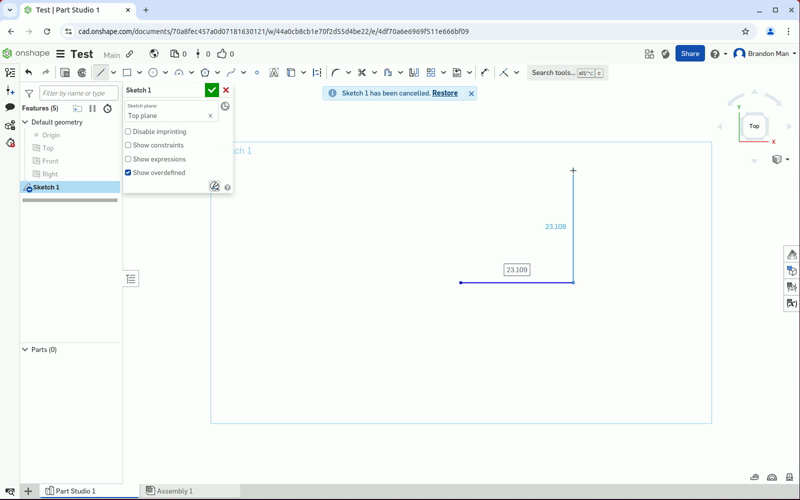
click(573, 170)
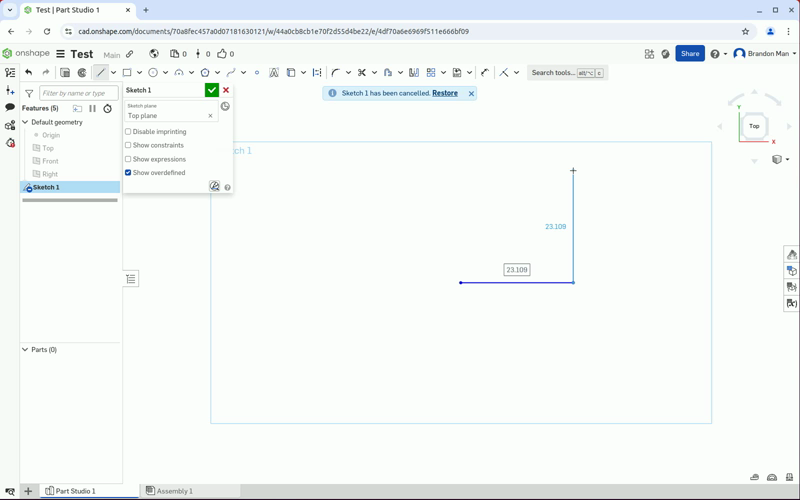
key_up(shift)
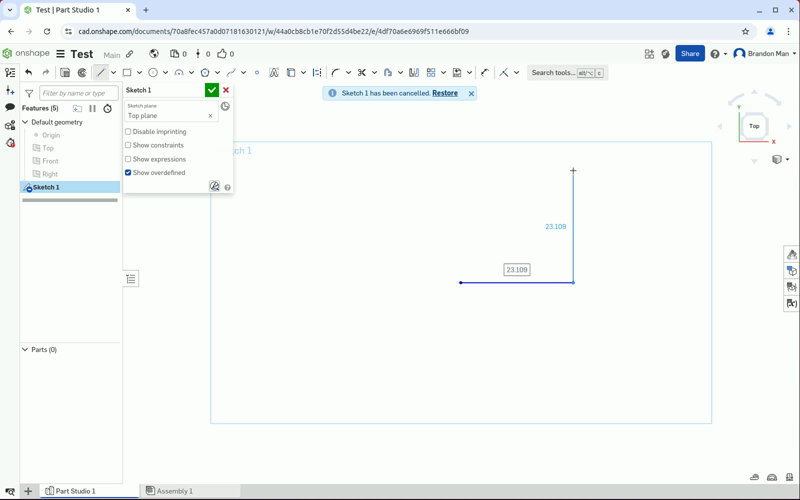
key_down(shift)
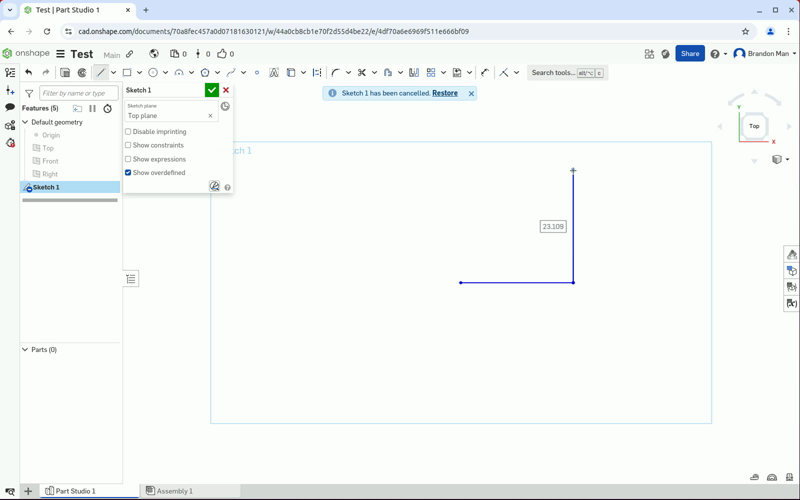
mouse_move(460, 170)
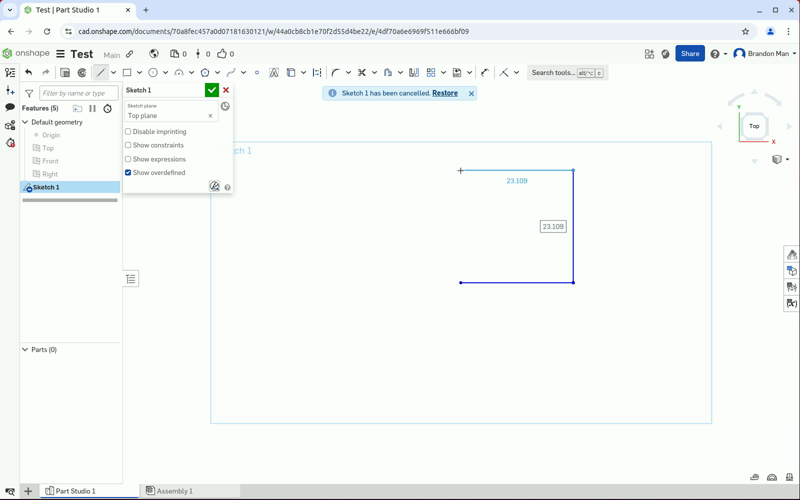
click(460, 170)
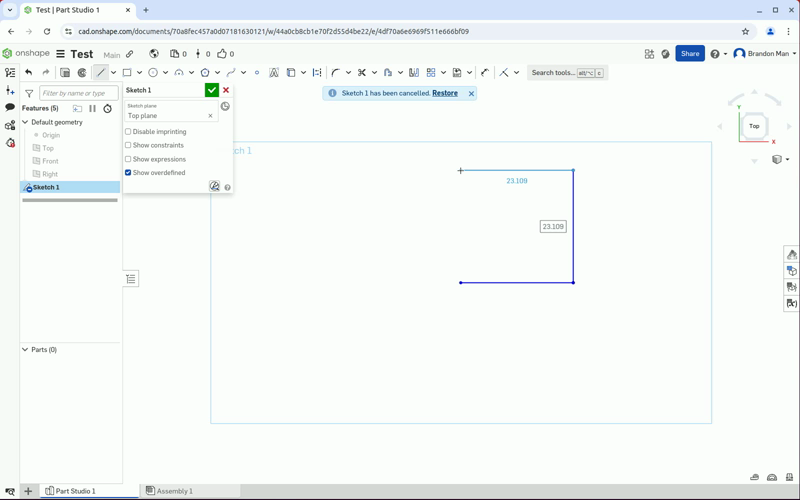
key_up(shift)
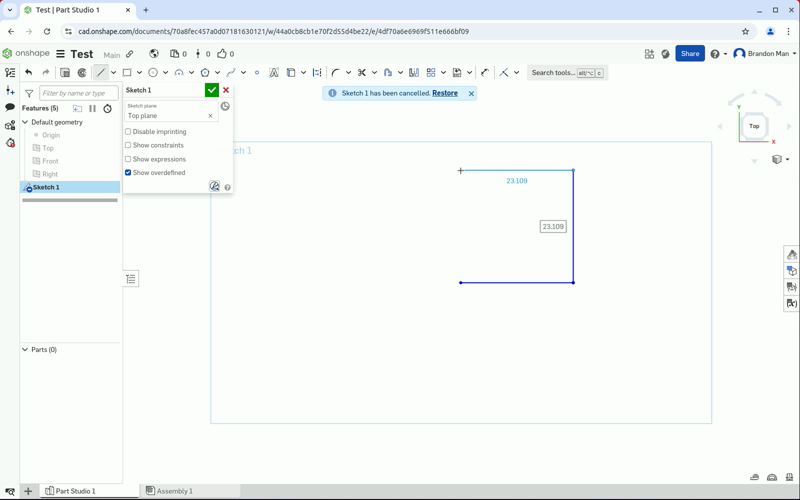
key_down(shift)
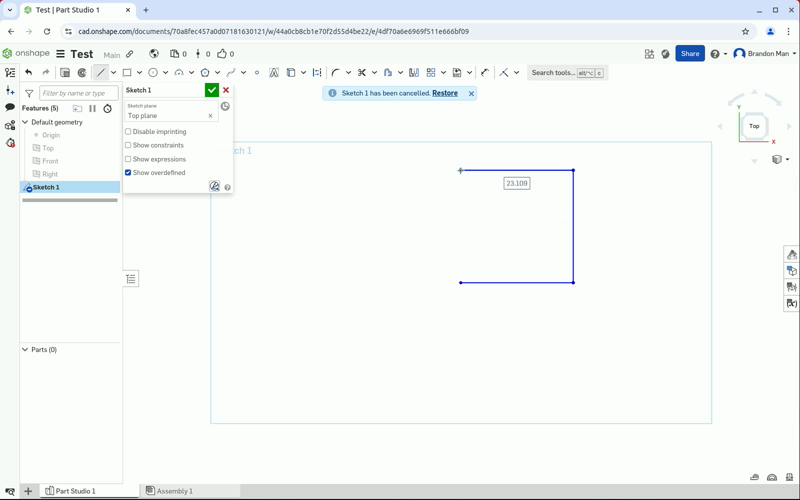
mouse_move(460, 282)
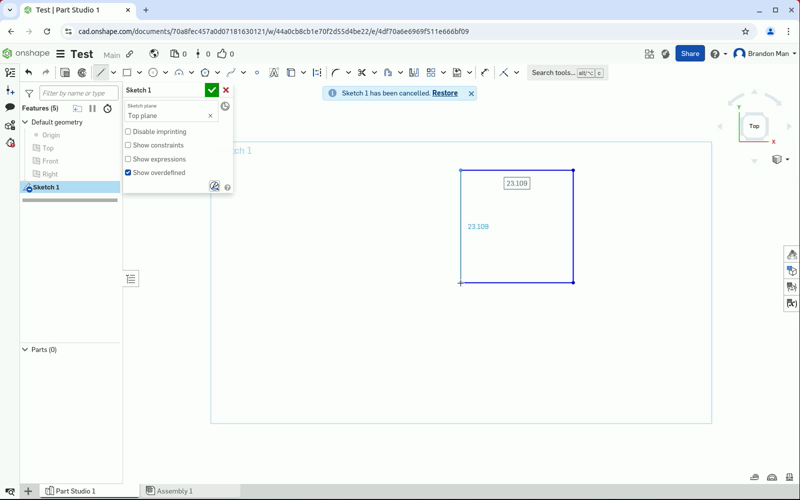
key_up(shift)
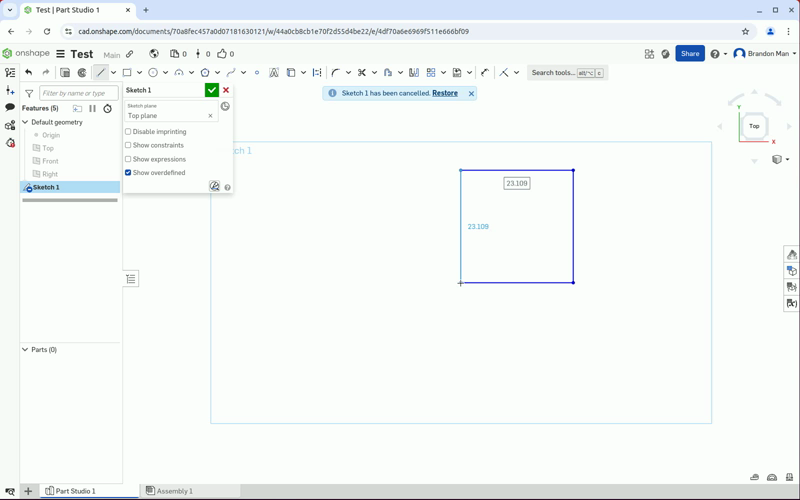
click(460, 282)
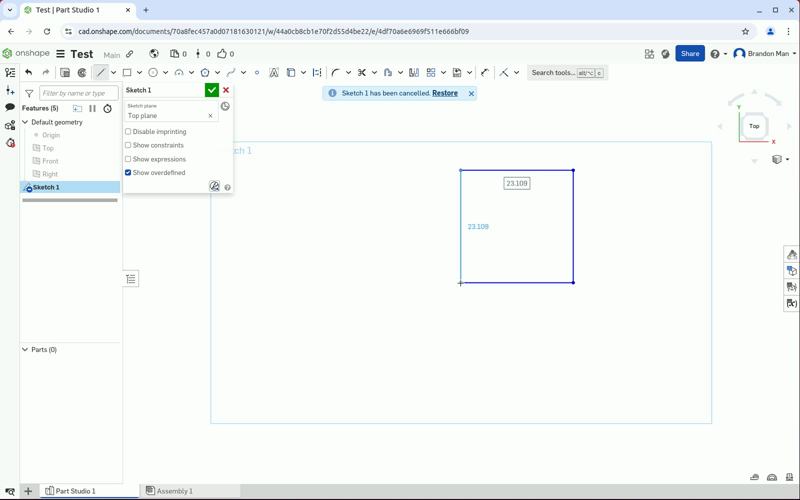
key(esc)
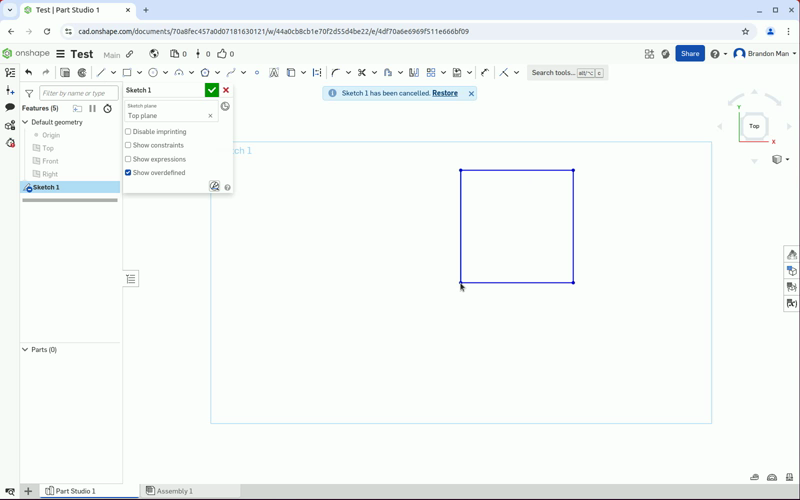
mouse_move(547, 245)
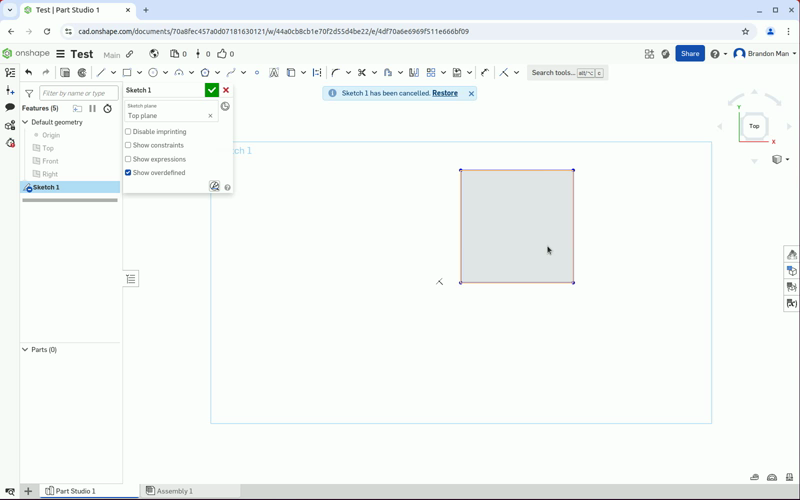
click(547, 245)
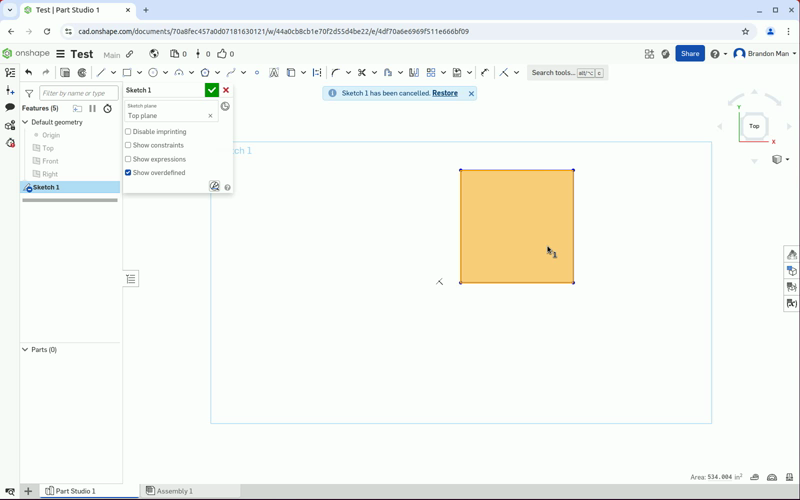
mouse_move(73, 352)
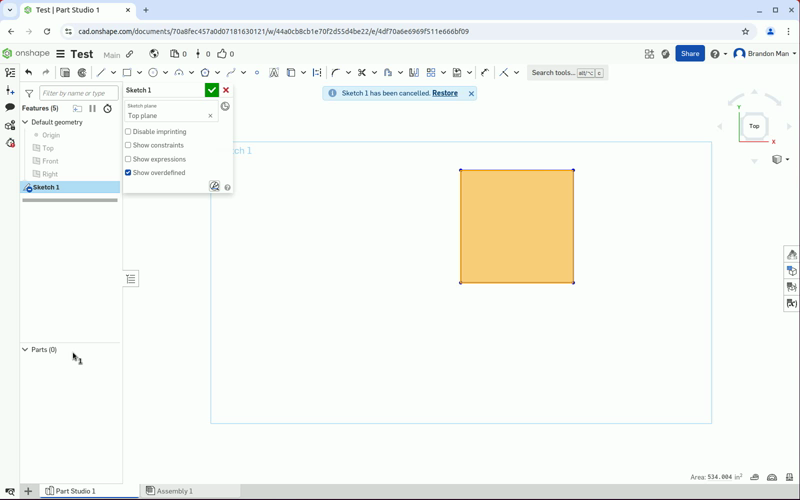
key(shift+y)
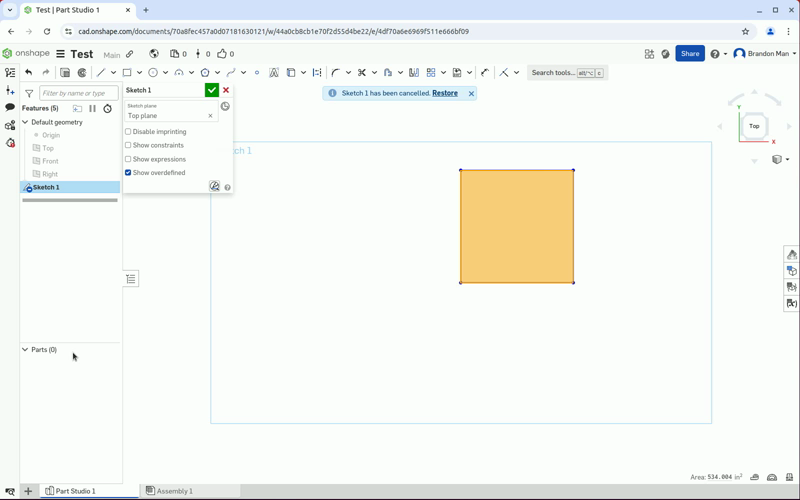
key(shift+e)
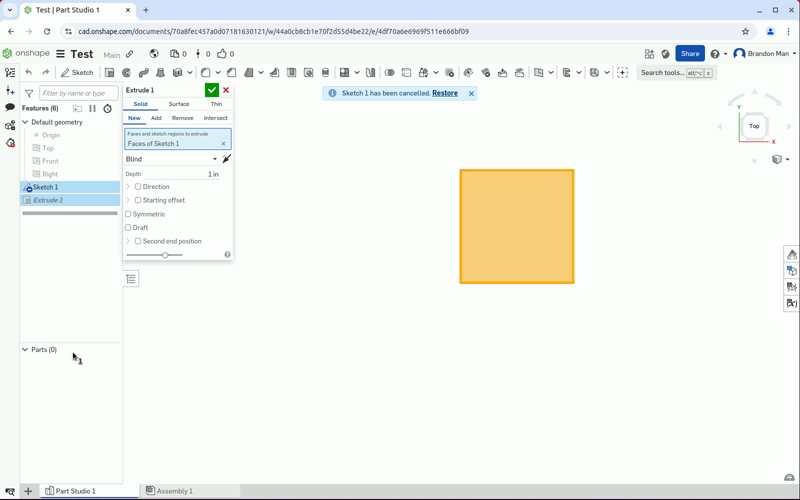
mouse_move(143, 106)
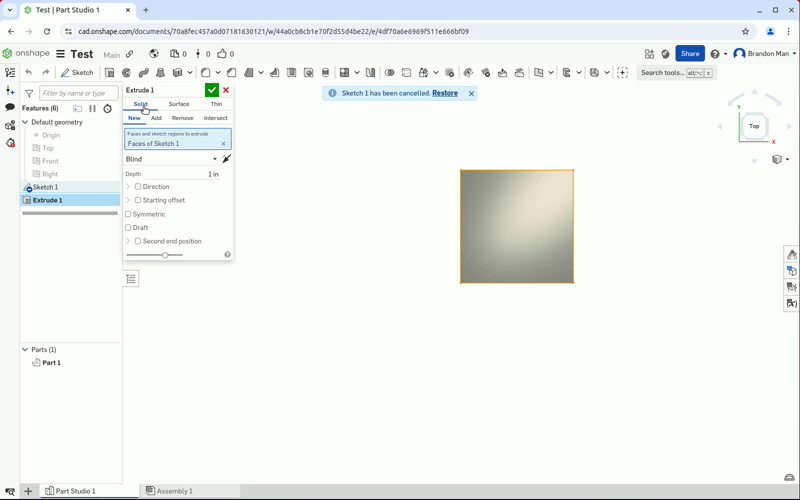
click(143, 106)
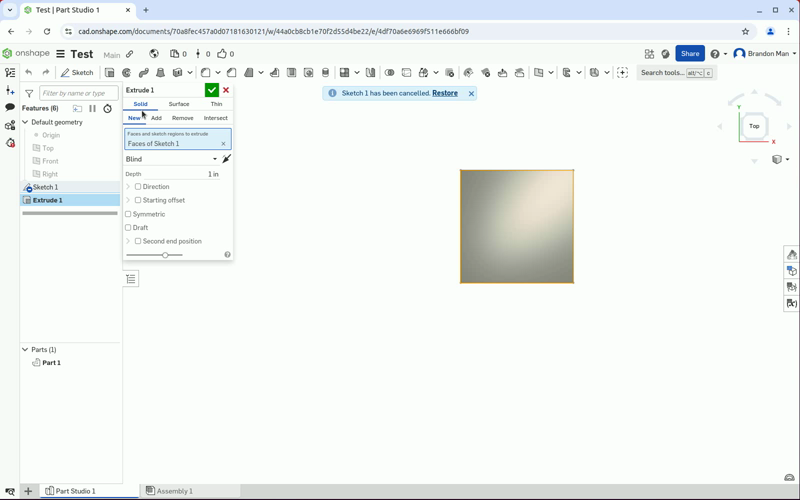
mouse_move(137, 120)
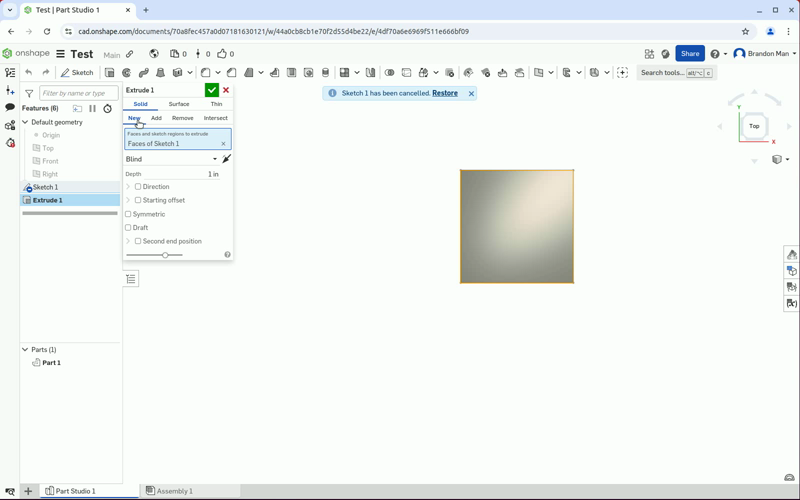
click(137, 120)
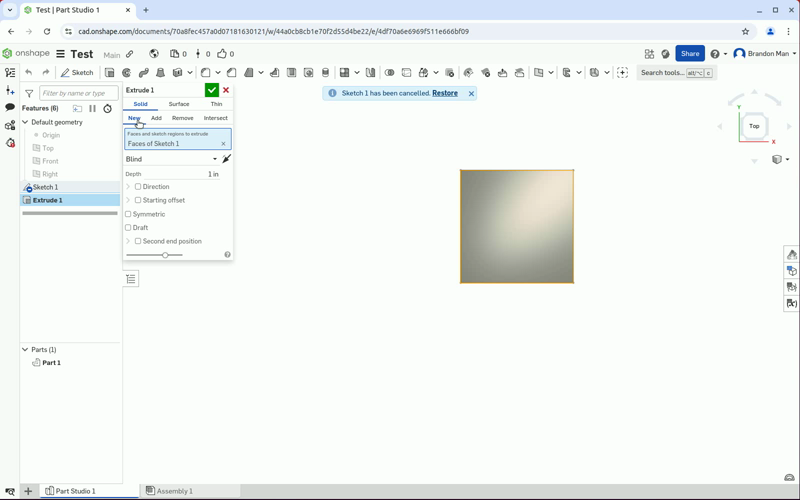
key(tab, 4)
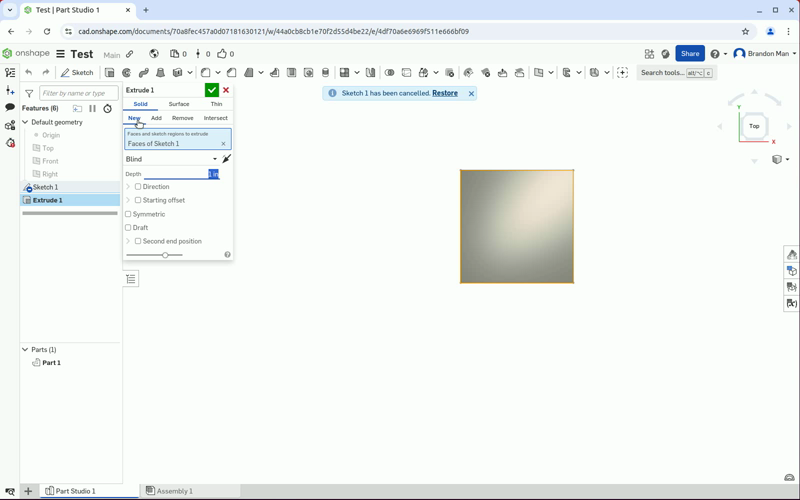
text(1.926)
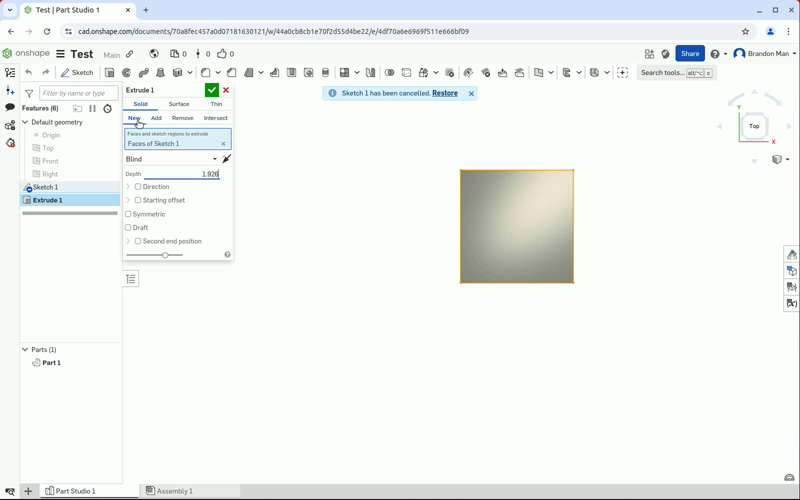
key(enter)
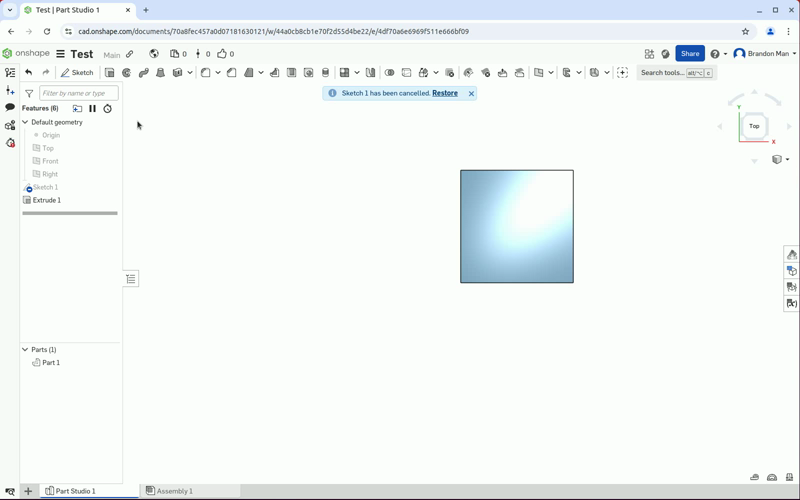
key(shift+h)
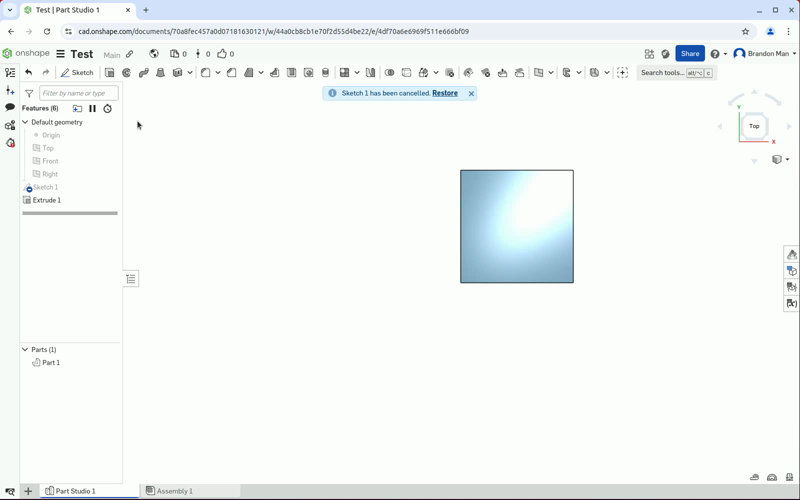
key(shift+h)
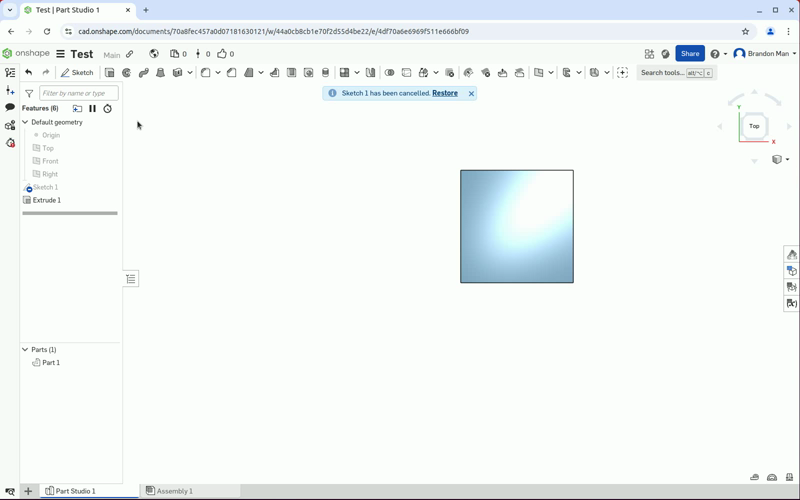
mouse_move(73, 189)
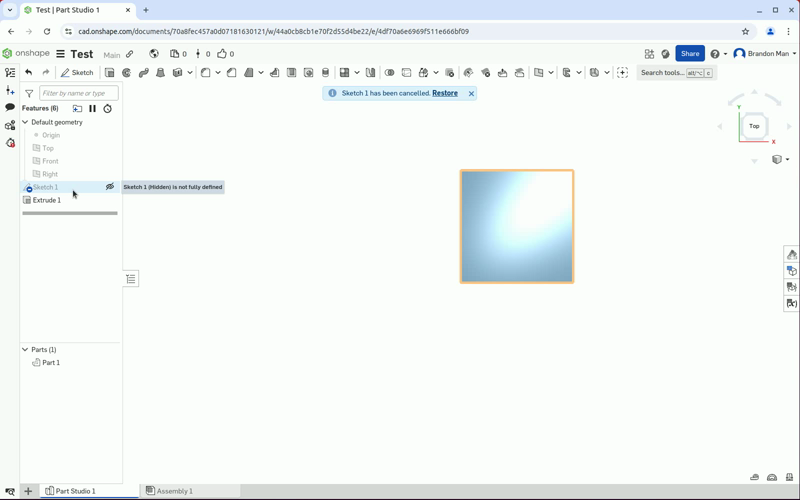
click(73, 189)
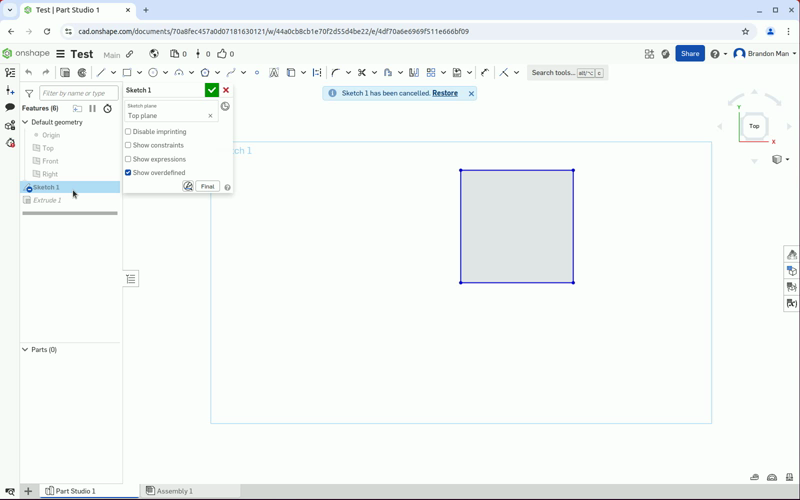
mouse_move(229, 92)
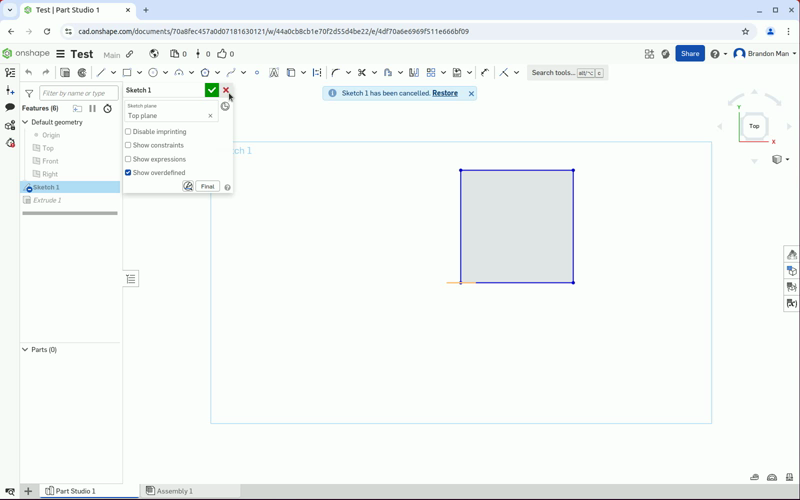
click(229, 92)
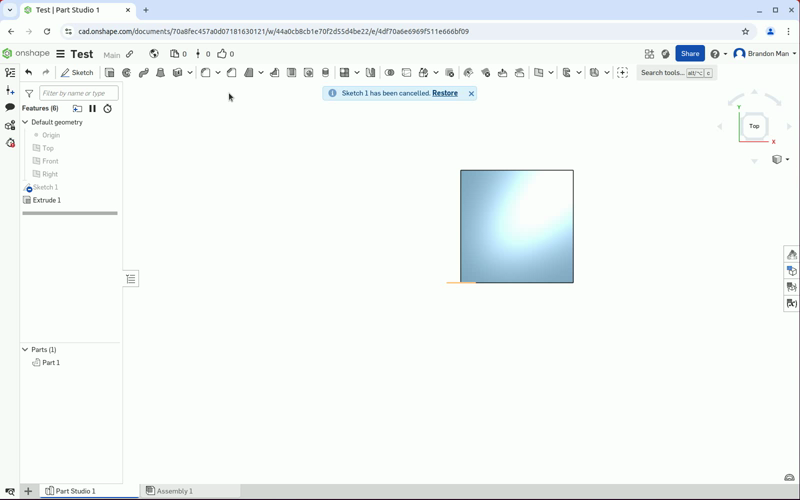
mouse_move(541, 75)
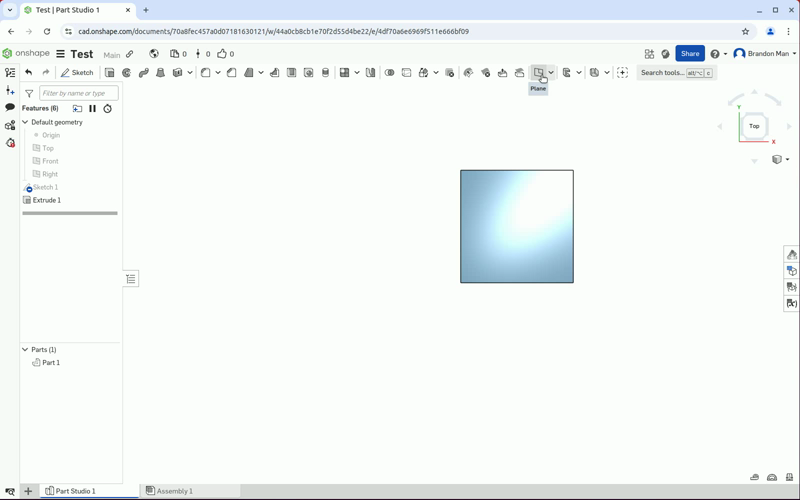
click(541, 75)
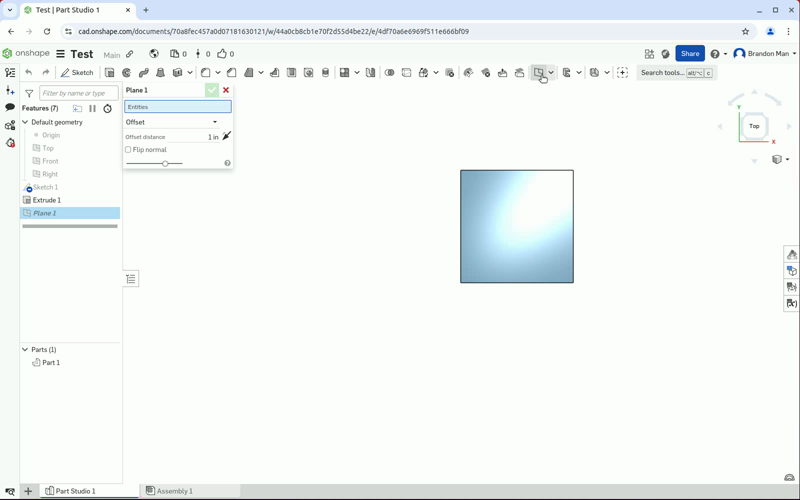
mouse_move(73, 150)
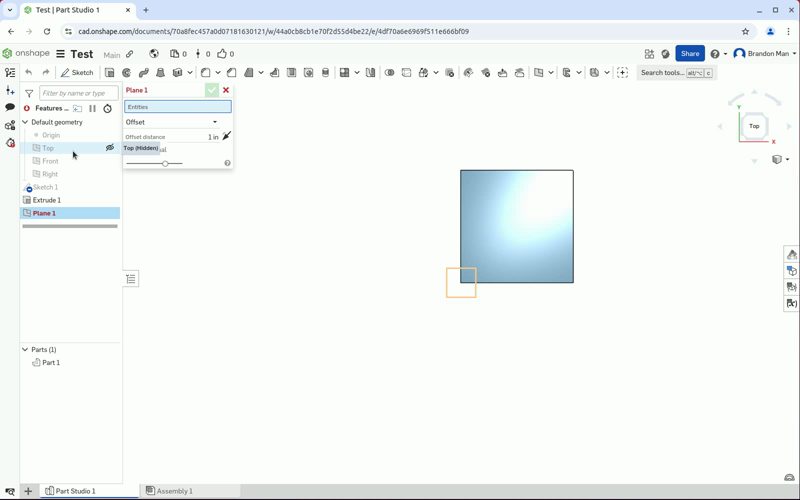
click(73, 150)
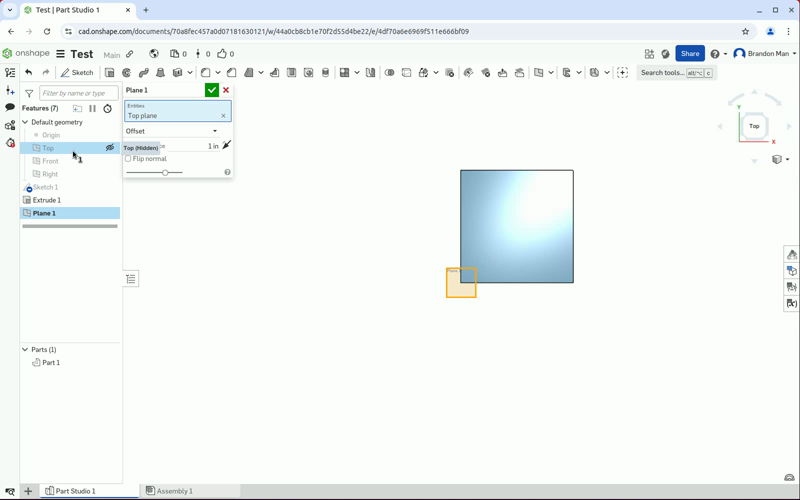
key(tab, 2)
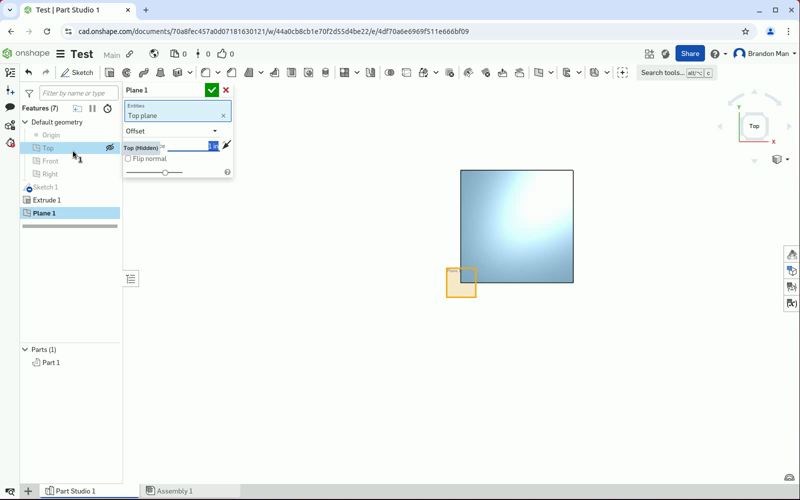
text(1.91)
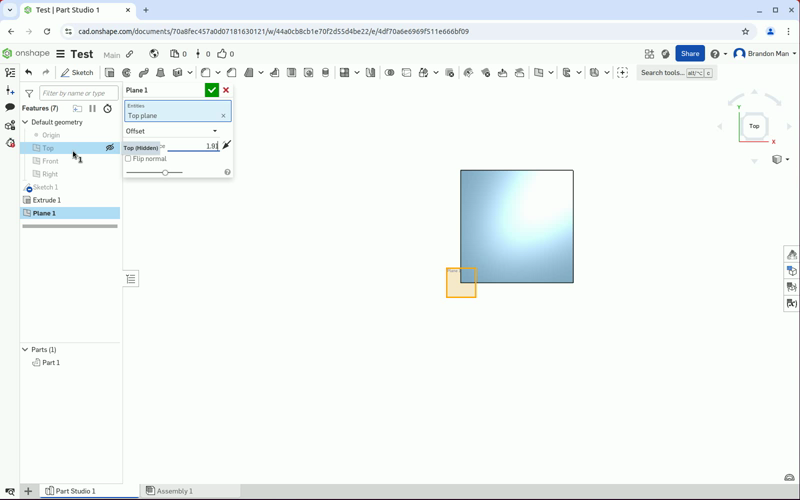
key(enter, 2)
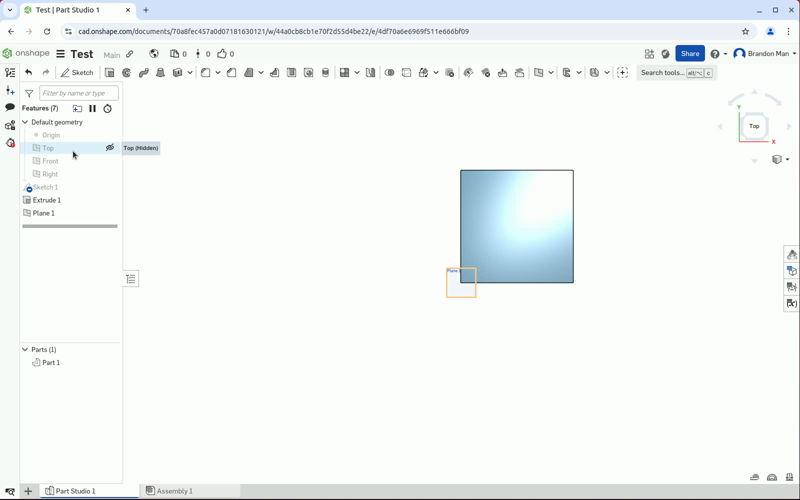
key(shift+s)
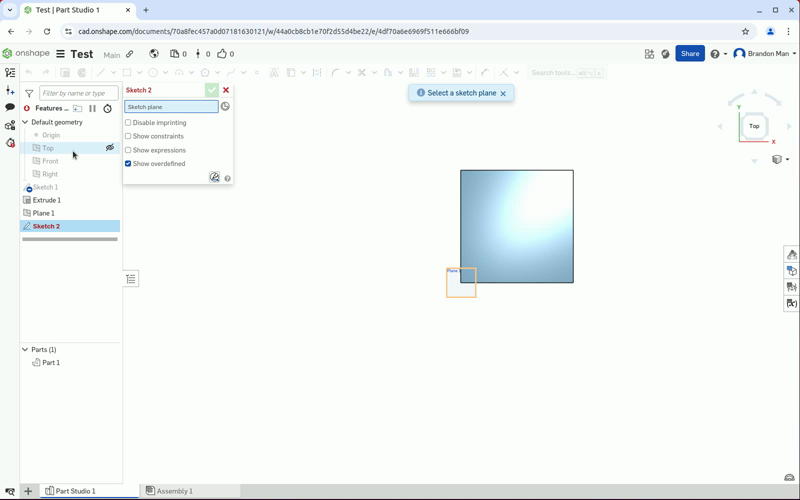
mouse_move(73, 215)
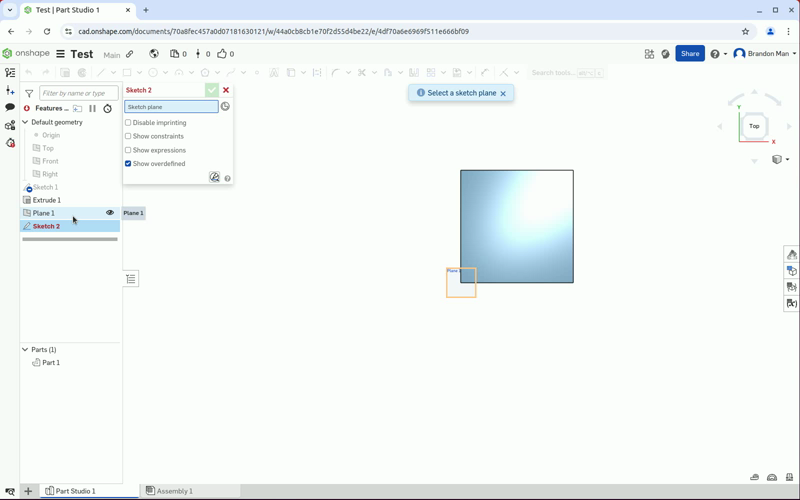
click(73, 215)
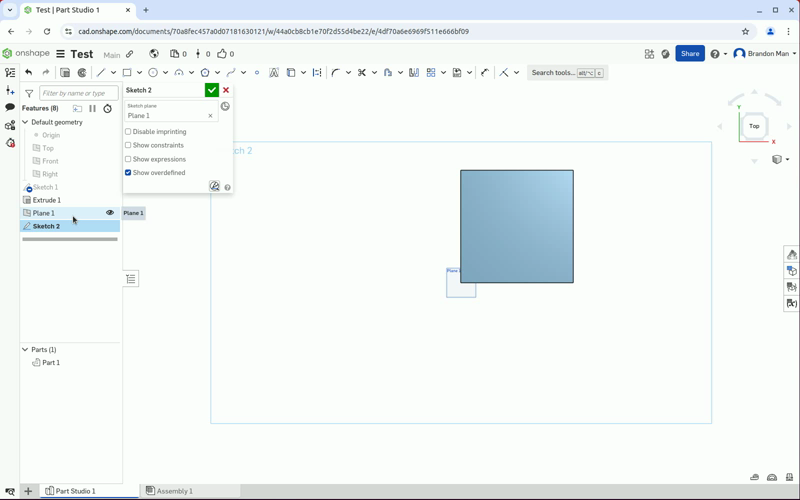
mouse_move(73, 352)
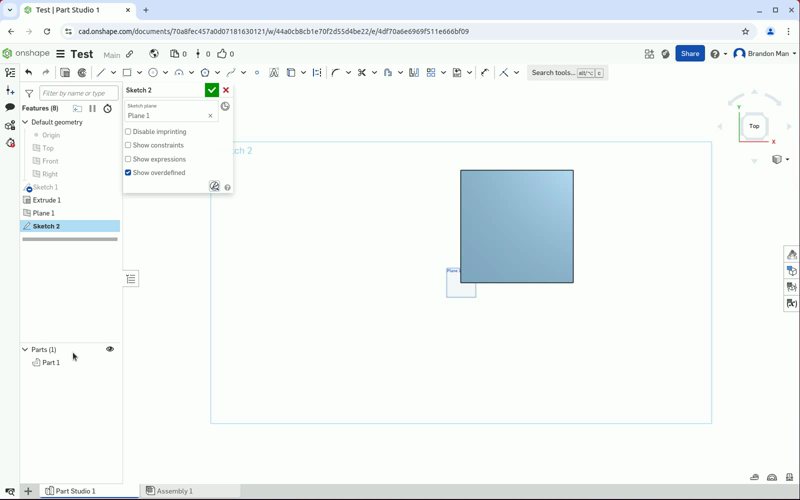
key(y)
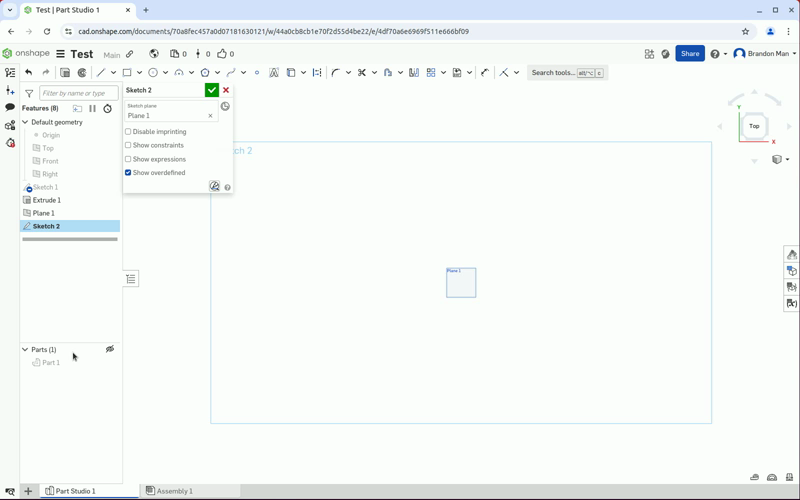
key(l)
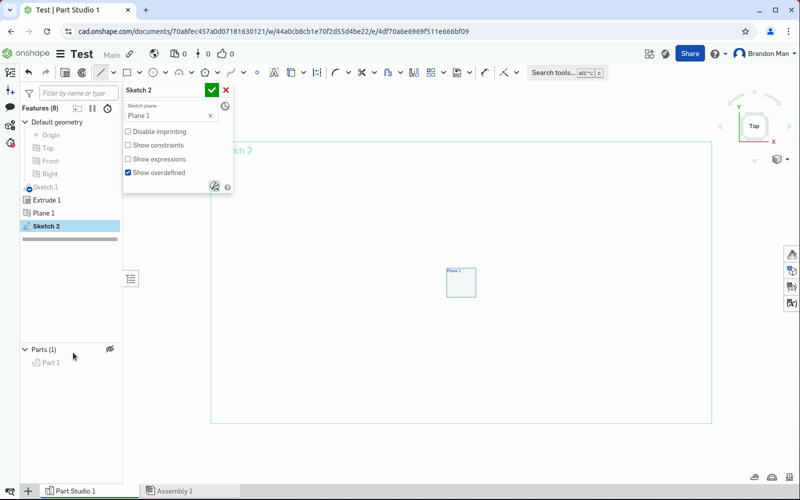
key_down(shift)
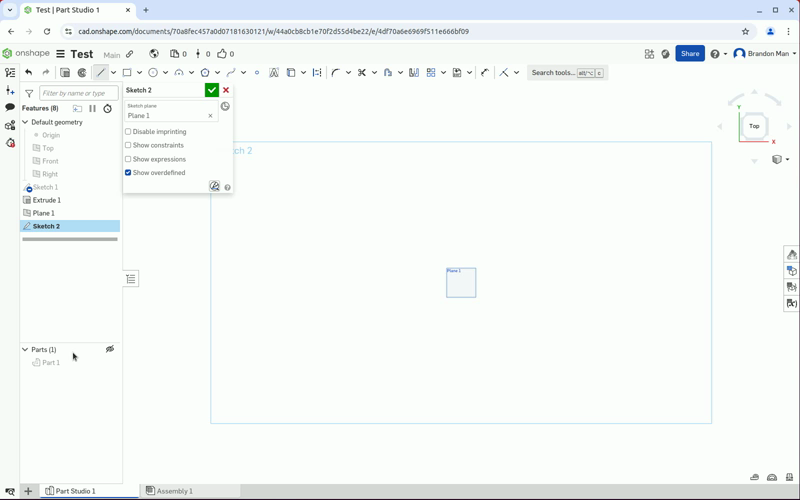
mouse_move(489, 273)
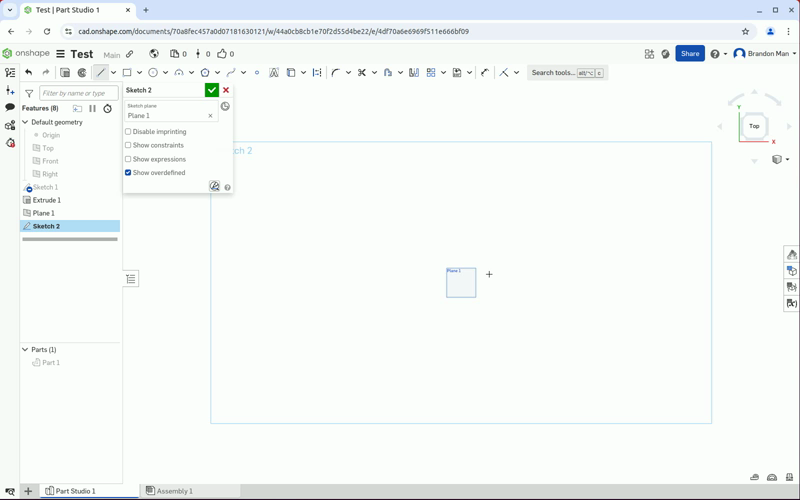
click(489, 273)
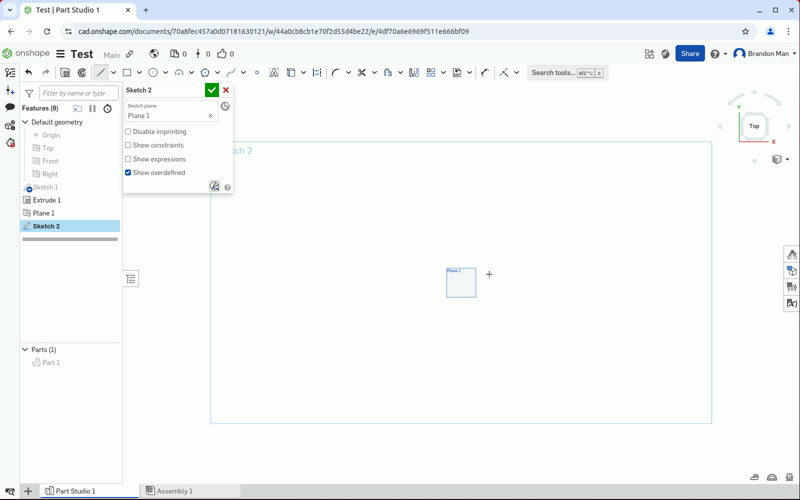
key_up(shift)
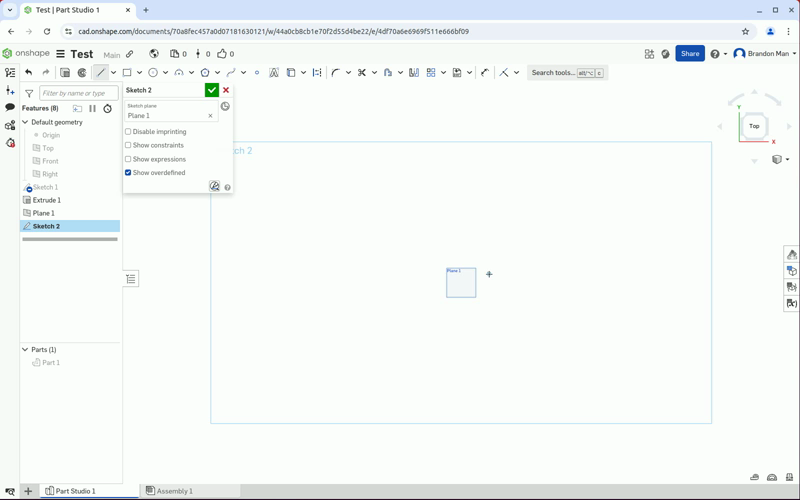
key_down(shift)
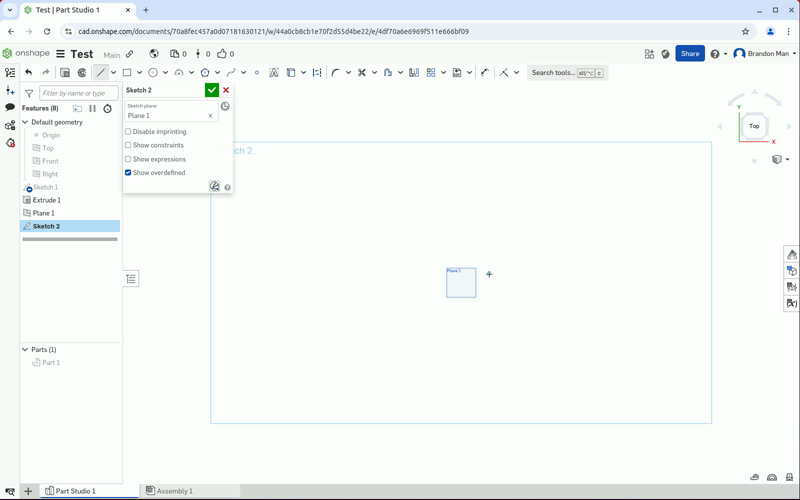
mouse_move(564, 273)
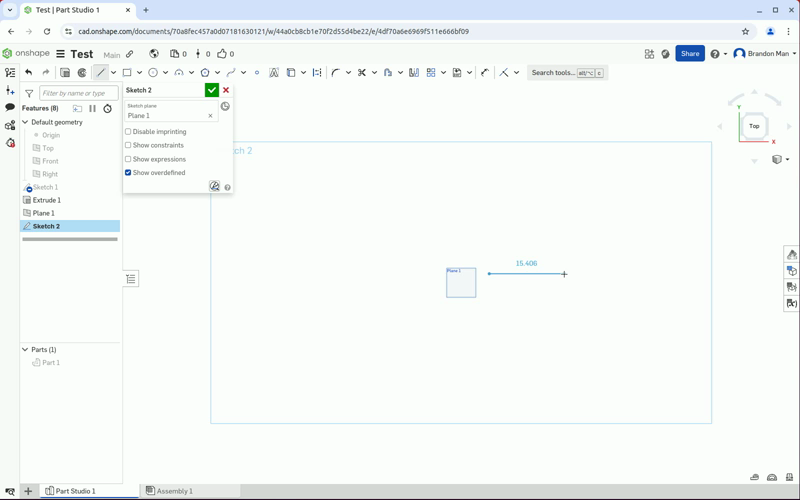
click(564, 273)
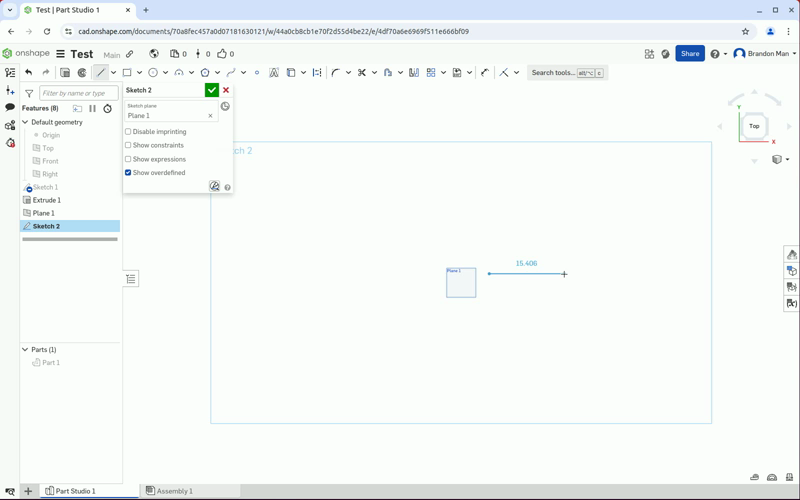
key_up(shift)
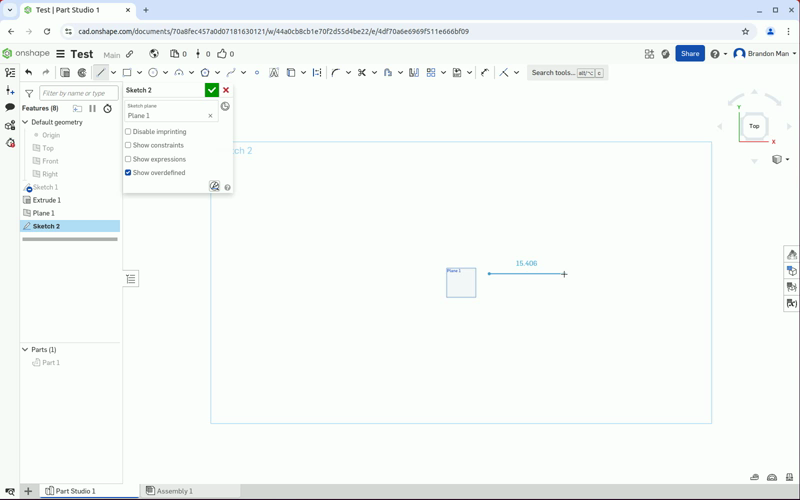
key_down(shift)
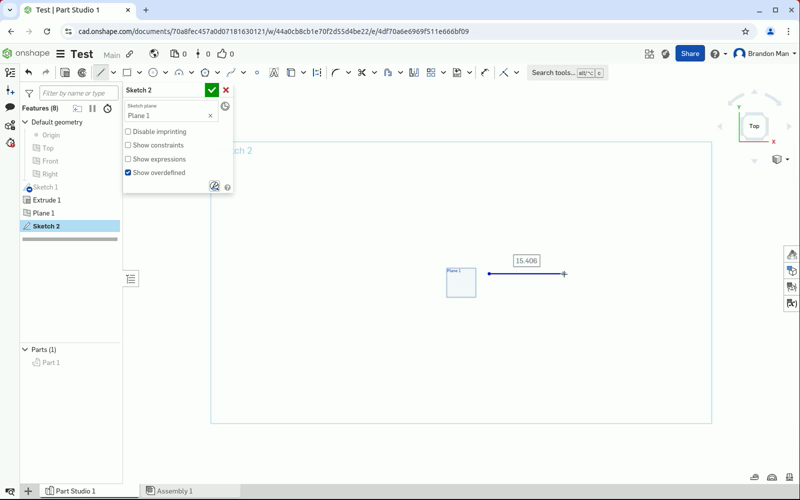
mouse_move(589, 273)
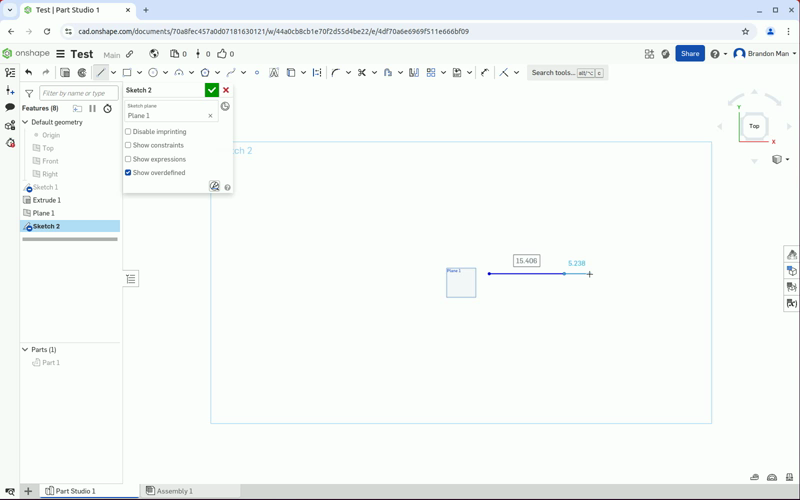
mouse_move(564, 264)
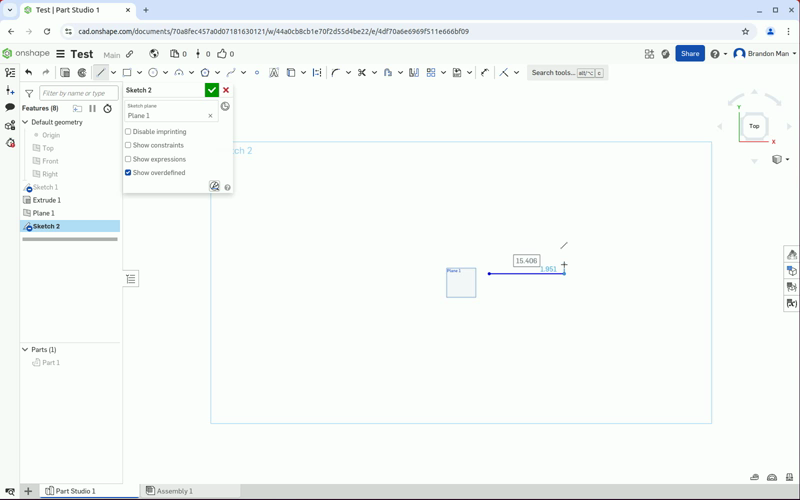
click(564, 264)
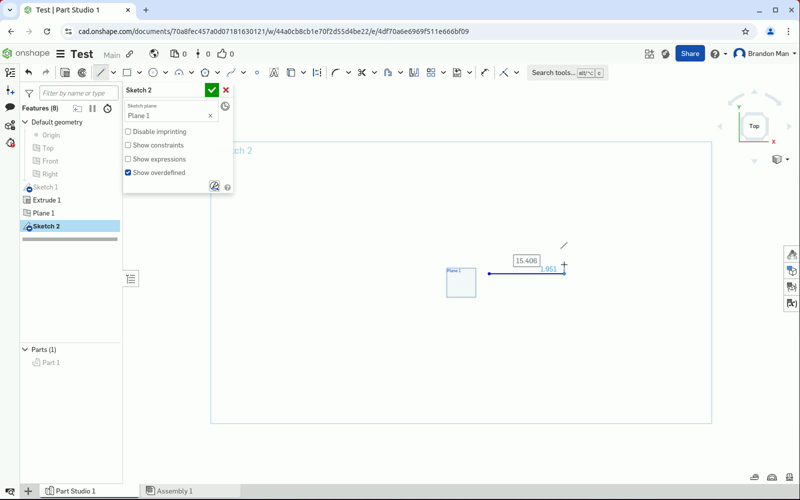
key_up(shift)
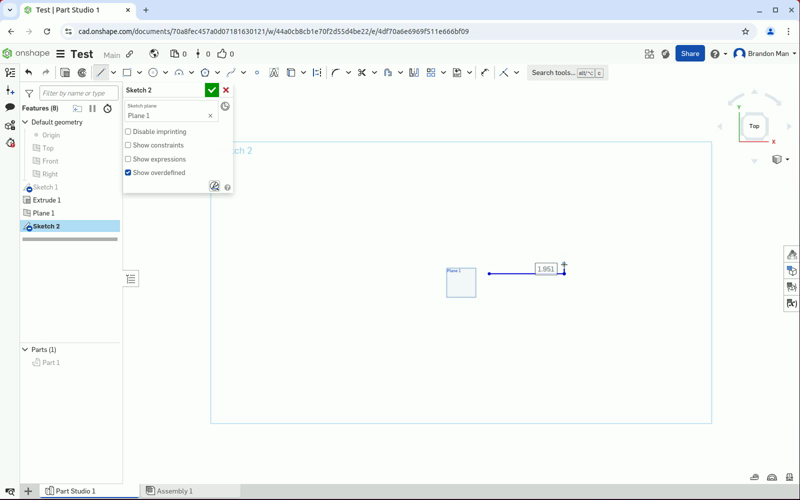
key_down(shift)
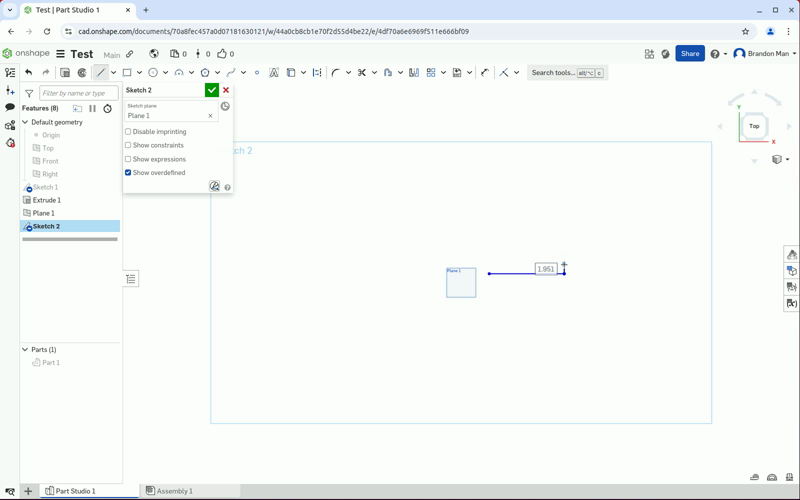
mouse_move(489, 264)
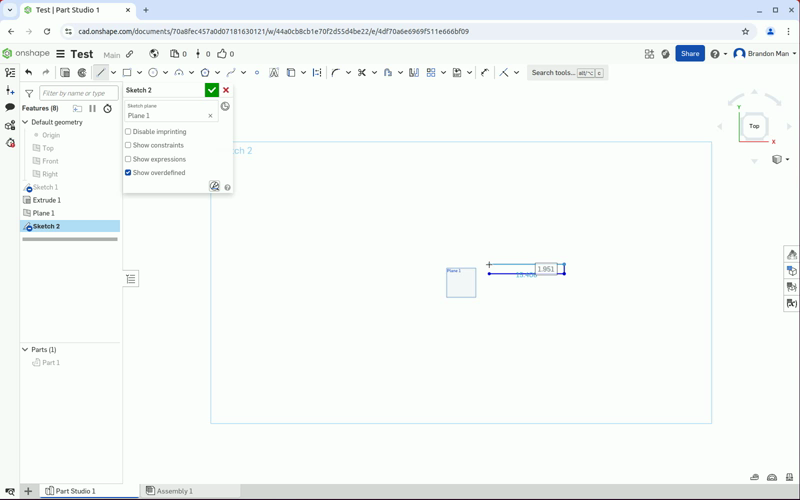
click(489, 264)
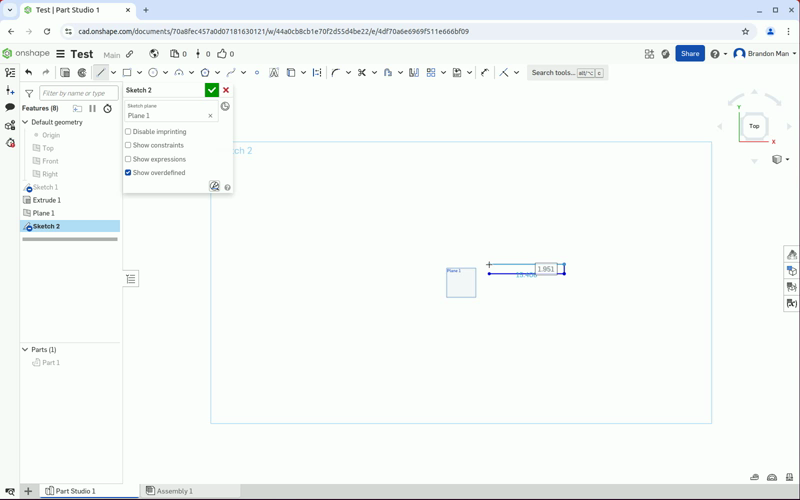
key_up(shift)
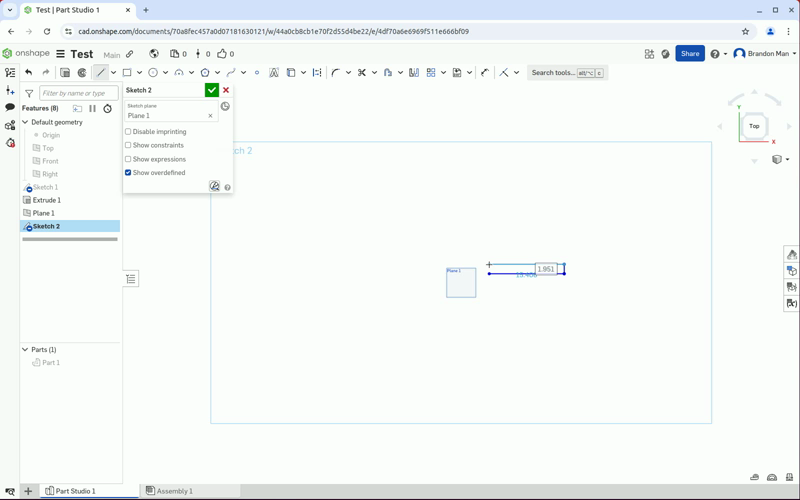
mouse_move(519, 264)
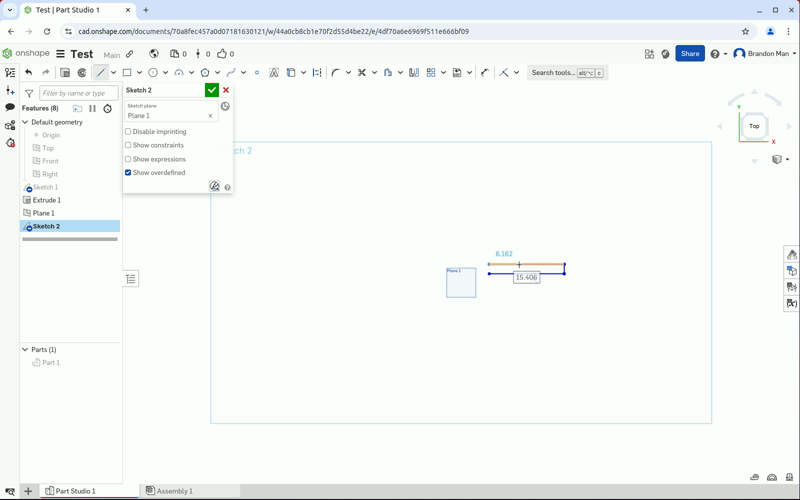
key_down(shift)
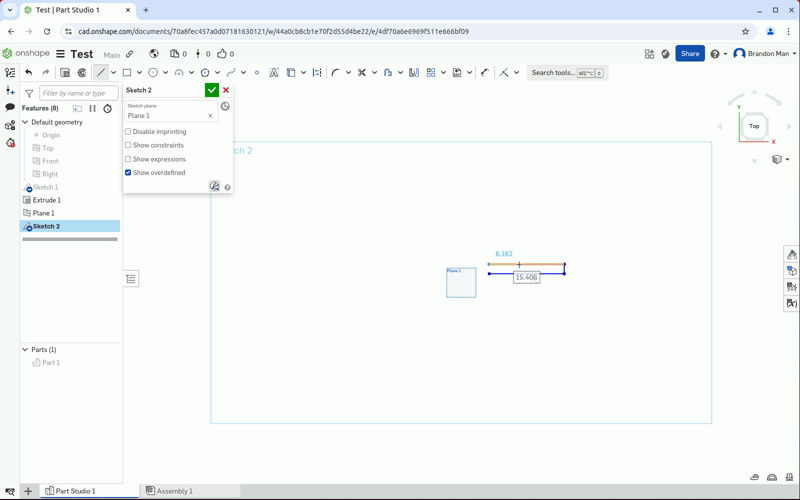
mouse_move(489, 273)
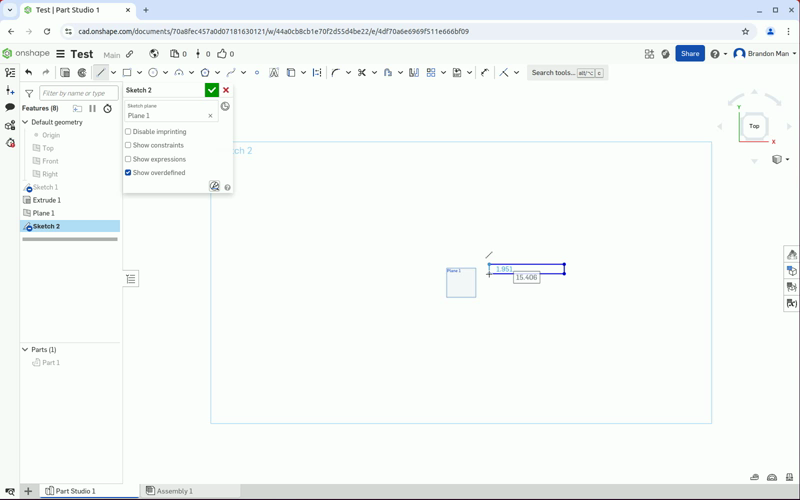
key_up(shift)
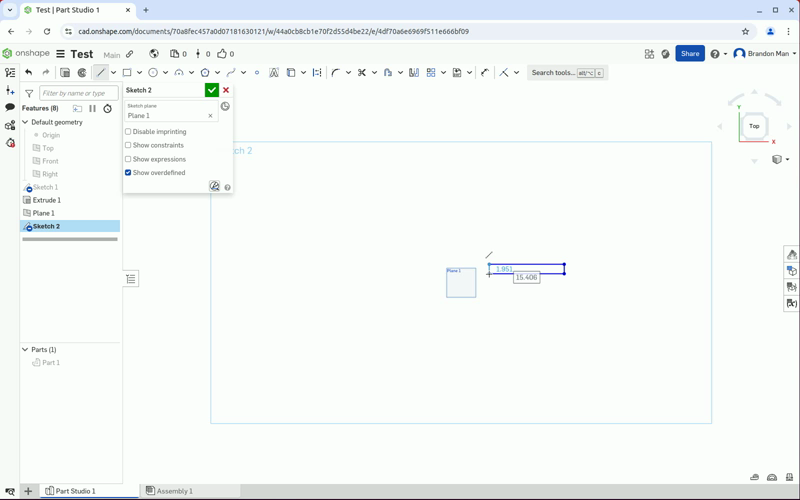
click(489, 273)
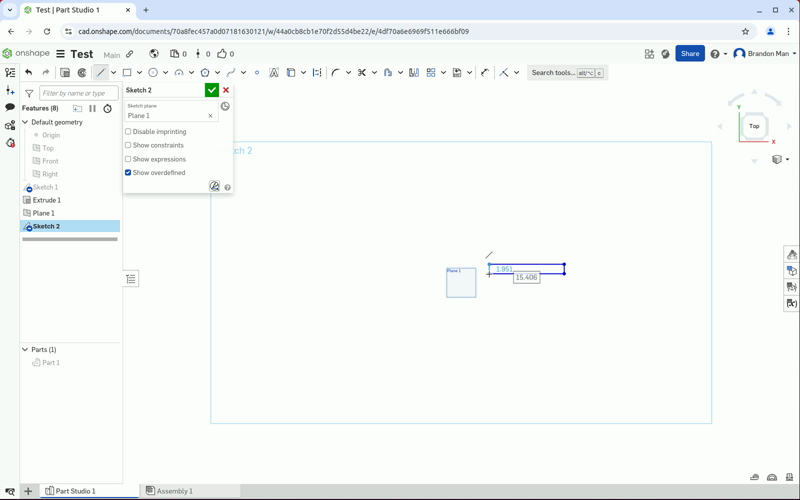
key(esc)
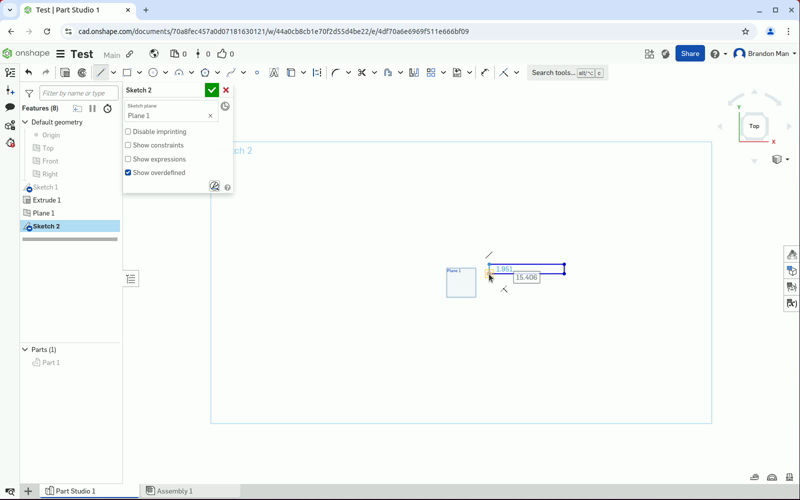
mouse_move(546, 269)
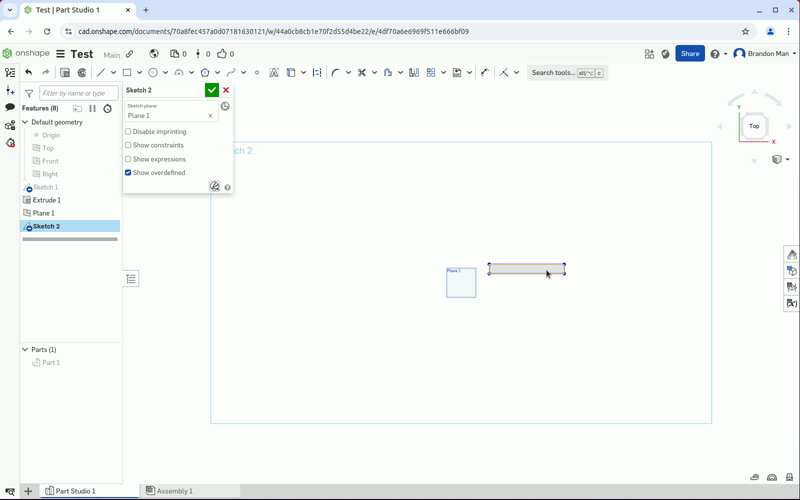
scroll(6)
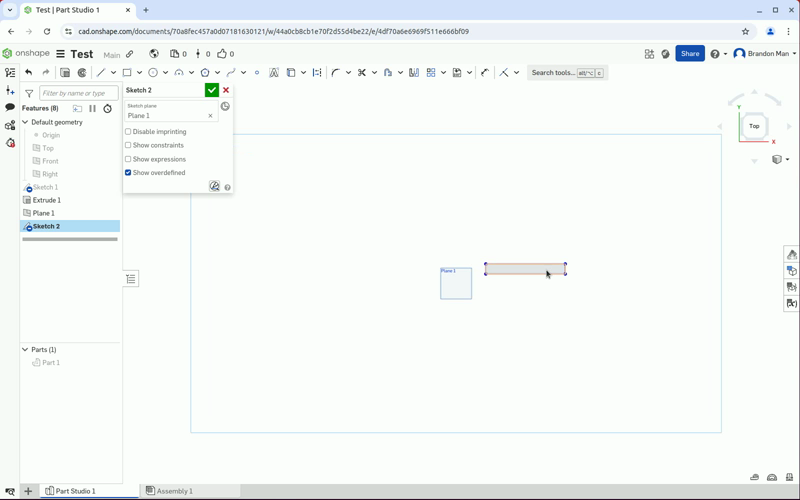
scroll(6)
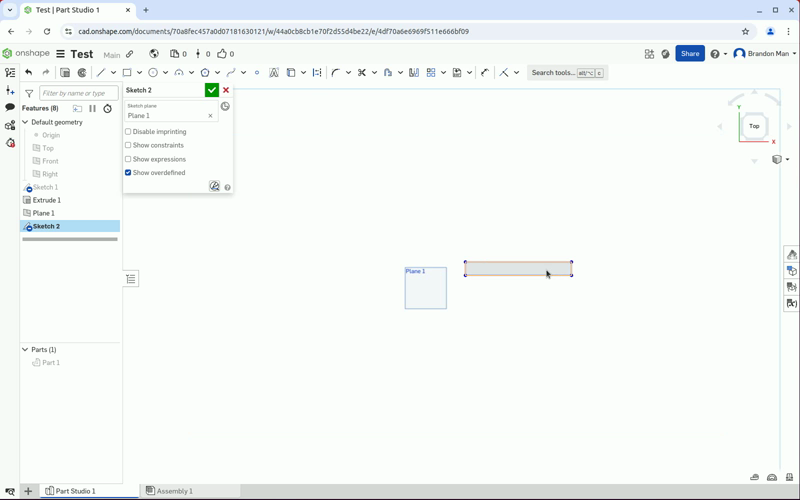
scroll(6)
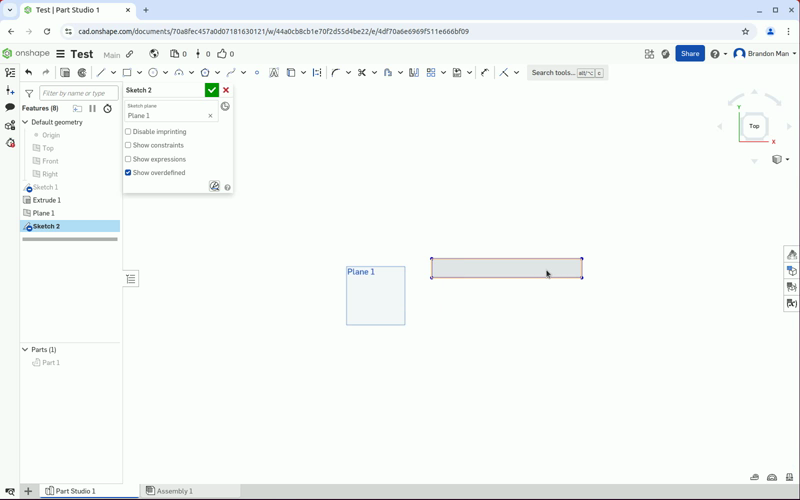
scroll(6)
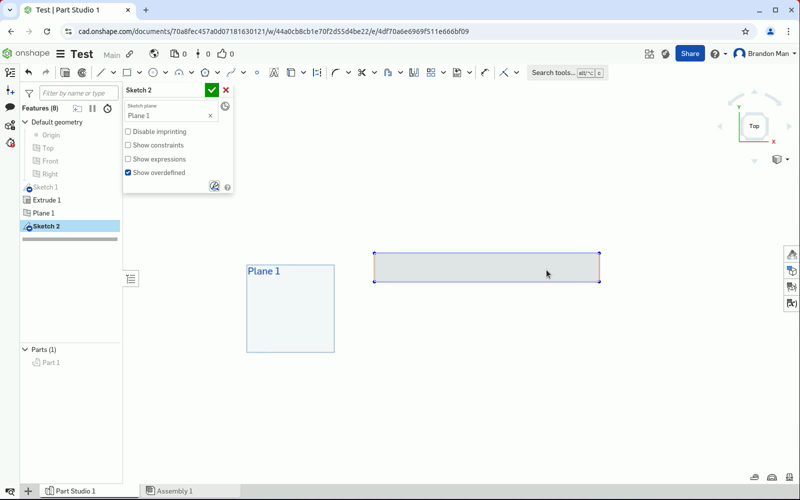
scroll(6)
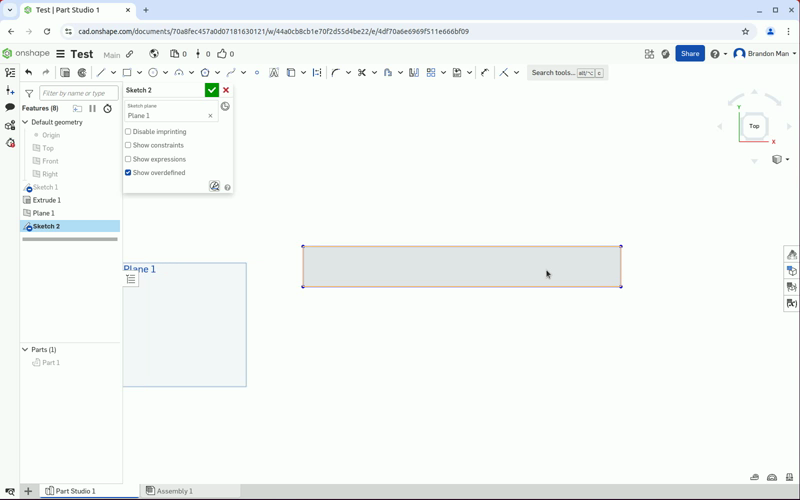
scroll(6)
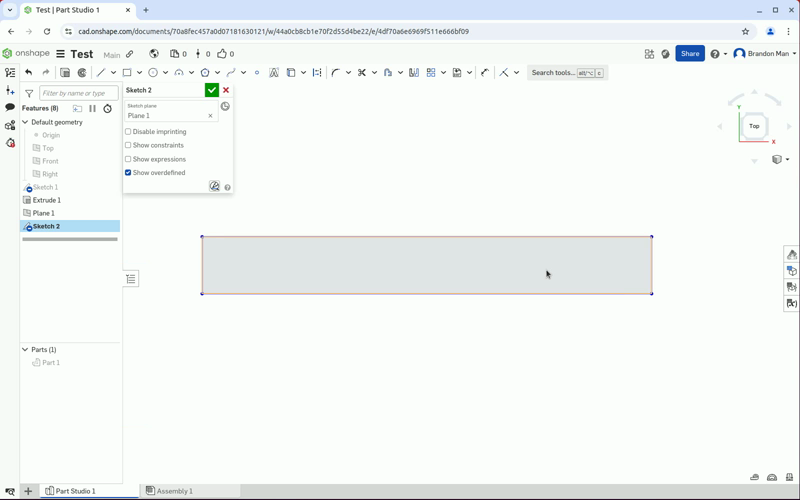
scroll(6)
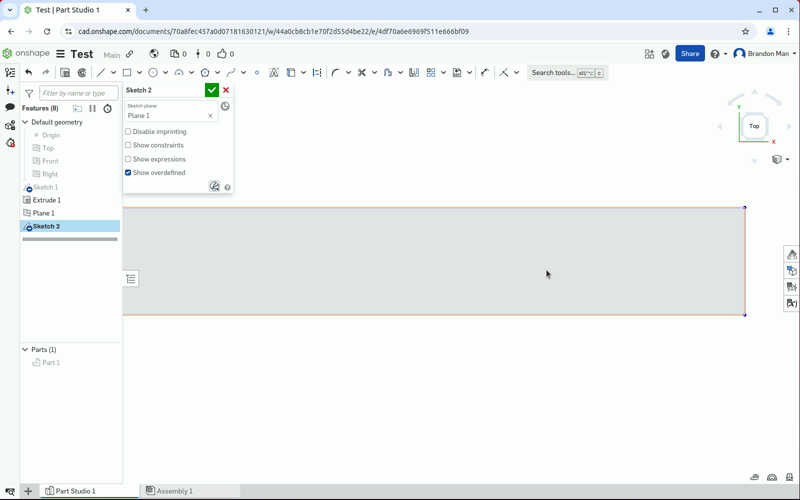
click(546, 269)
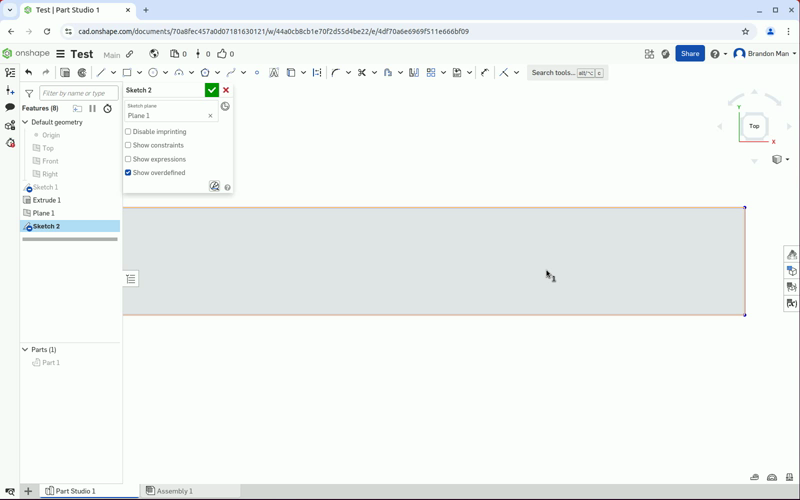
scroll(-6)
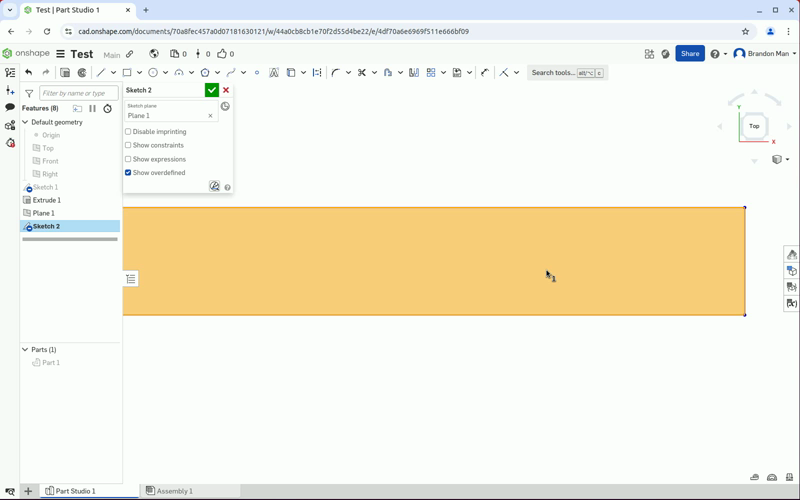
scroll(-6)
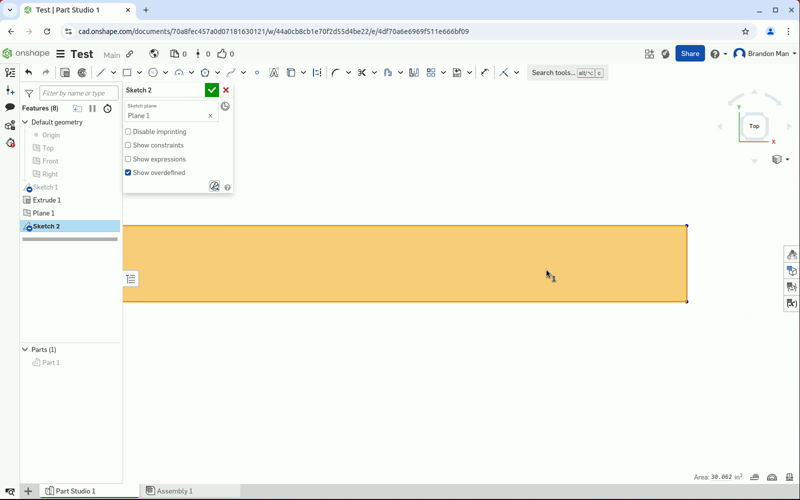
scroll(-6)
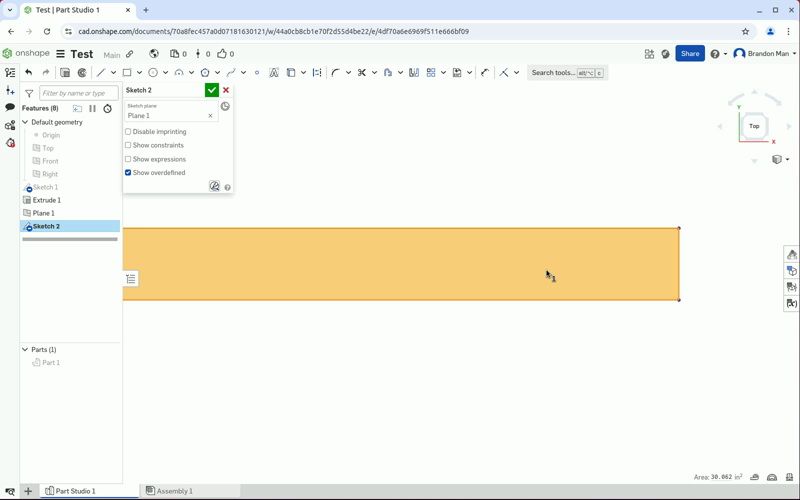
scroll(-6)
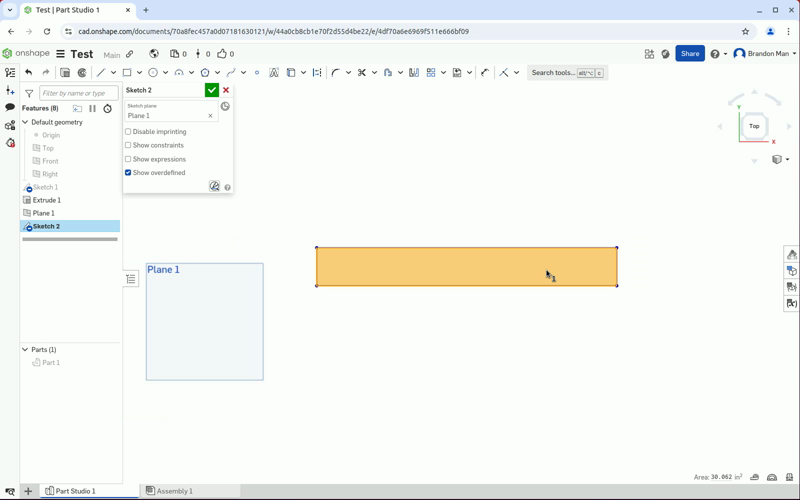
scroll(-6)
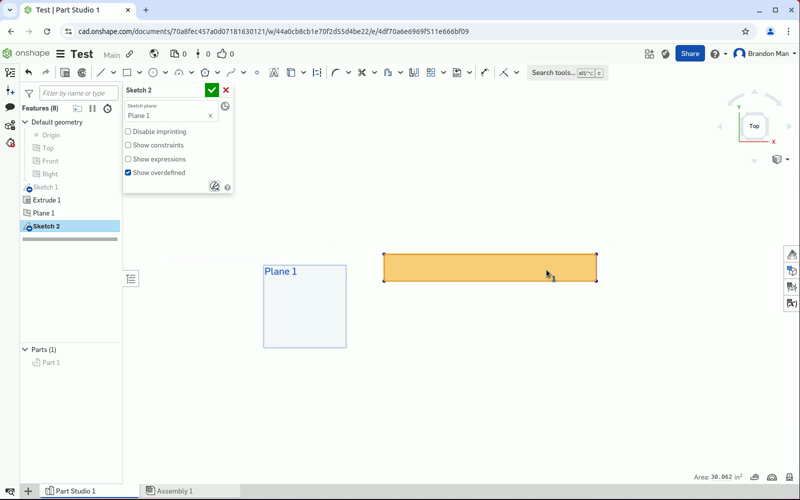
scroll(-6)
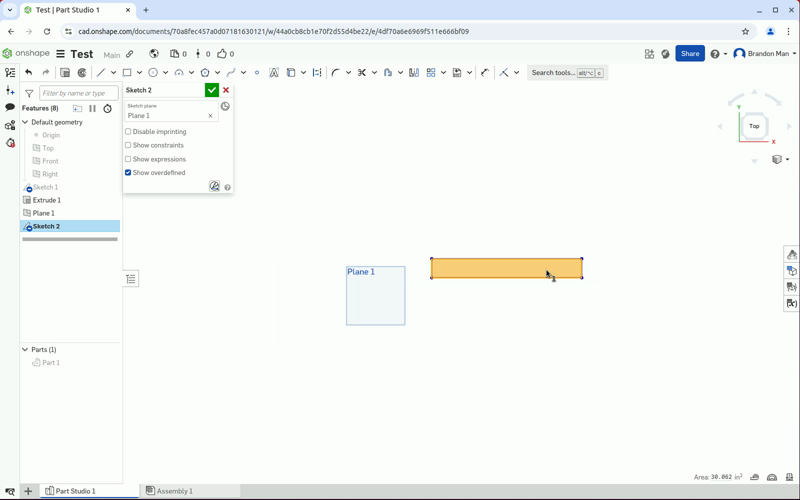
scroll(-6)
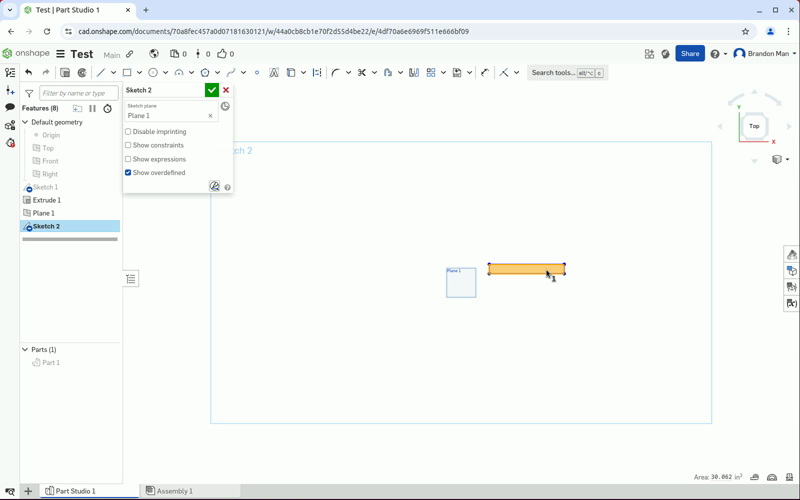
mouse_move(73, 352)
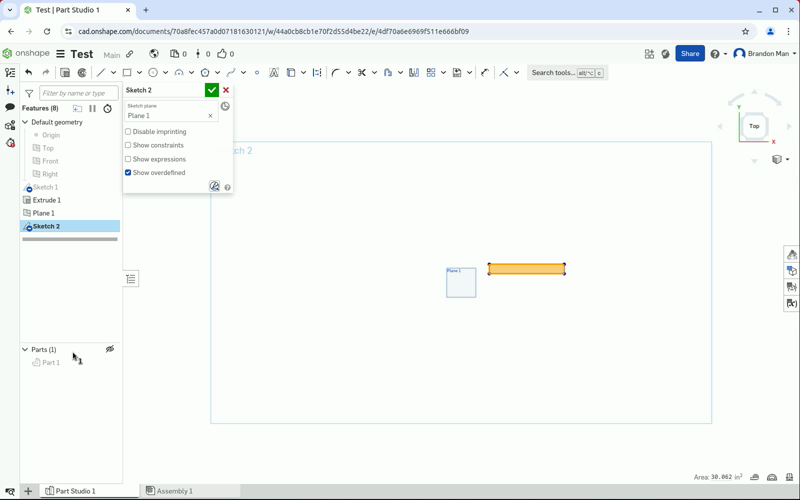
key(shift+y)
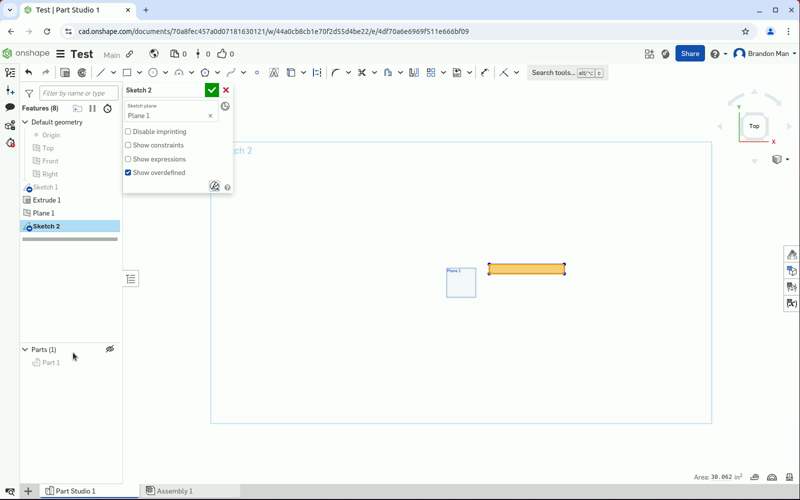
key(shift+e)
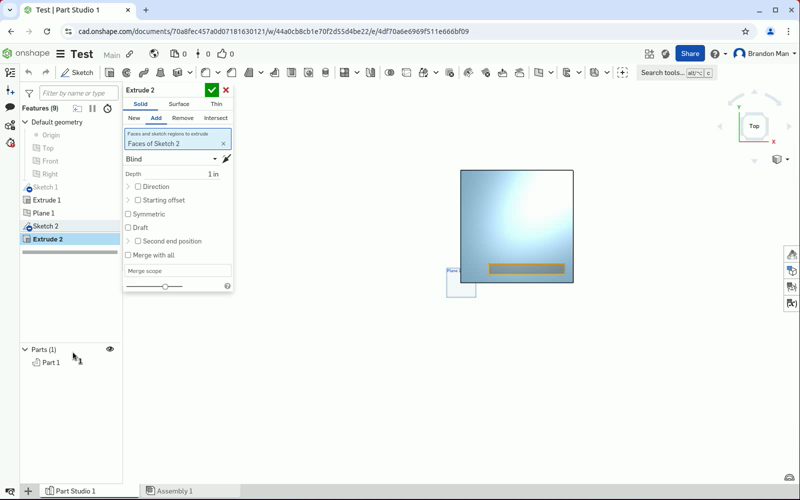
mouse_move(143, 106)
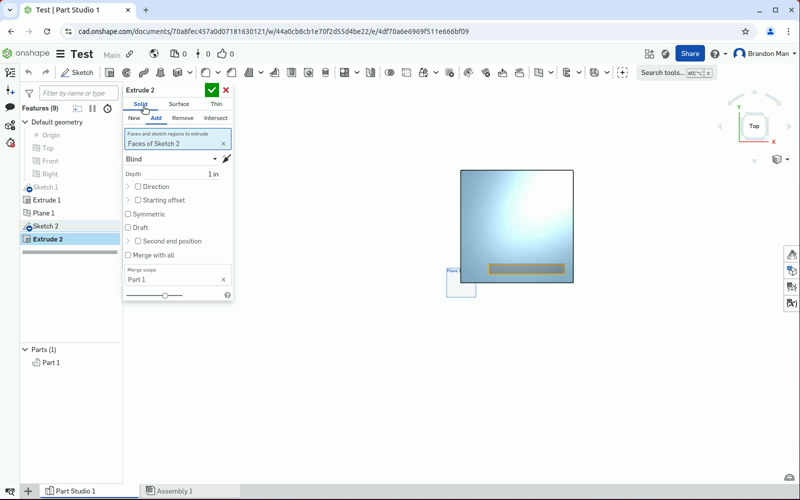
click(143, 106)
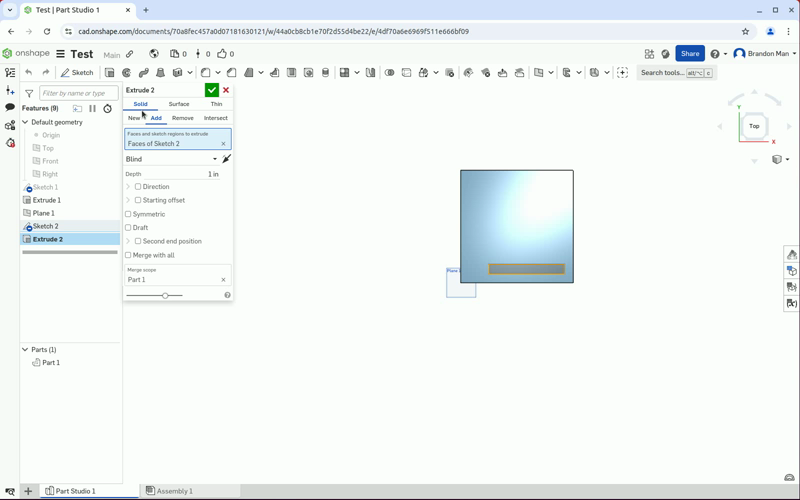
mouse_move(137, 120)
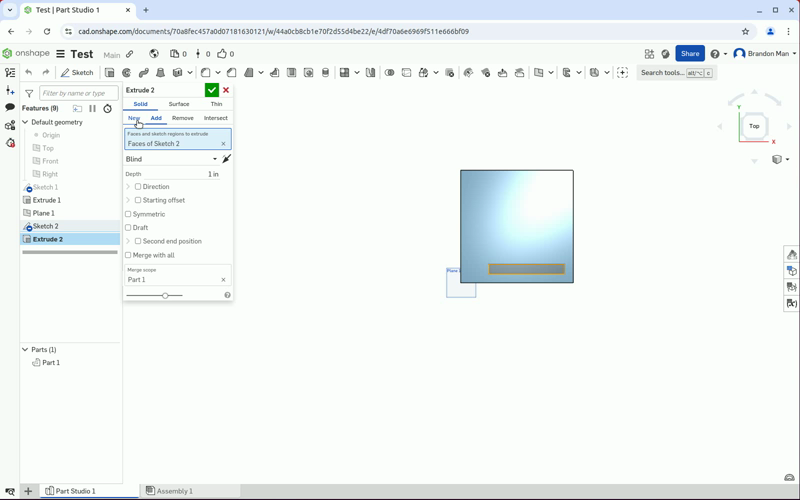
click(137, 120)
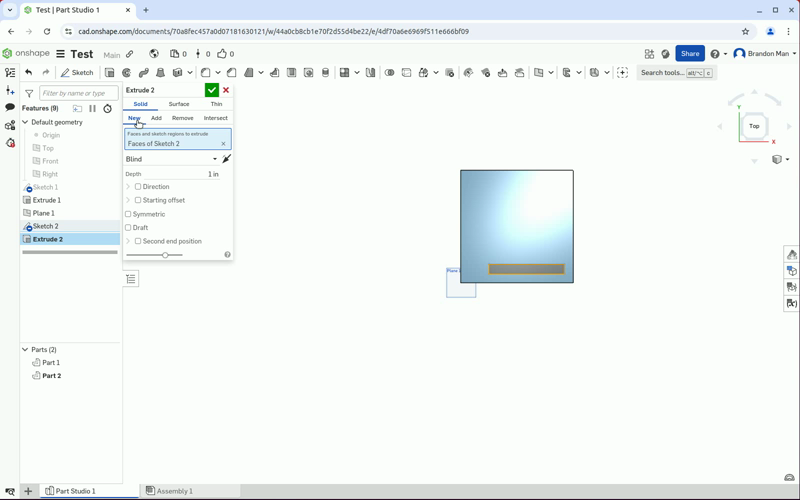
key(tab, 4)
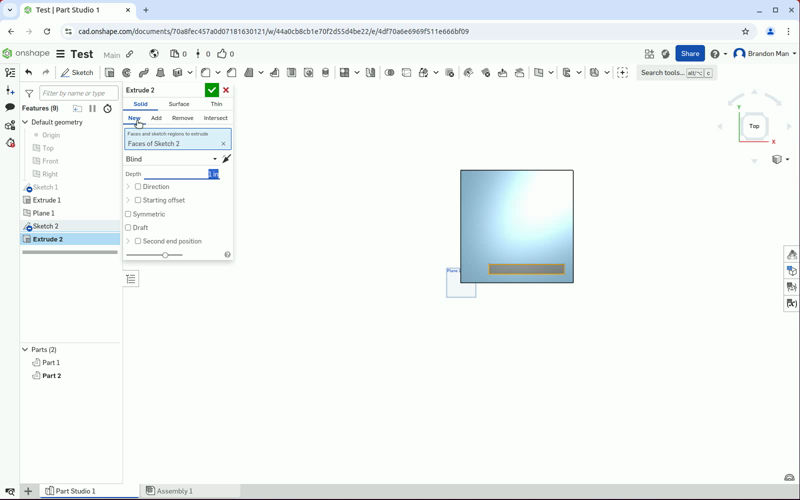
text(1.926)
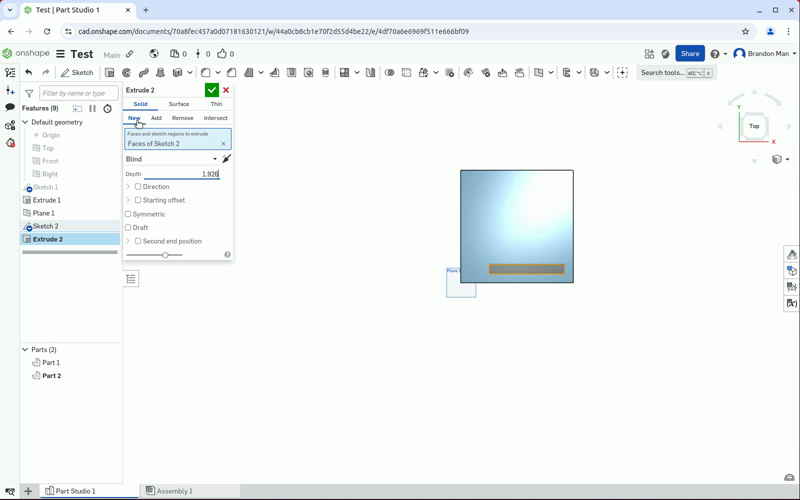
key(enter)
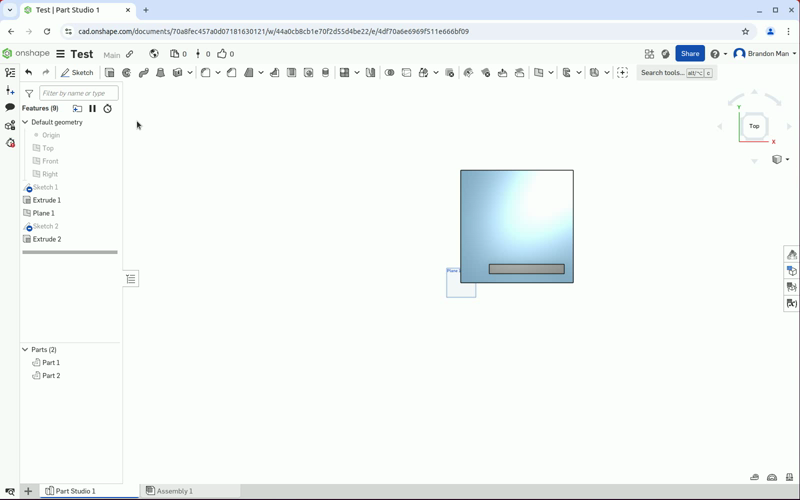
key(shift+h)
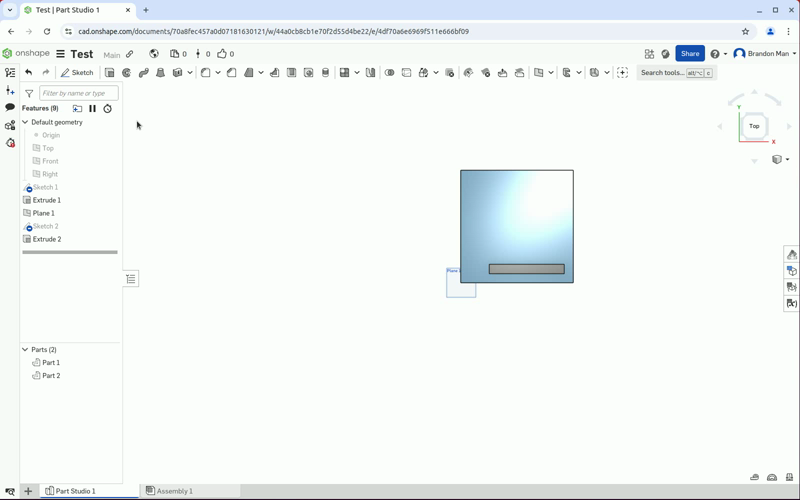
key(shift+h)
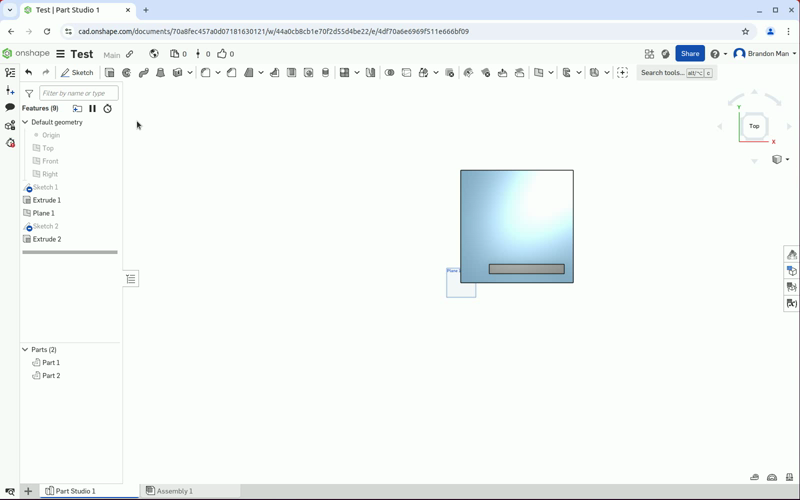
mouse_move(73, 189)
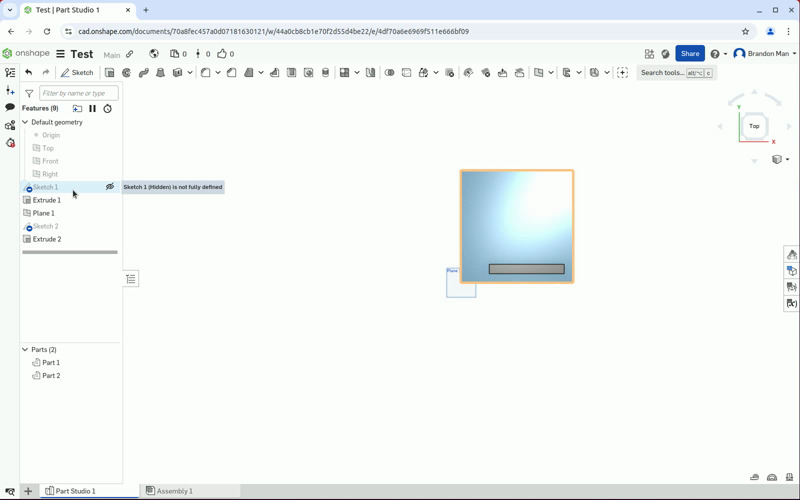
click(73, 189)
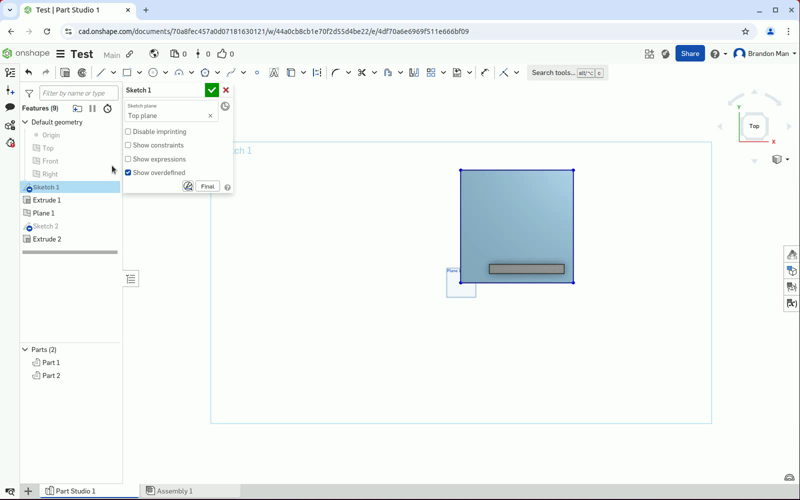
mouse_move(229, 92)
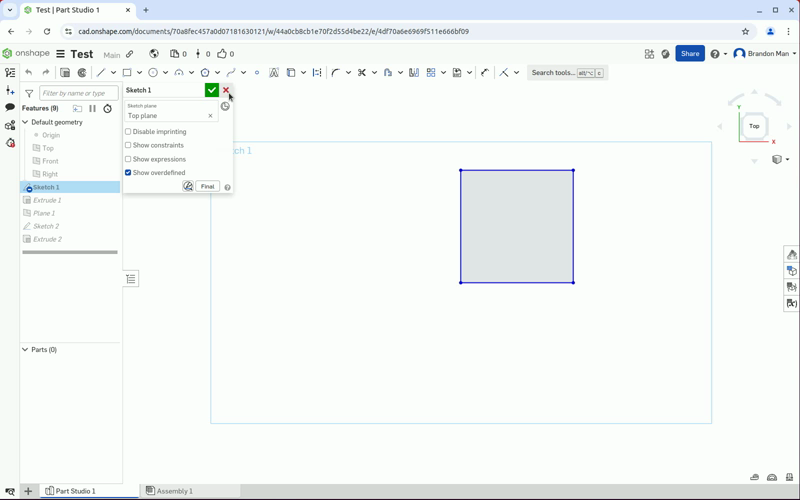
click(229, 92)
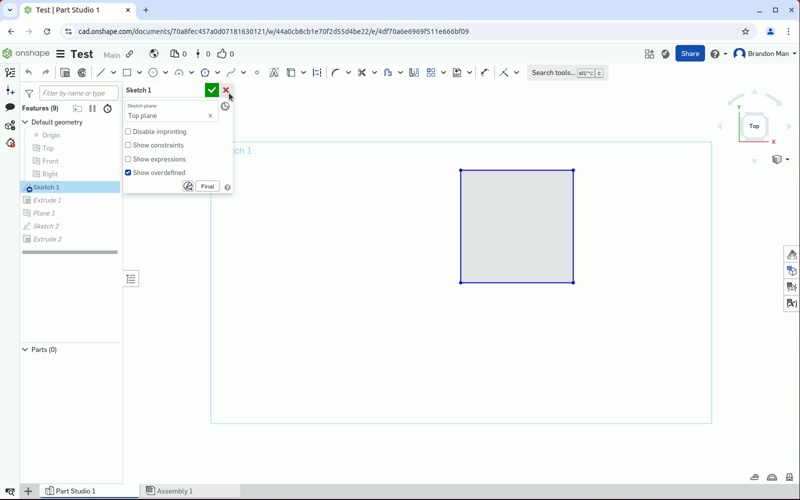
key(shift+s)
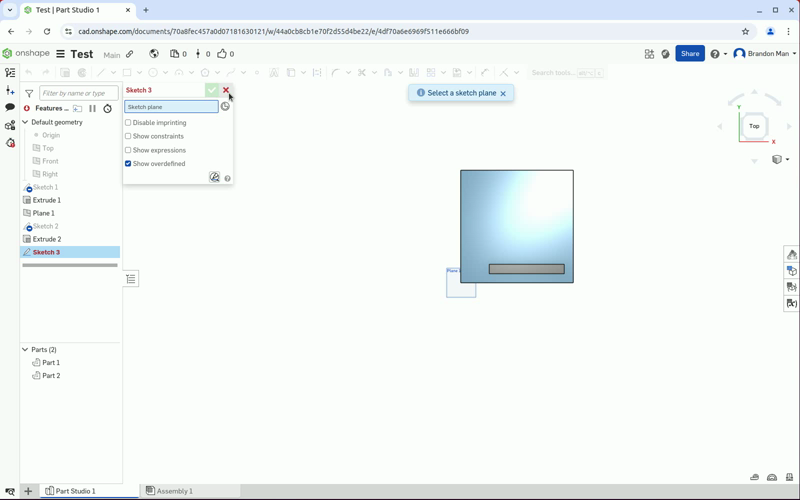
mouse_move(73, 215)
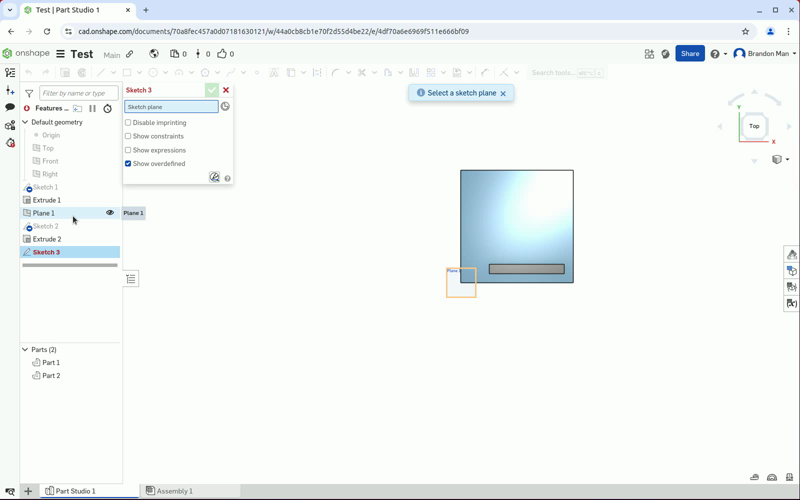
click(73, 215)
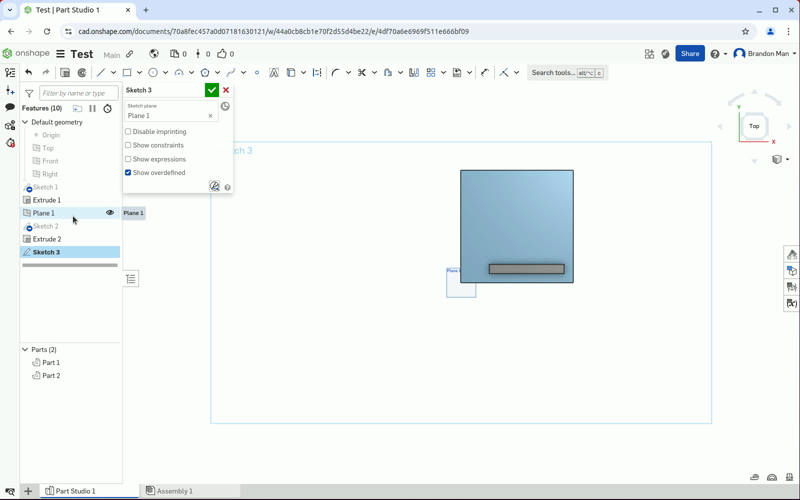
mouse_move(73, 352)
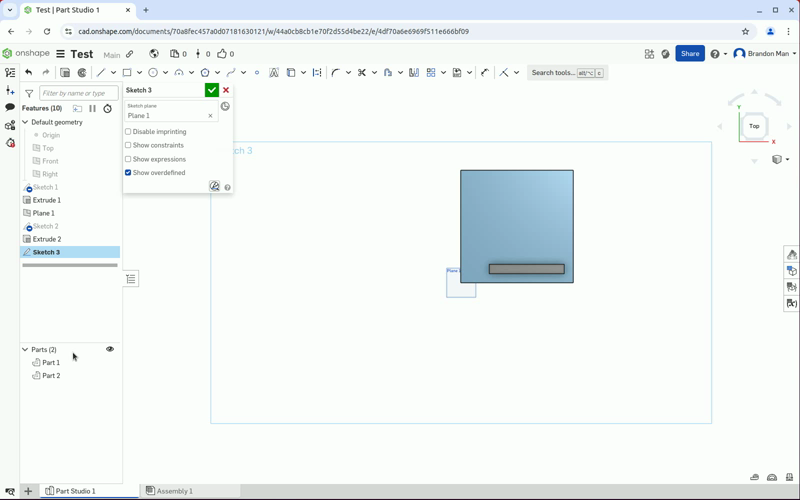
key(y)
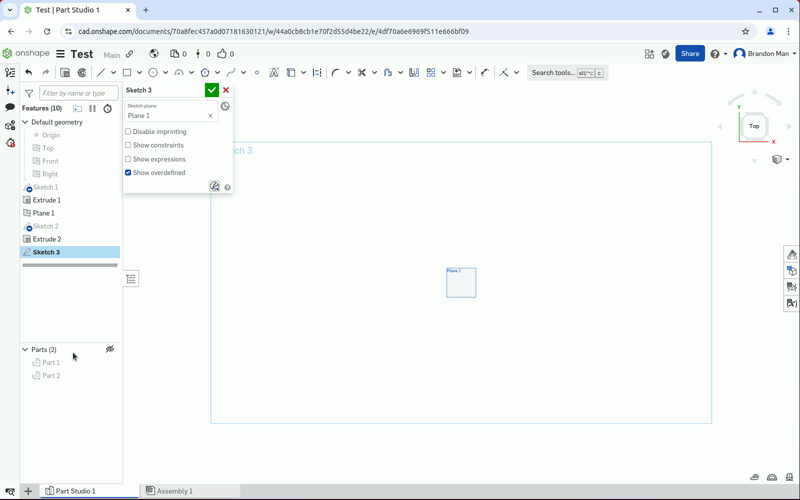
key(l)
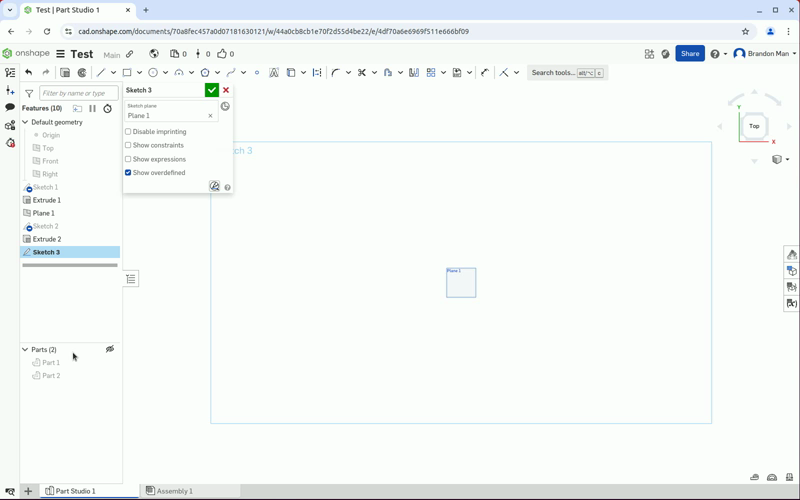
key_down(shift)
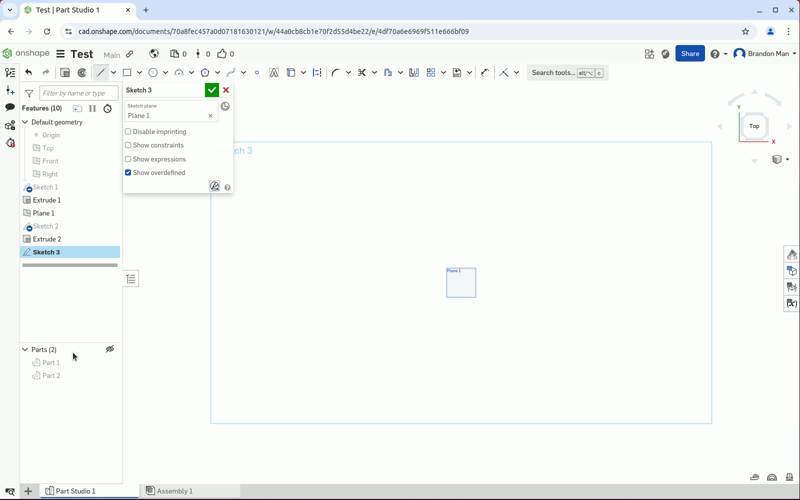
mouse_move(554, 254)
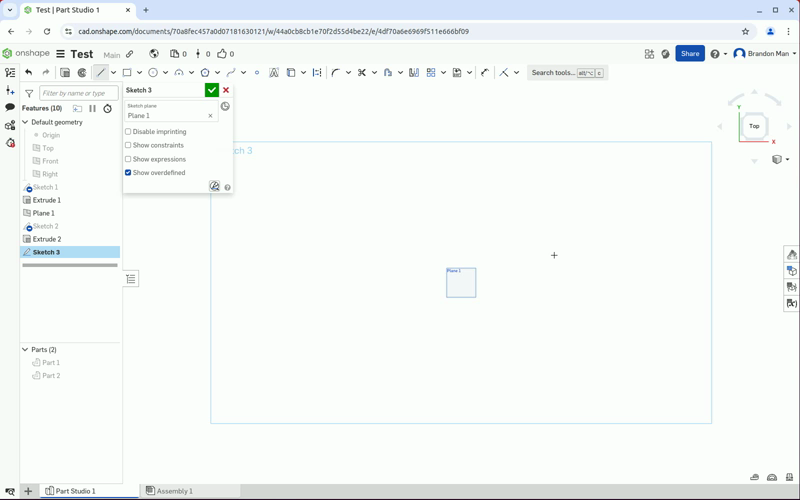
click(554, 254)
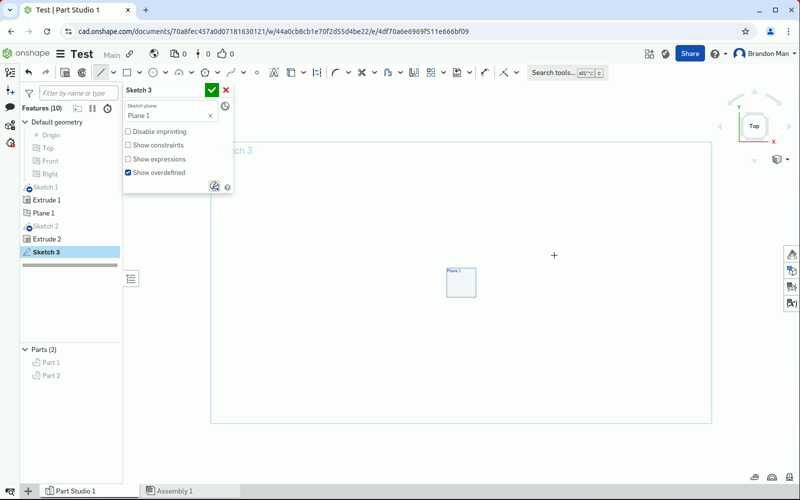
key_up(shift)
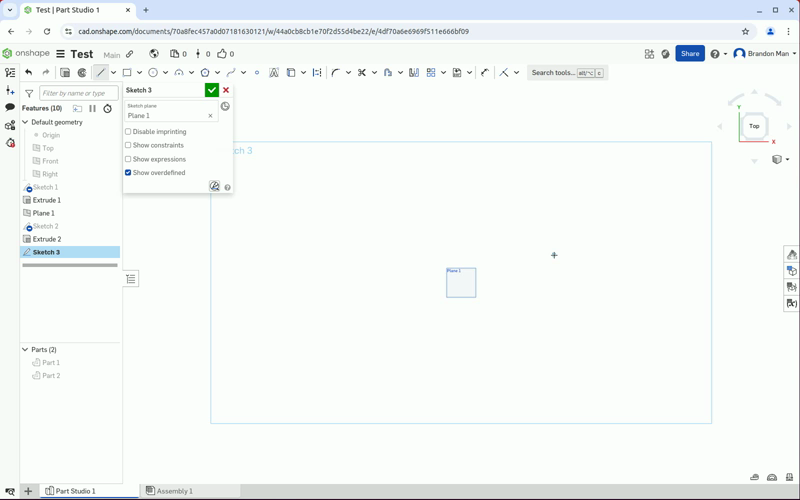
key_down(shift)
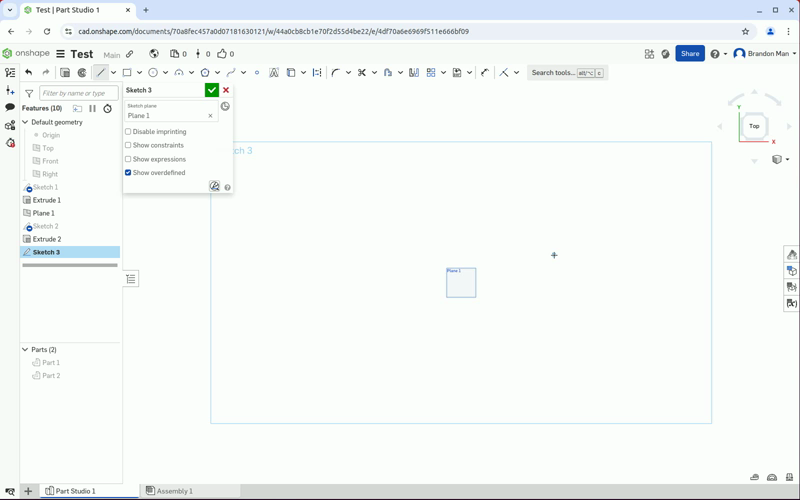
mouse_move(584, 254)
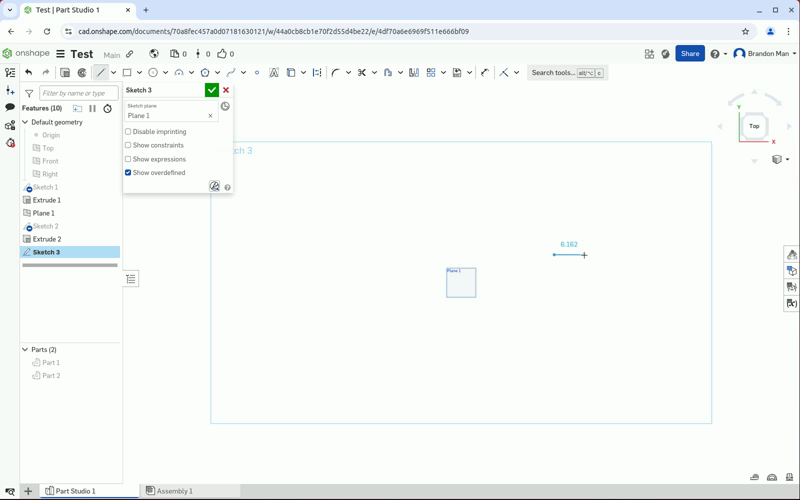
mouse_move(564, 254)
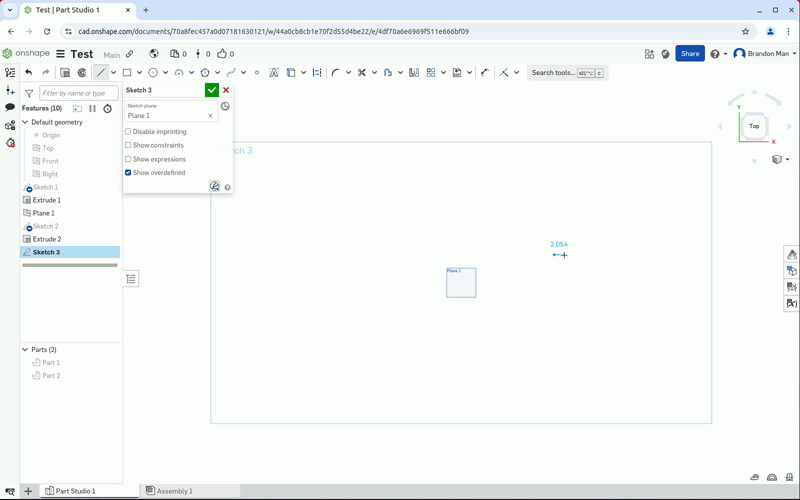
click(564, 254)
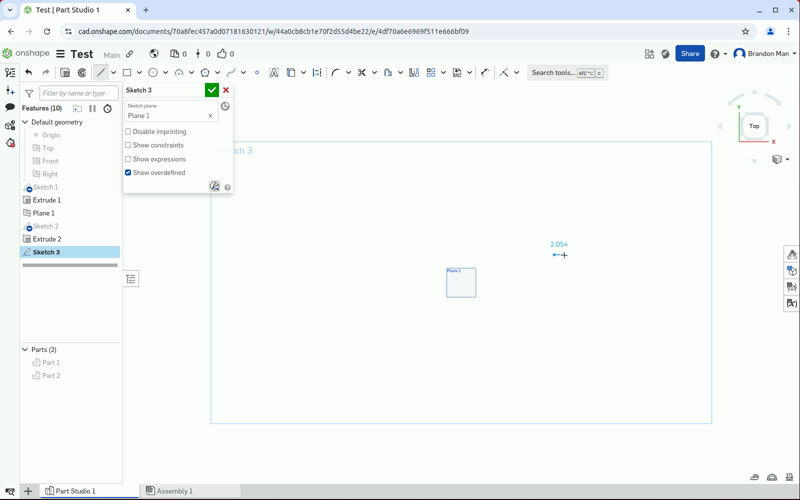
key_up(shift)
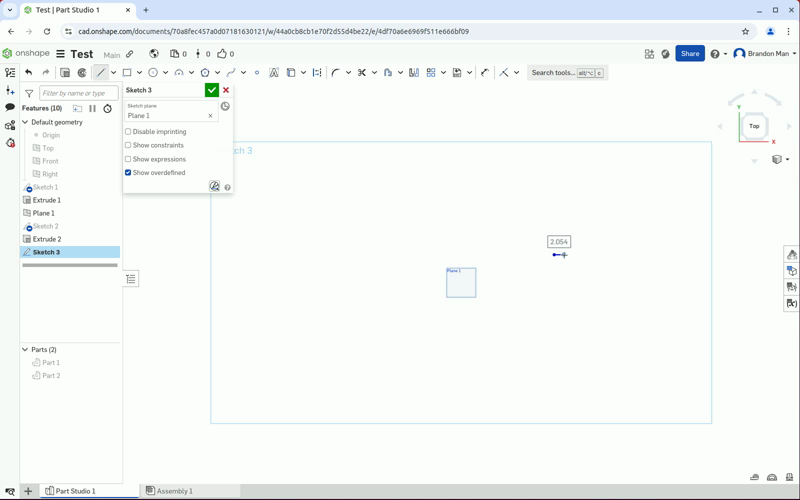
key_down(shift)
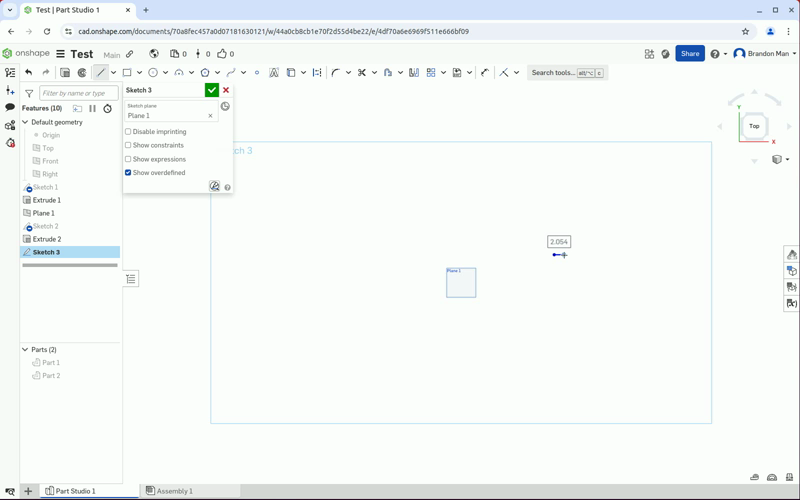
mouse_move(564, 188)
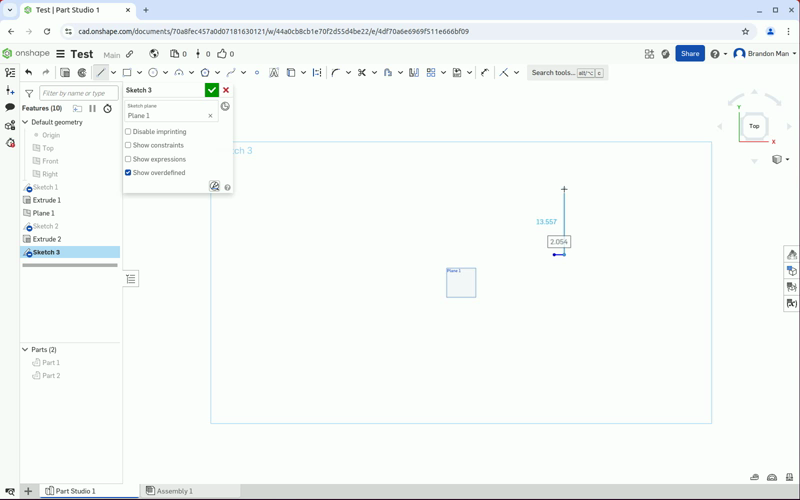
click(564, 188)
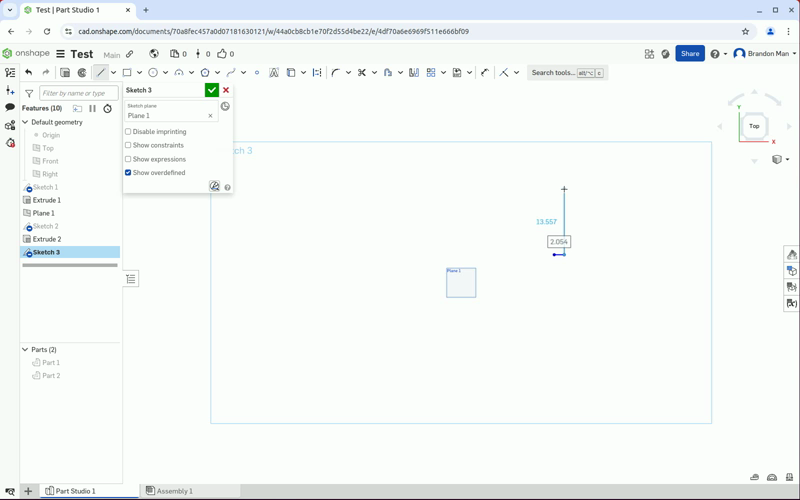
key_up(shift)
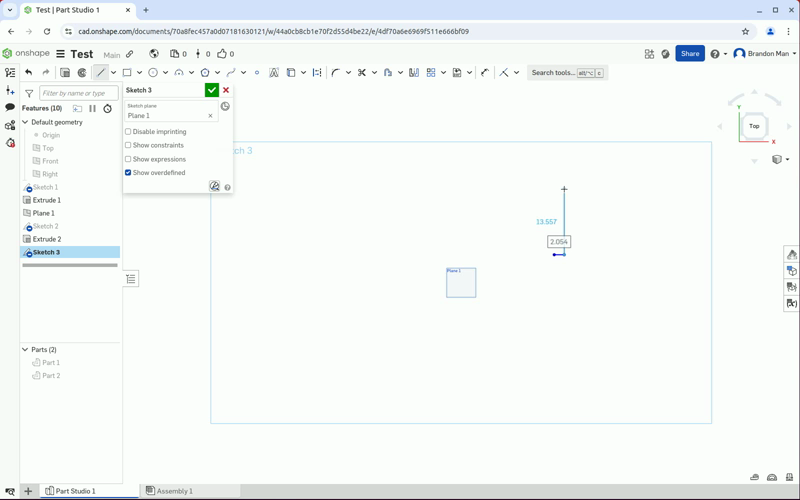
key_down(shift)
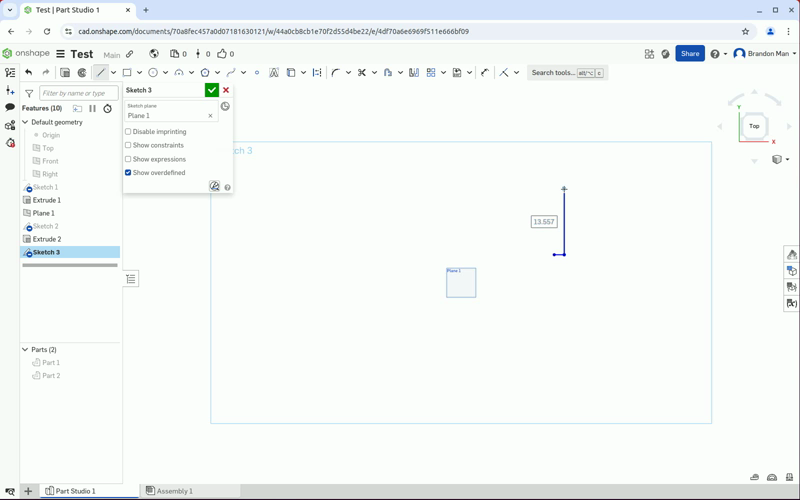
mouse_move(589, 188)
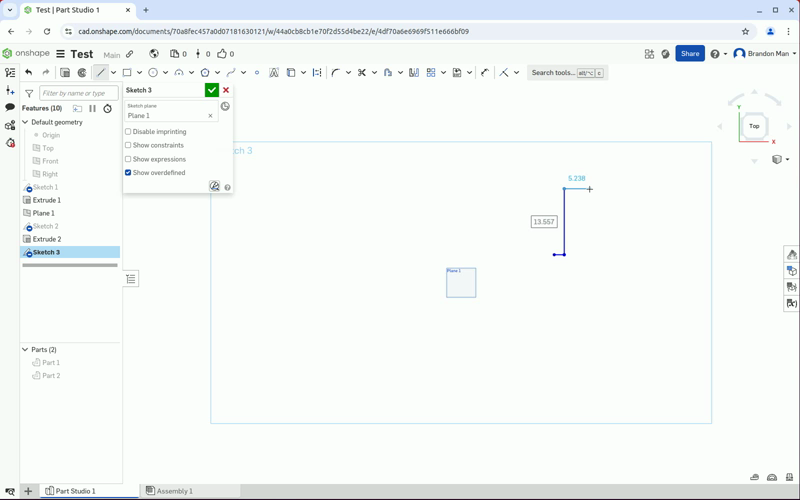
mouse_move(554, 188)
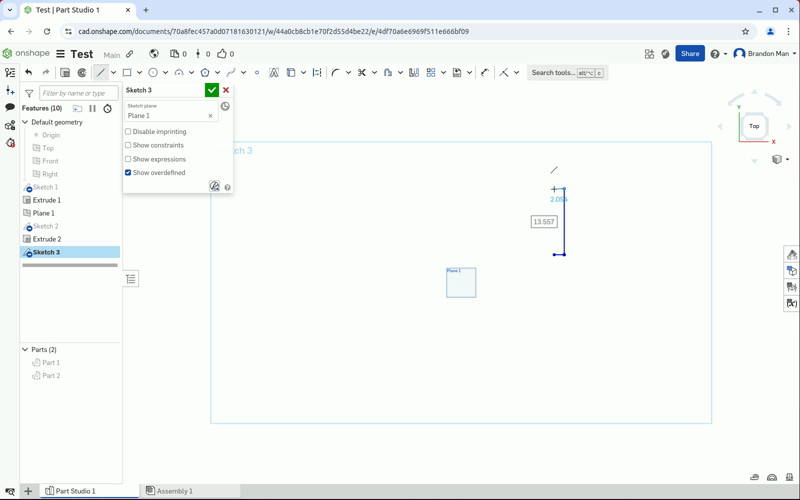
click(554, 188)
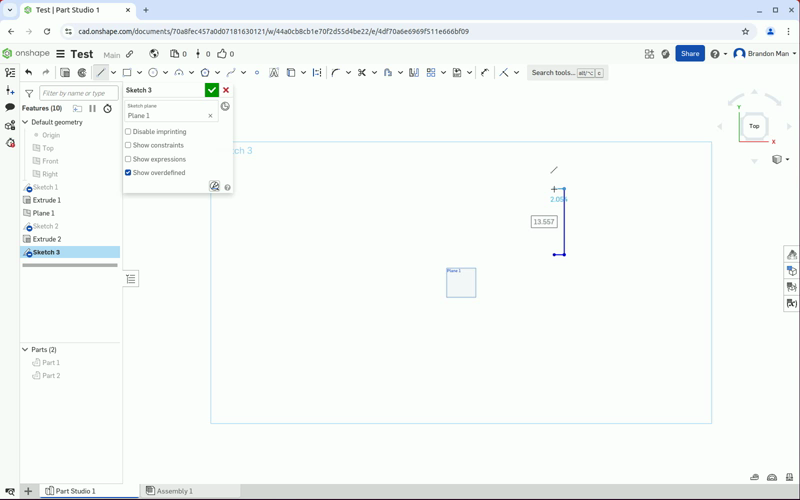
key_up(shift)
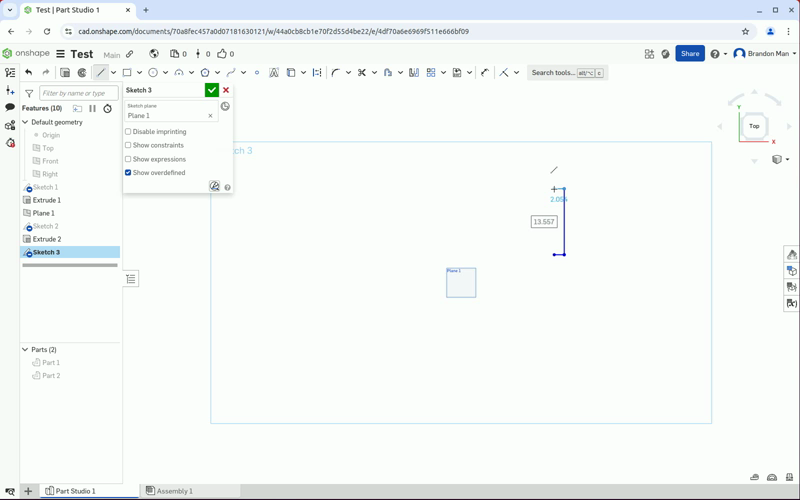
key_down(shift)
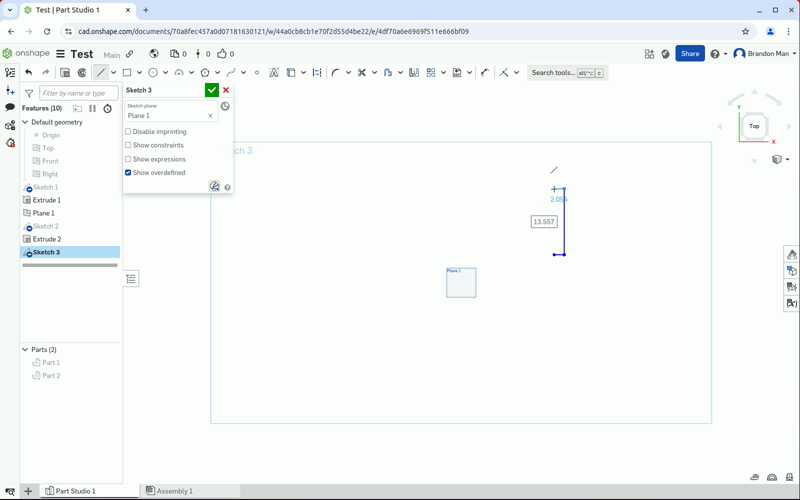
mouse_move(554, 254)
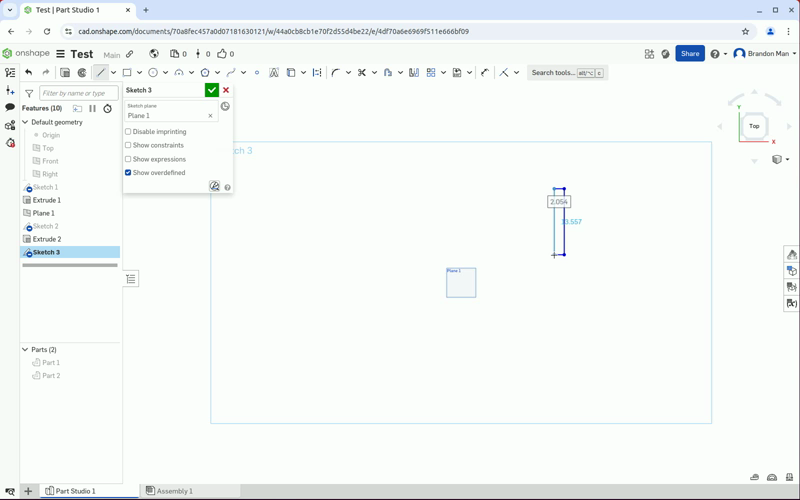
key_up(shift)
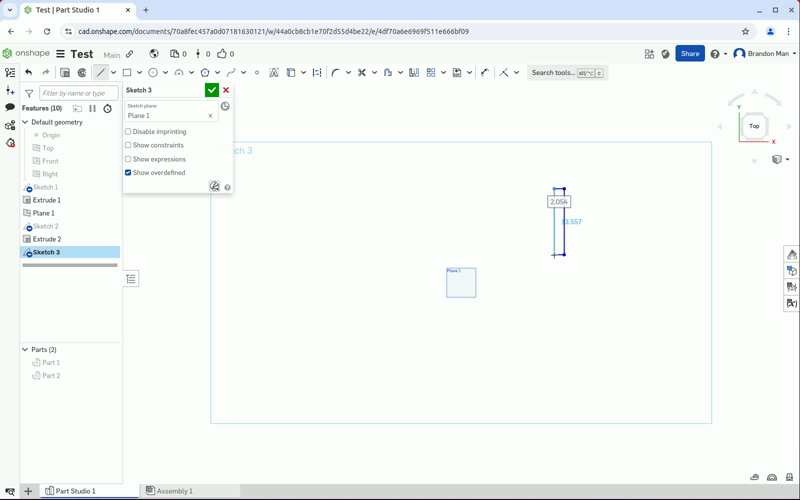
click(554, 254)
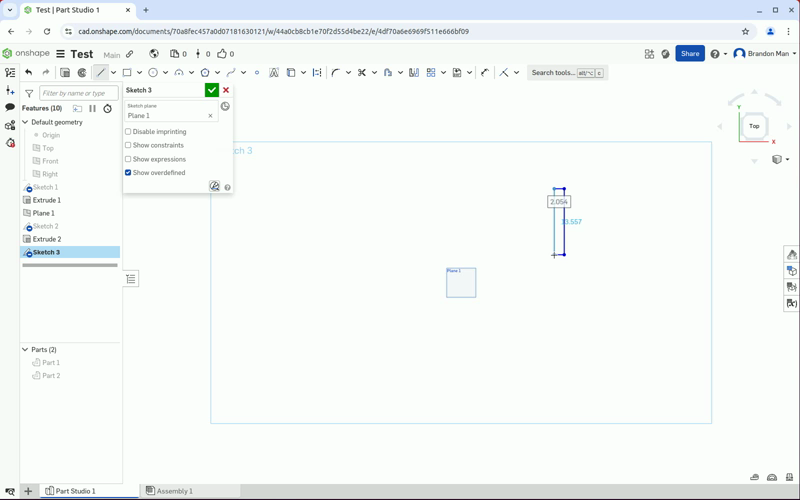
key(esc)
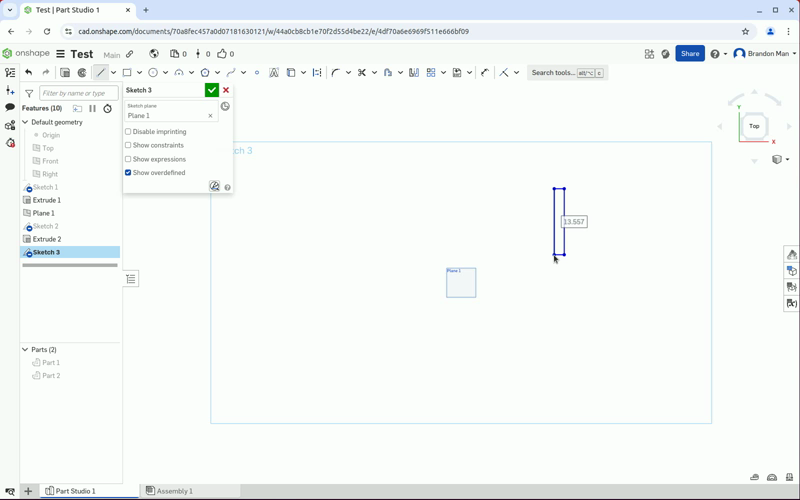
mouse_move(560, 223)
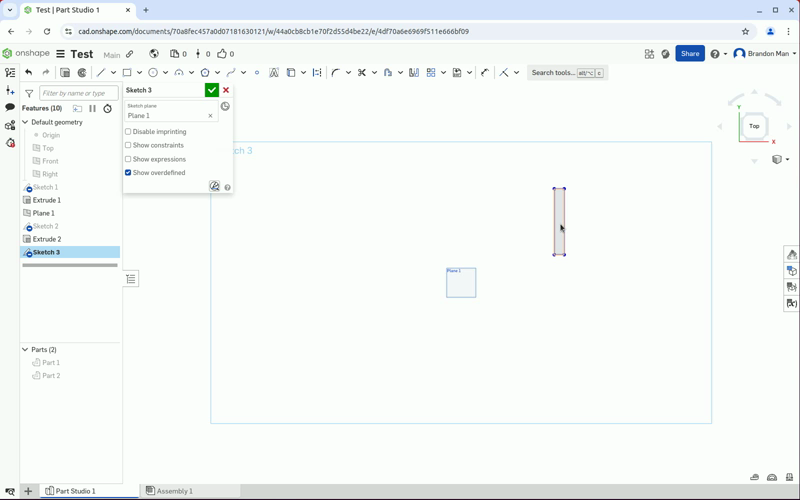
scroll(6)
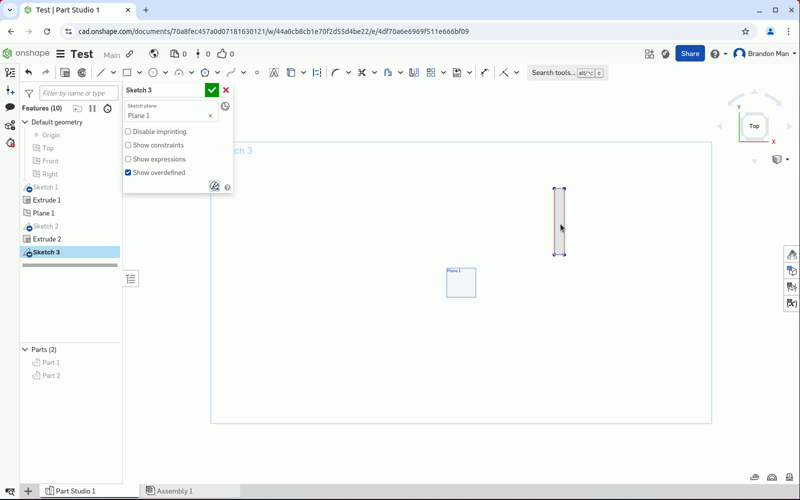
scroll(6)
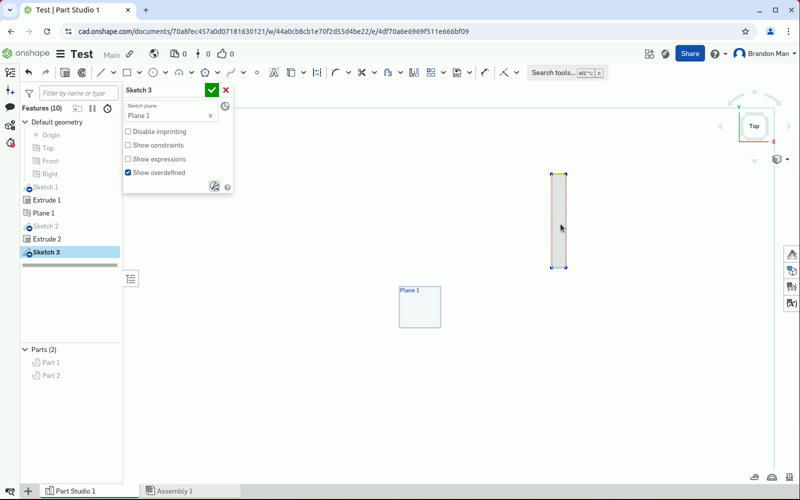
scroll(6)
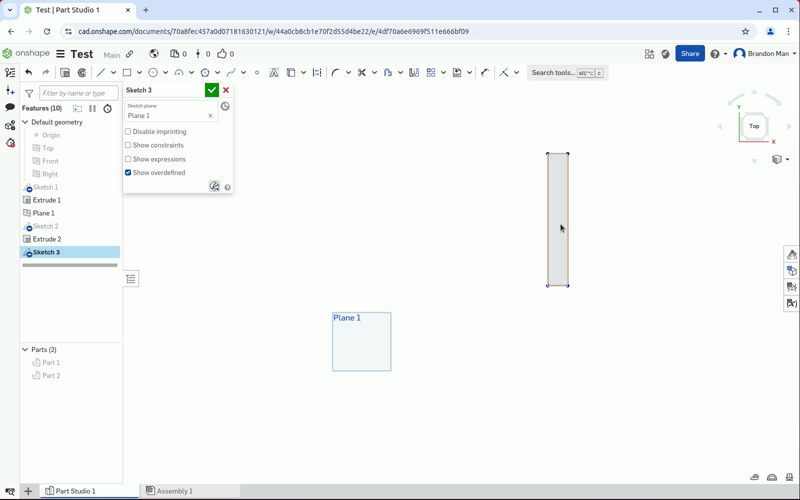
scroll(6)
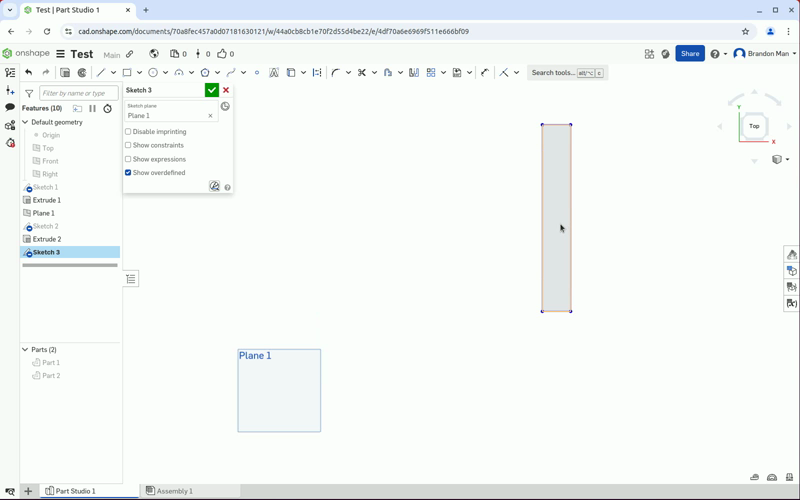
scroll(6)
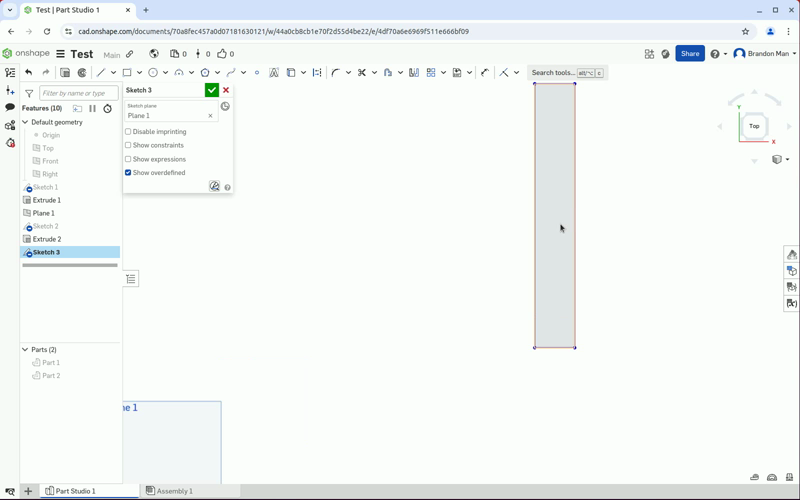
scroll(6)
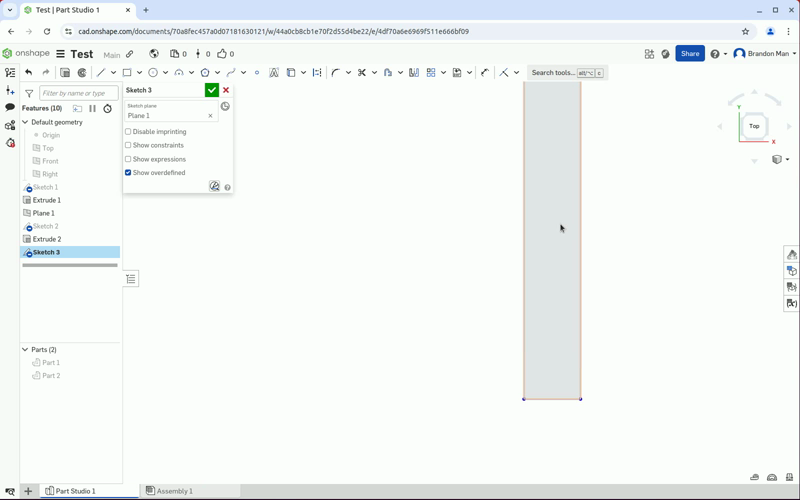
scroll(6)
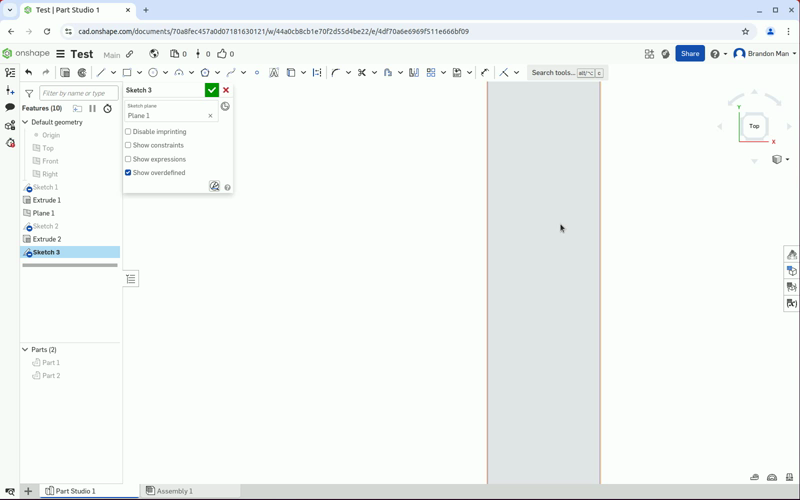
click(560, 223)
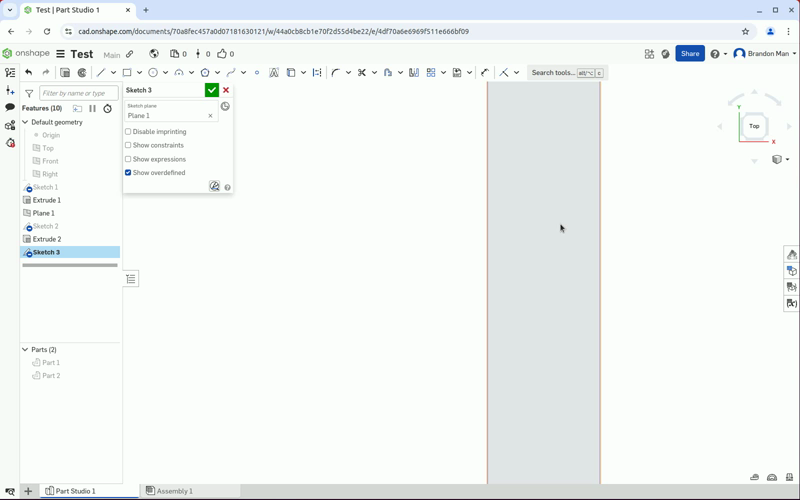
scroll(-6)
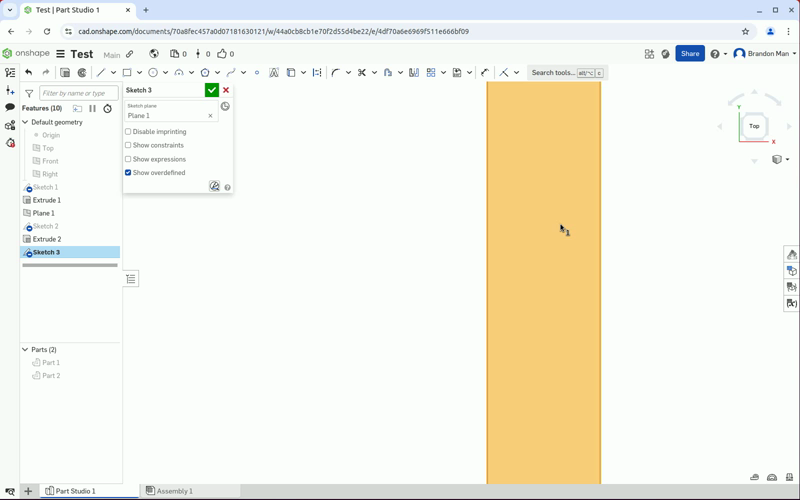
scroll(-6)
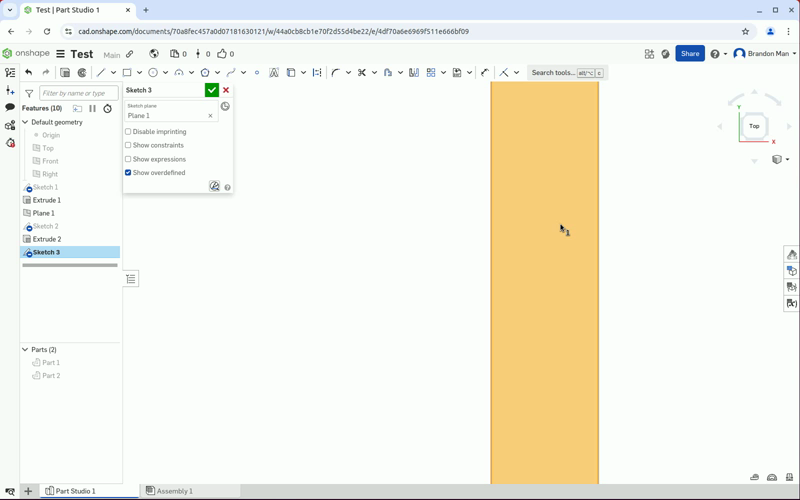
scroll(-6)
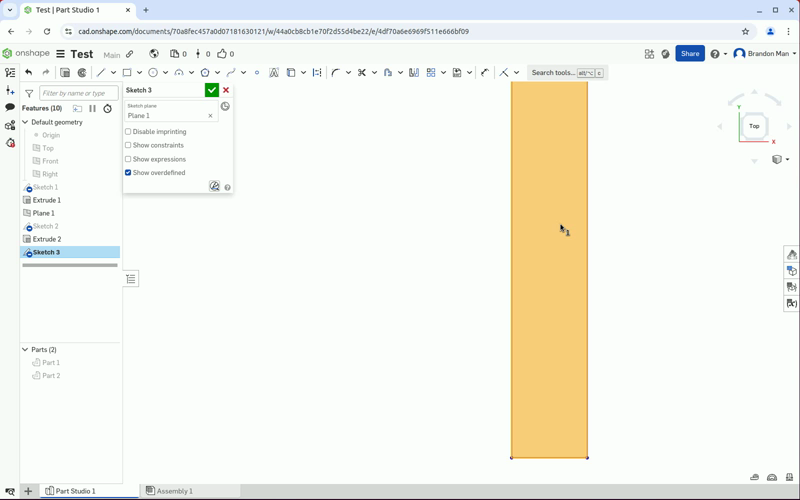
scroll(-6)
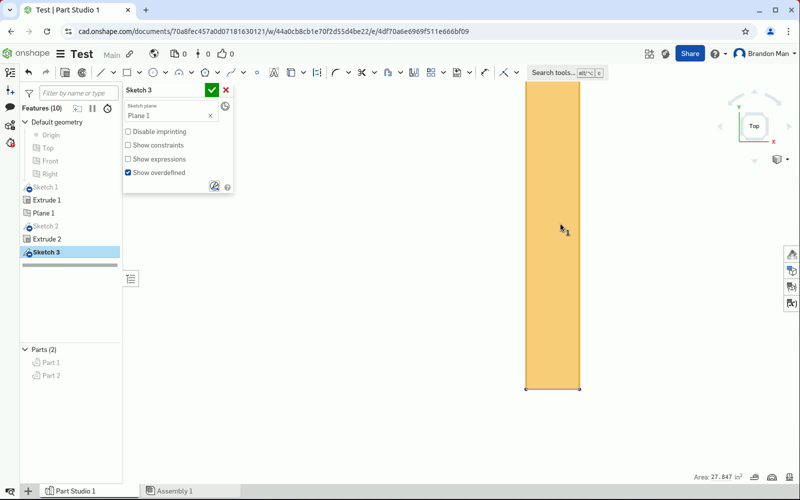
scroll(-6)
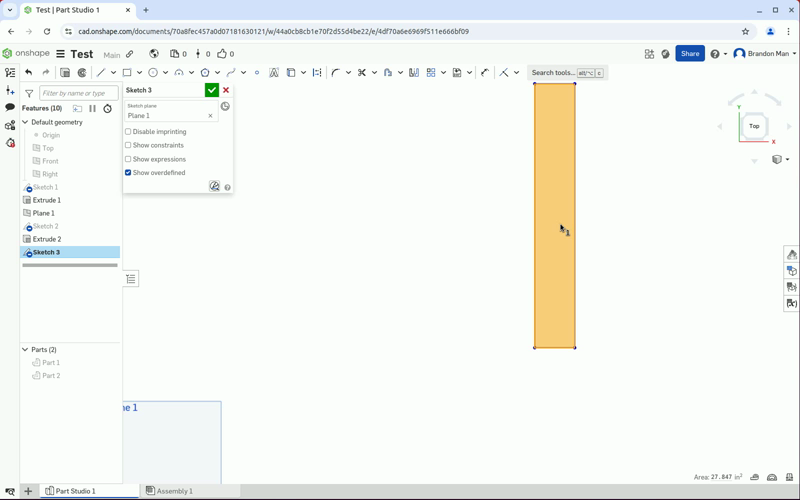
scroll(-6)
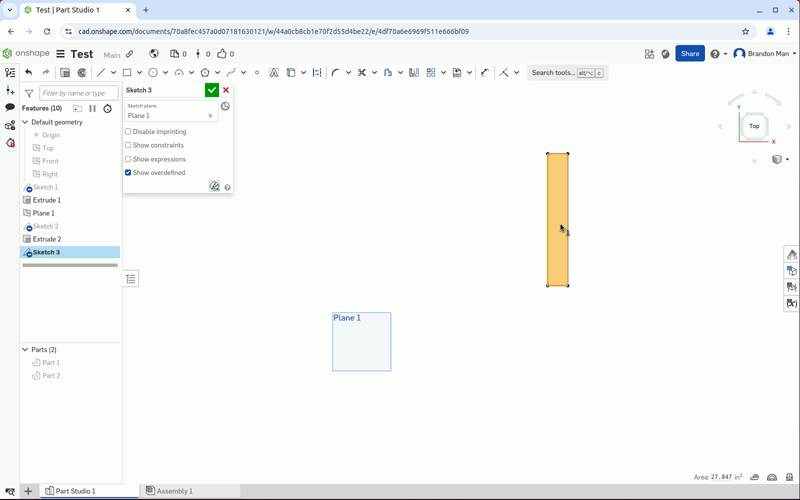
scroll(-6)
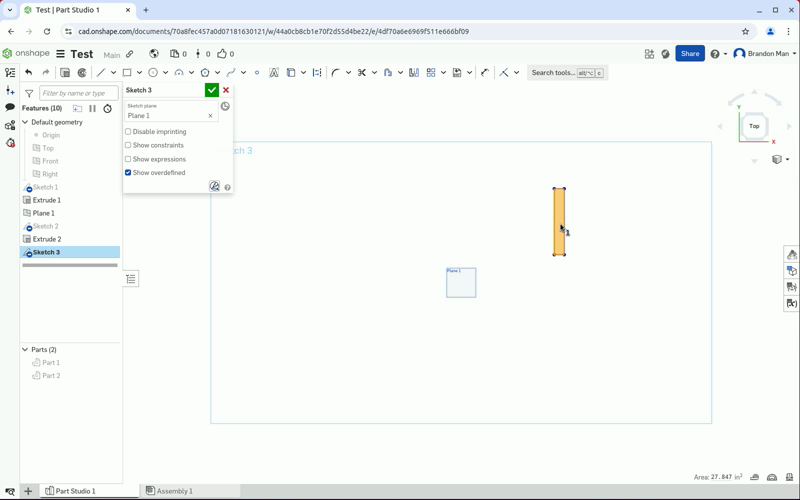
mouse_move(73, 352)
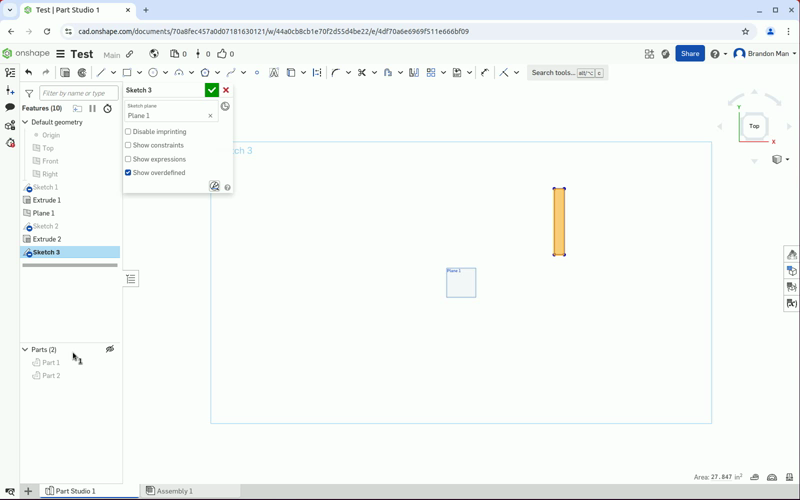
key(shift+y)
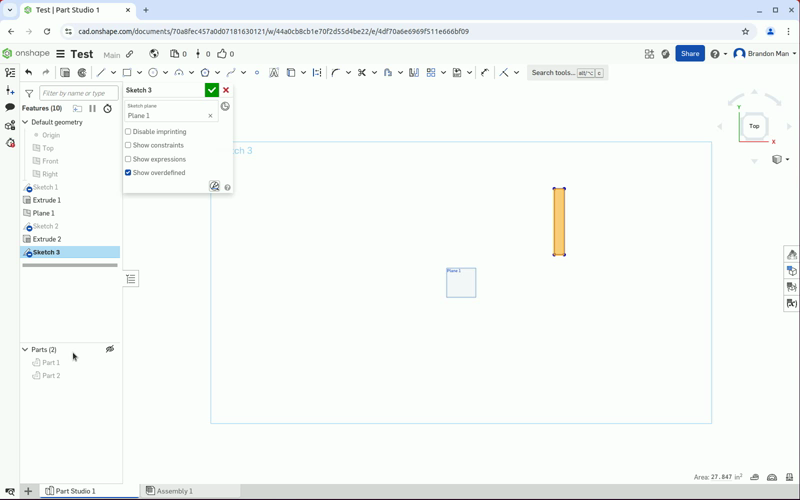
key(shift+e)
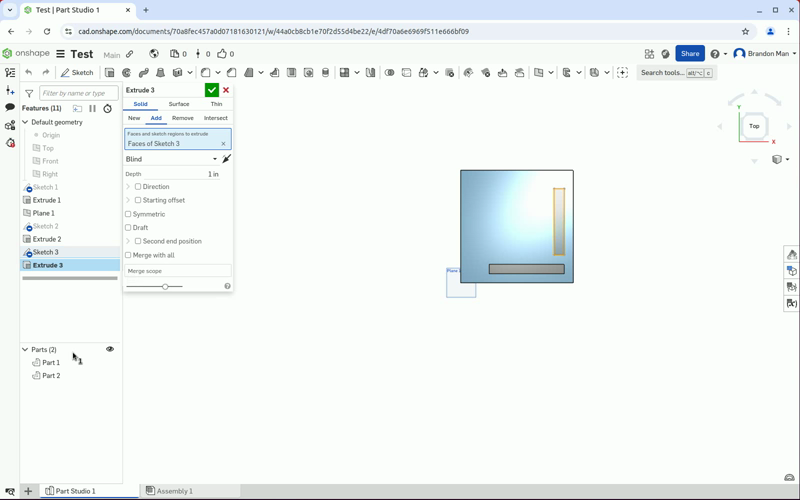
mouse_move(143, 106)
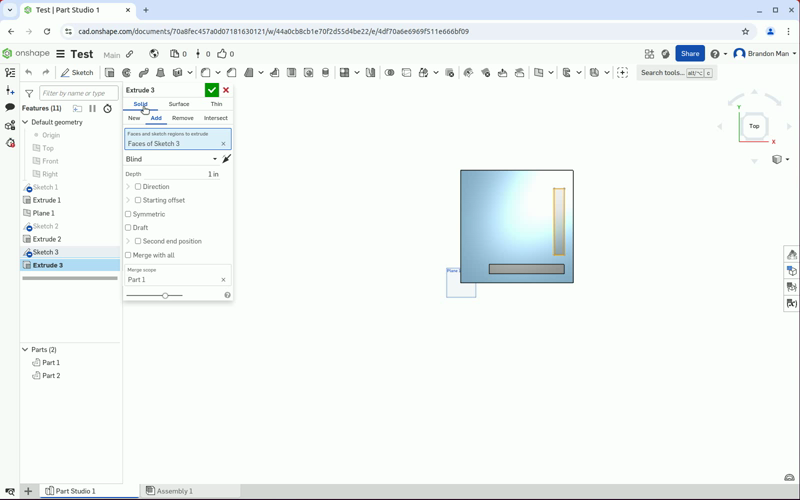
click(143, 106)
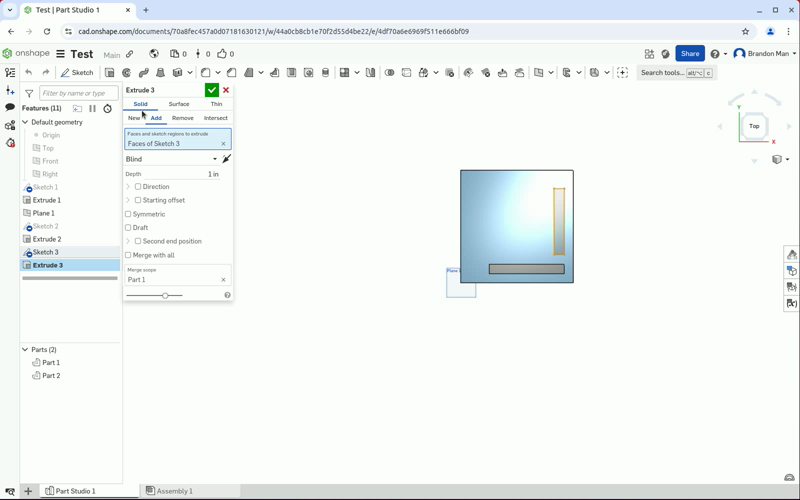
mouse_move(137, 120)
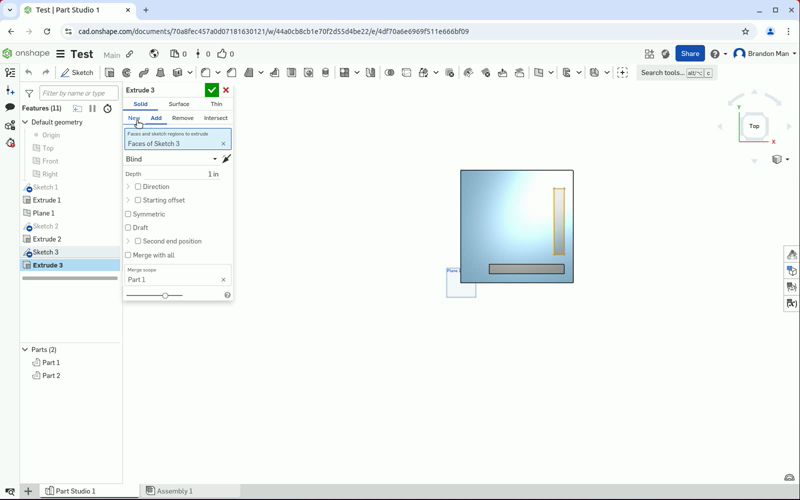
click(137, 120)
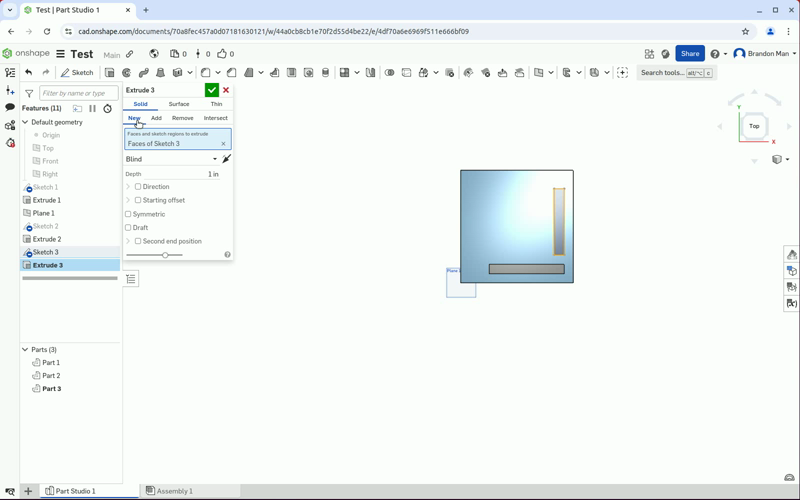
key(tab, 4)
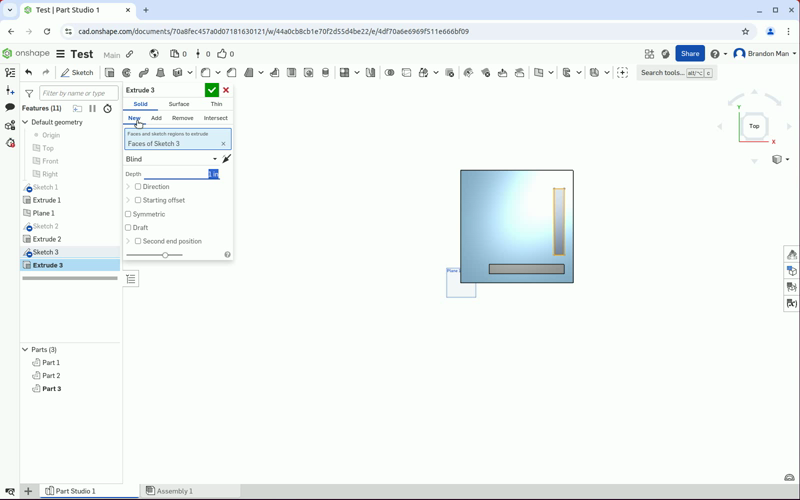
text(1.926)
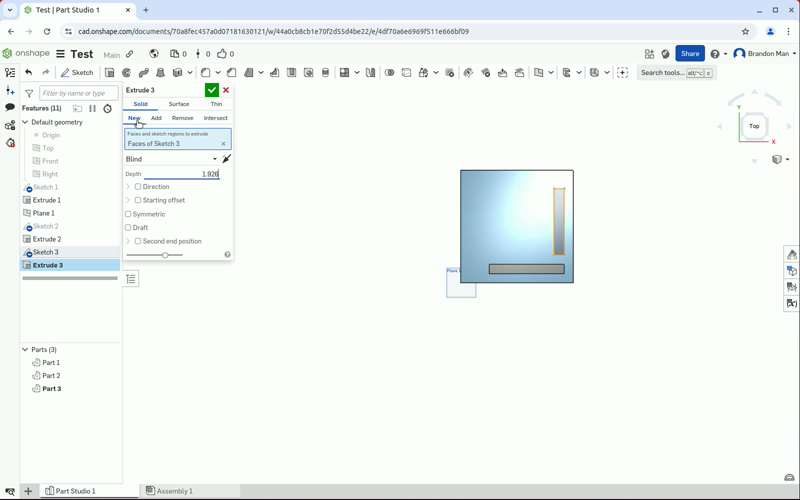
key(enter)
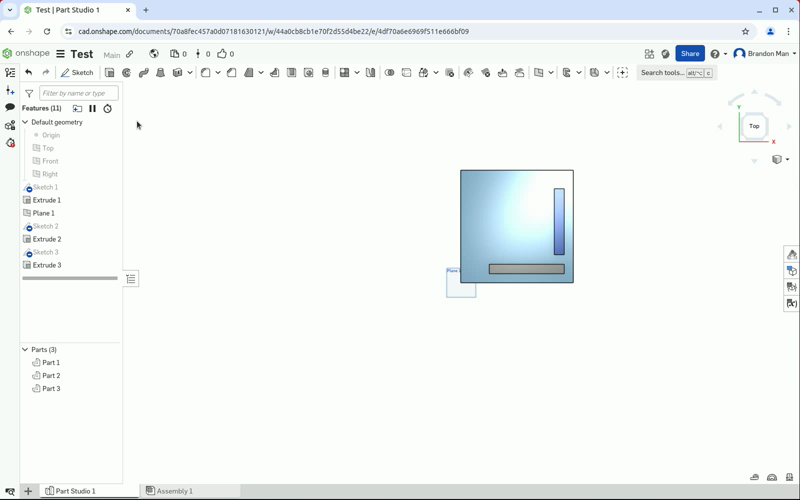
key(shift+h)
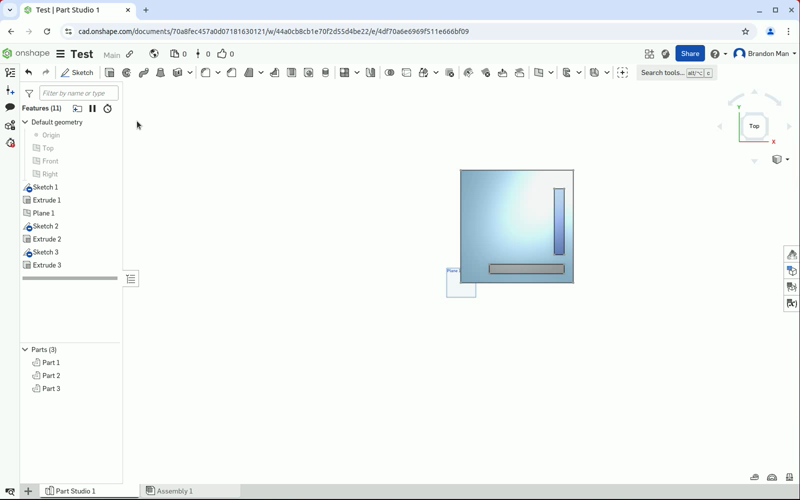
key(shift+h)
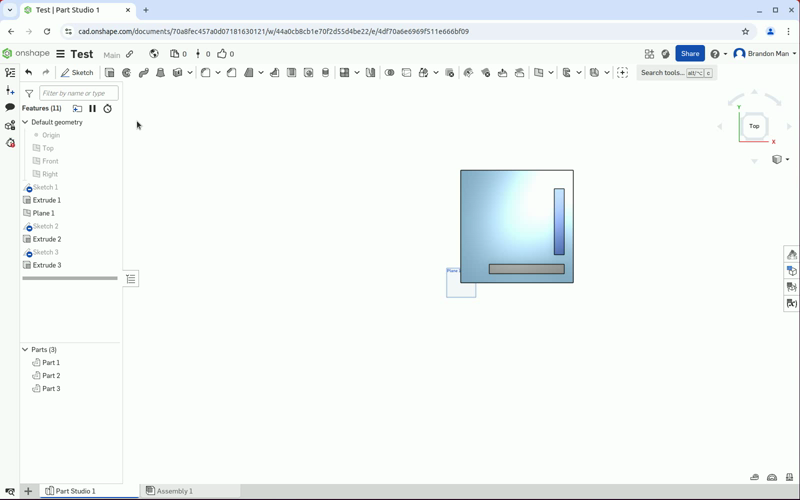
mouse_move(73, 189)
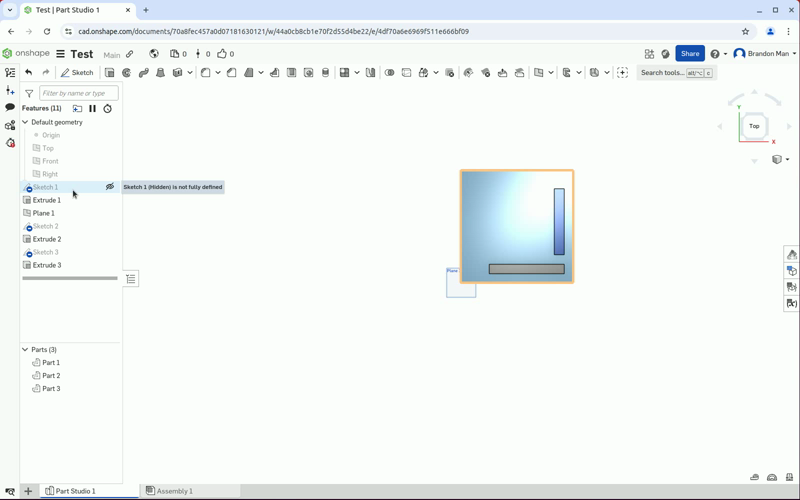
click(73, 189)
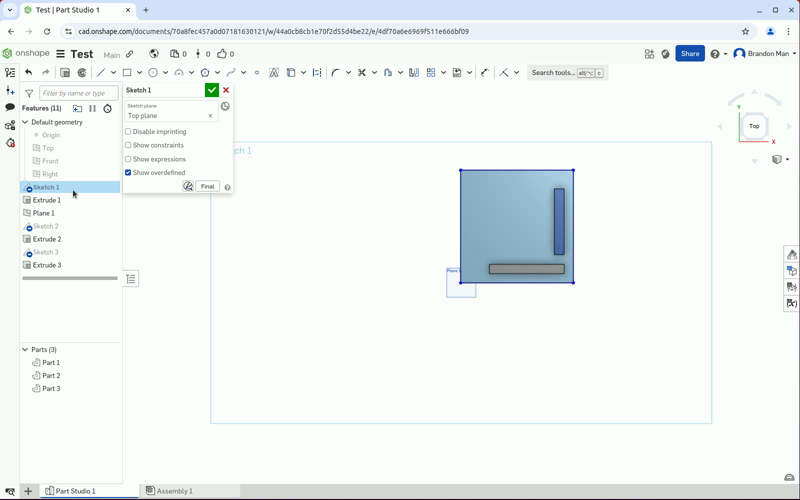
mouse_move(229, 92)
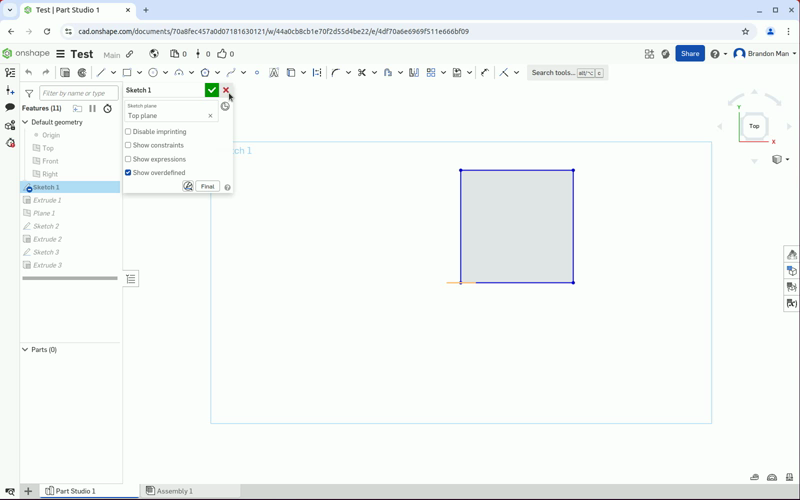
click(229, 92)
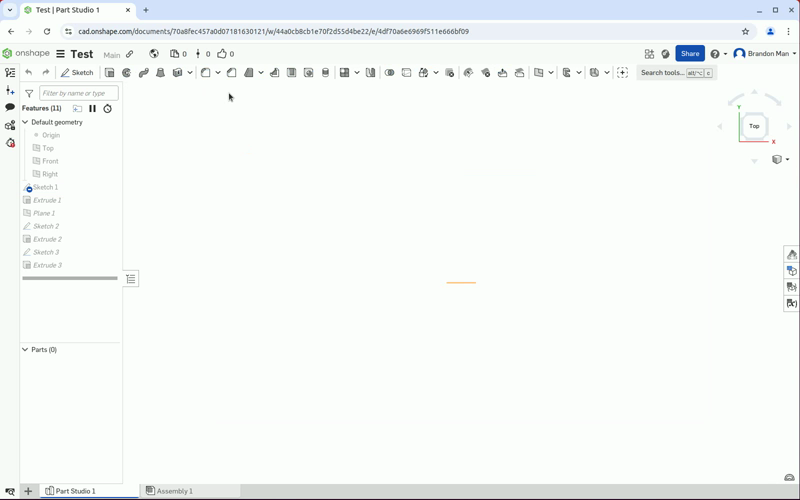
key(shift+s)
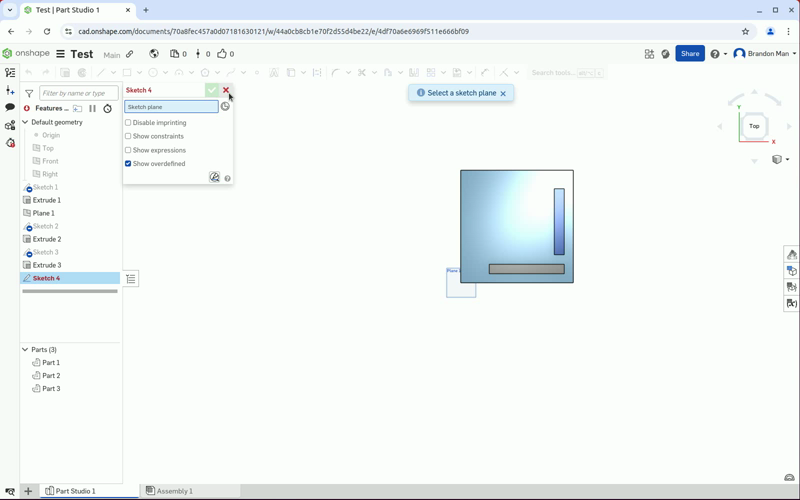
mouse_move(73, 215)
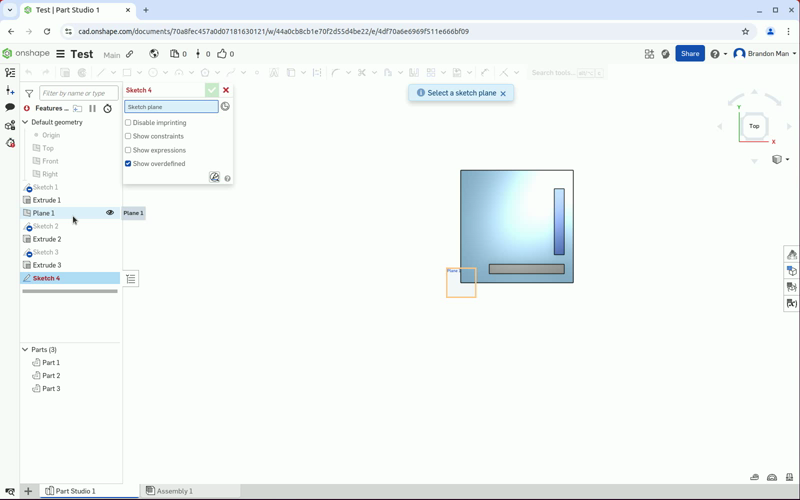
click(73, 215)
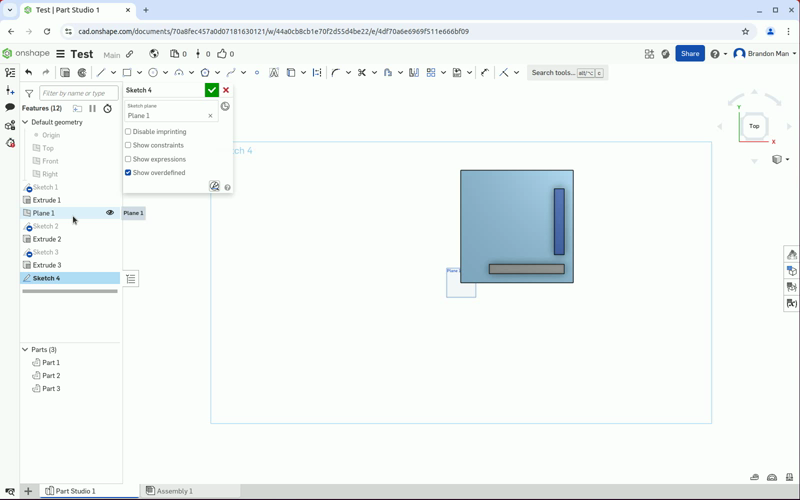
mouse_move(73, 352)
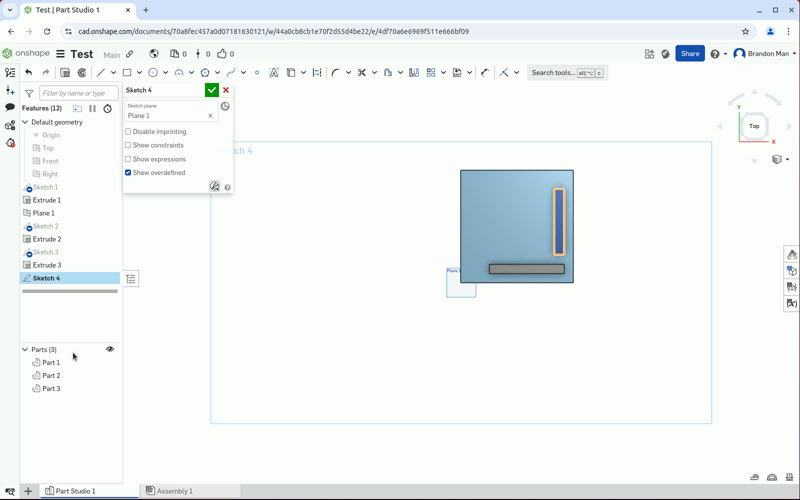
key(y)
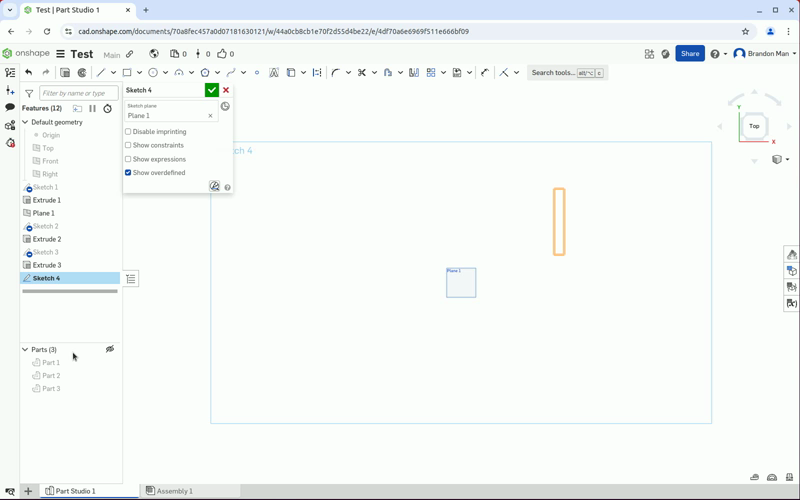
key(l)
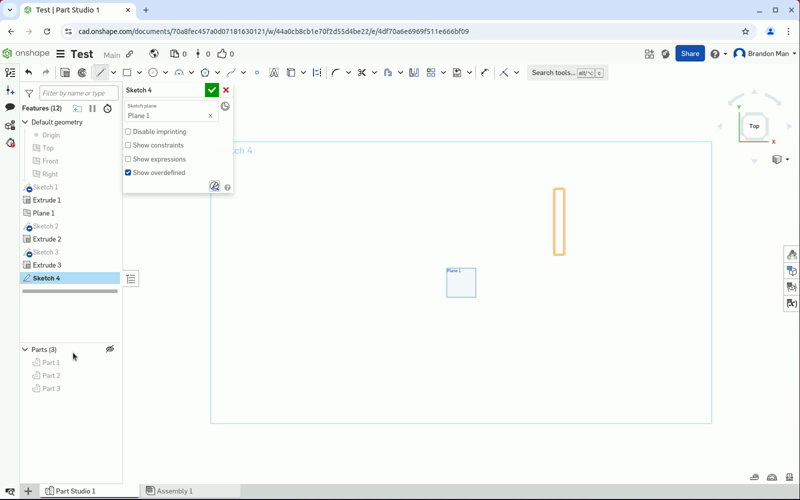
key_down(shift)
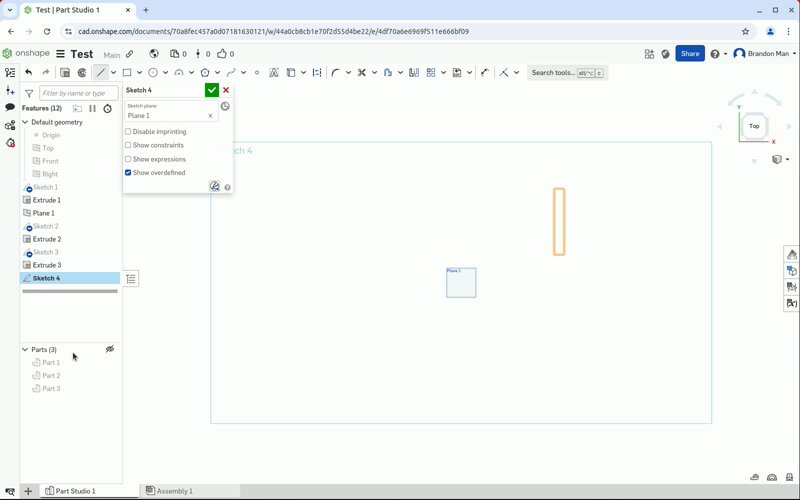
mouse_move(470, 189)
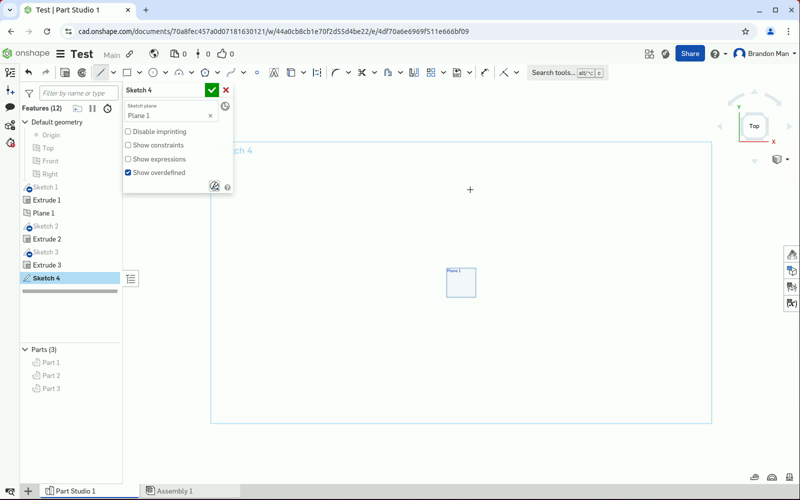
click(470, 189)
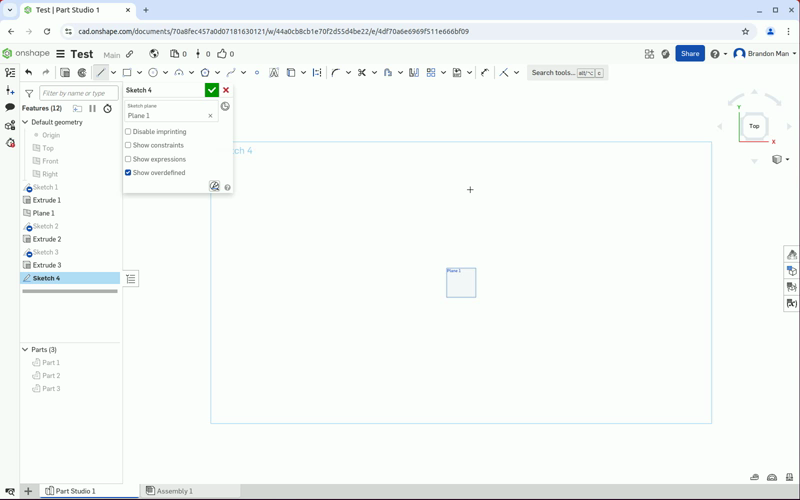
key_up(shift)
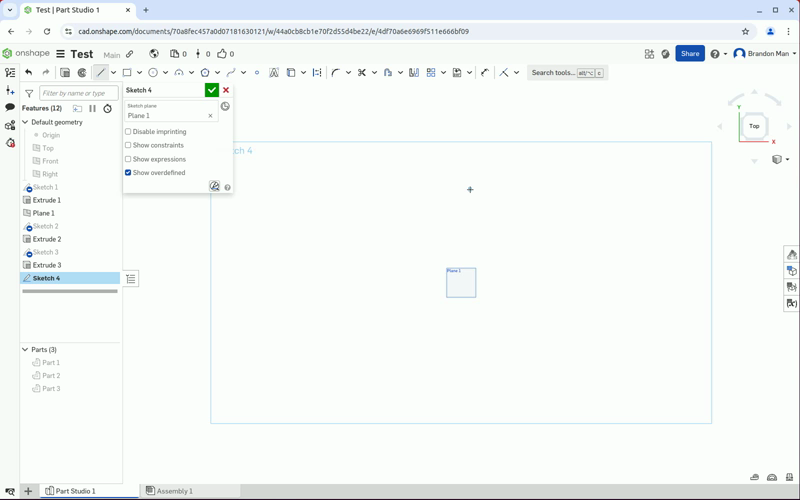
key_down(shift)
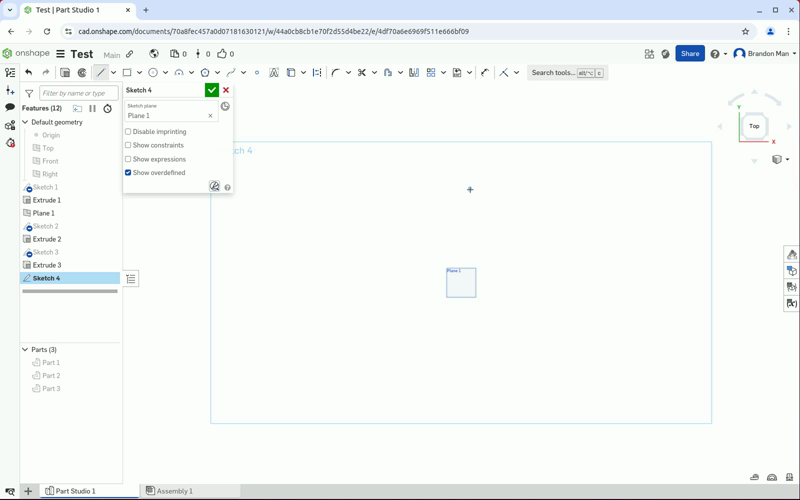
mouse_move(545, 189)
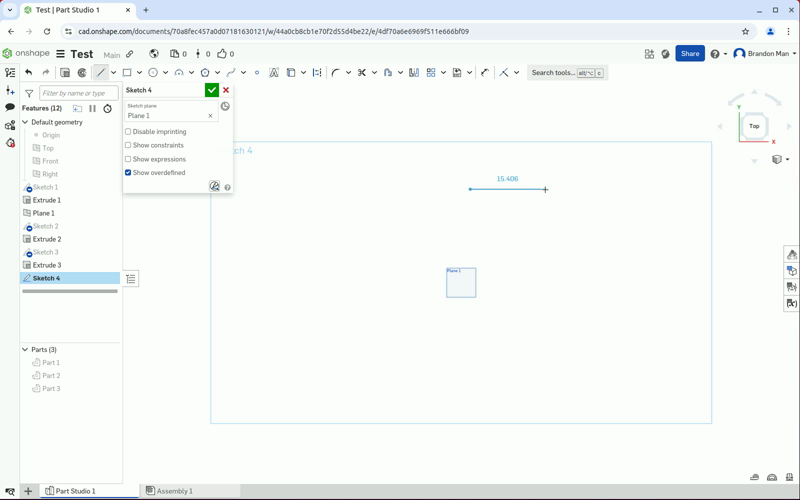
click(545, 189)
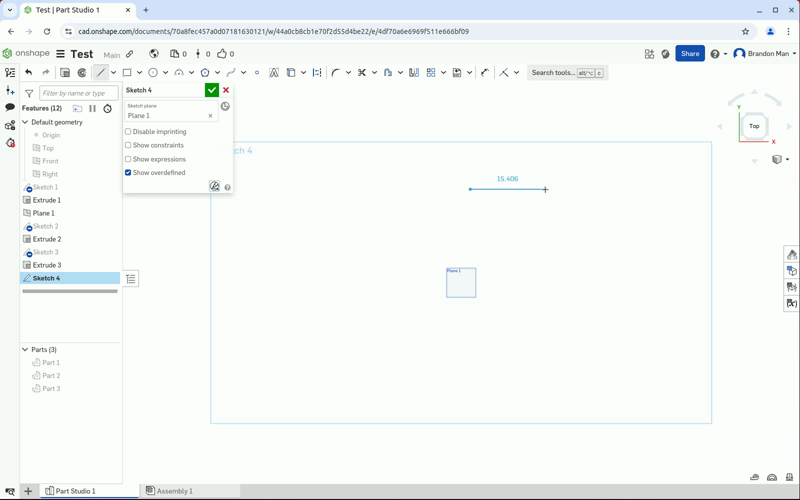
key_up(shift)
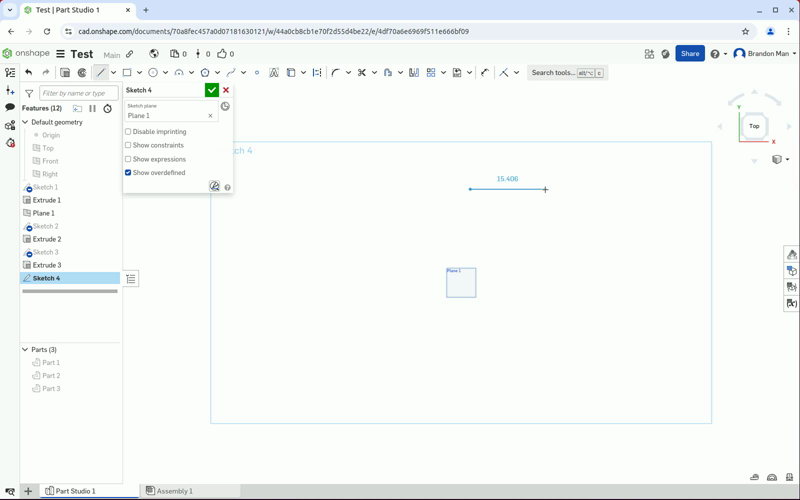
key_down(shift)
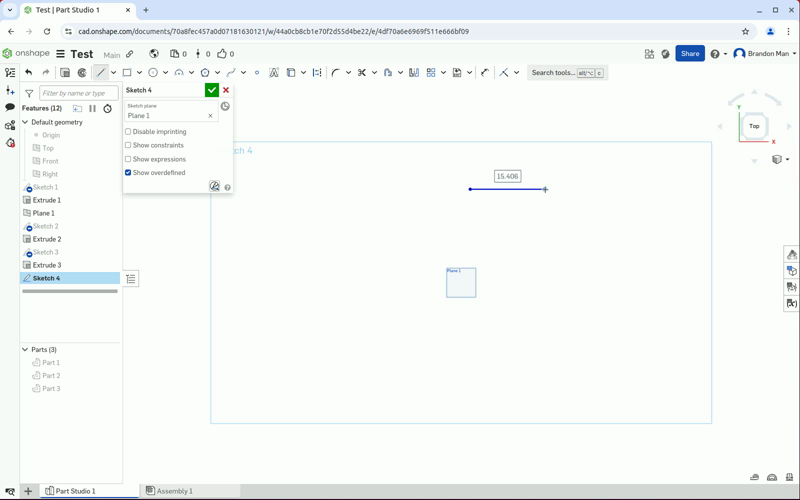
mouse_move(575, 189)
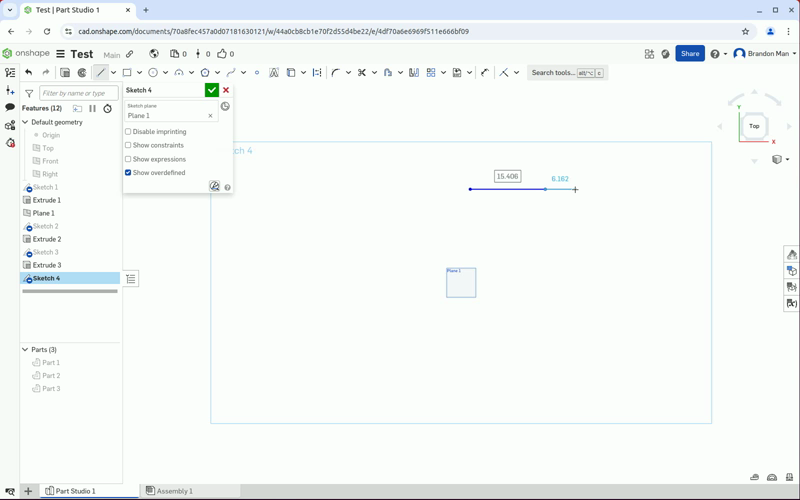
mouse_move(545, 179)
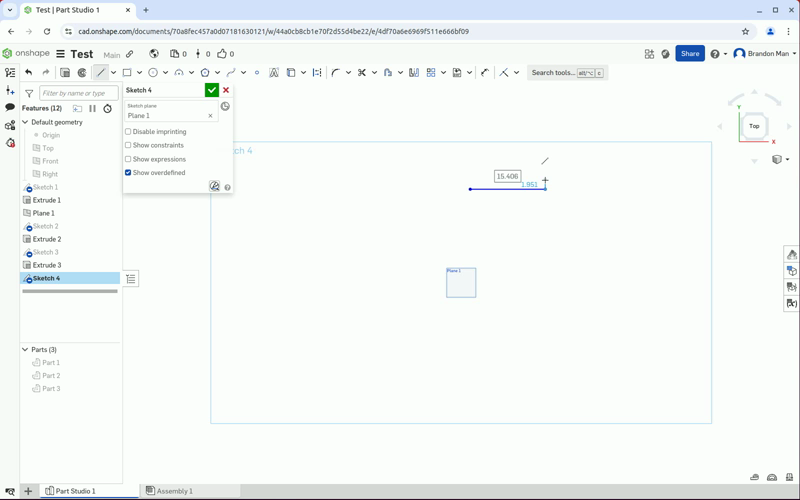
click(545, 179)
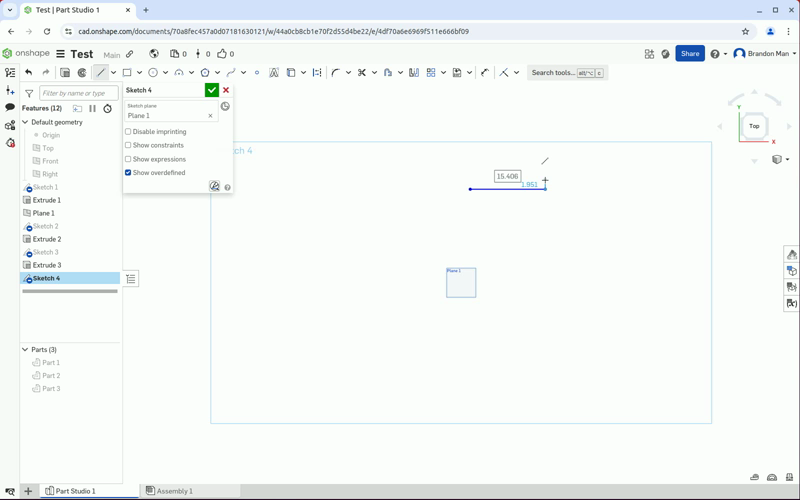
key_up(shift)
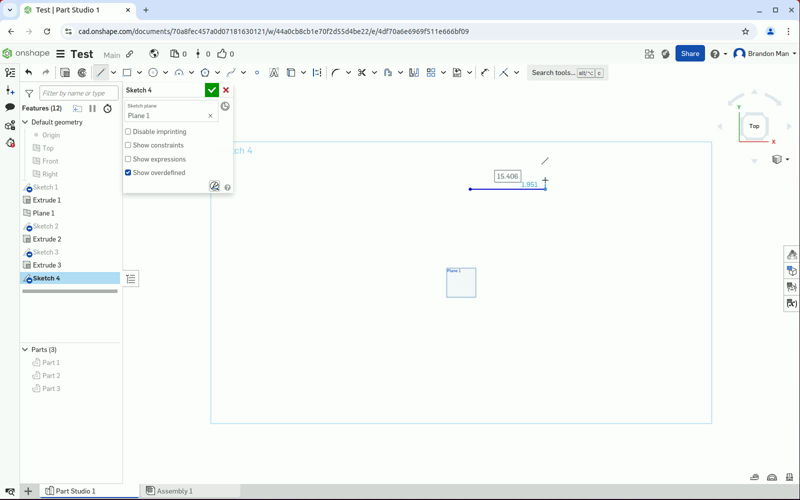
key_down(shift)
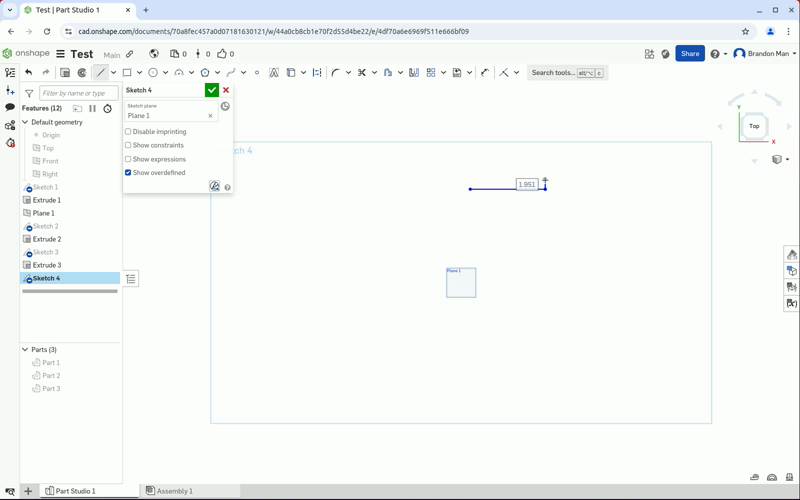
mouse_move(470, 179)
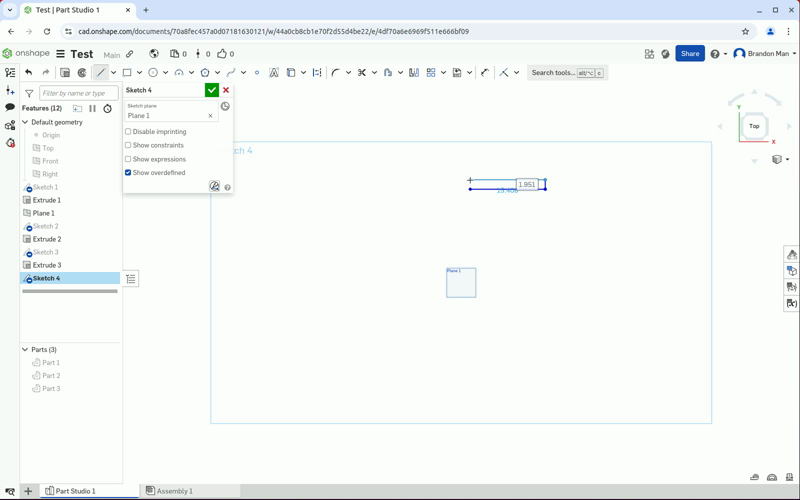
click(470, 179)
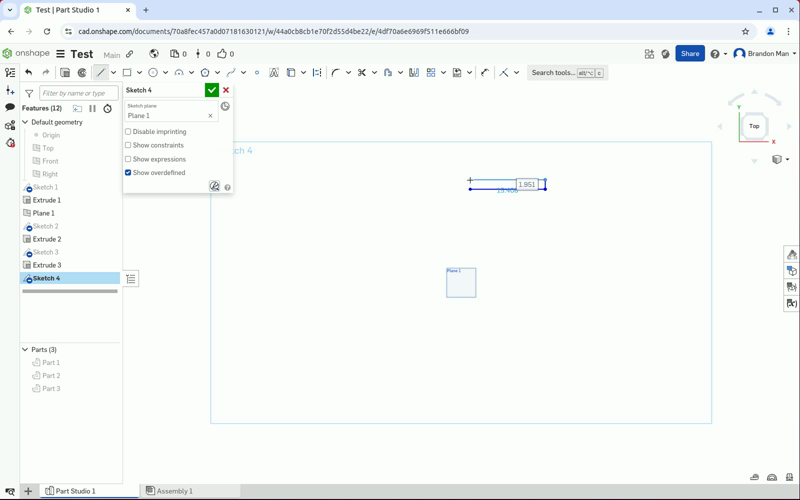
key_up(shift)
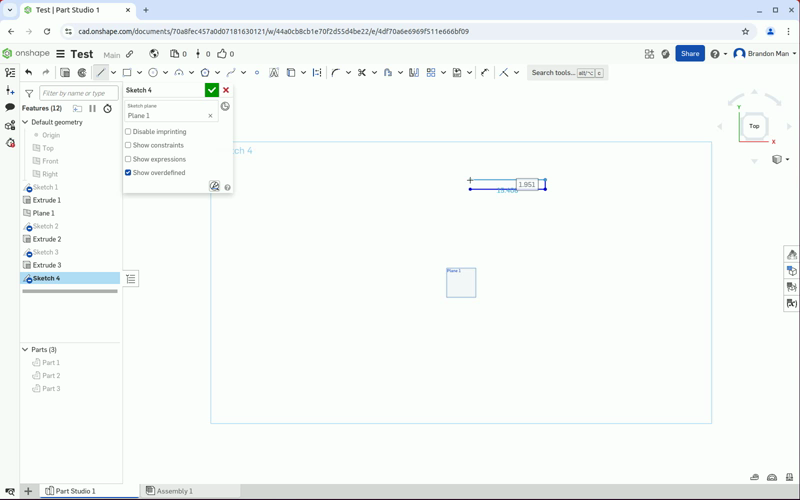
mouse_move(500, 179)
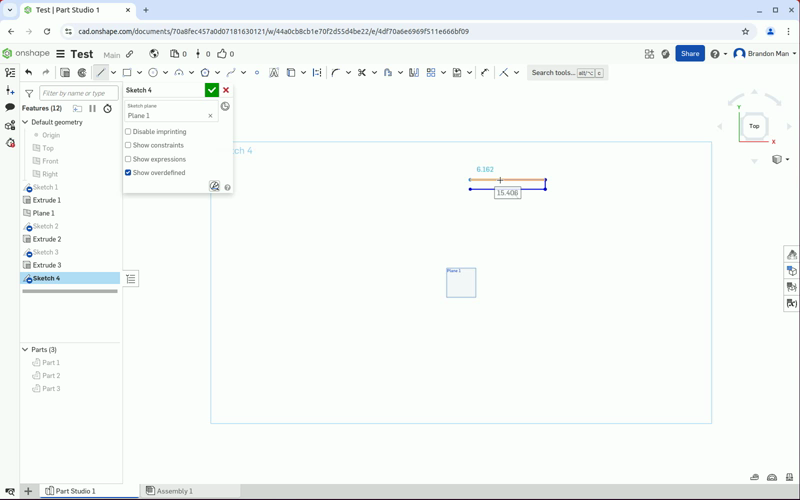
key_down(shift)
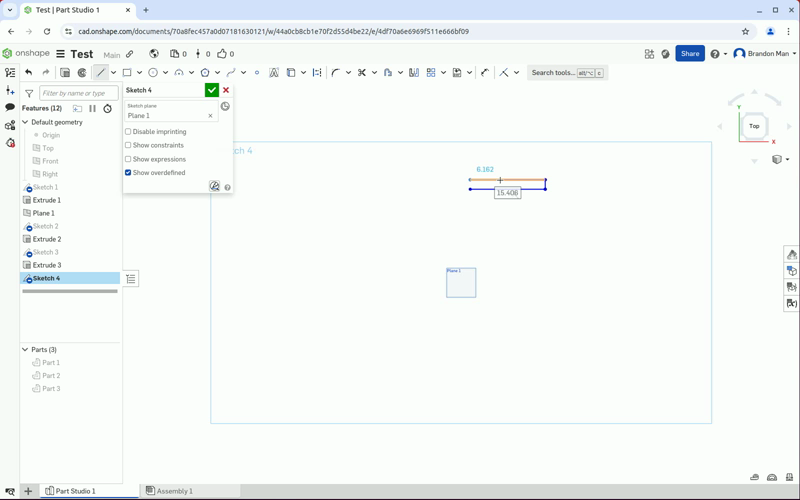
mouse_move(470, 189)
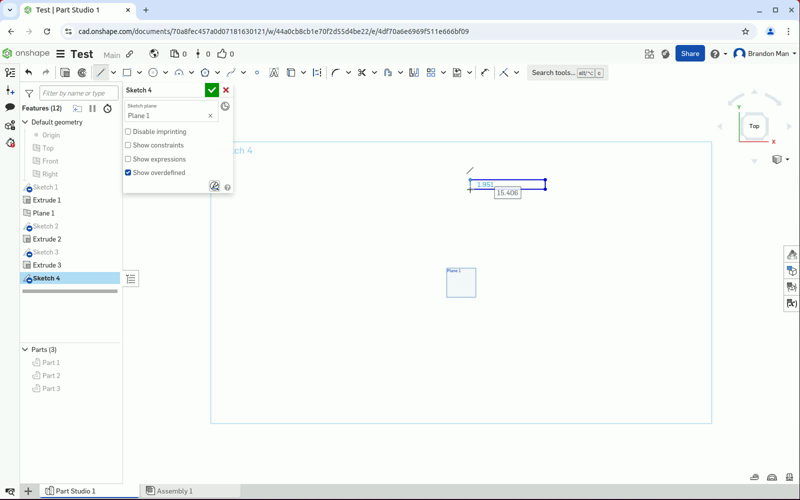
key_up(shift)
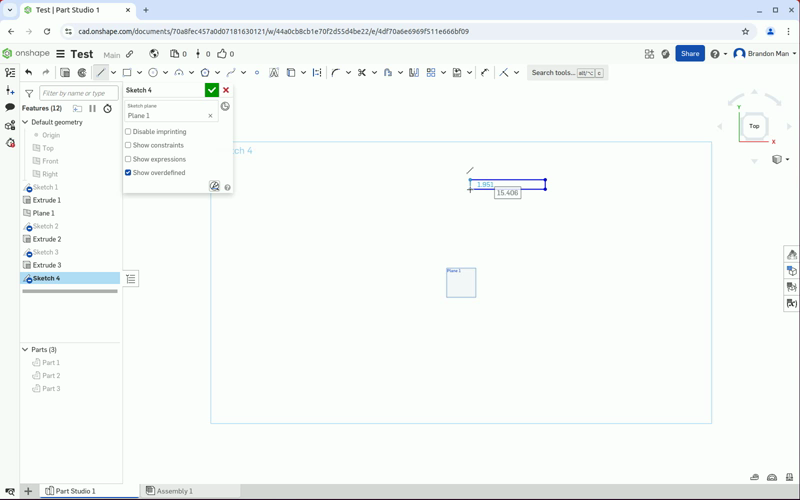
click(470, 189)
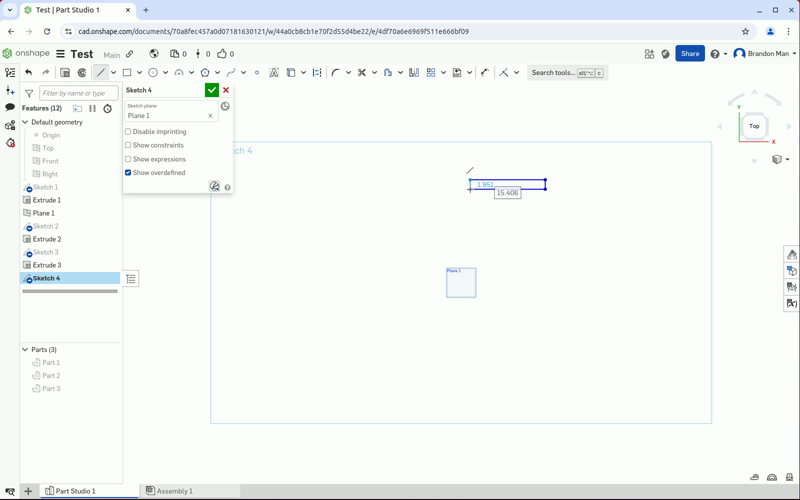
key(esc)
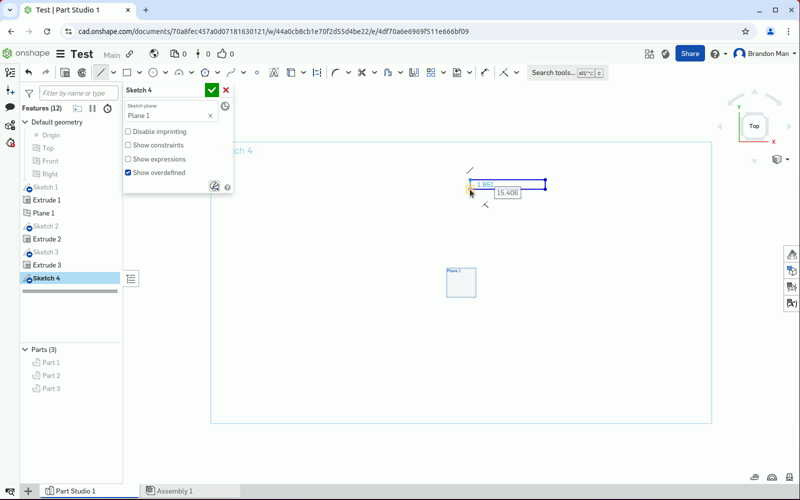
mouse_move(540, 183)
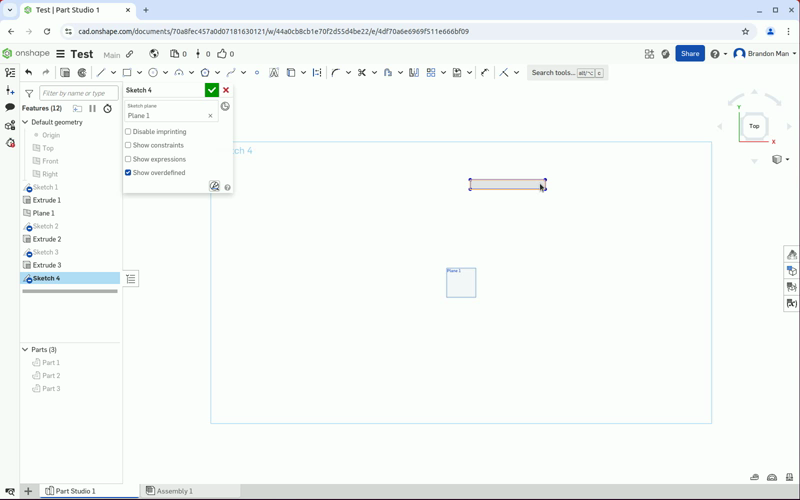
scroll(6)
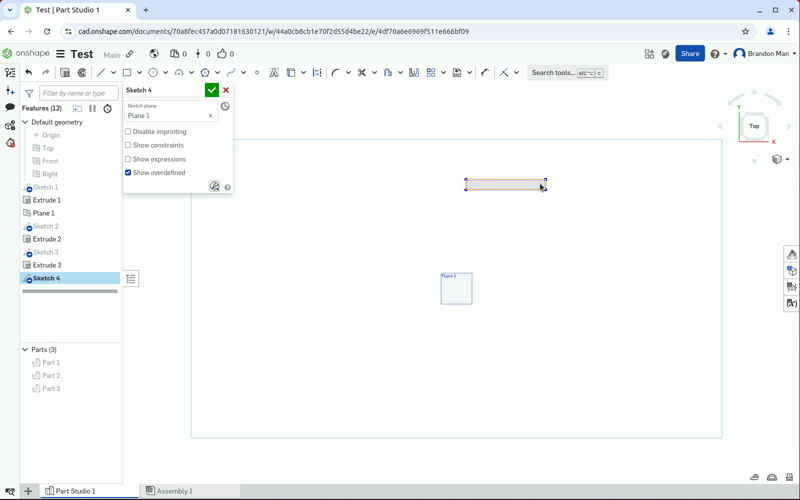
scroll(6)
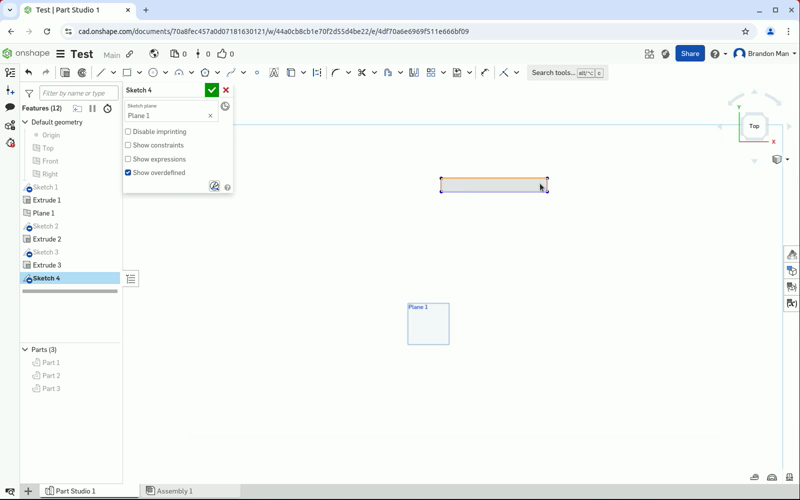
scroll(6)
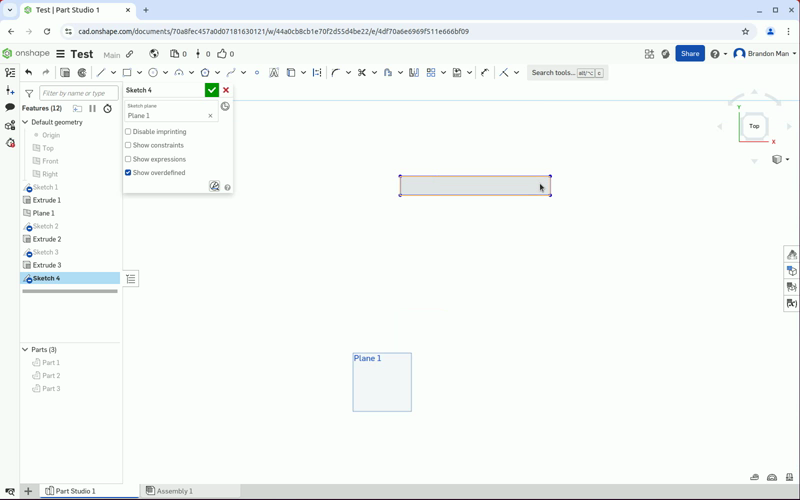
scroll(6)
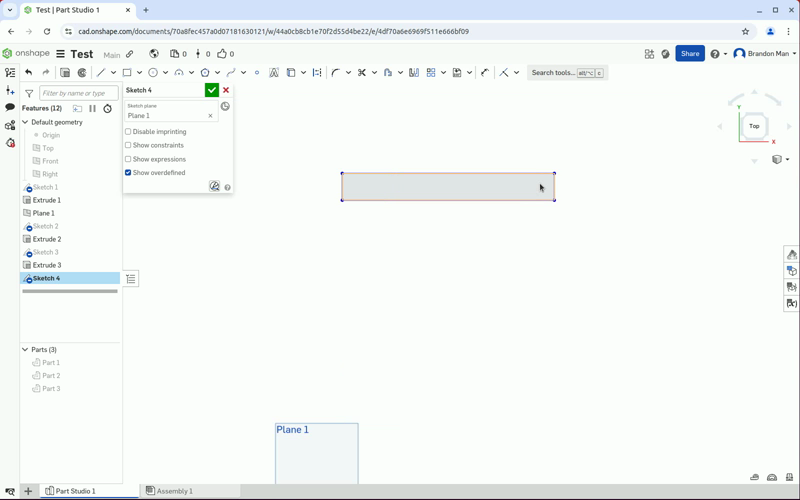
scroll(6)
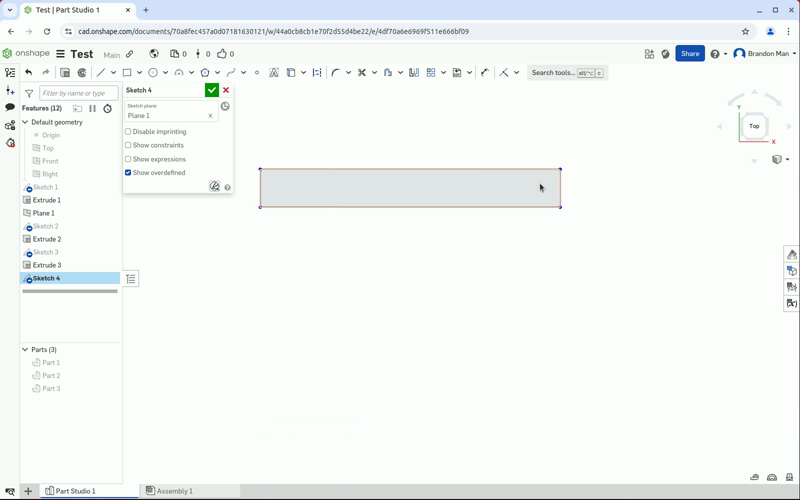
scroll(6)
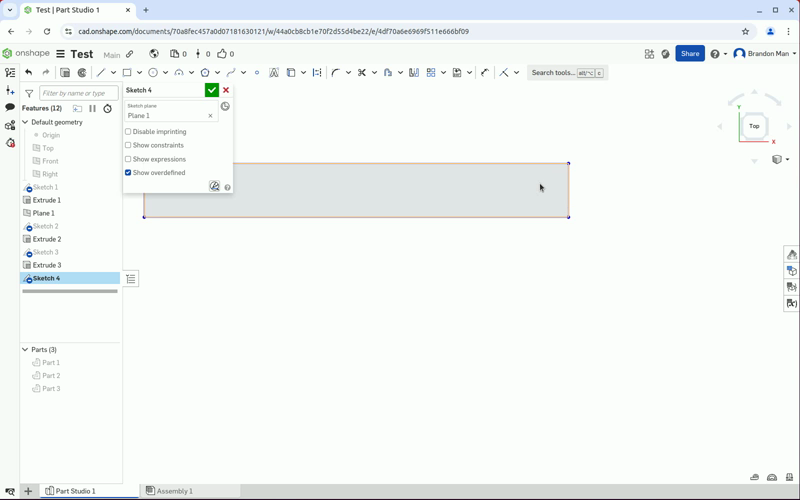
scroll(6)
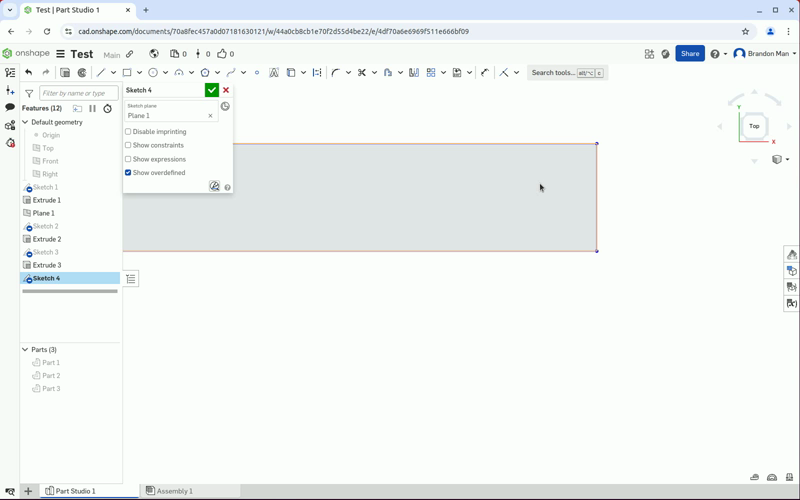
click(540, 183)
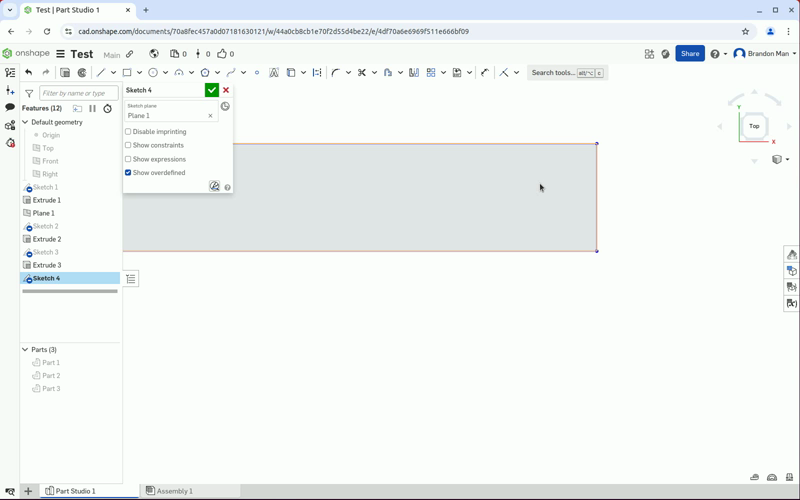
scroll(-6)
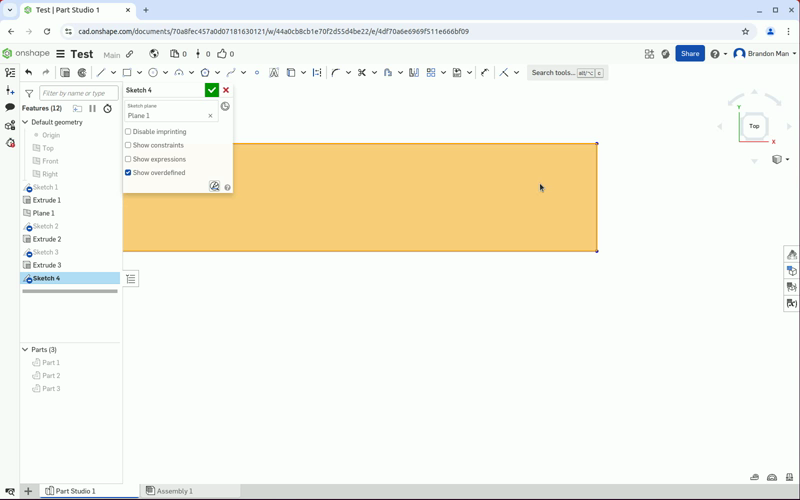
scroll(-6)
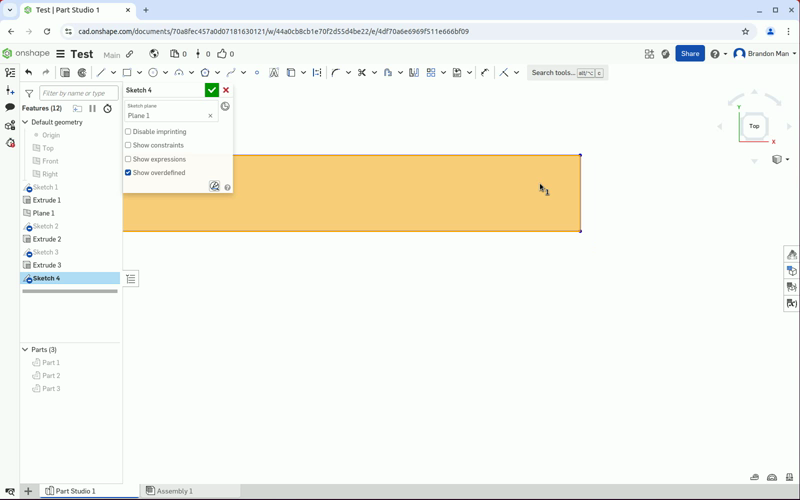
scroll(-6)
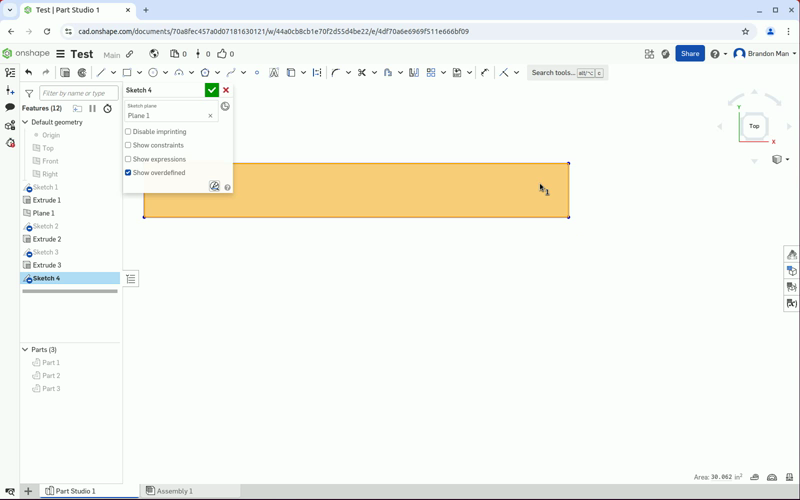
scroll(-6)
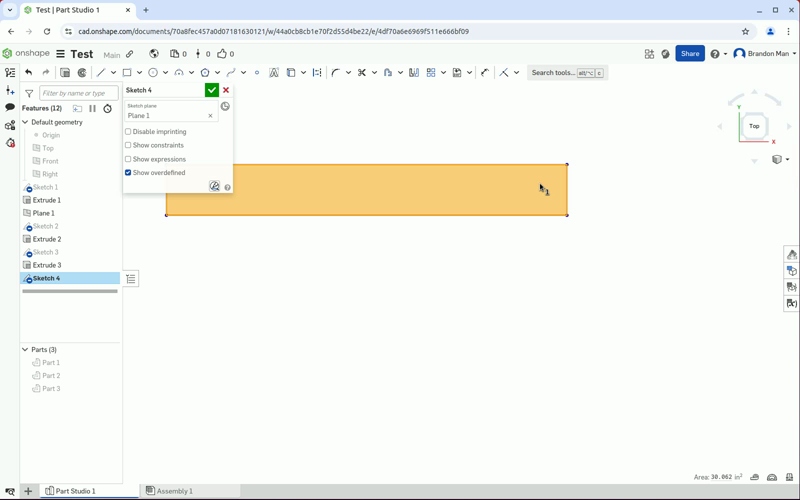
scroll(-6)
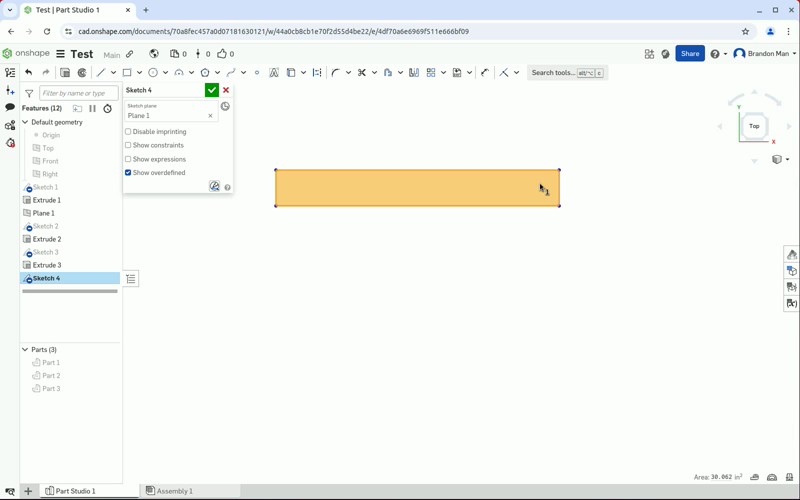
scroll(-6)
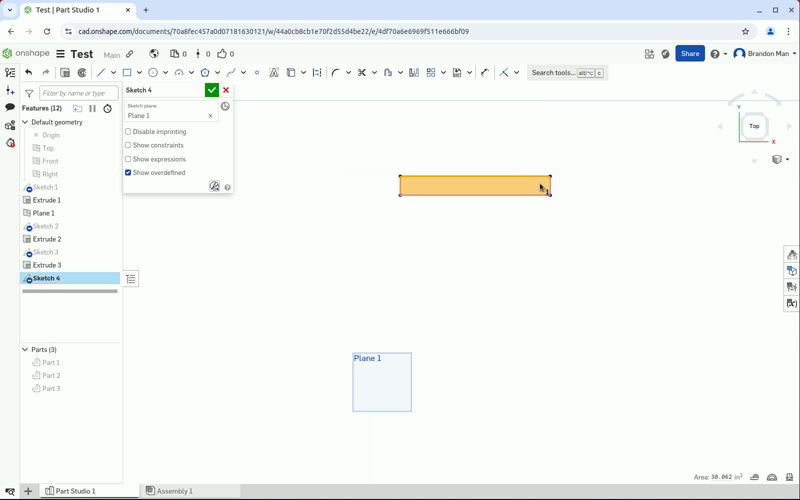
scroll(-6)
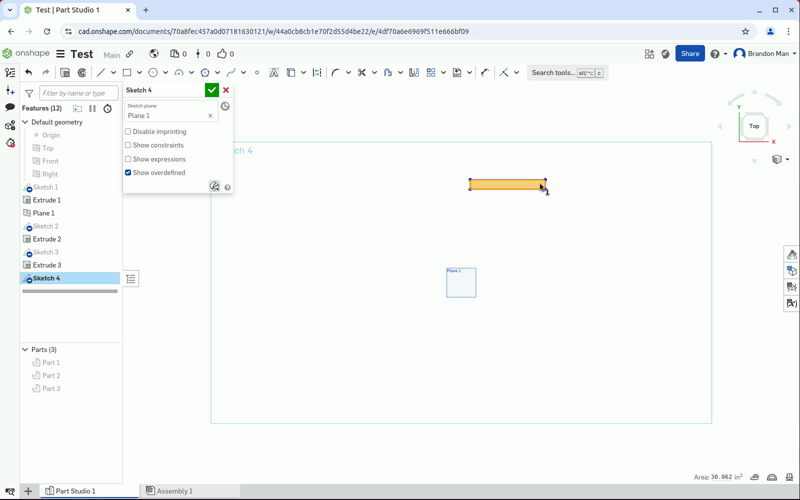
mouse_move(73, 352)
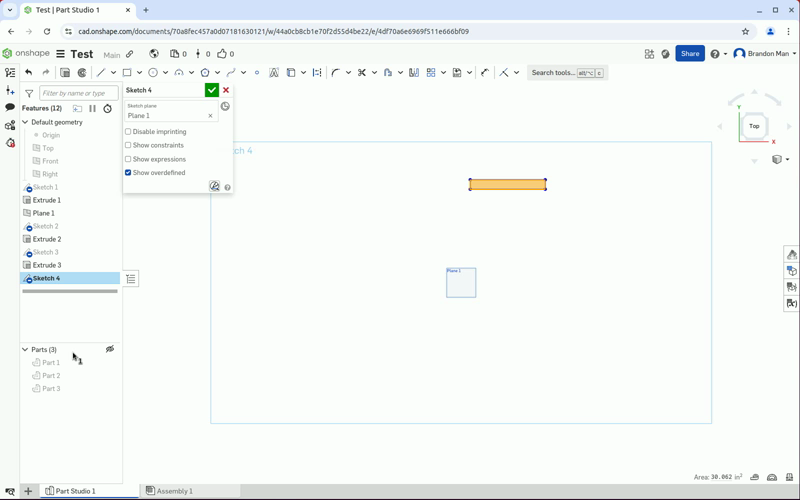
key(shift+y)
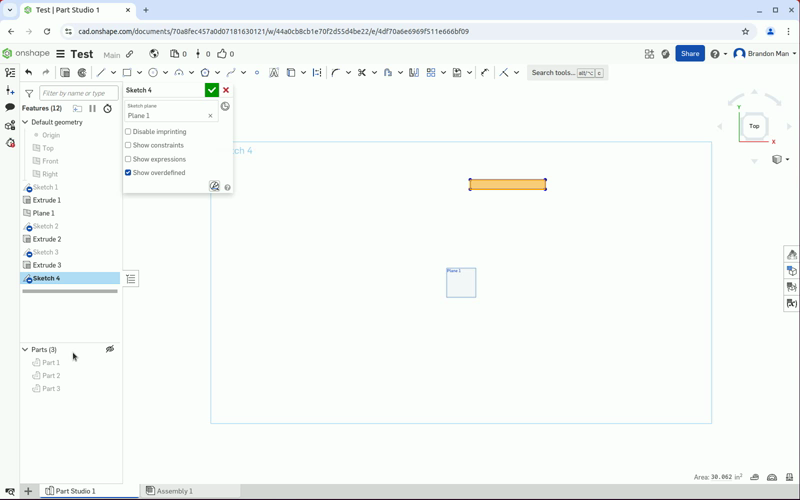
key(shift+e)
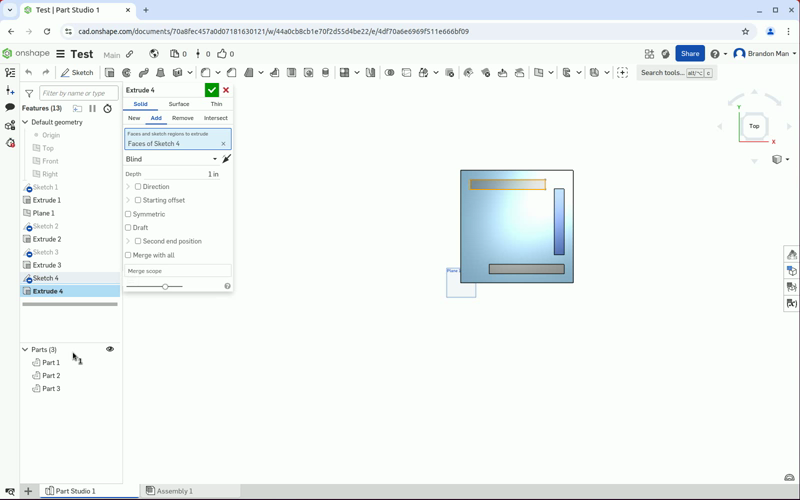
mouse_move(143, 106)
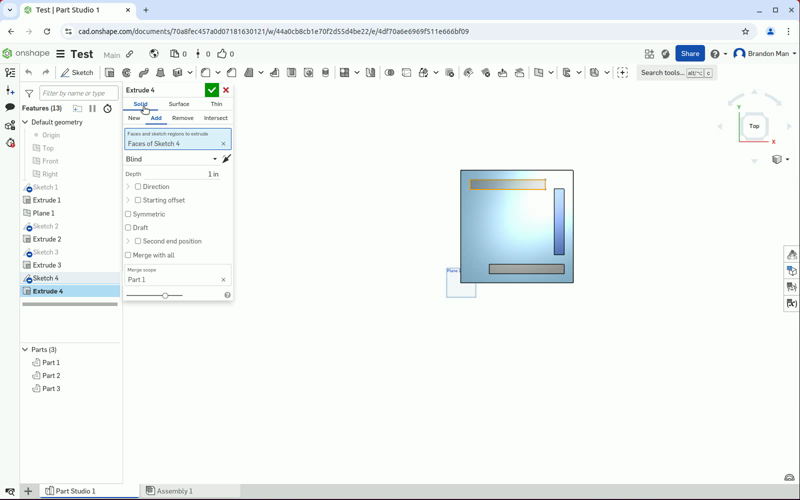
click(143, 106)
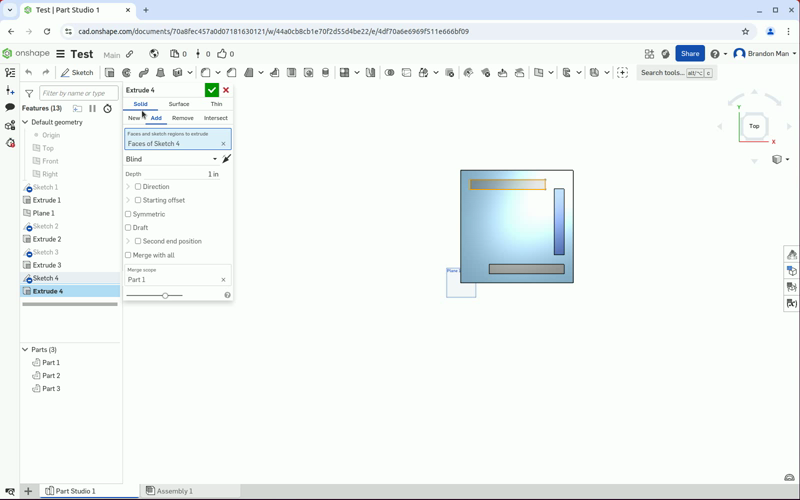
mouse_move(137, 120)
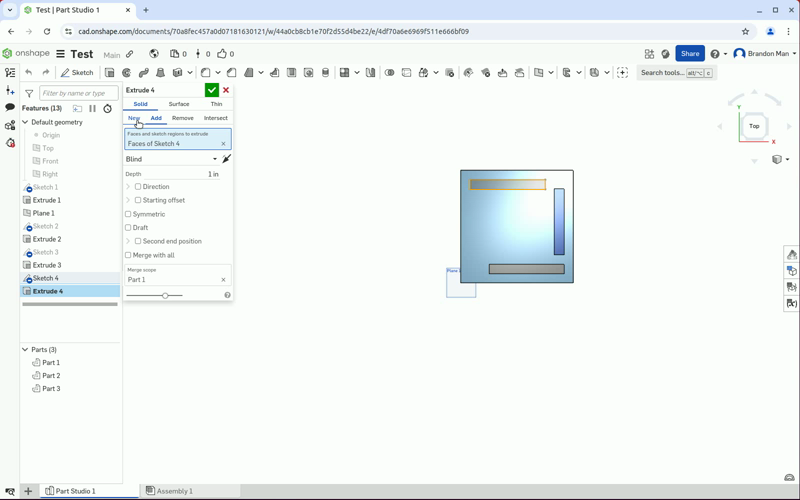
click(137, 120)
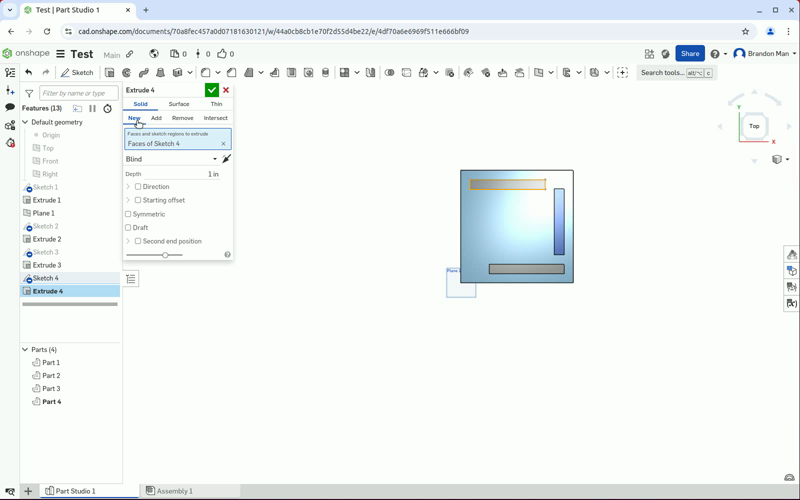
key(tab, 4)
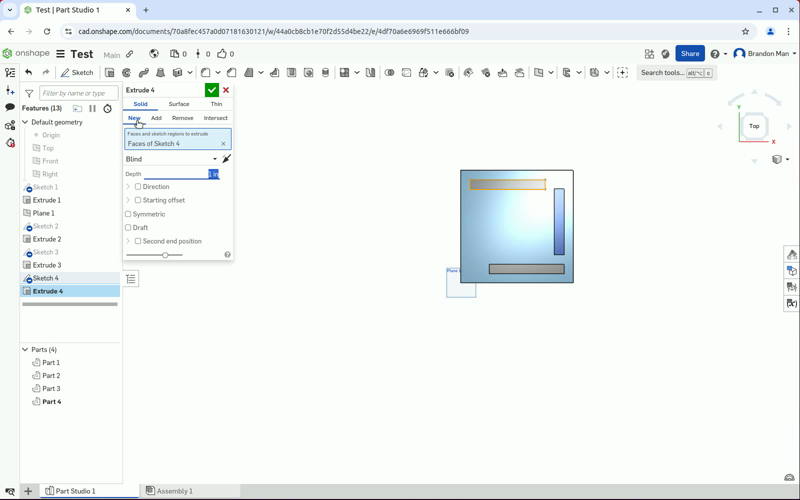
text(1.926)
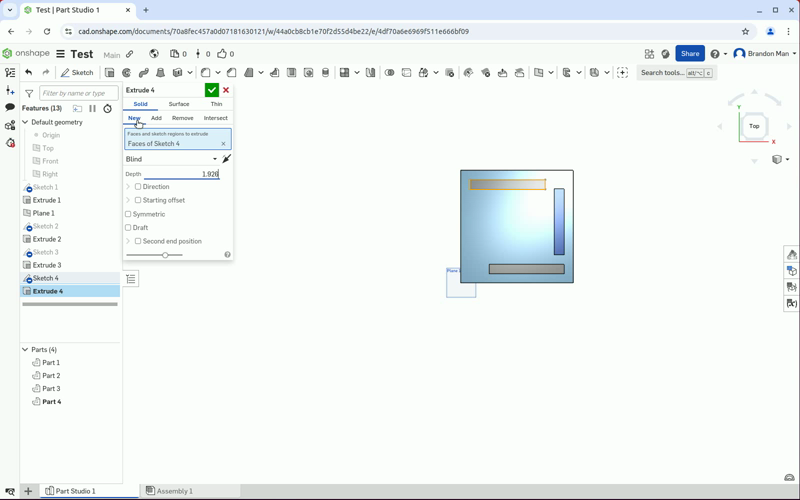
key(enter)
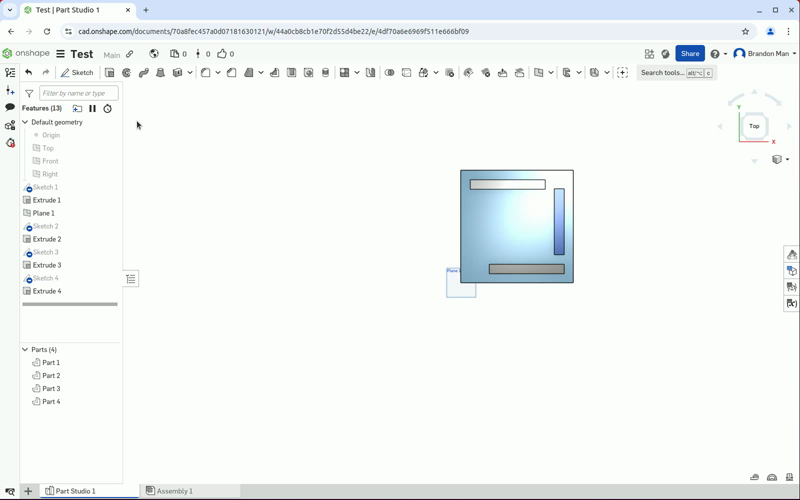
key(shift+h)
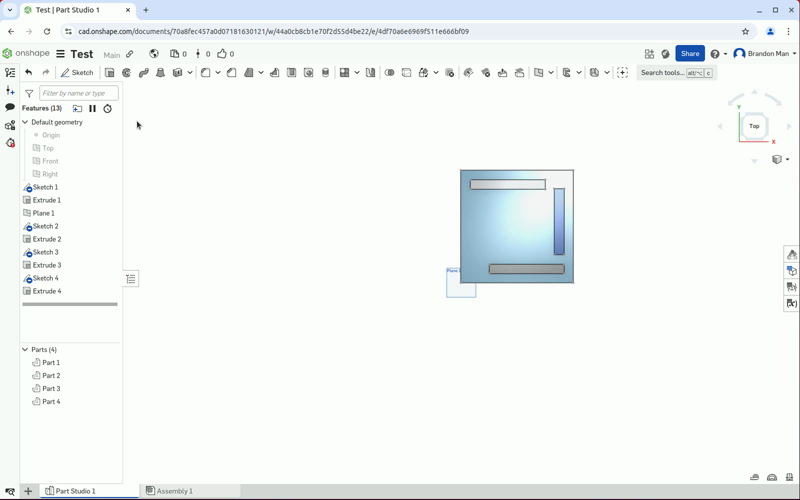
key(shift+h)
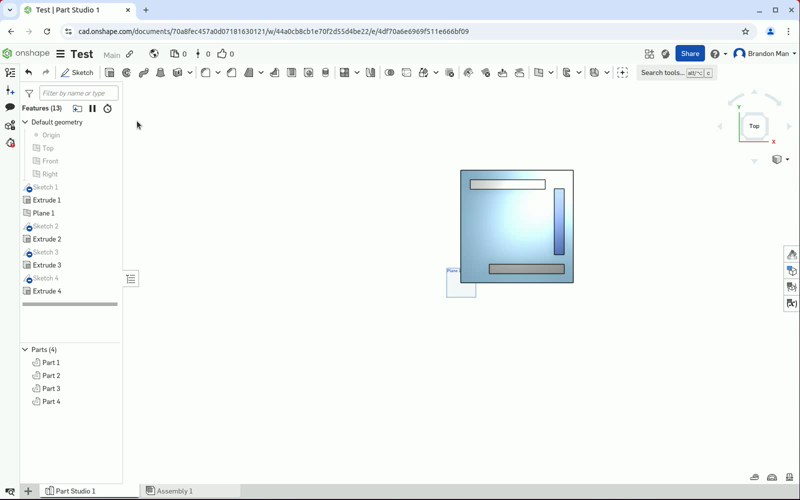
mouse_move(73, 189)
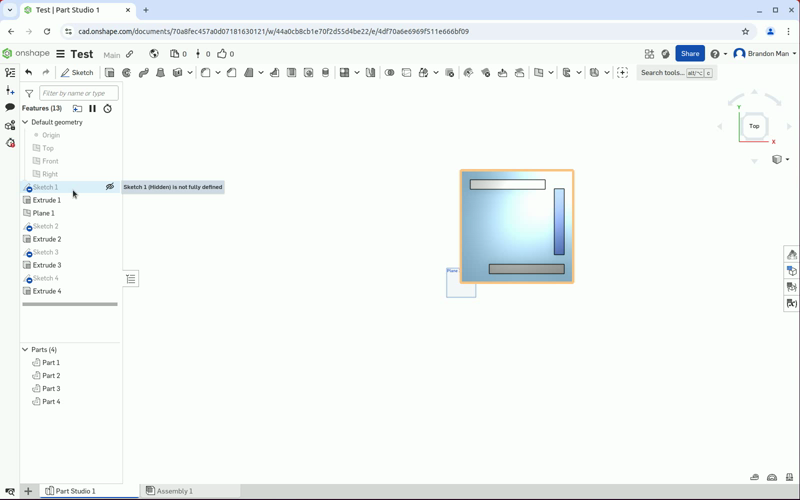
click(73, 189)
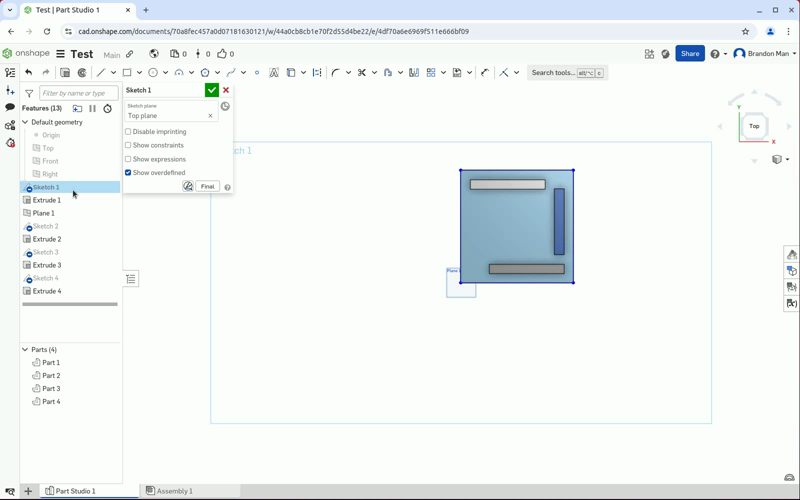
mouse_move(229, 92)
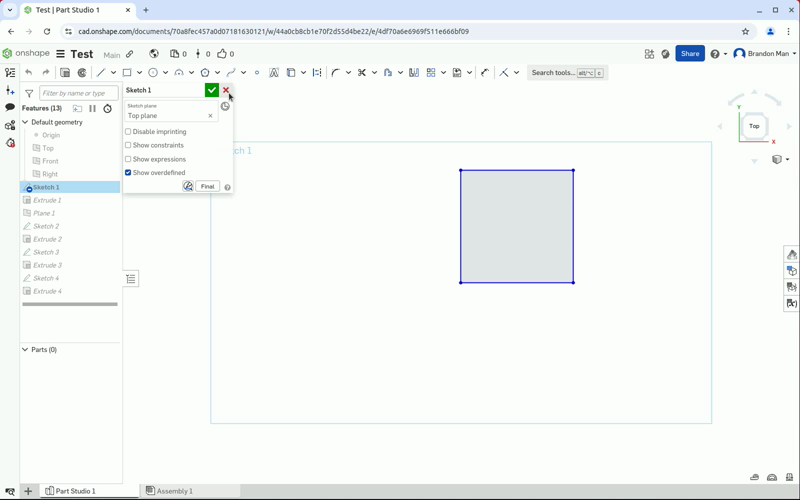
click(229, 92)
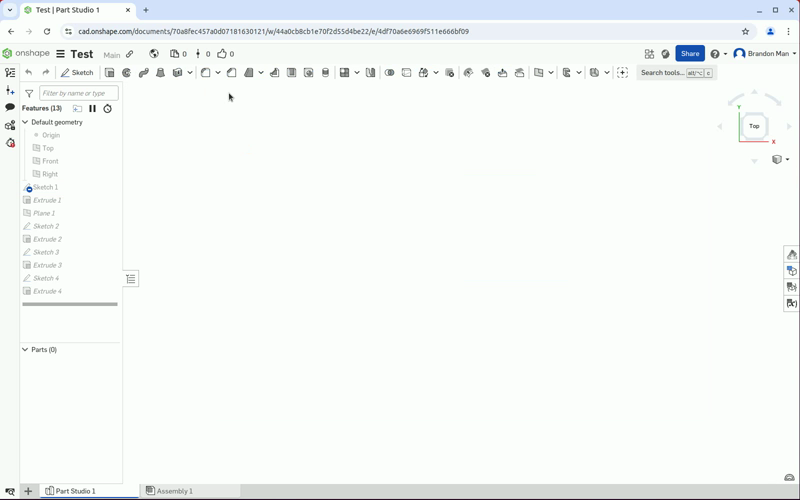
key(shift+s)
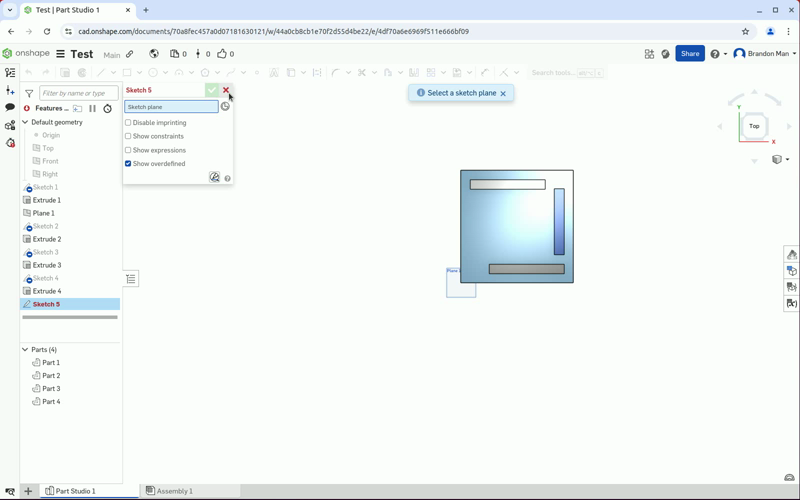
mouse_move(73, 215)
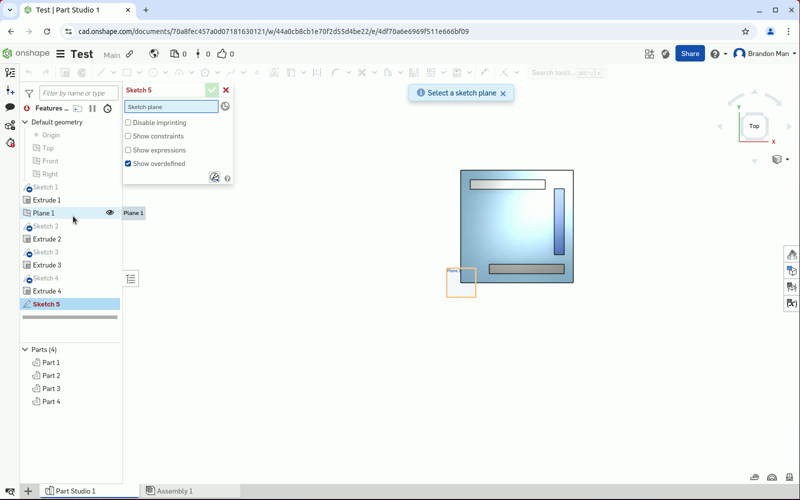
click(73, 215)
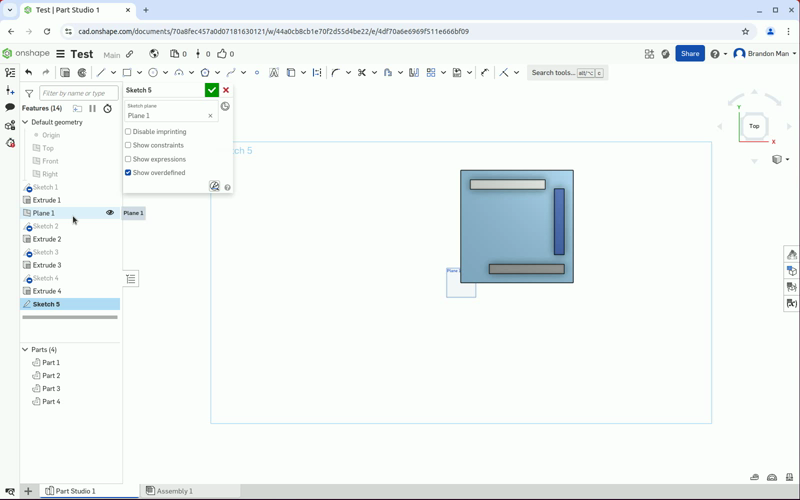
mouse_move(73, 352)
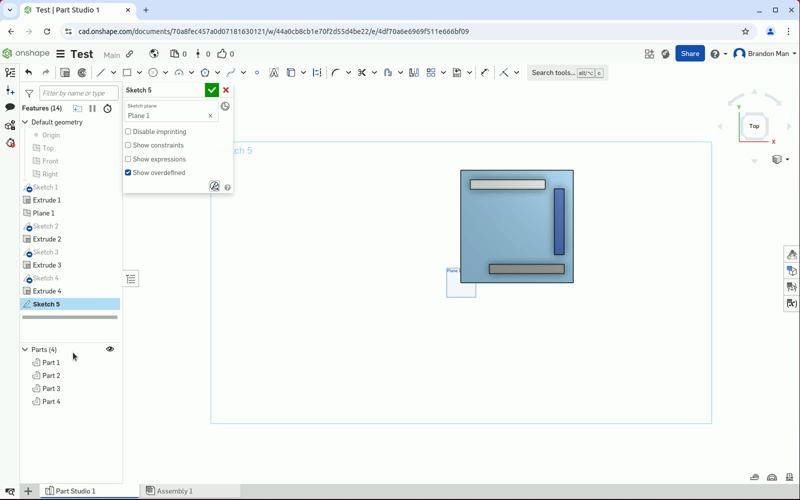
key(y)
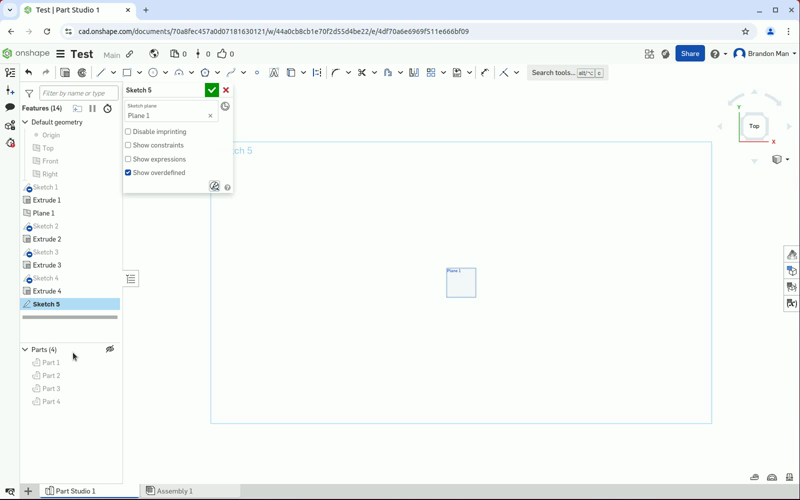
key(l)
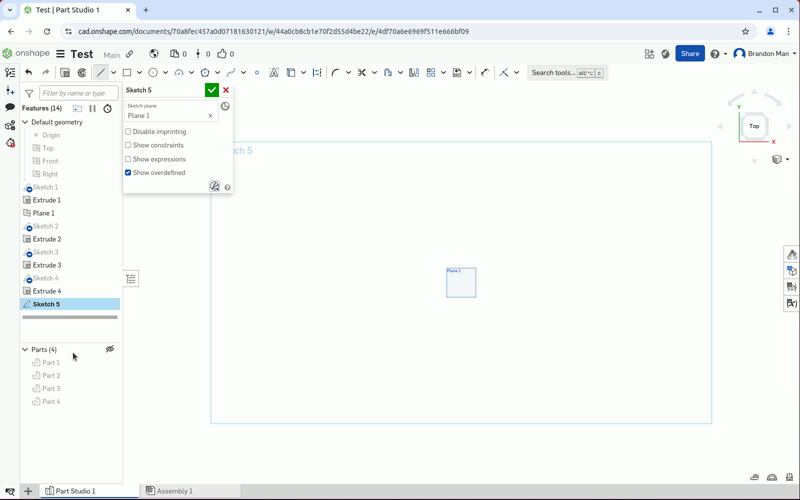
key_down(shift)
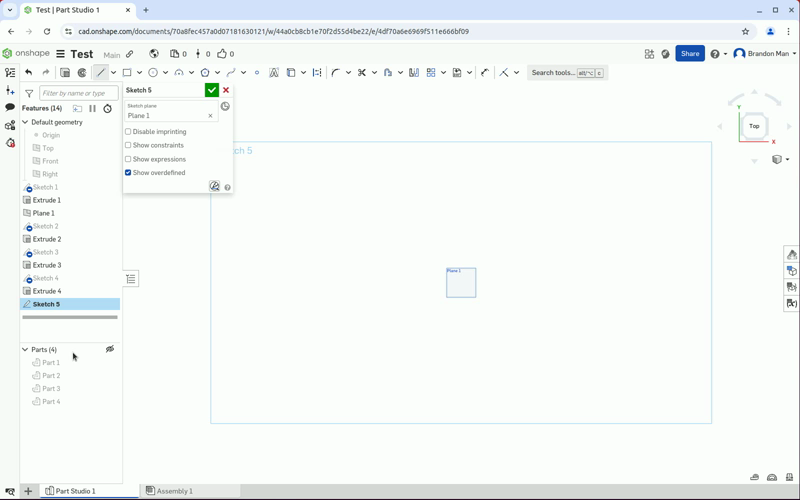
mouse_move(470, 264)
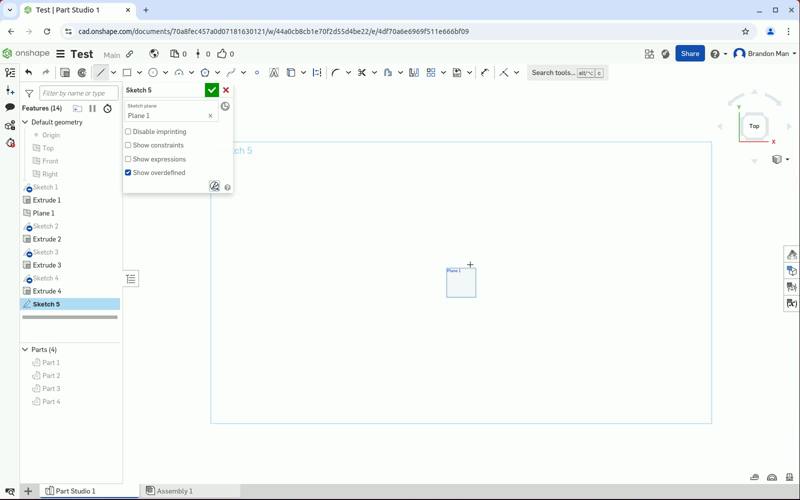
click(470, 264)
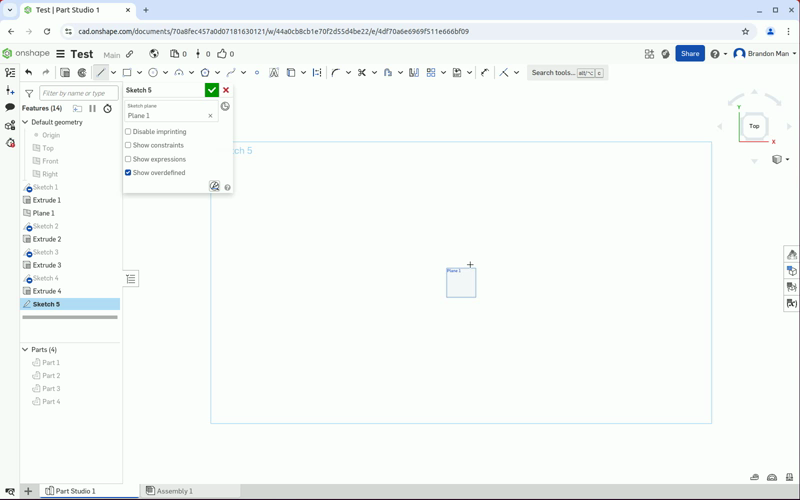
key_up(shift)
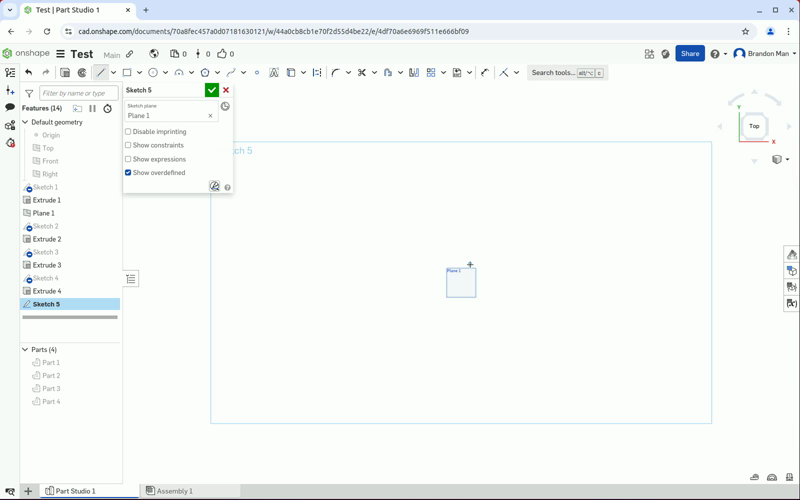
key_down(shift)
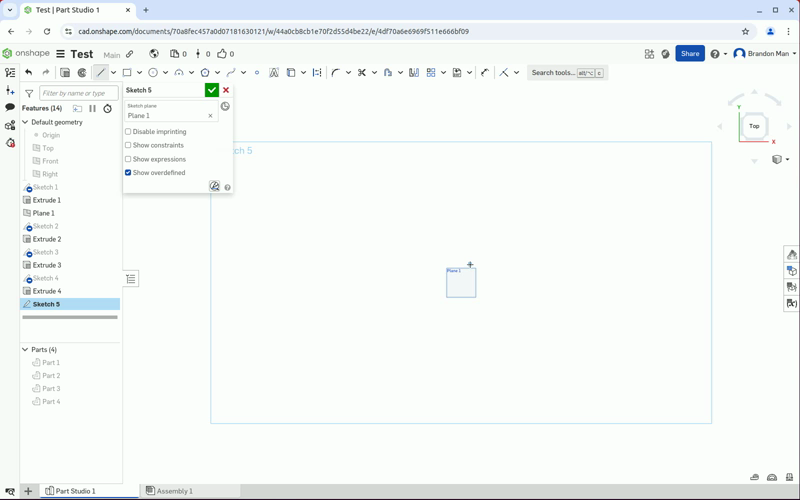
mouse_move(500, 264)
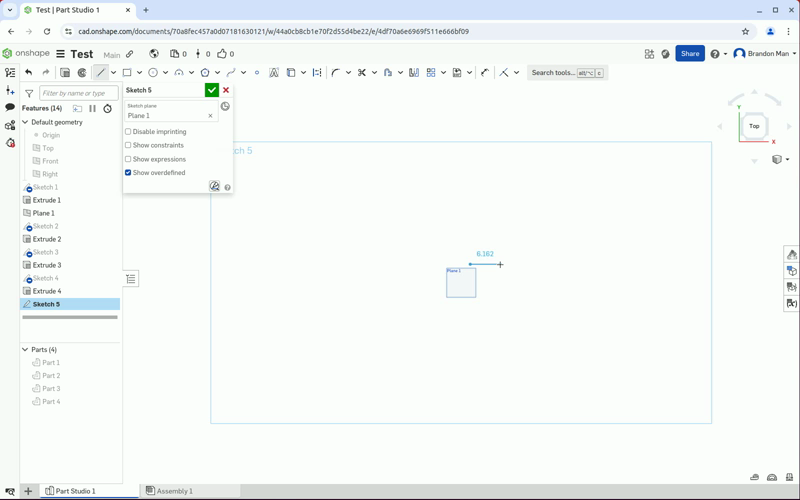
mouse_move(479, 264)
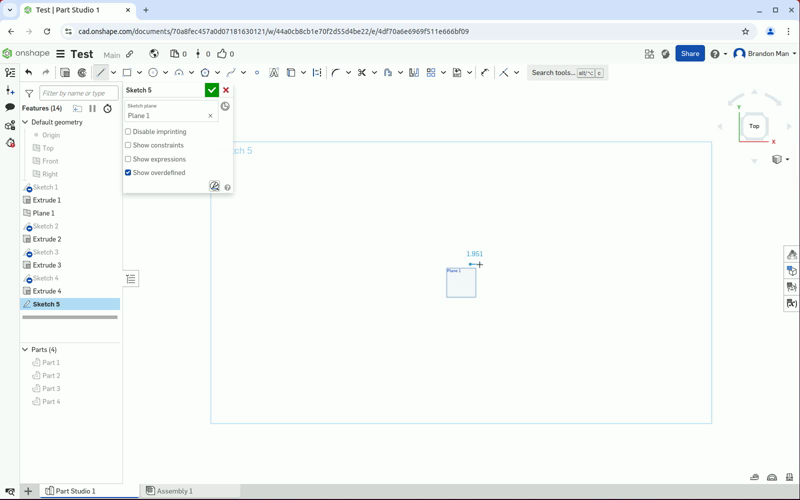
click(479, 264)
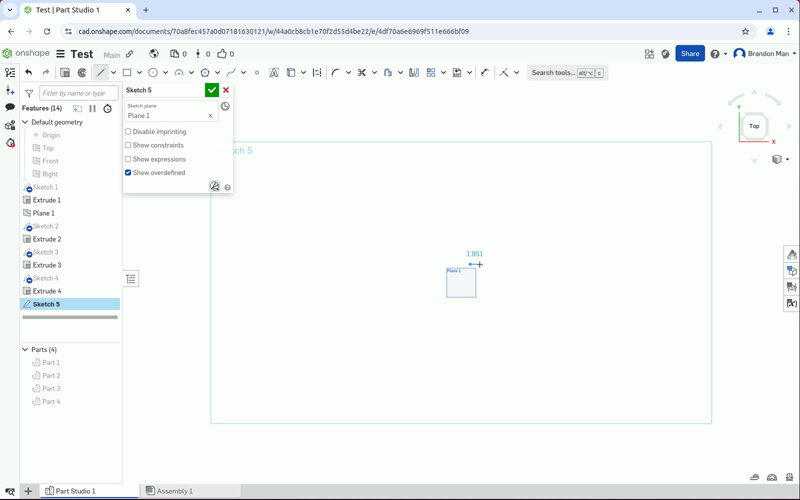
key_up(shift)
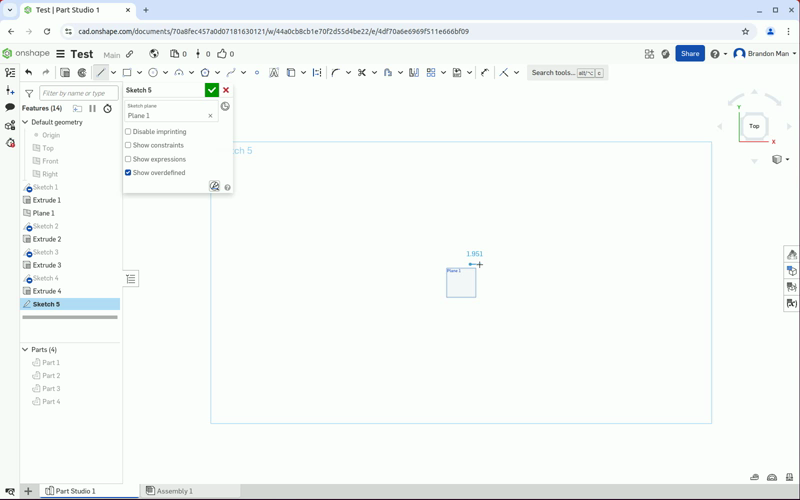
key_down(shift)
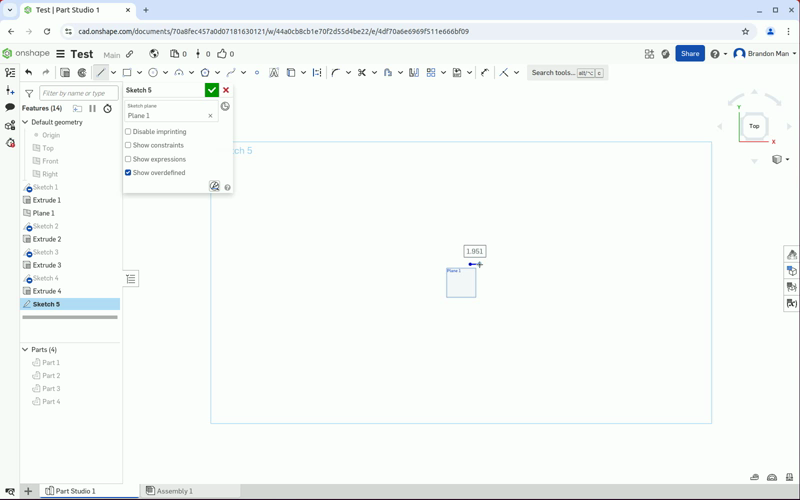
mouse_move(479, 198)
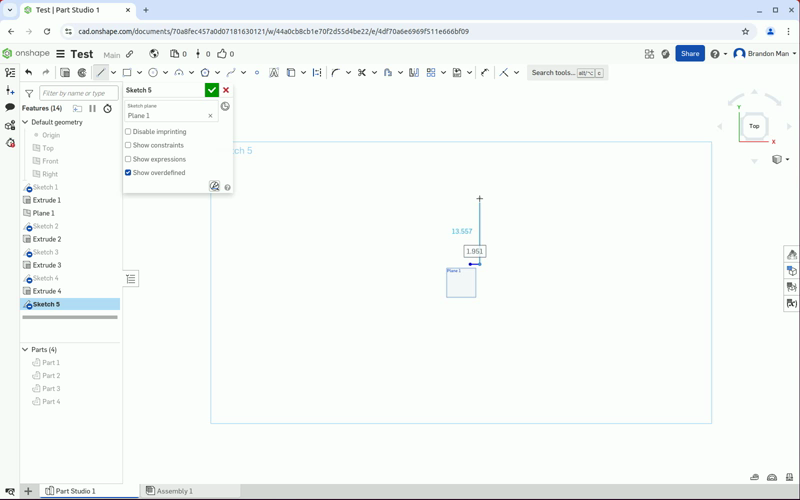
click(479, 198)
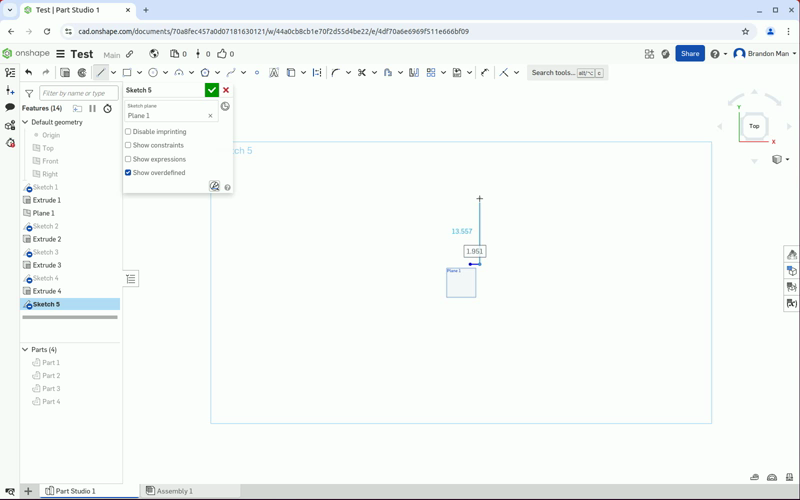
key_up(shift)
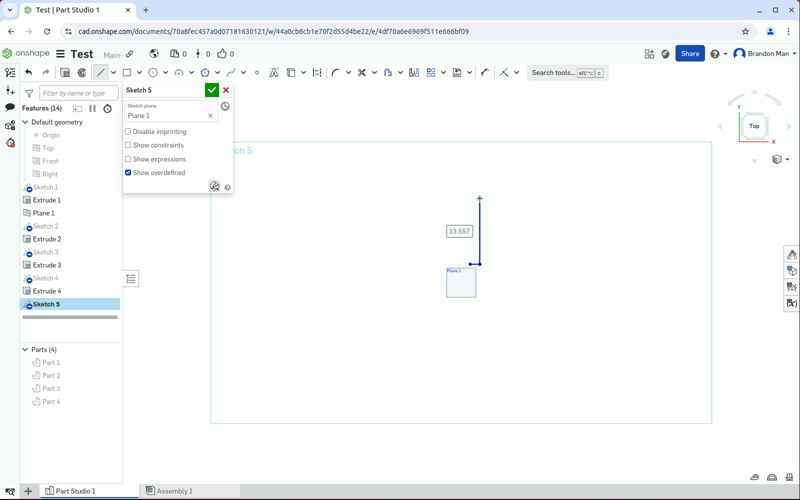
key_down(shift)
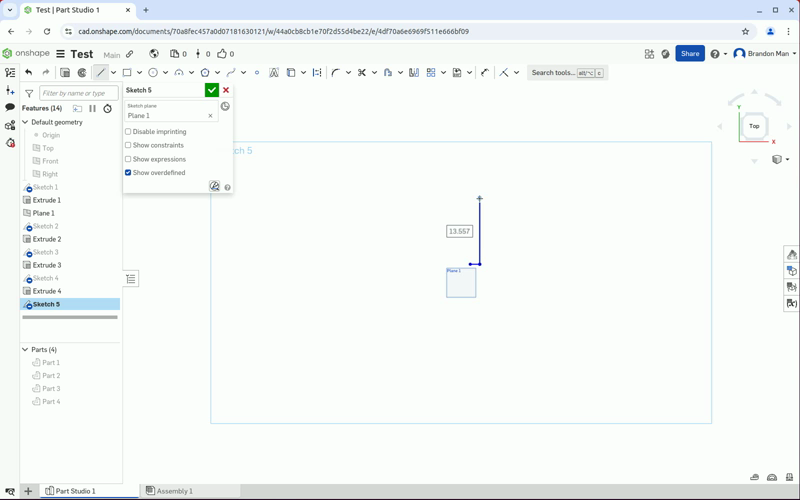
mouse_move(509, 198)
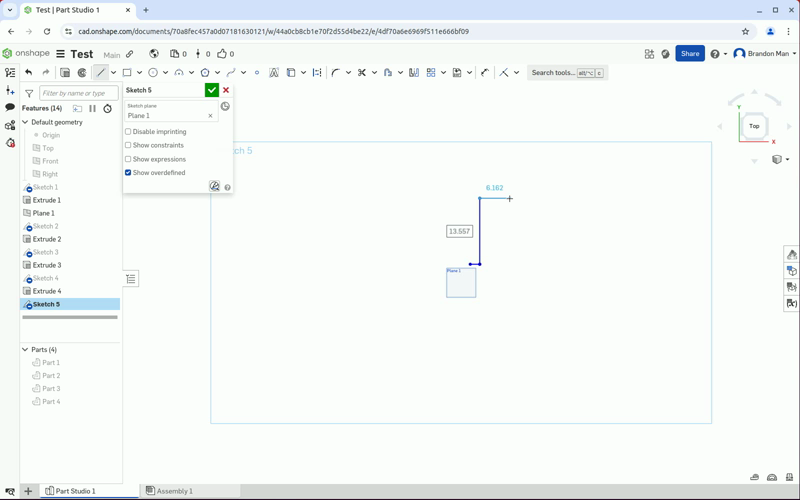
mouse_move(470, 198)
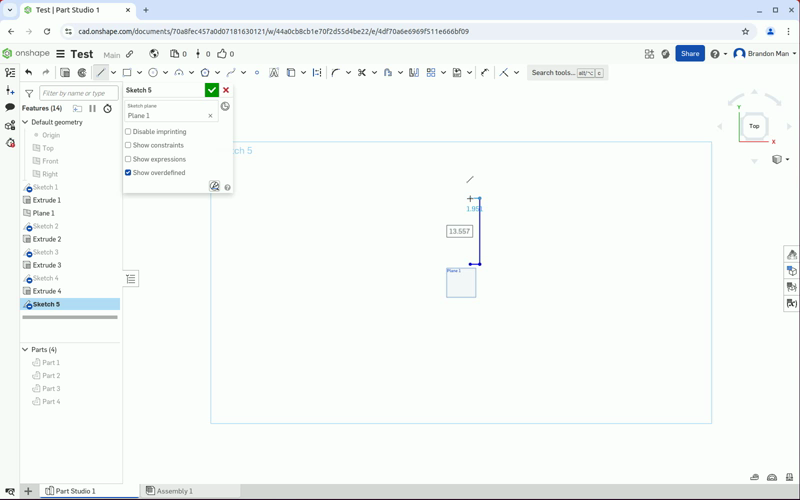
click(470, 198)
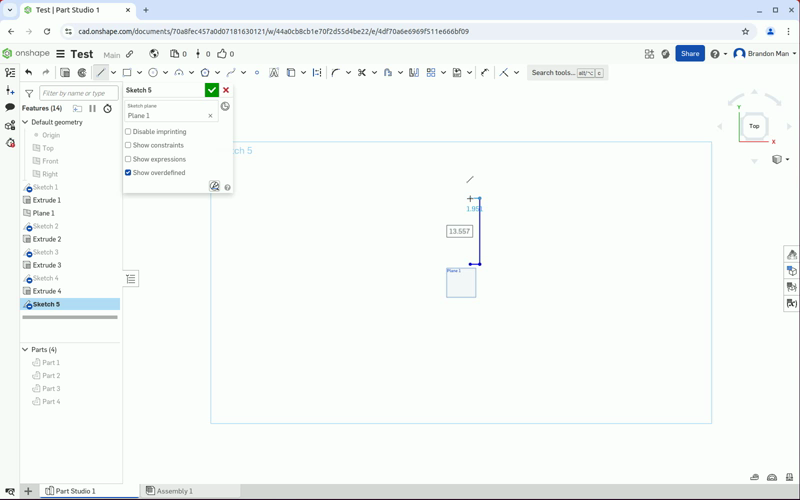
key_up(shift)
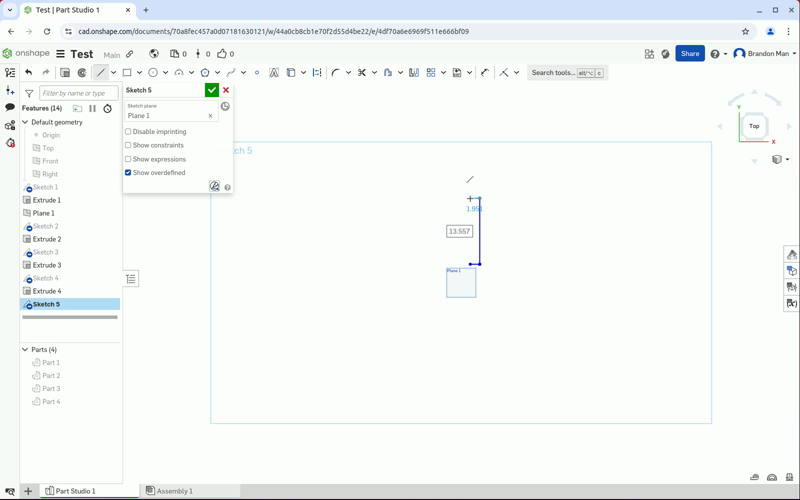
key_down(shift)
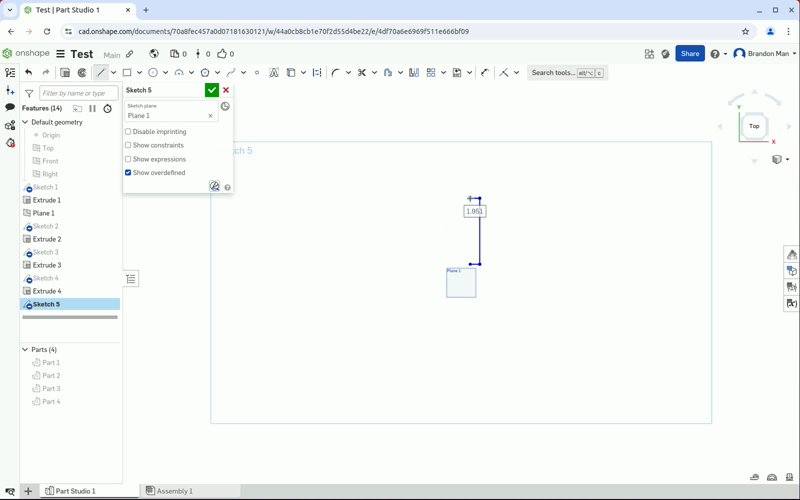
mouse_move(470, 264)
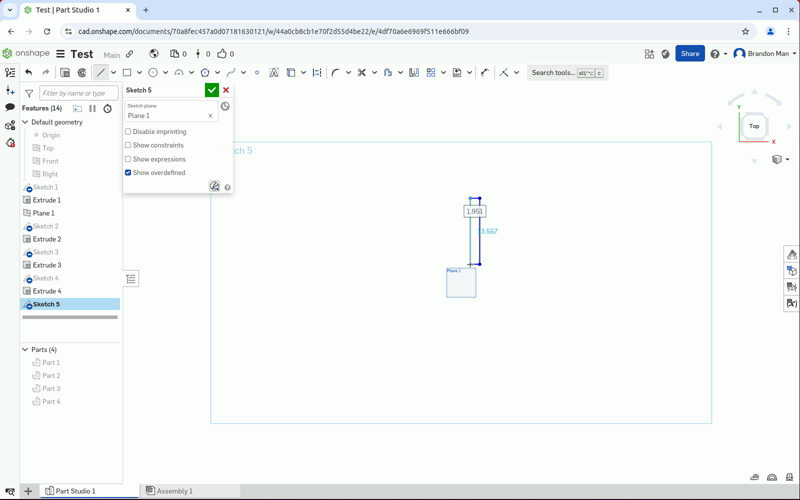
key_up(shift)
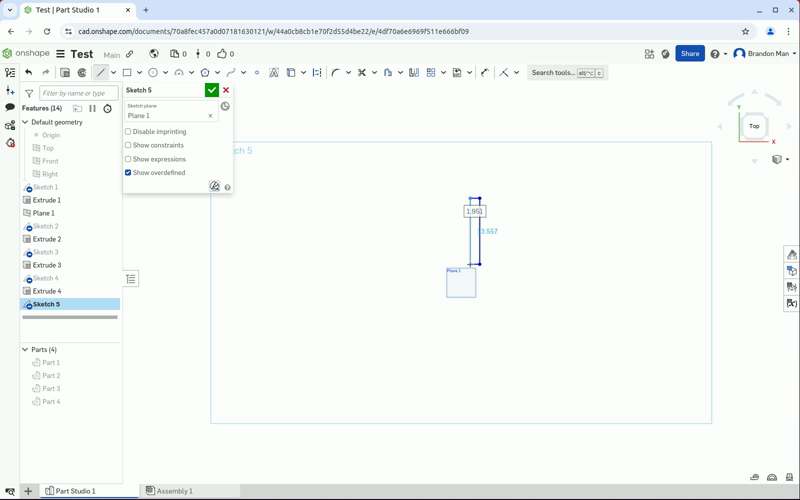
click(470, 264)
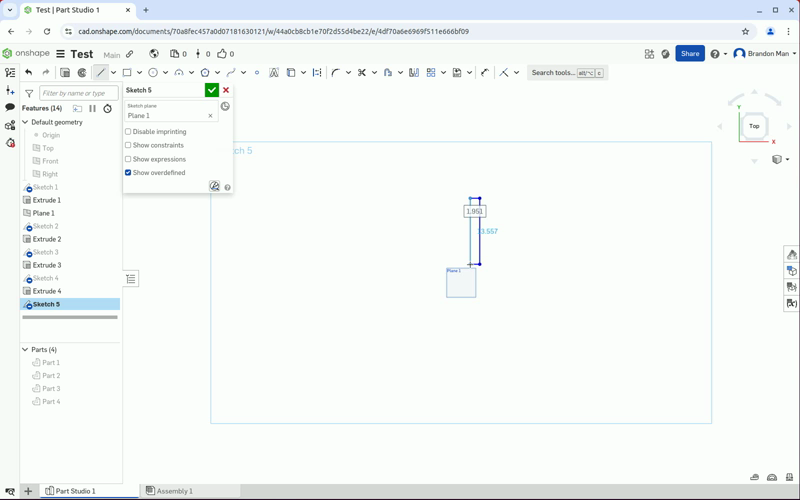
key(esc)
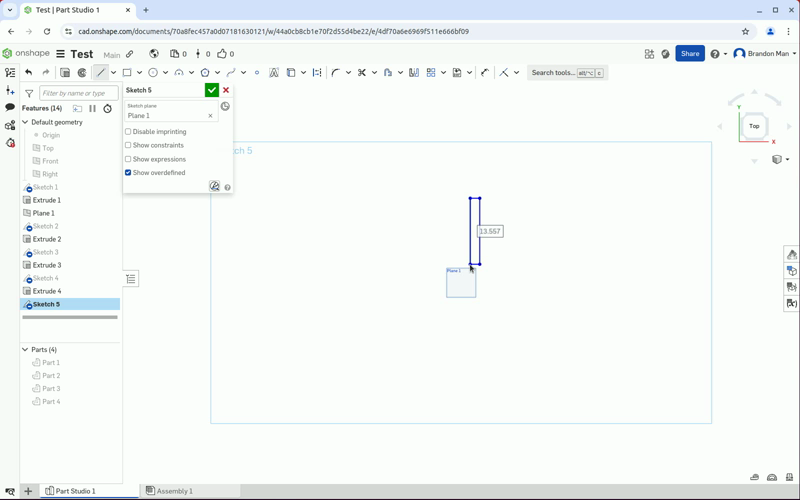
mouse_move(471, 210)
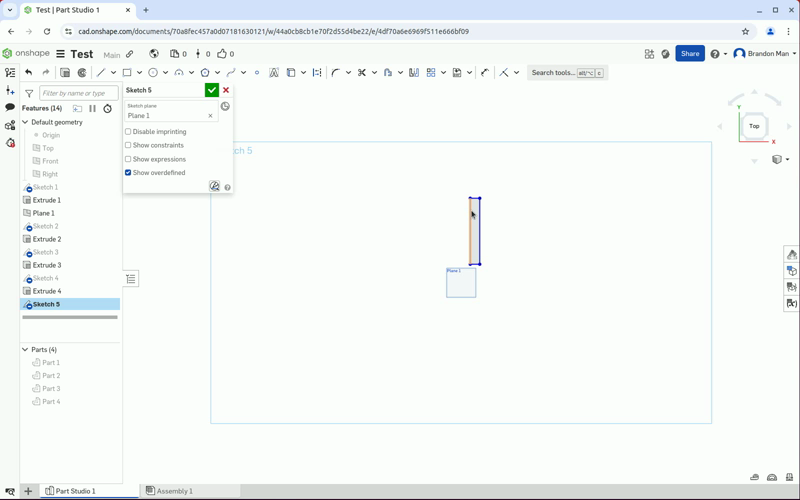
scroll(6)
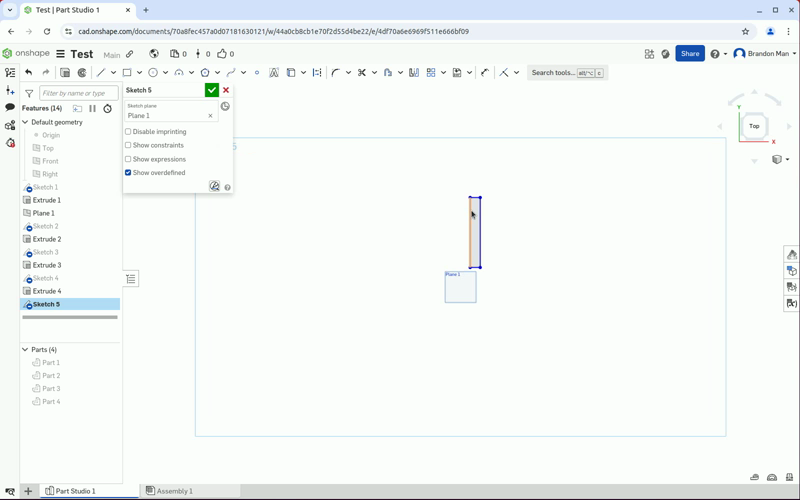
scroll(6)
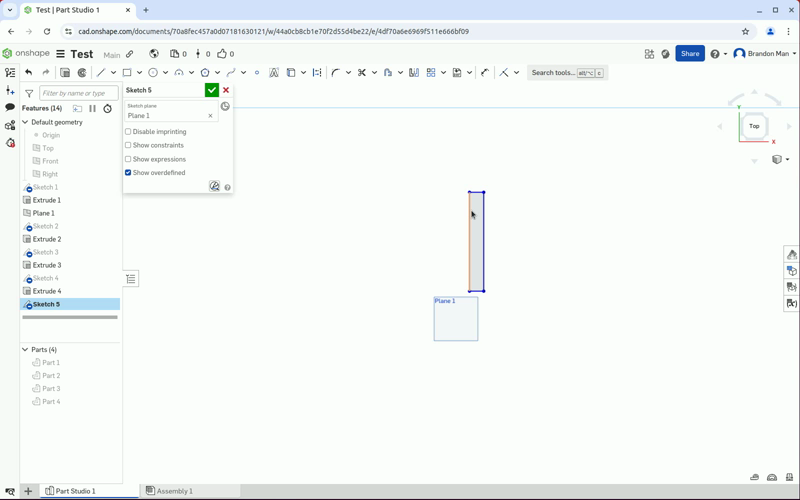
scroll(6)
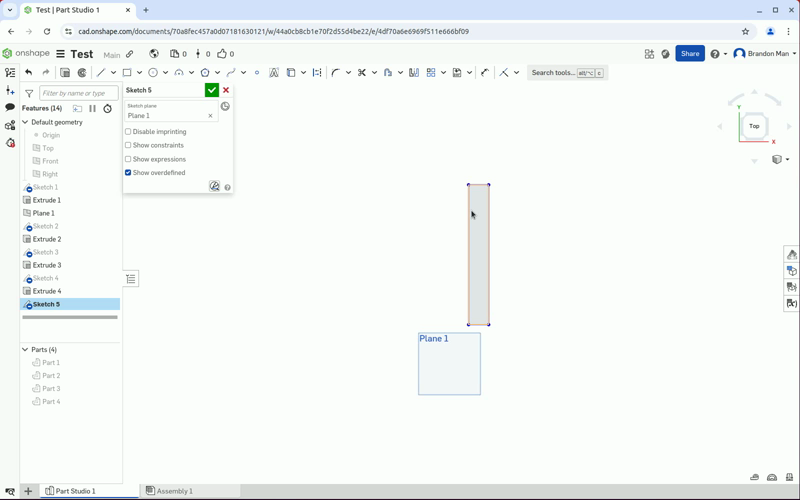
scroll(6)
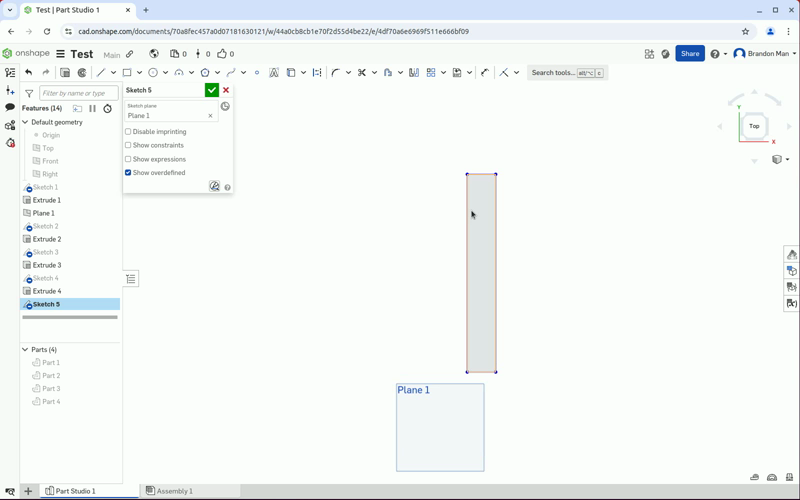
scroll(6)
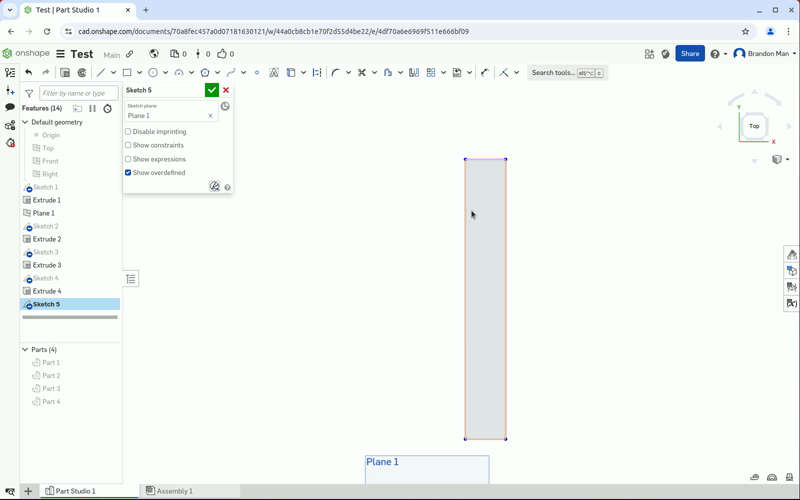
scroll(6)
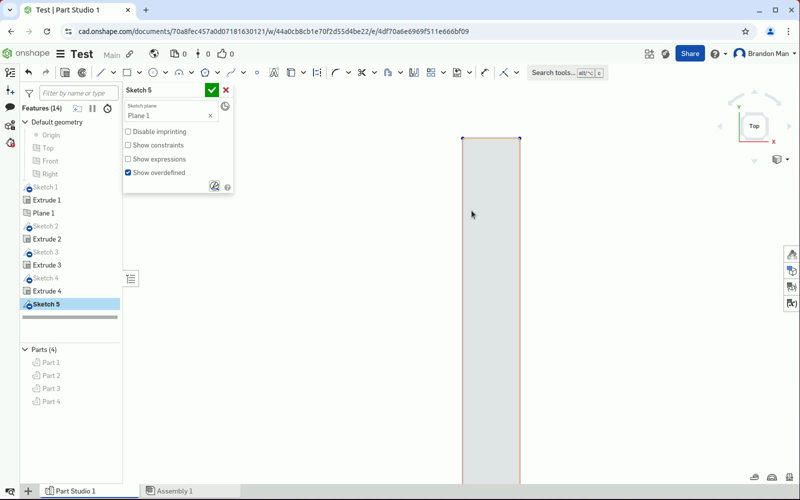
scroll(6)
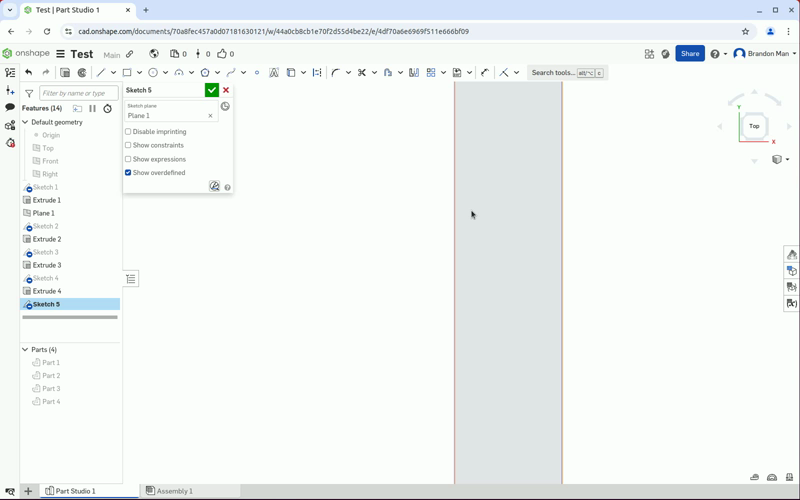
click(471, 210)
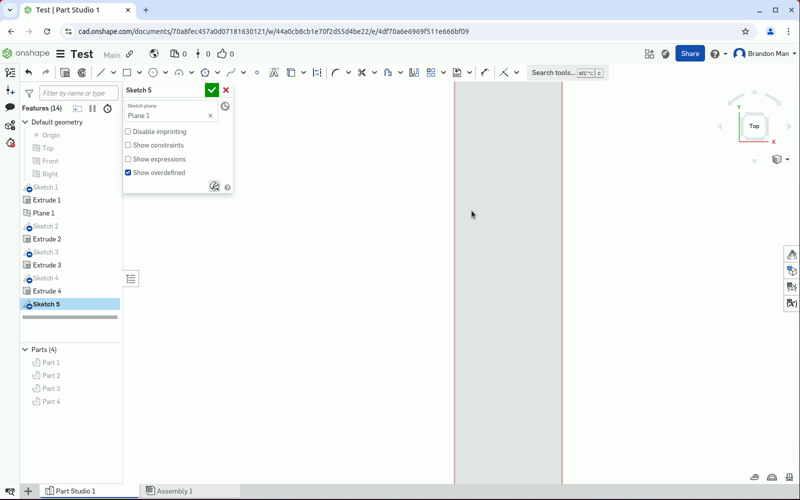
scroll(-6)
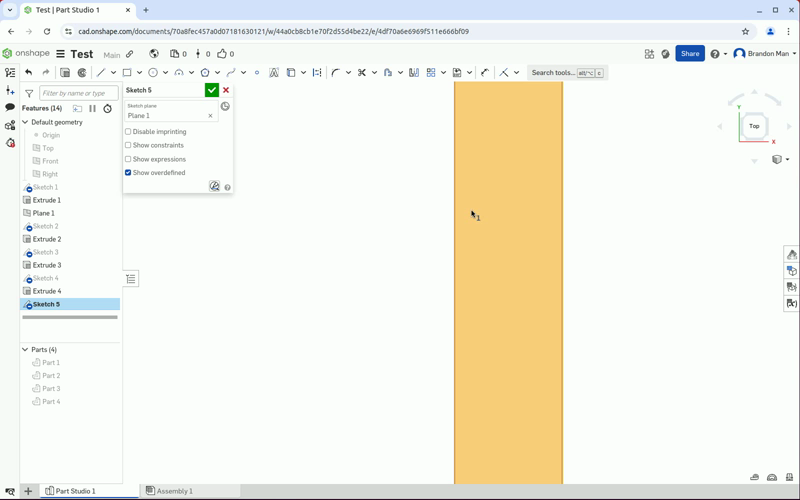
scroll(-6)
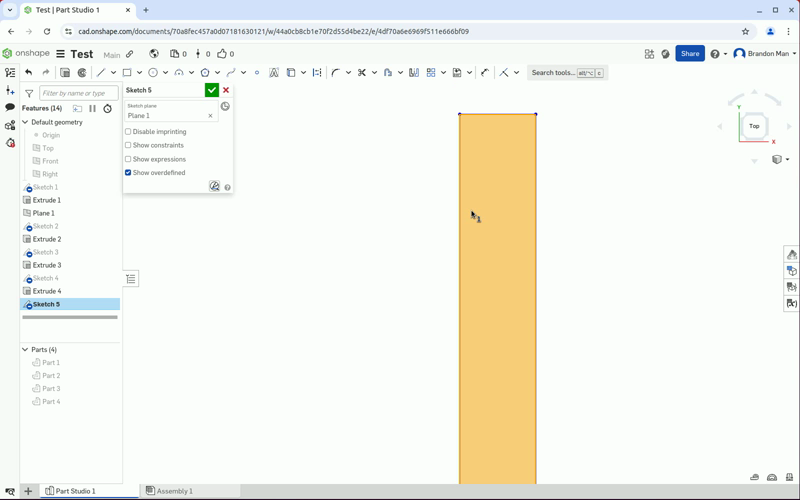
scroll(-6)
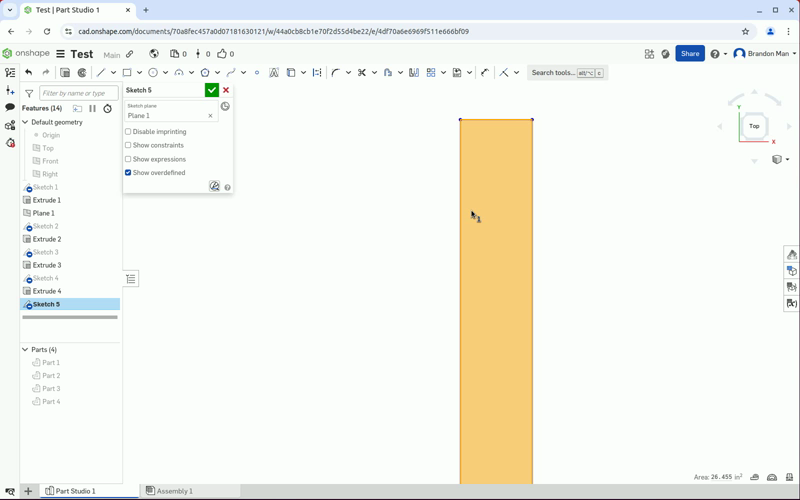
scroll(-6)
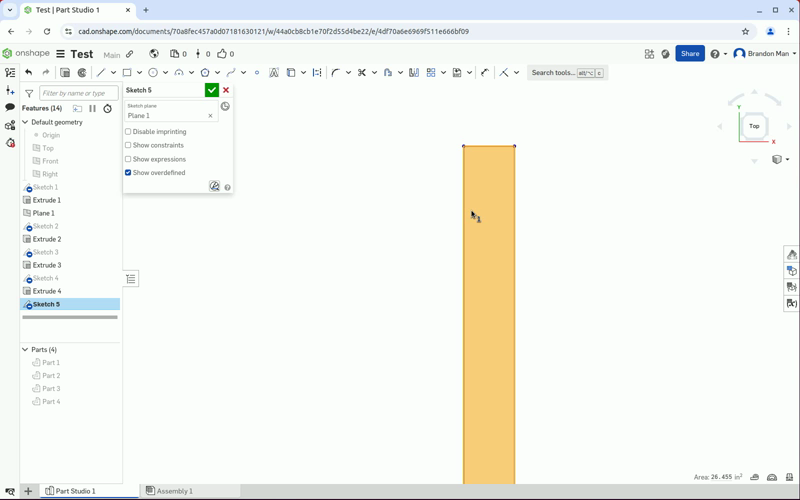
scroll(-6)
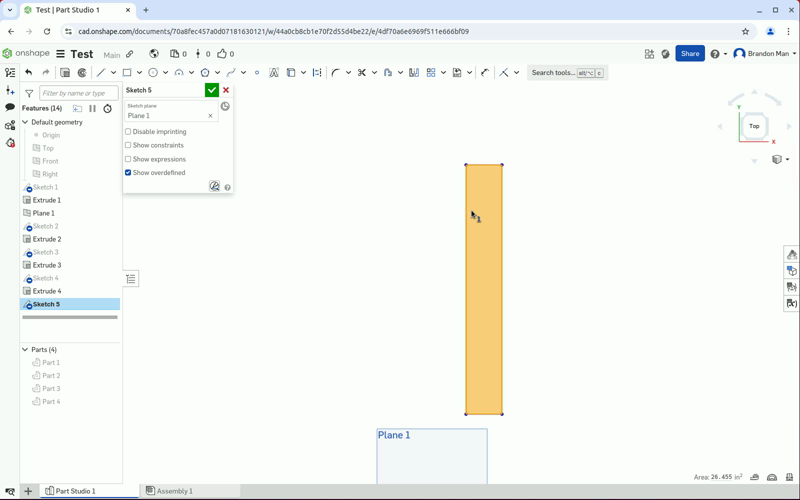
scroll(-6)
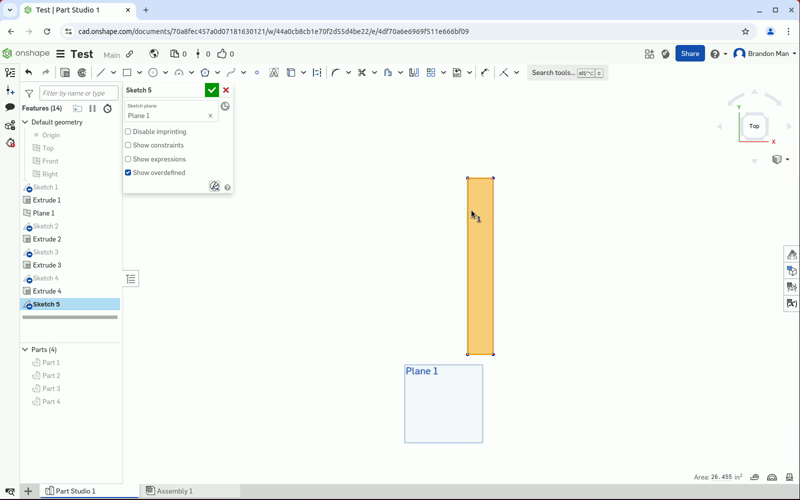
scroll(-6)
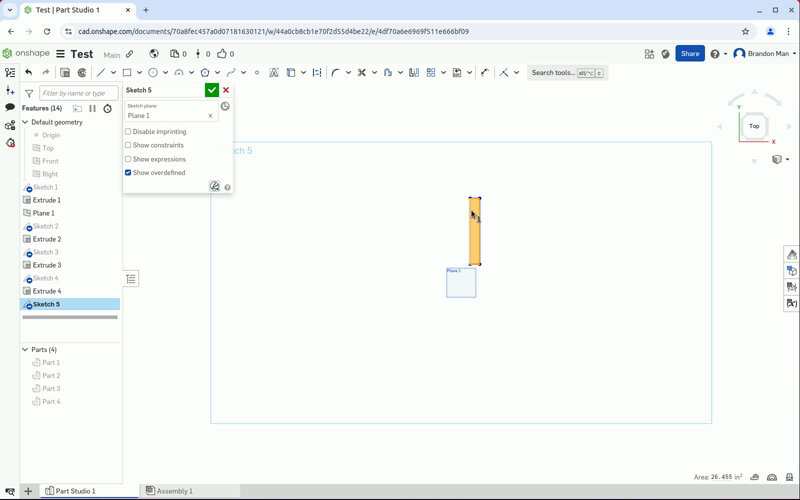
mouse_move(73, 352)
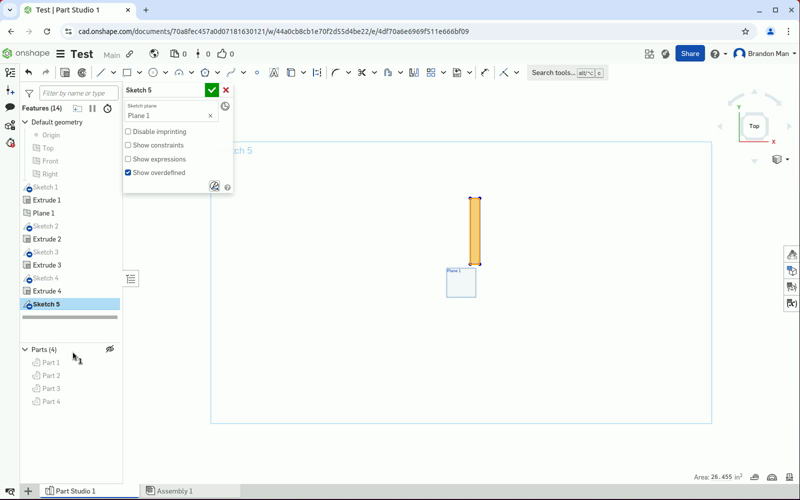
key(shift+y)
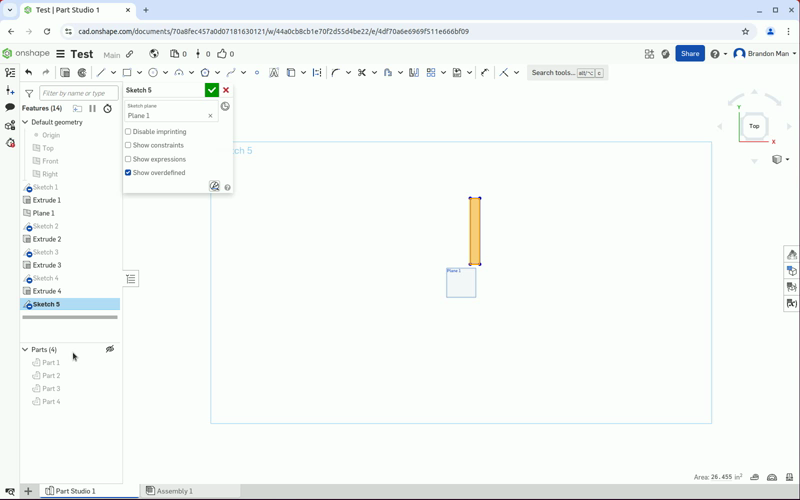
key(shift+e)
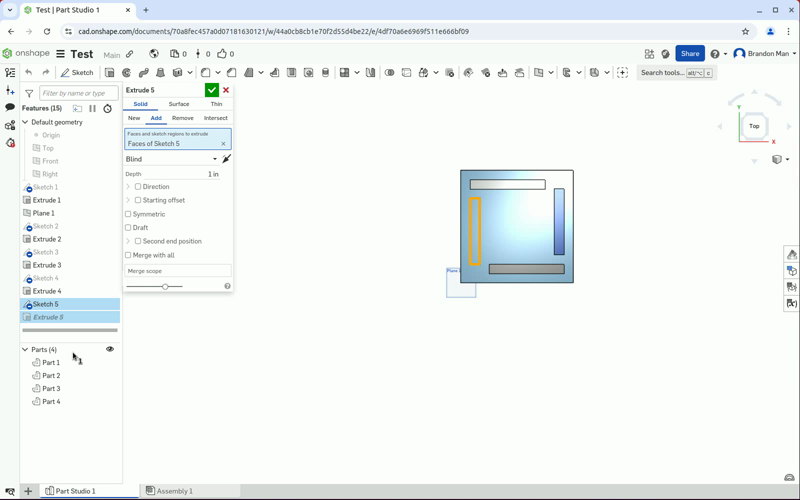
mouse_move(143, 106)
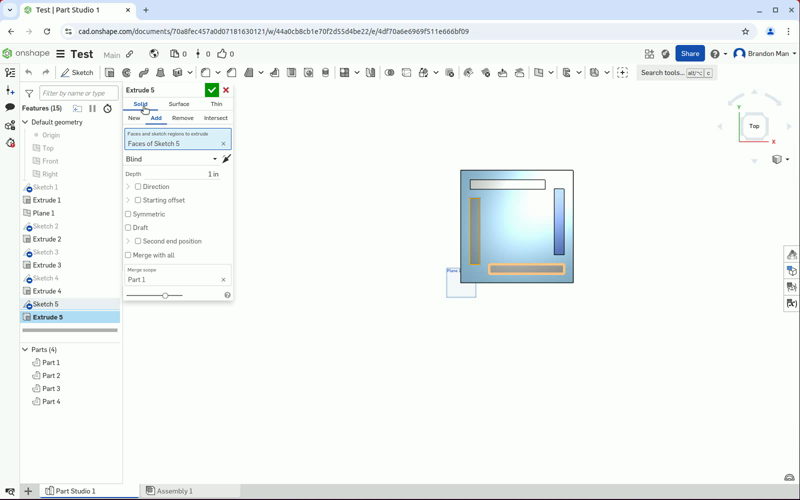
click(143, 106)
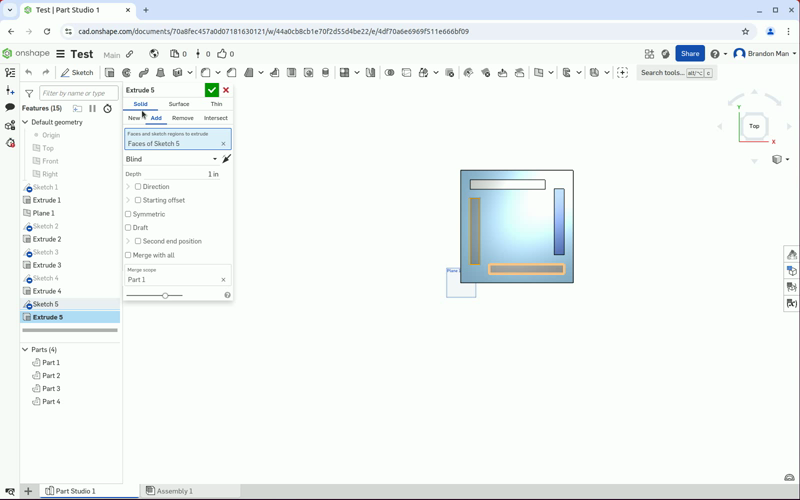
mouse_move(137, 120)
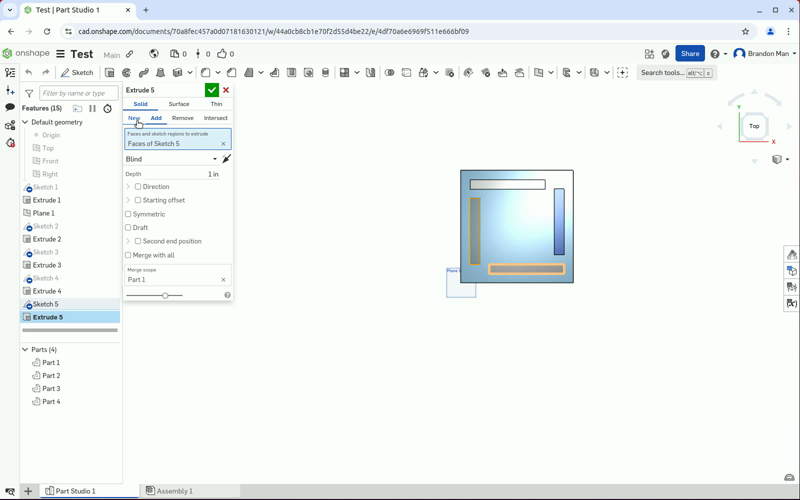
click(137, 120)
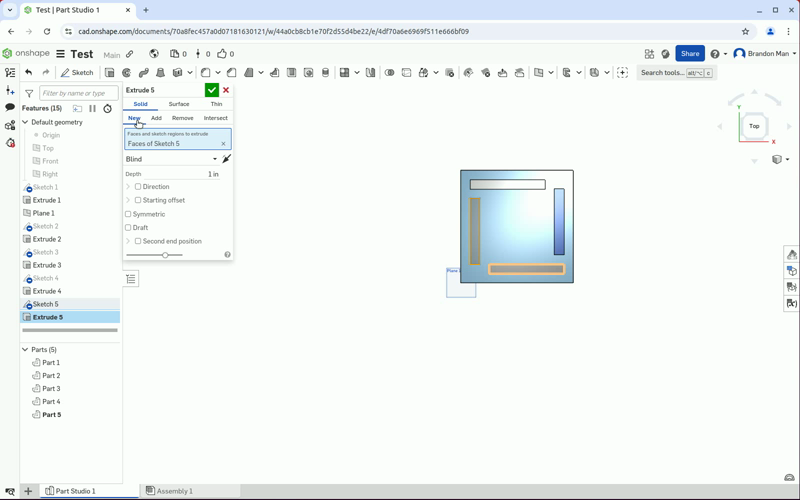
key(tab, 4)
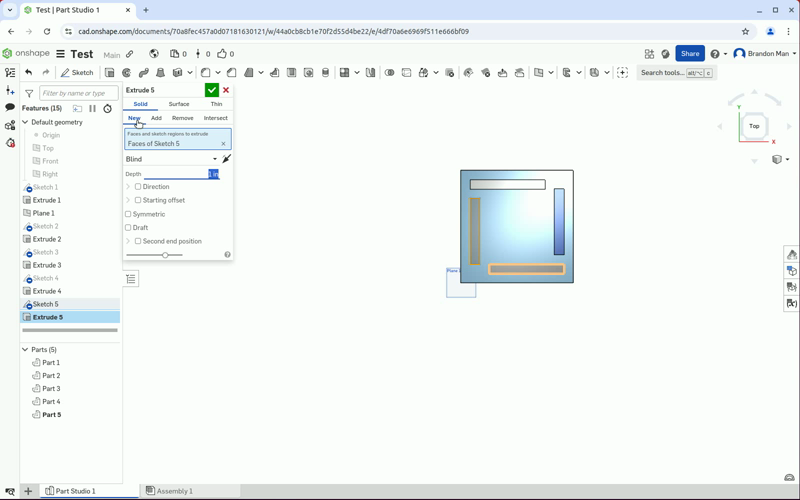
text(1.926)
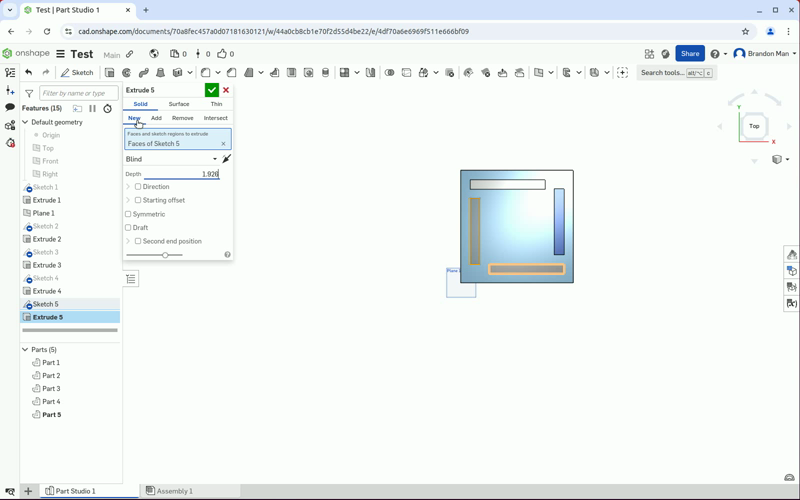
key(enter)
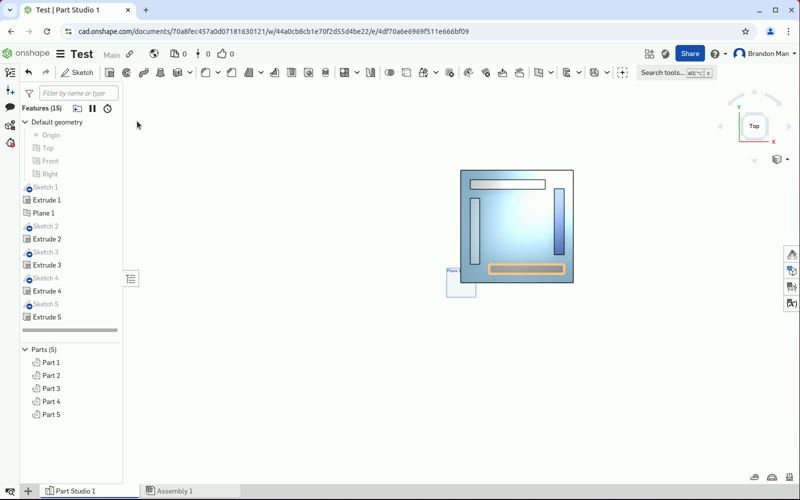
key(shift+h)
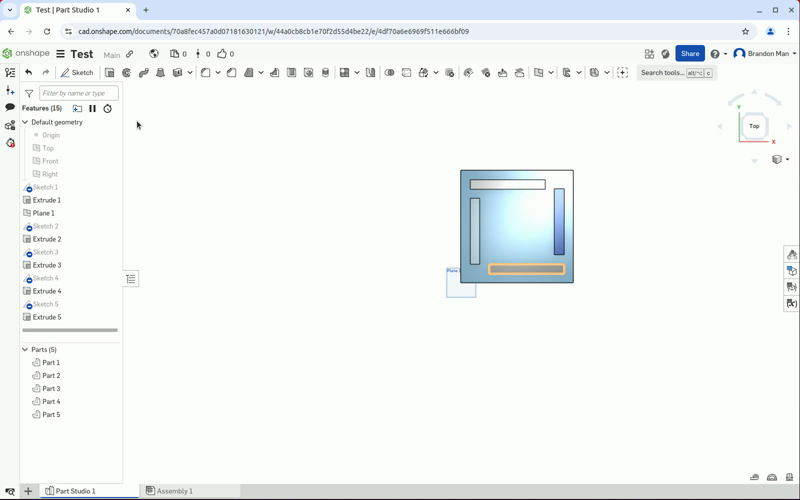
key(shift+h)
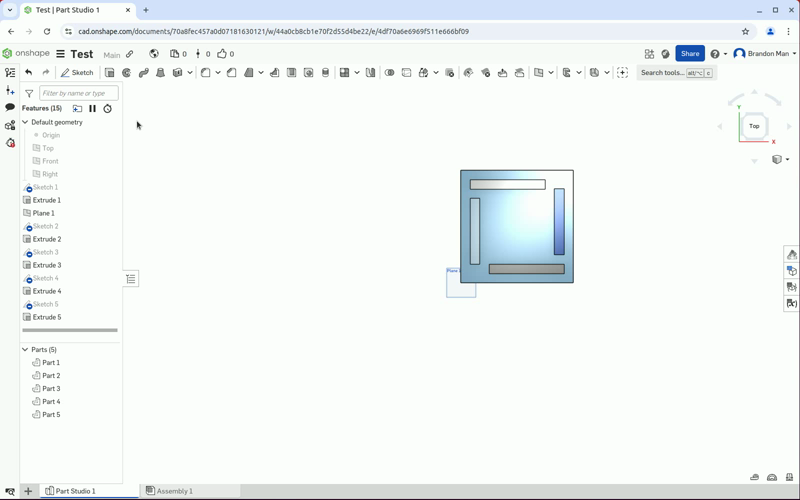
mouse_move(73, 189)
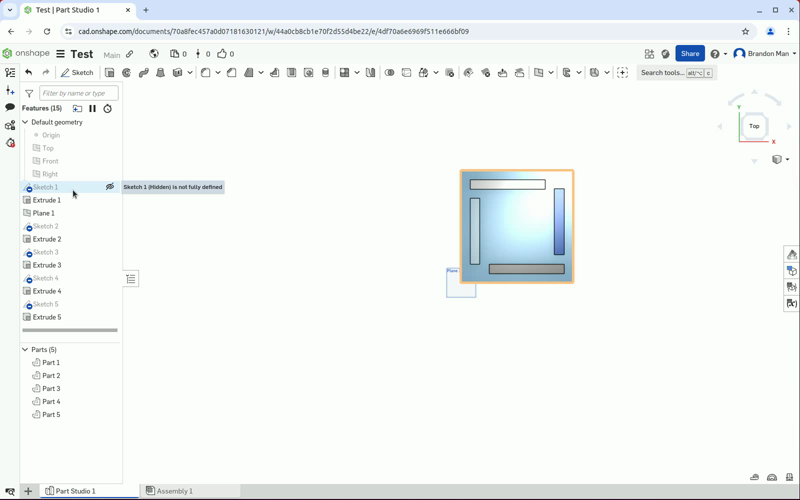
click(73, 189)
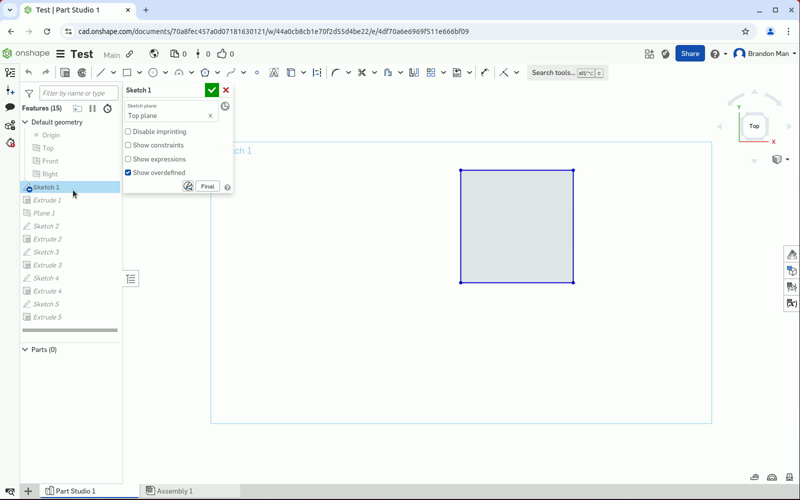
mouse_move(229, 92)
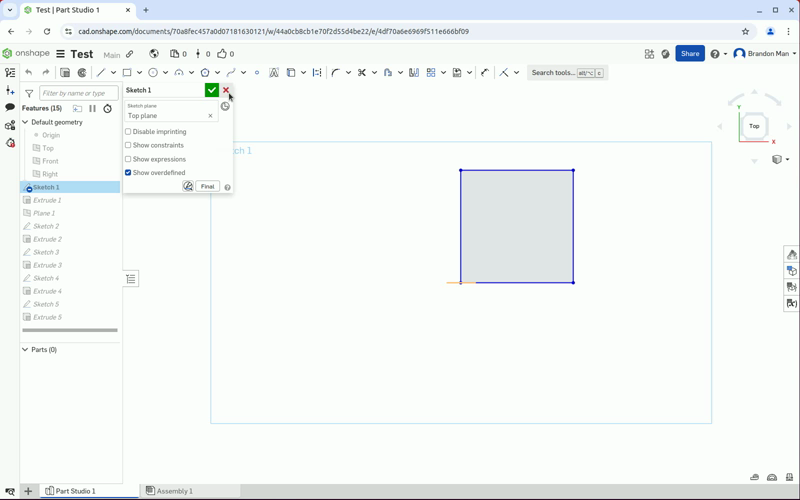
click(229, 92)
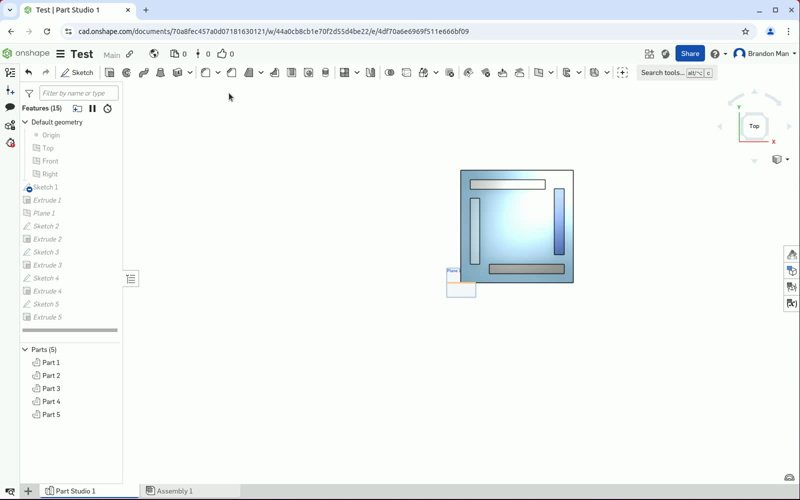
key(shift+s)
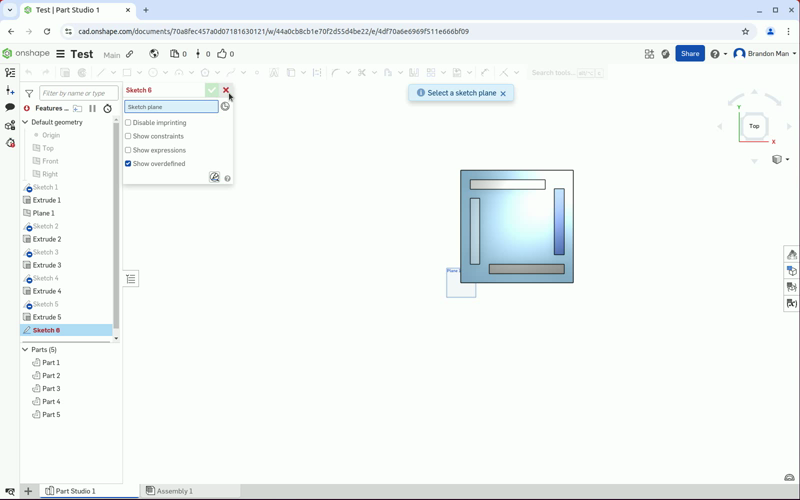
mouse_move(69, 215)
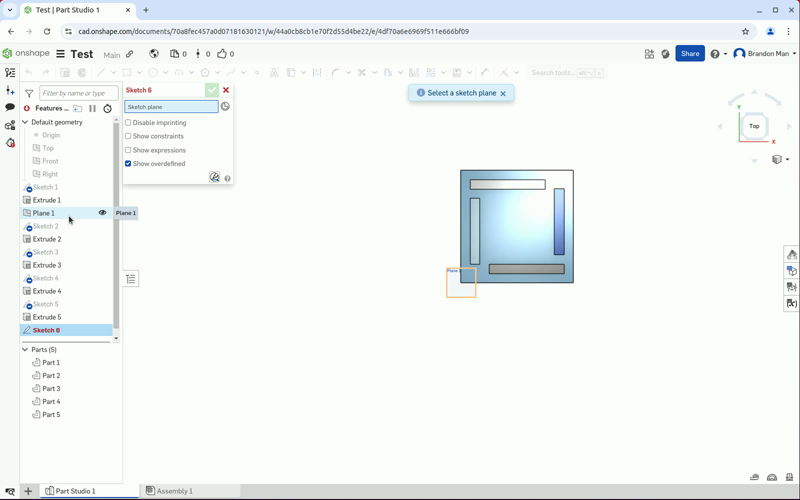
click(69, 215)
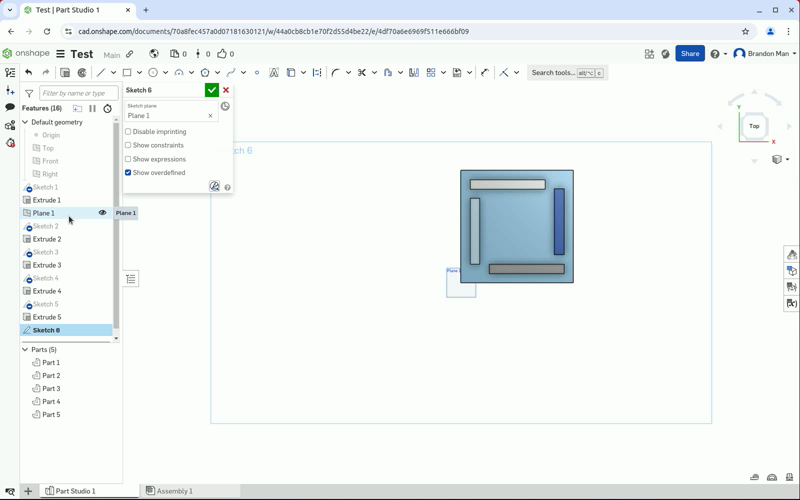
mouse_move(73, 352)
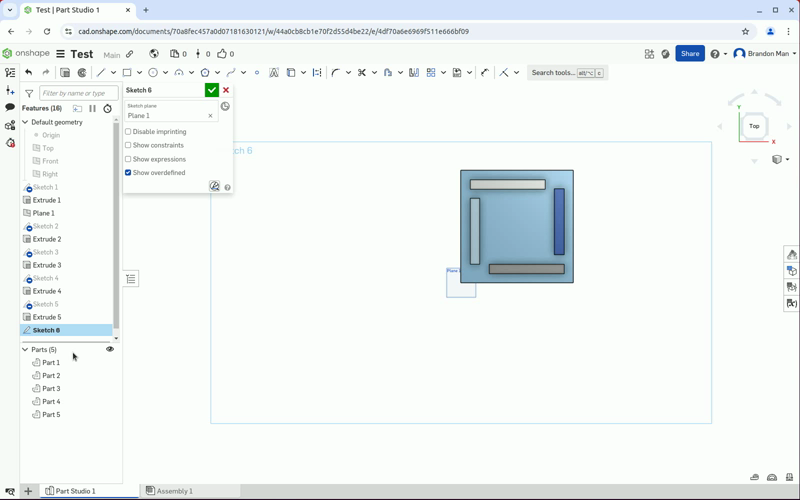
key(y)
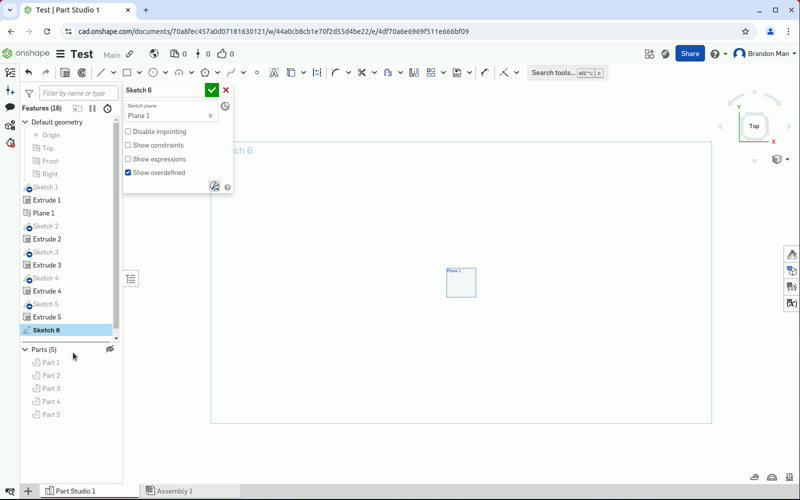
key(l)
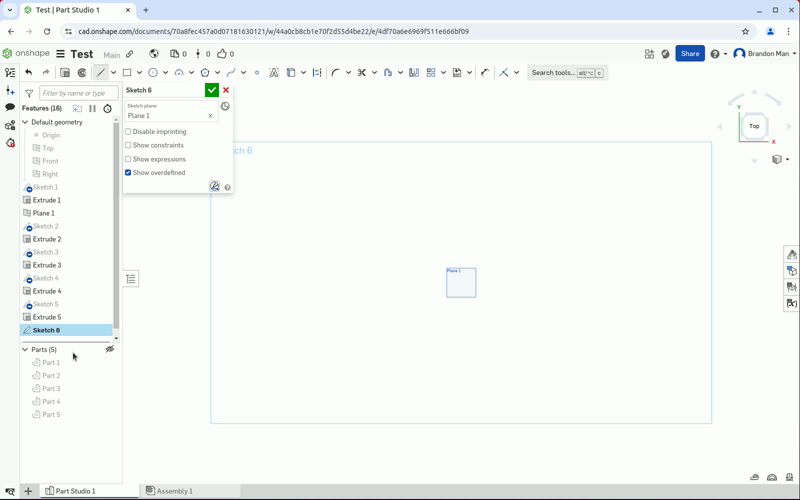
key_down(shift)
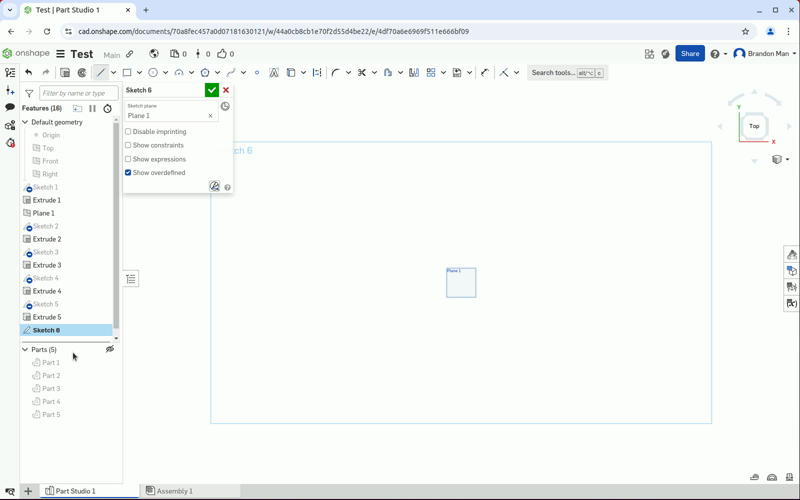
mouse_move(535, 254)
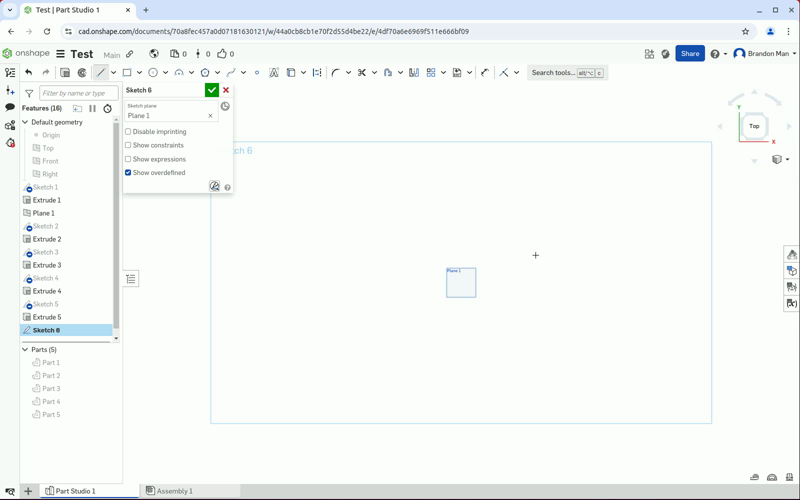
click(535, 254)
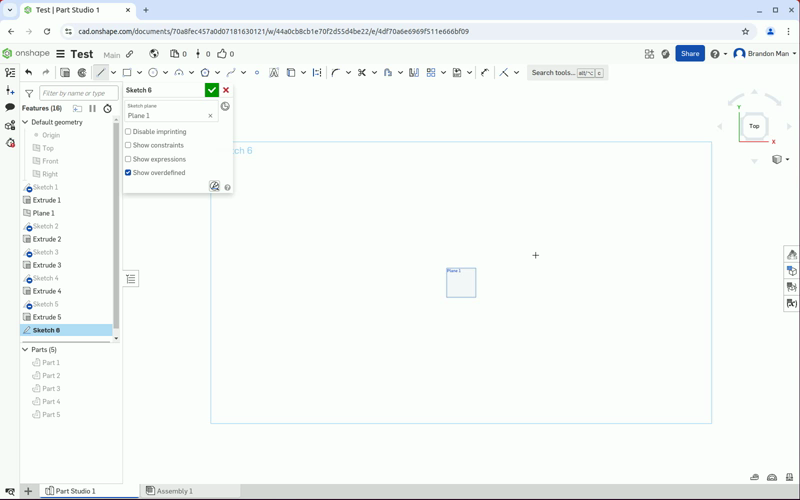
key_up(shift)
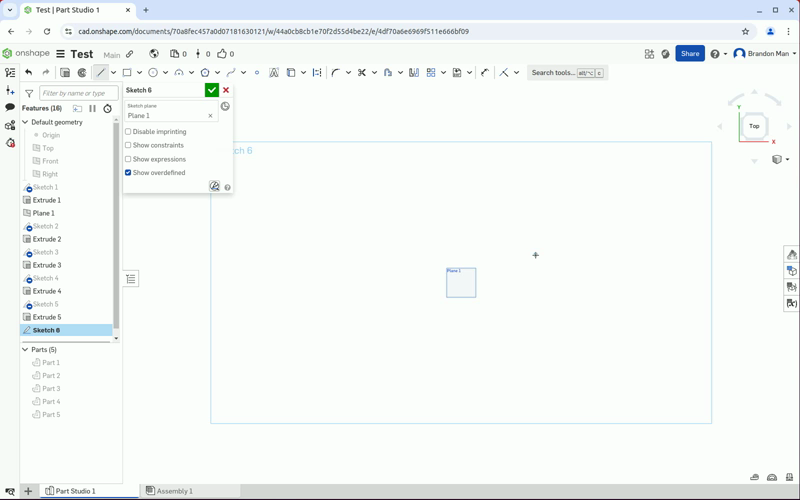
key_down(shift)
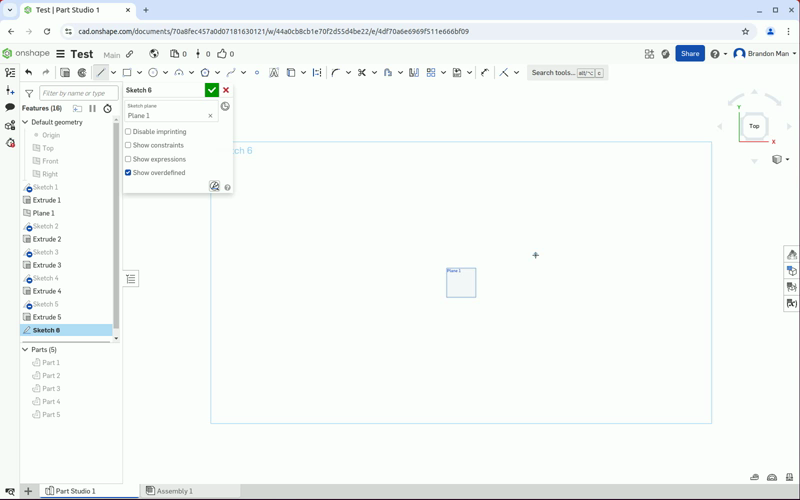
mouse_move(565, 254)
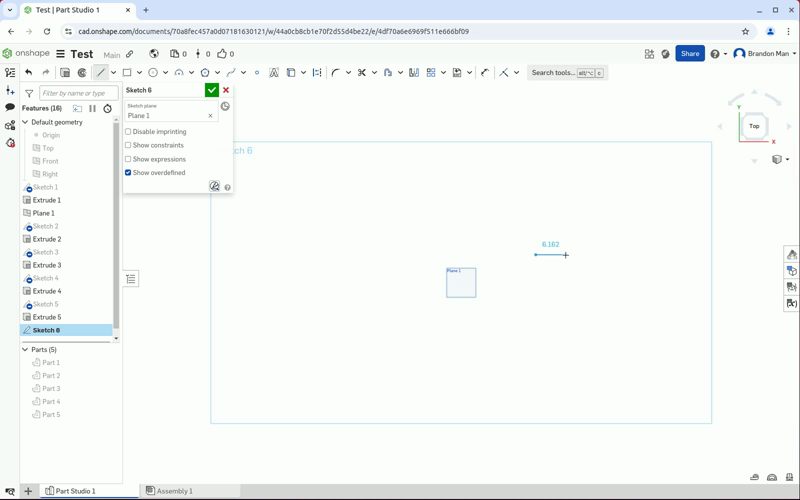
mouse_move(545, 254)
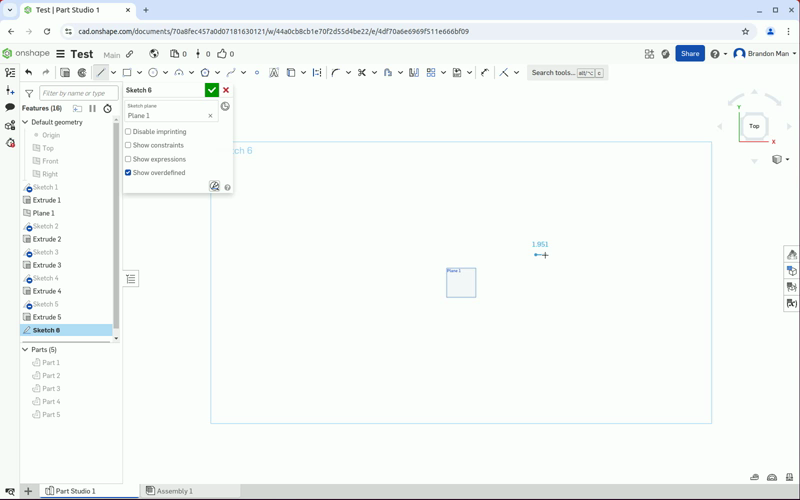
click(545, 254)
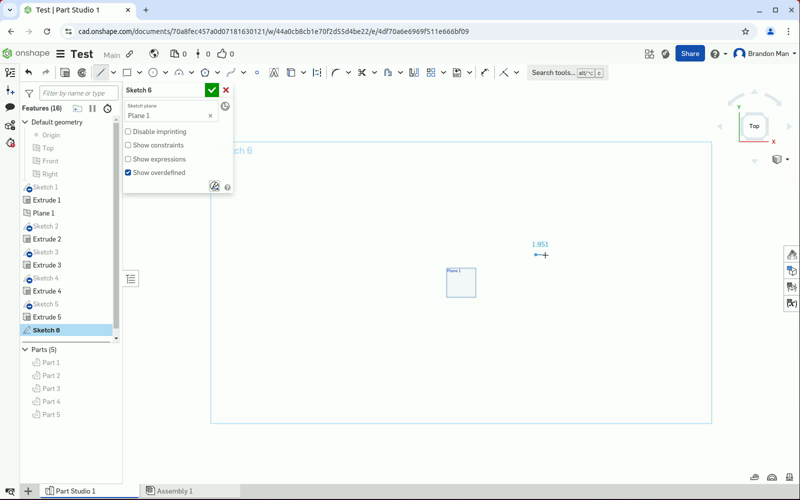
key_up(shift)
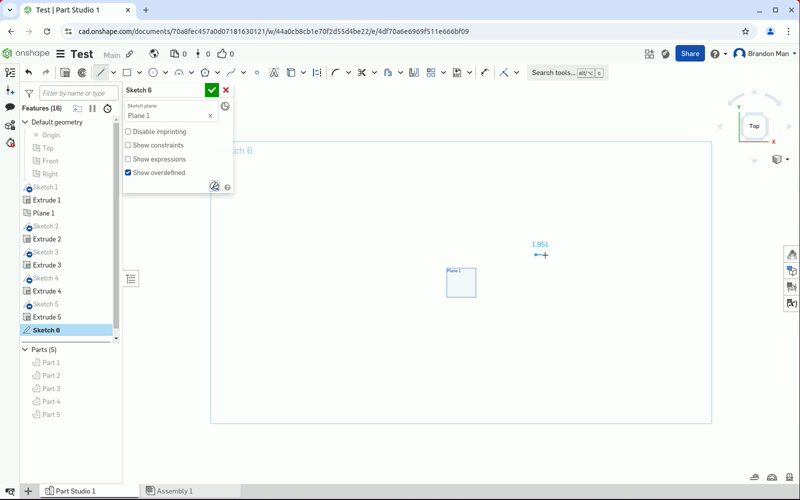
key_down(shift)
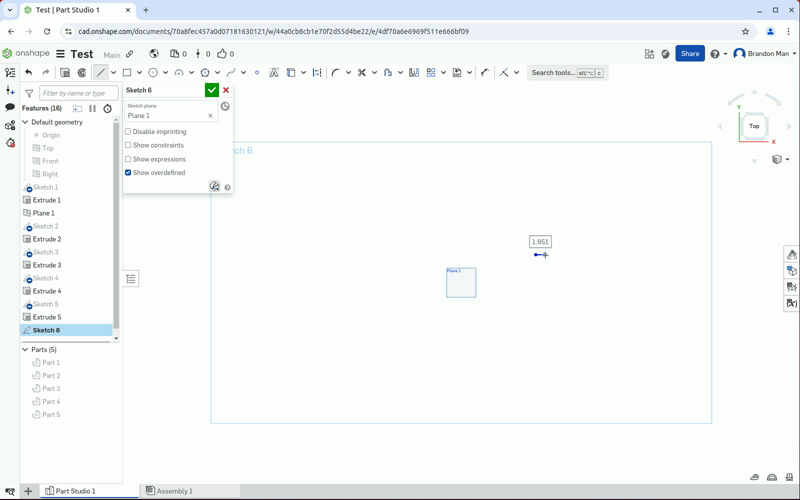
mouse_move(575, 254)
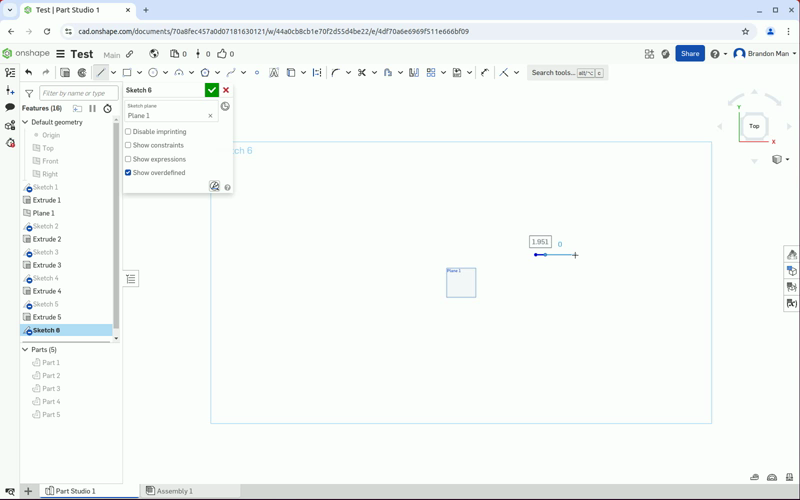
mouse_move(545, 198)
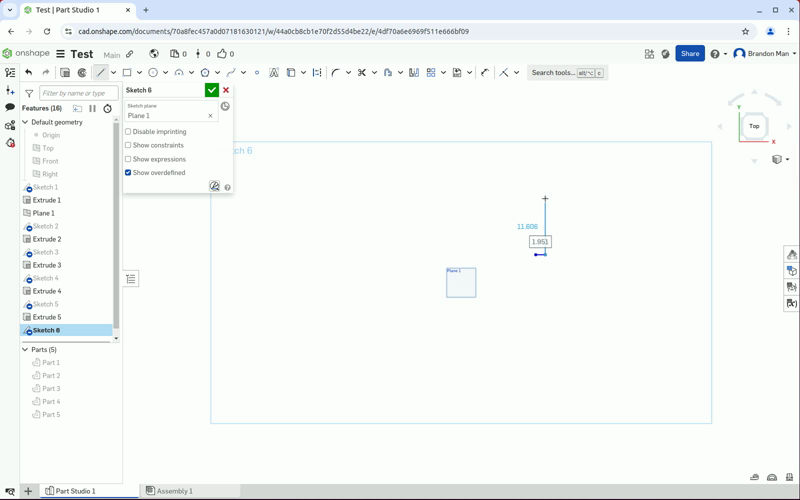
click(545, 198)
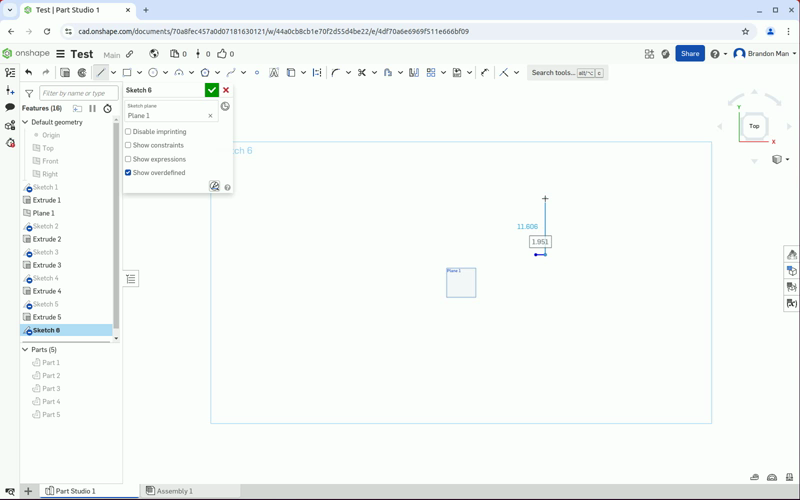
key_up(shift)
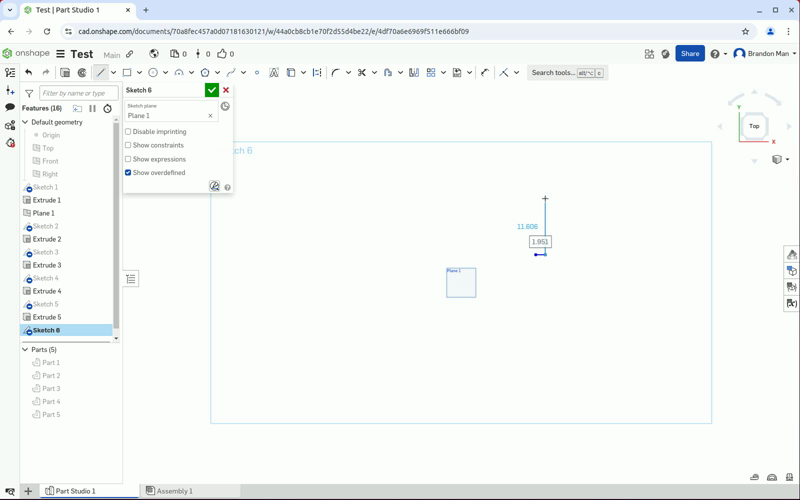
key_down(shift)
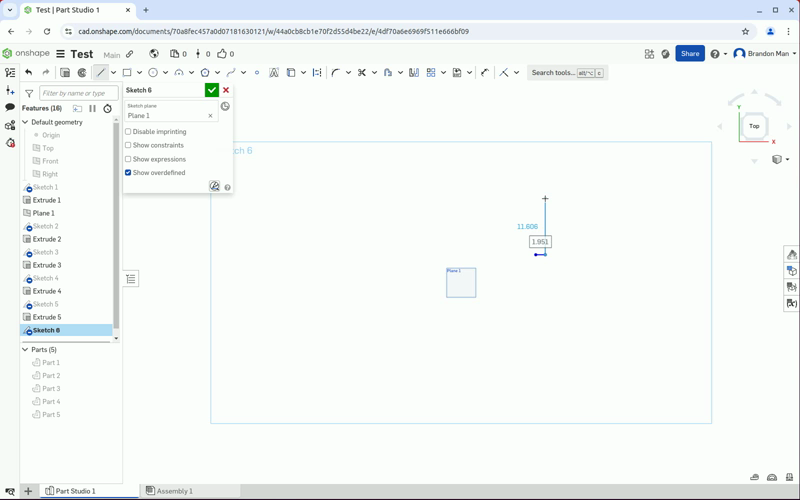
mouse_move(575, 198)
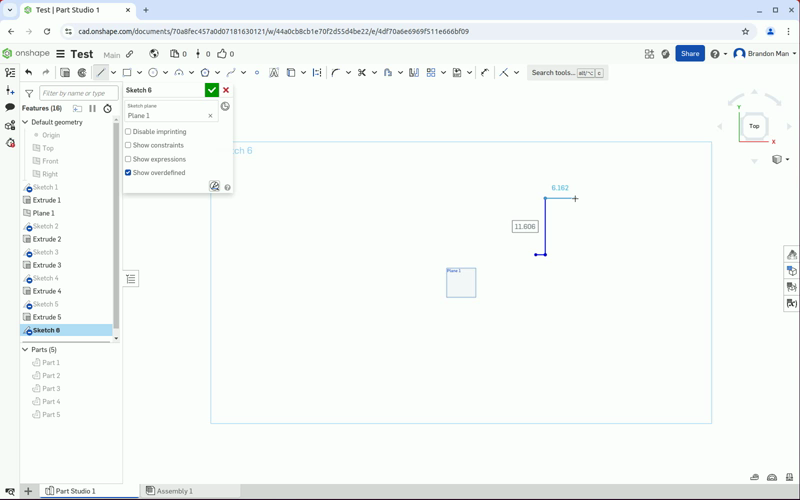
mouse_move(535, 198)
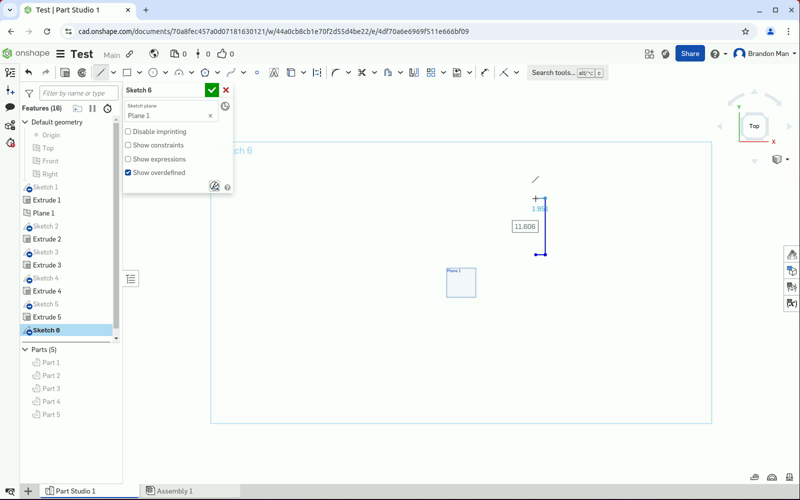
click(535, 198)
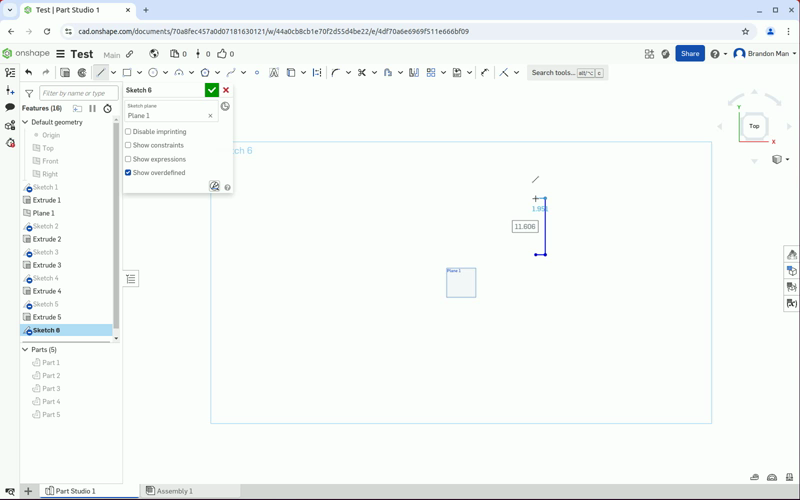
key_up(shift)
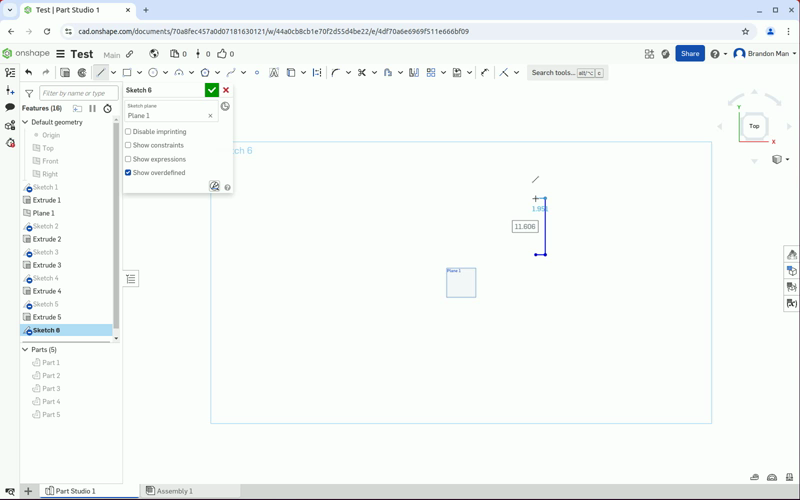
key_down(shift)
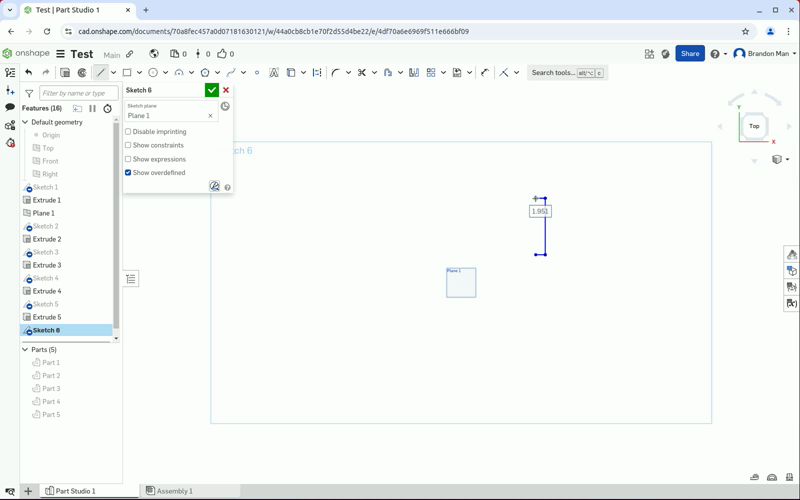
mouse_move(565, 198)
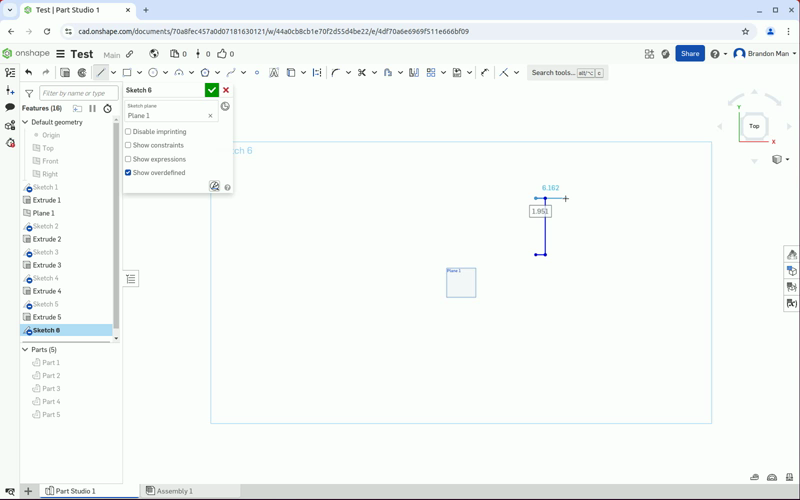
mouse_move(535, 207)
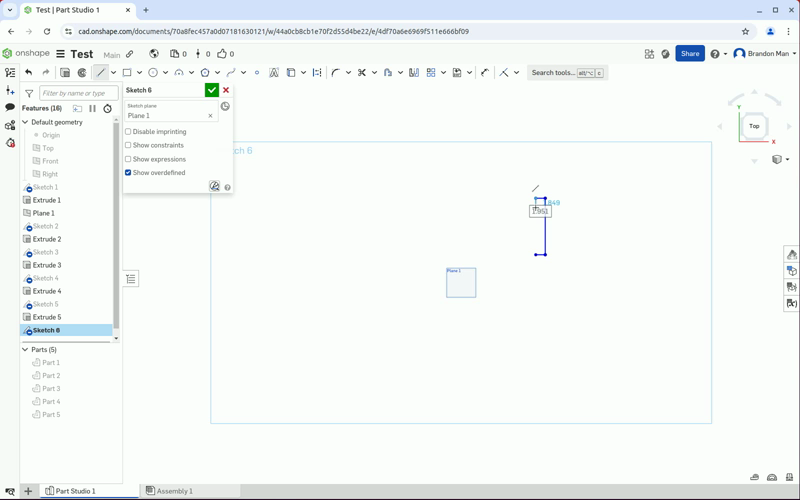
click(535, 207)
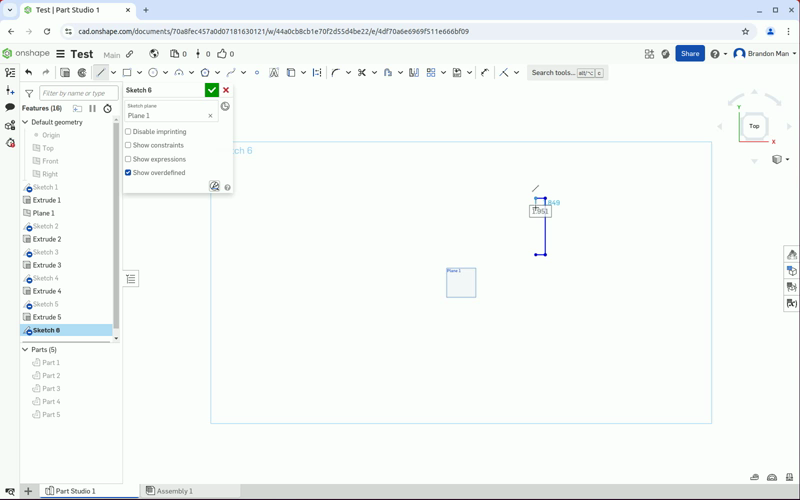
key_up(shift)
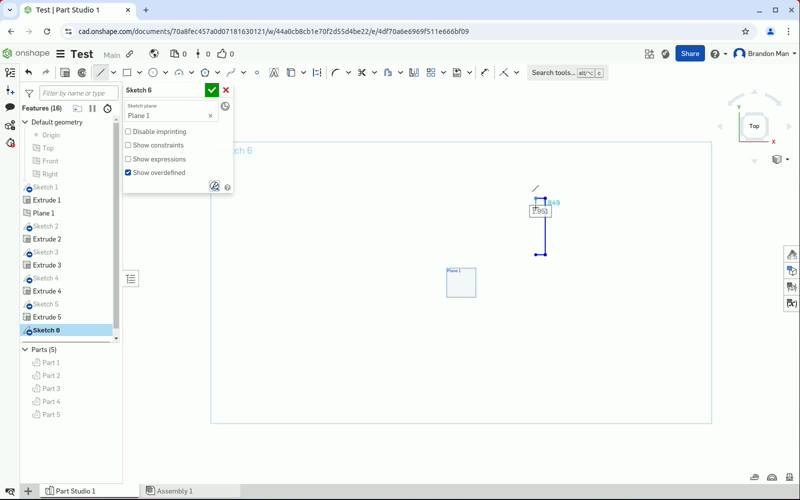
key_down(shift)
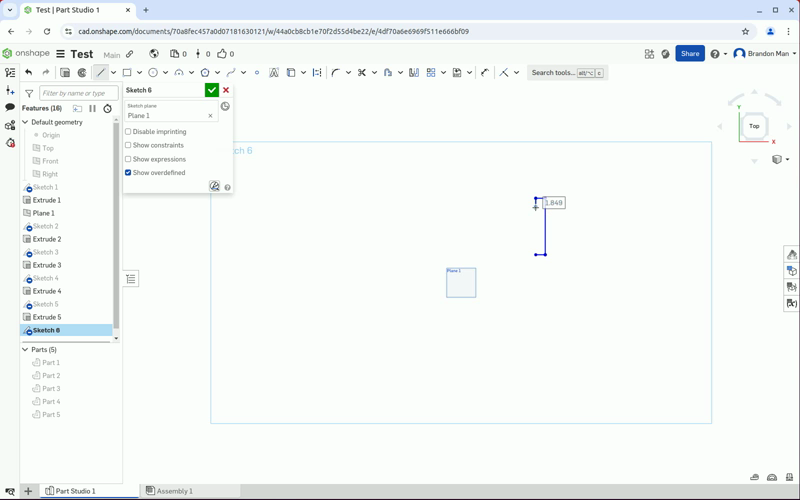
mouse_move(565, 207)
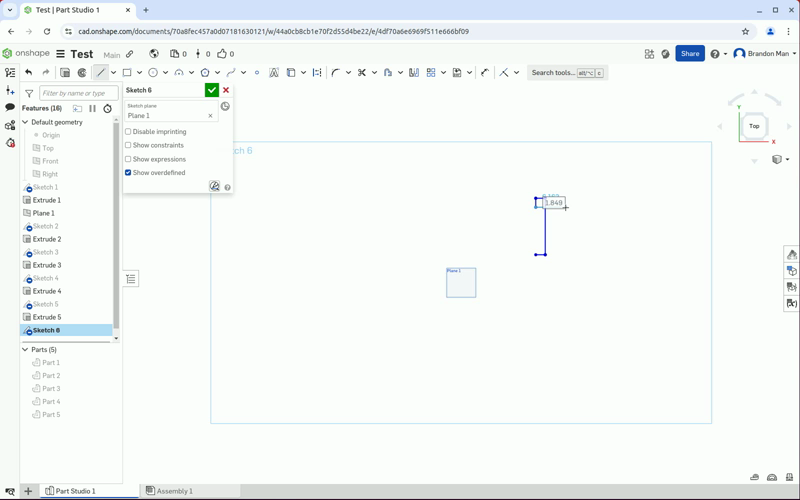
mouse_move(535, 245)
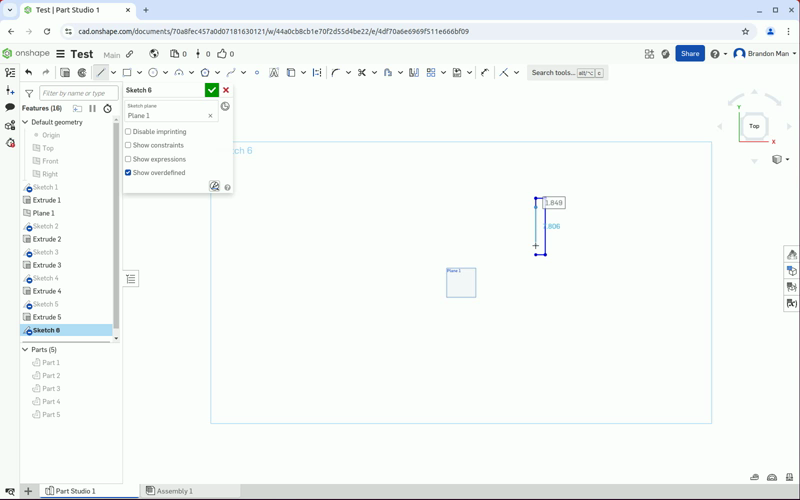
click(535, 245)
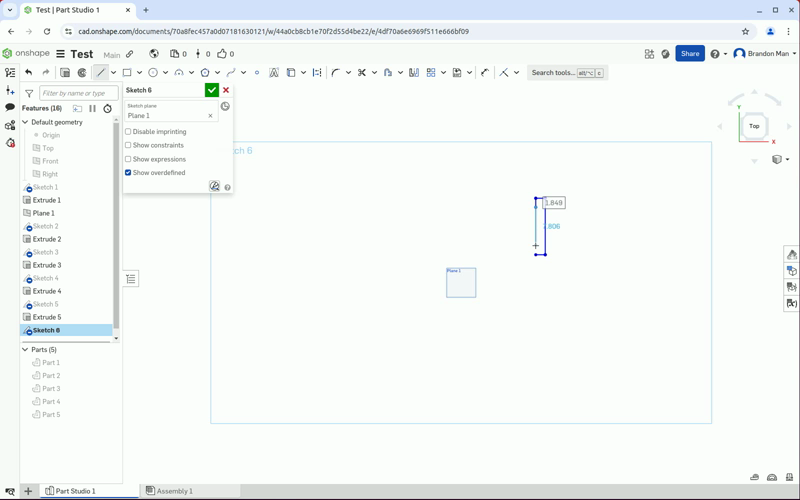
key_up(shift)
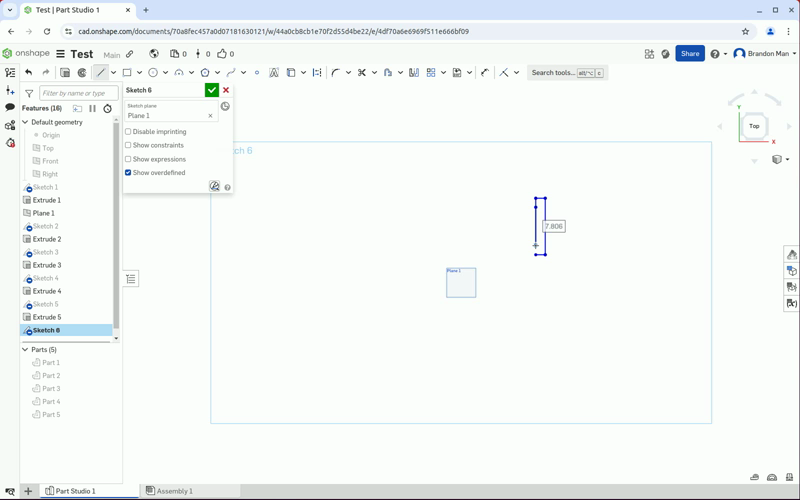
mouse_move(565, 245)
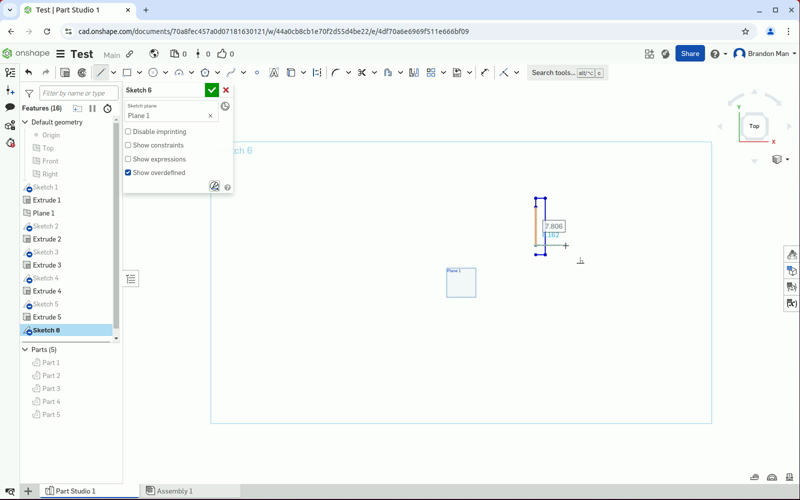
key_down(shift)
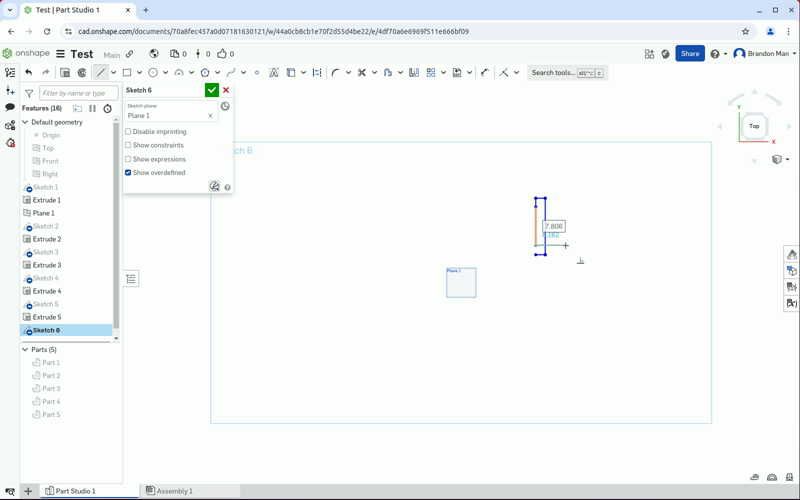
mouse_move(535, 254)
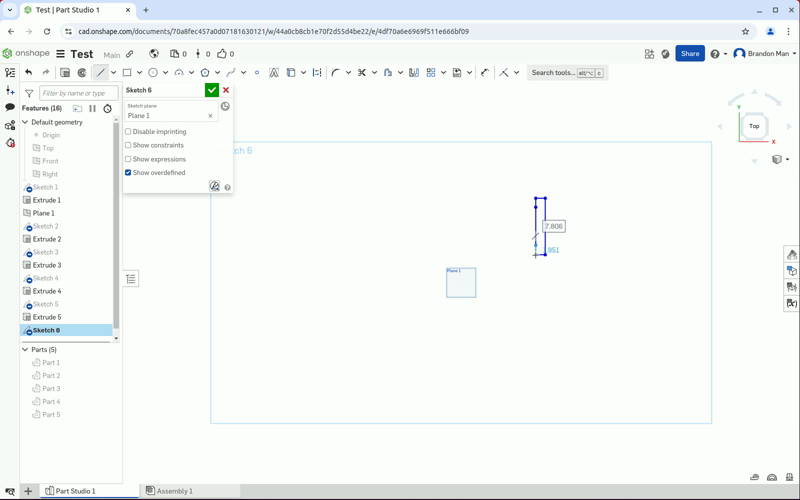
key_up(shift)
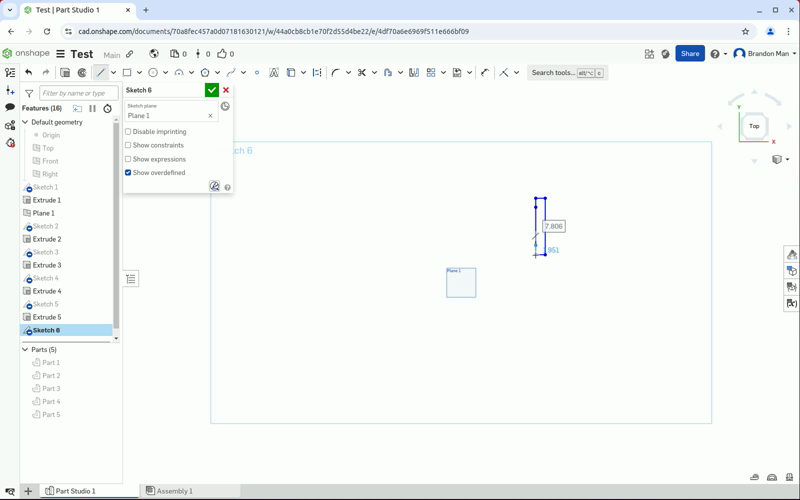
click(535, 254)
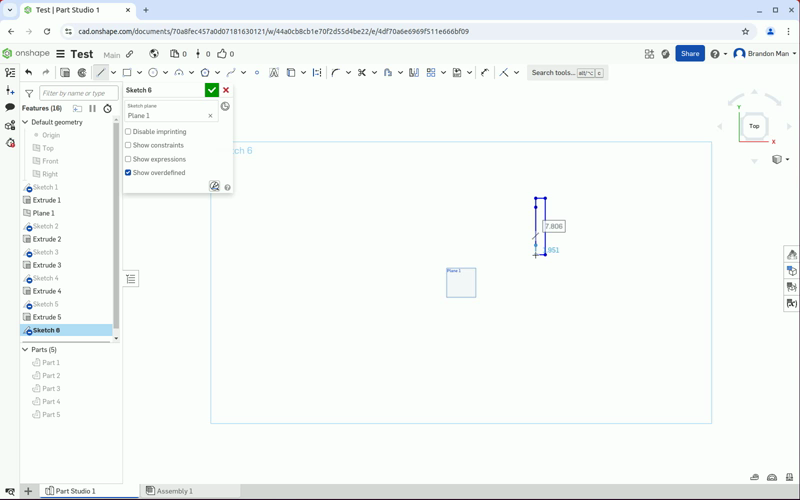
key(esc)
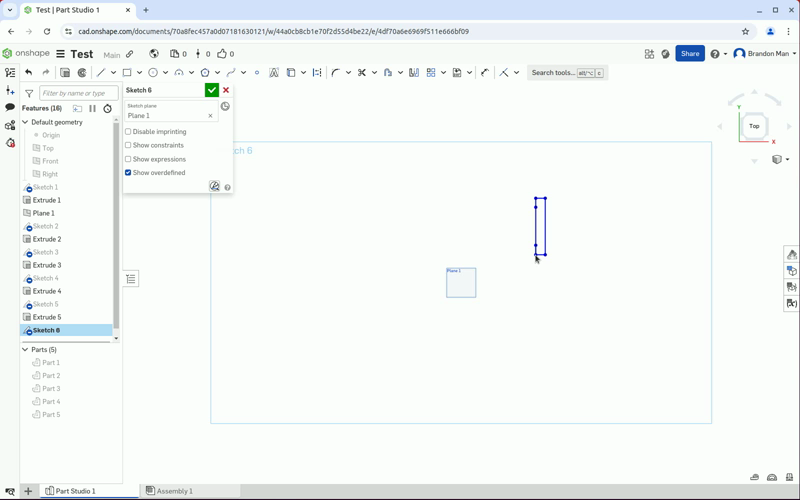
mouse_move(539, 226)
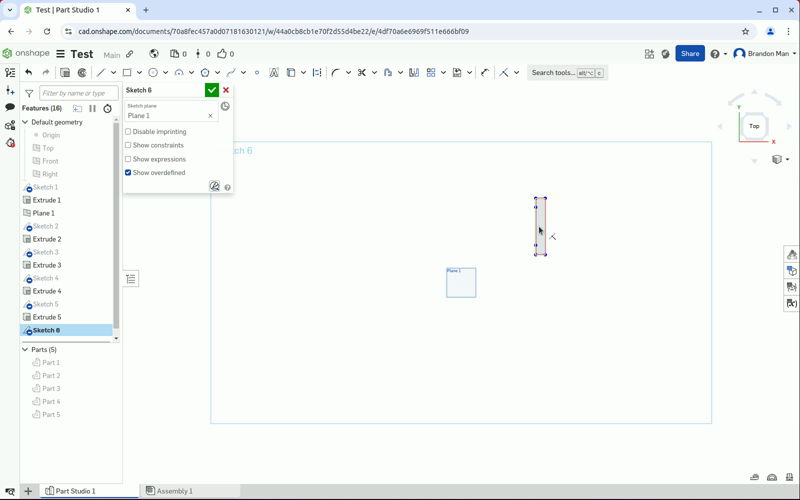
scroll(6)
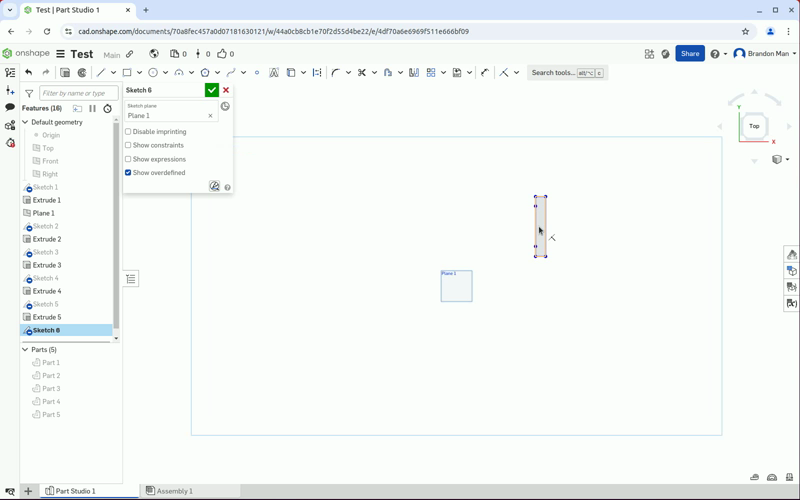
scroll(6)
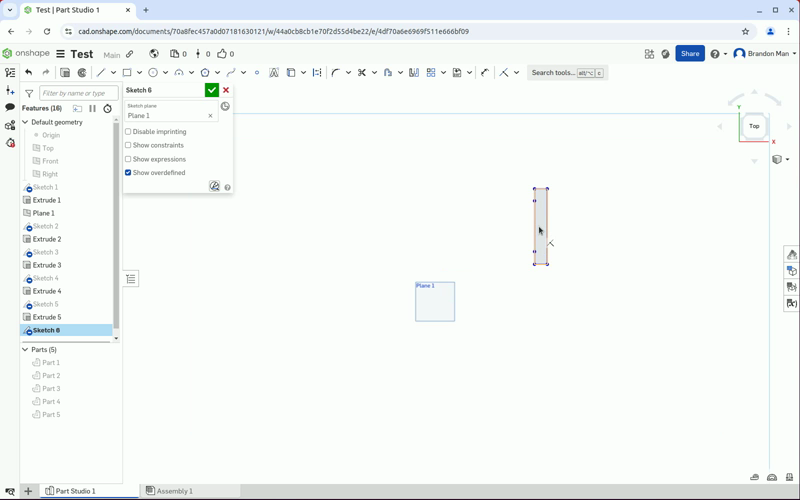
scroll(6)
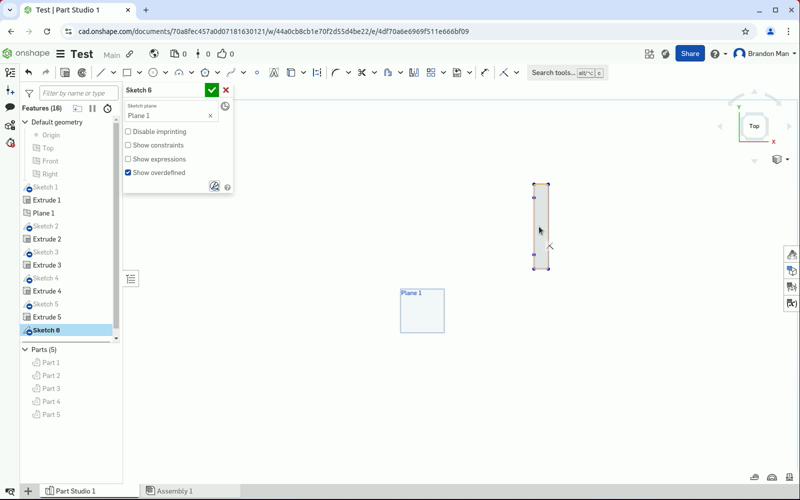
scroll(6)
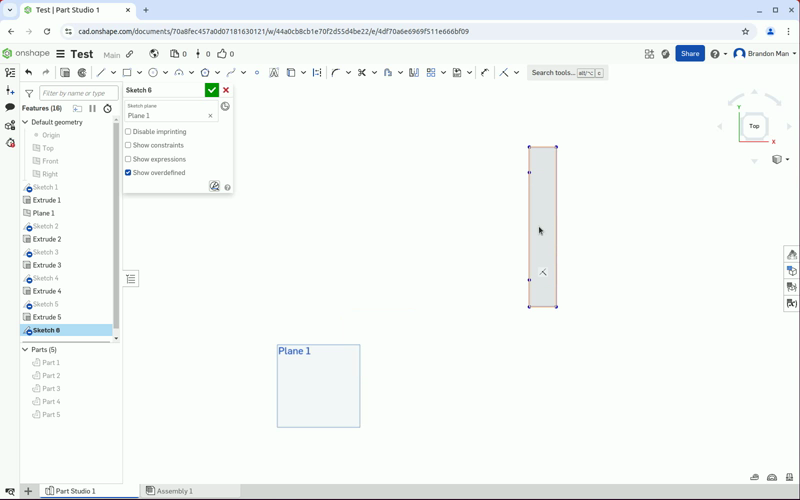
scroll(6)
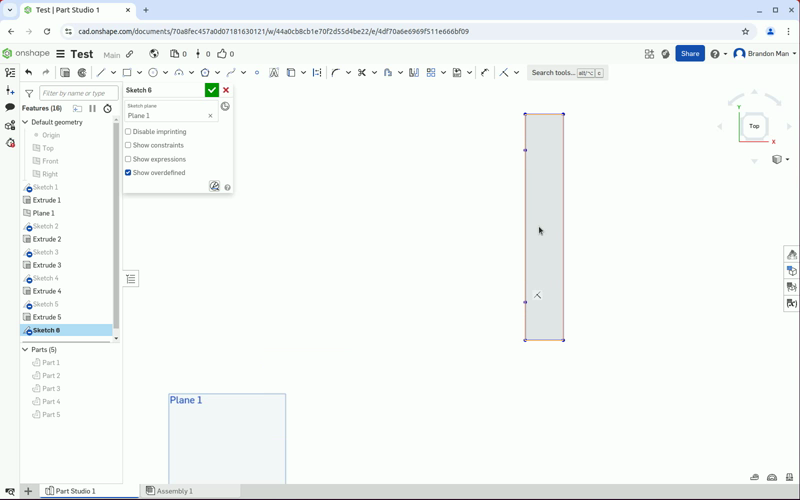
scroll(6)
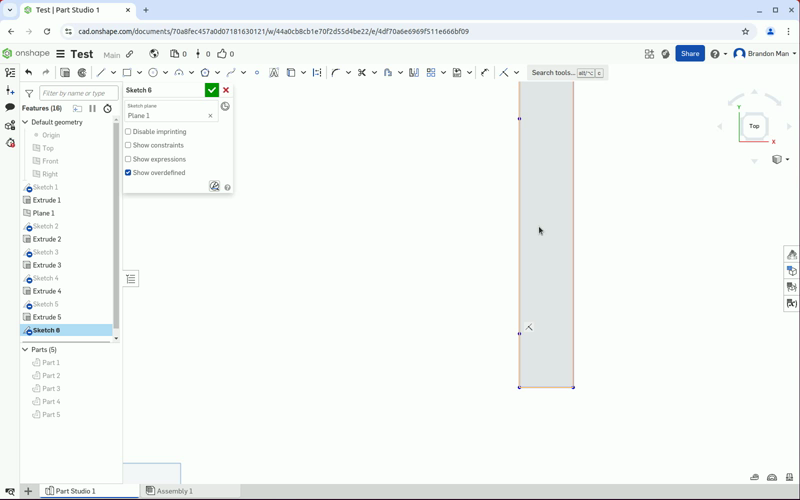
scroll(6)
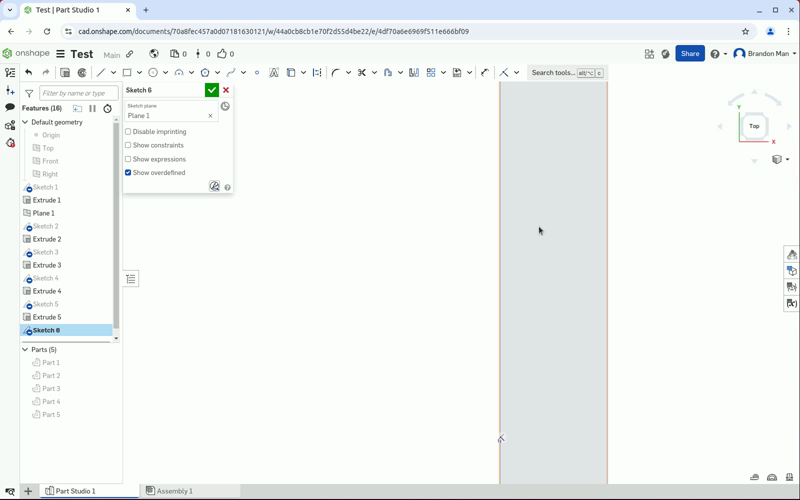
click(539, 226)
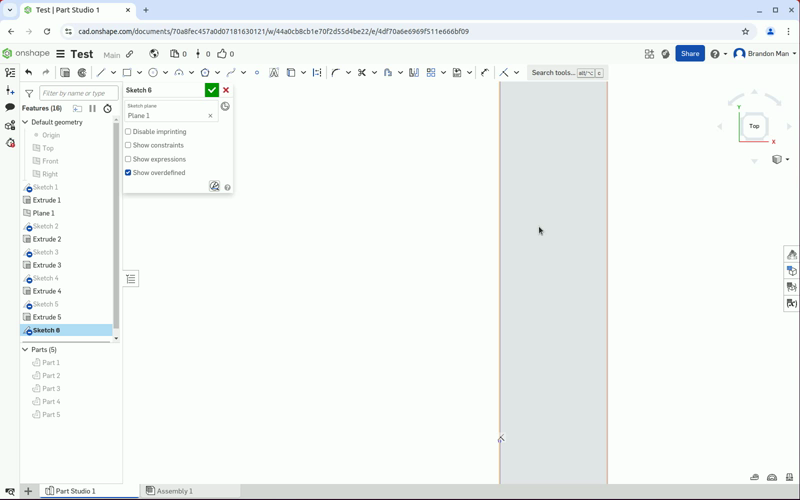
scroll(-6)
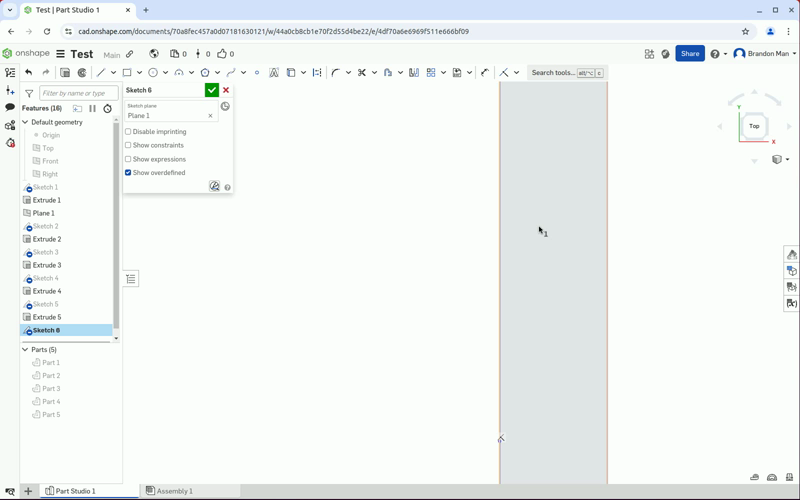
scroll(-6)
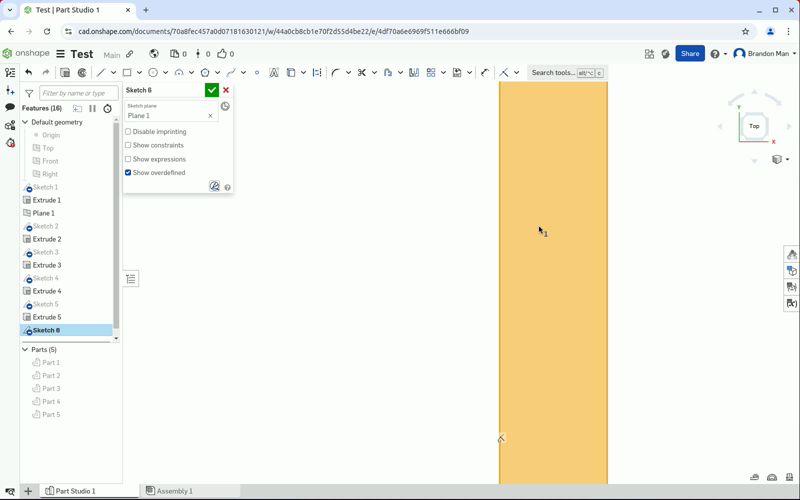
scroll(-6)
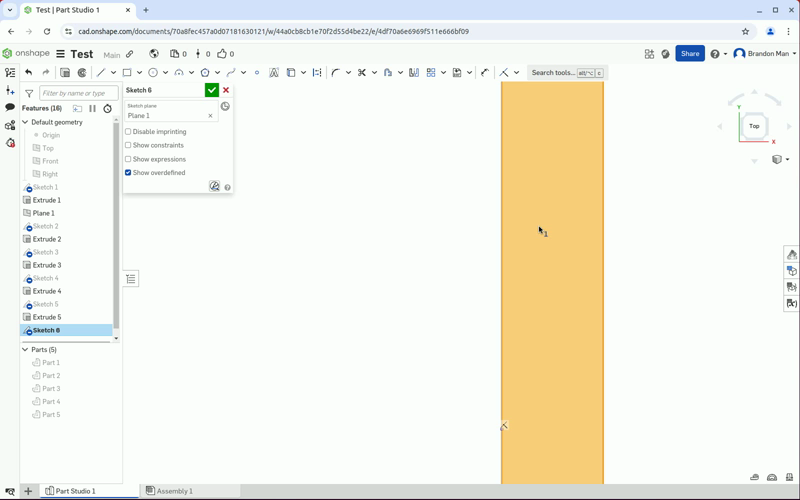
scroll(-6)
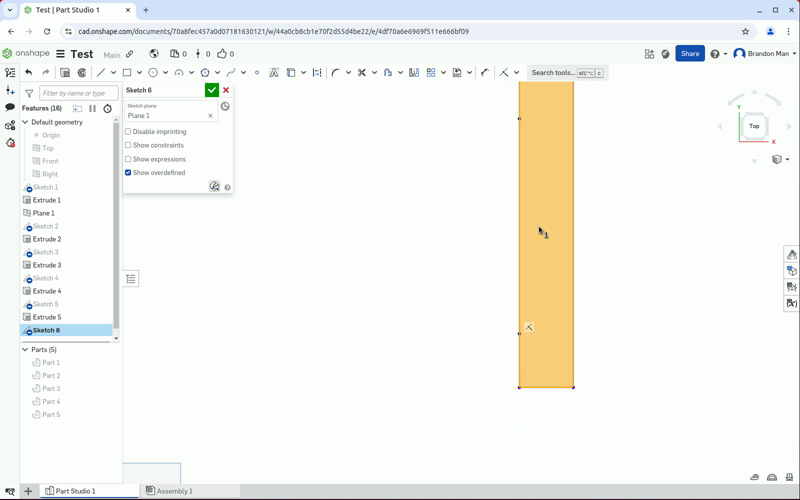
scroll(-6)
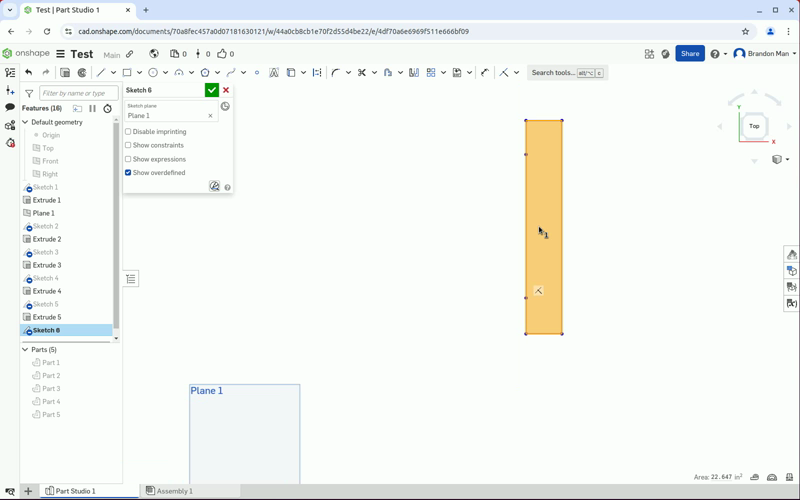
scroll(-6)
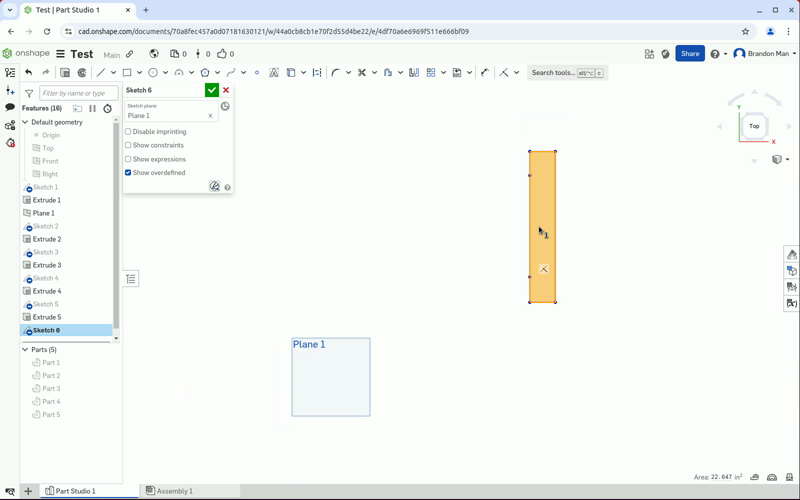
scroll(-6)
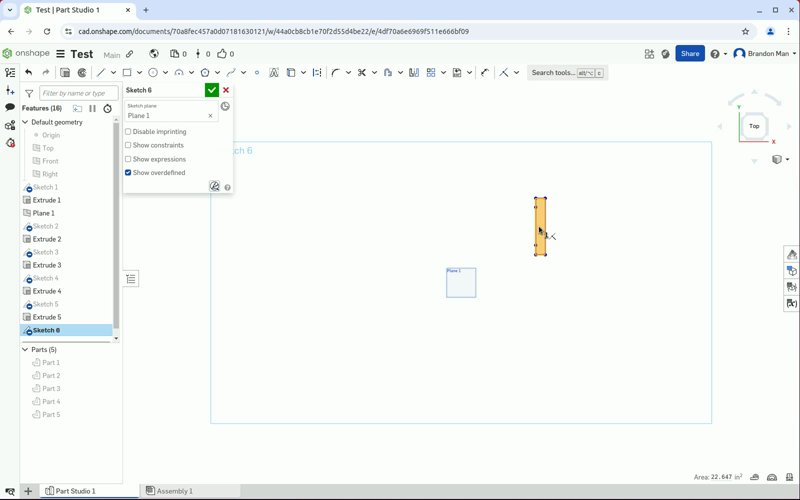
mouse_move(73, 352)
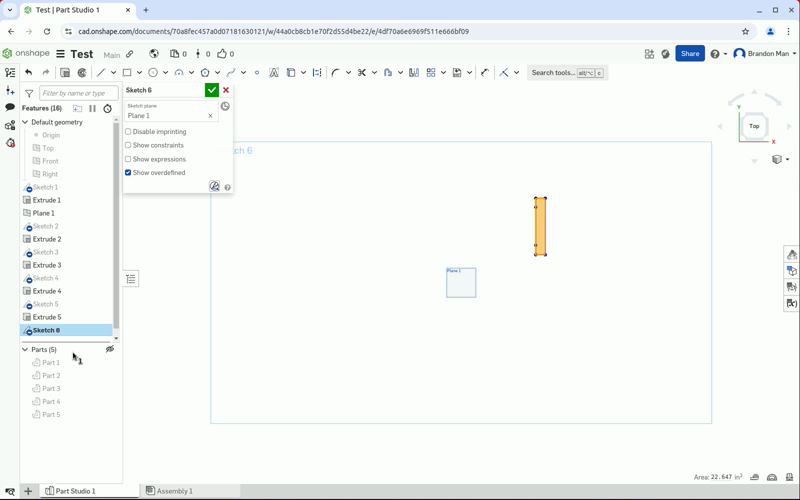
key(shift+y)
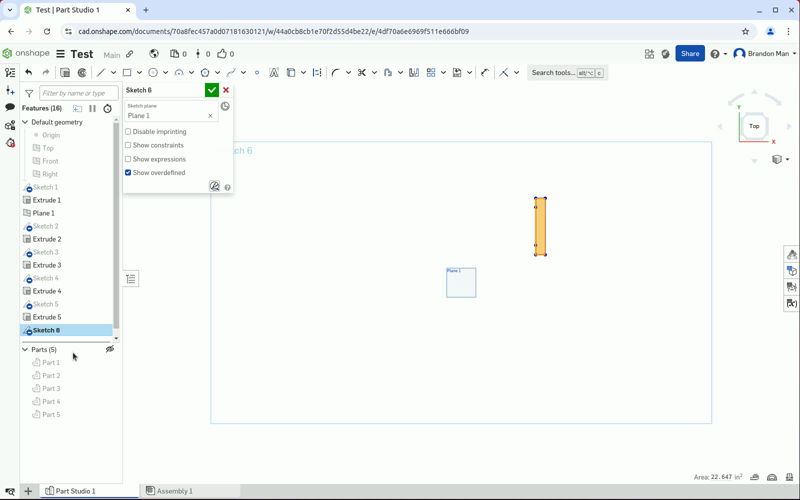
key(shift+e)
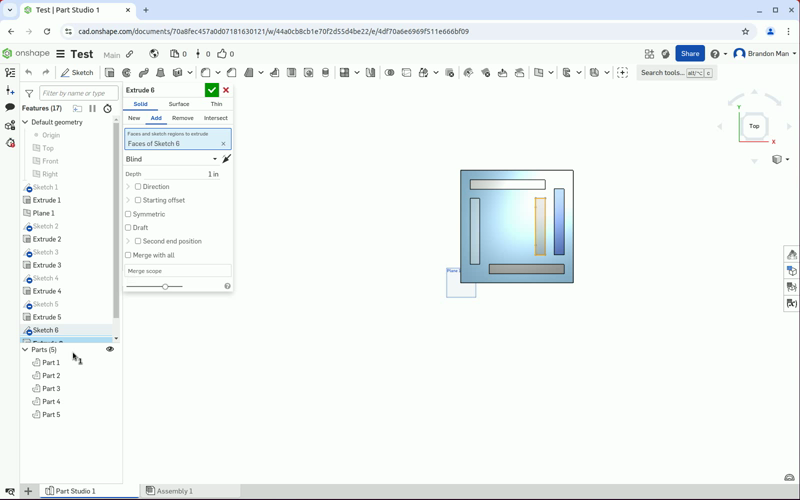
mouse_move(143, 106)
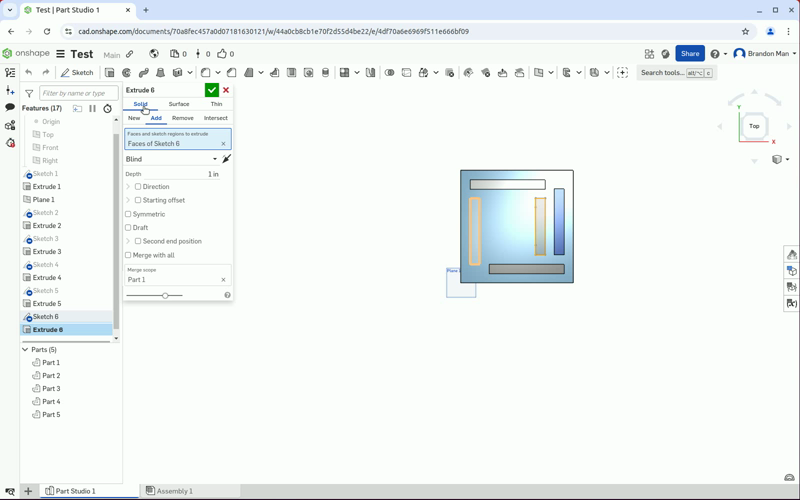
click(143, 106)
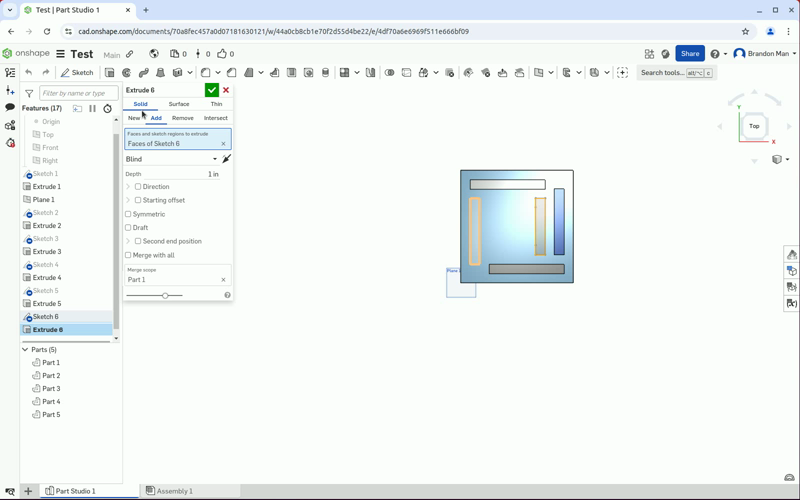
mouse_move(137, 120)
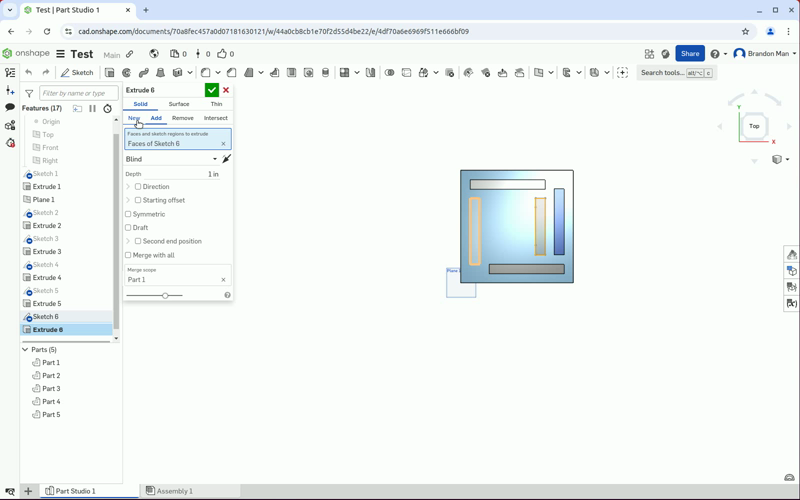
click(137, 120)
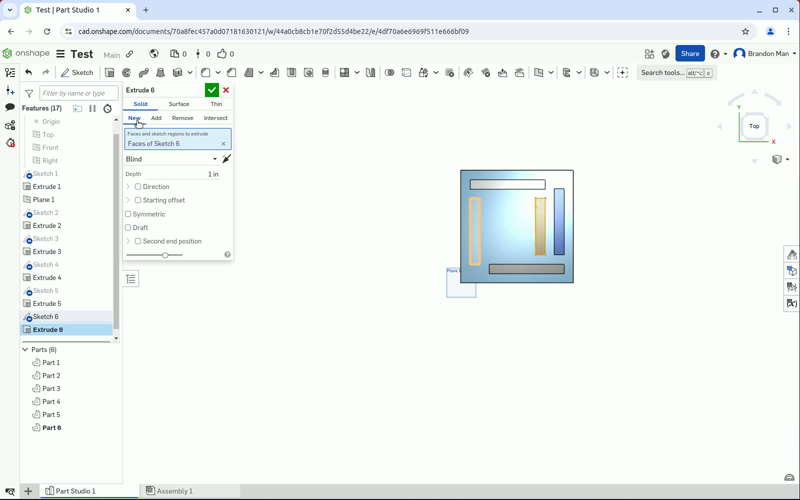
key(tab, 4)
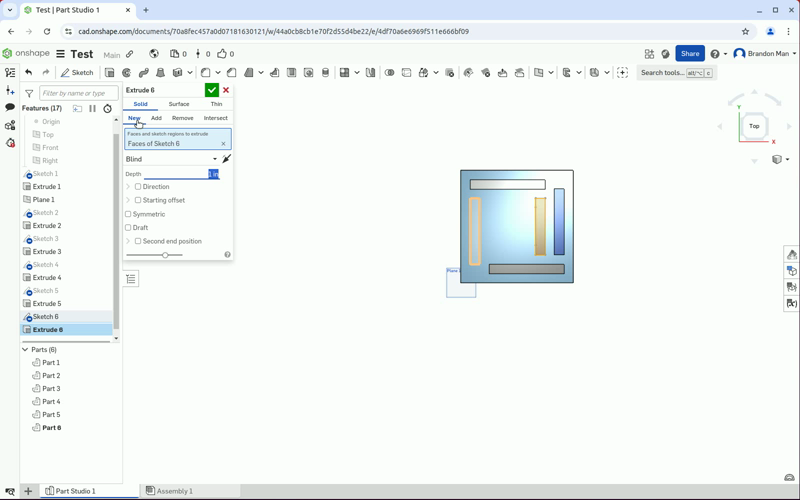
text(19.257)
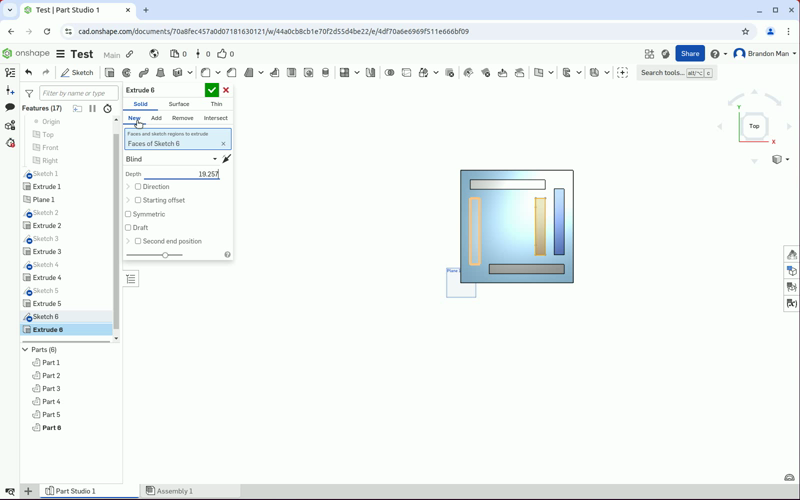
key(enter)
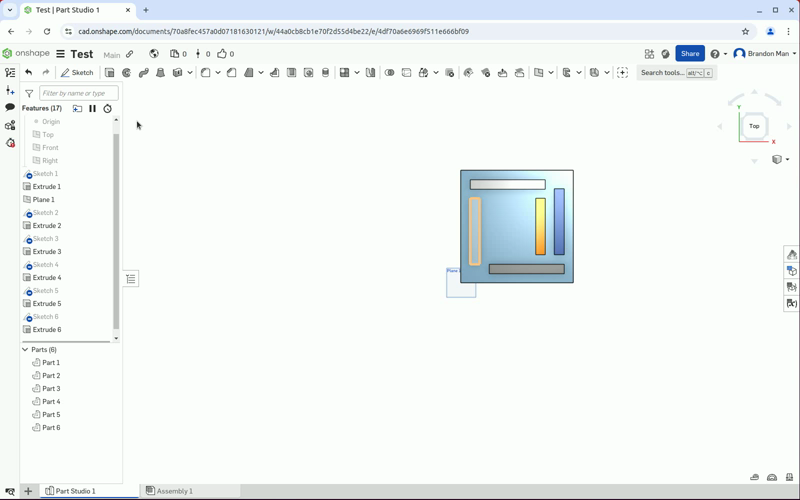
key(shift+h)
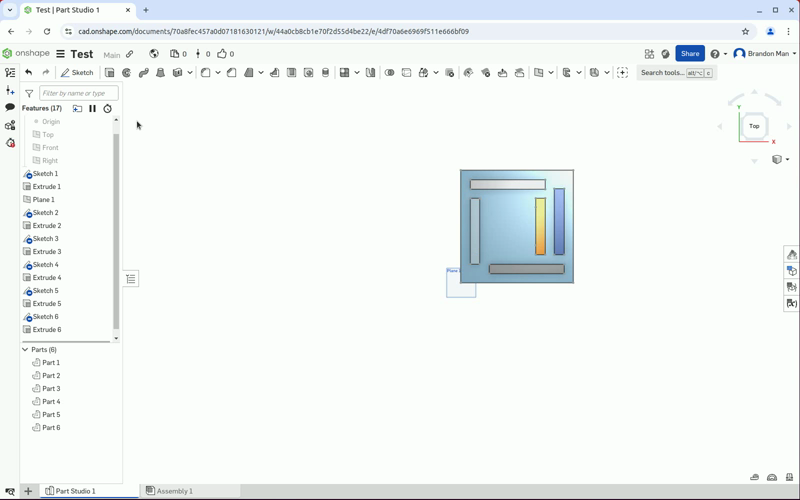
key(shift+h)
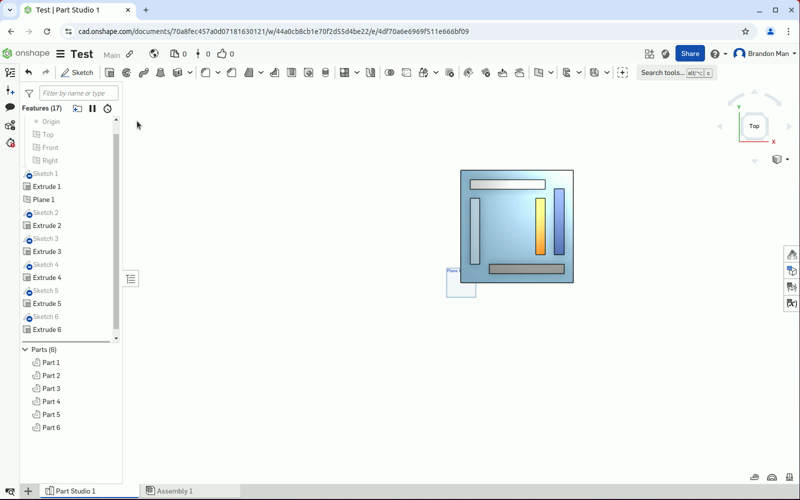
mouse_move(69, 176)
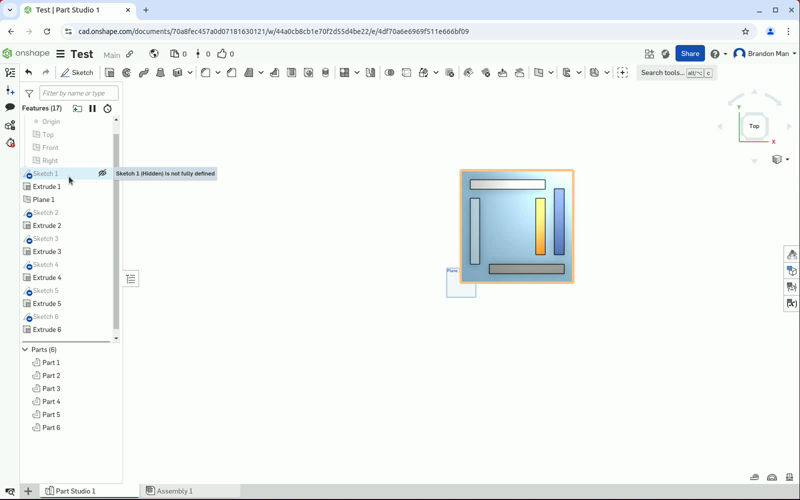
click(69, 176)
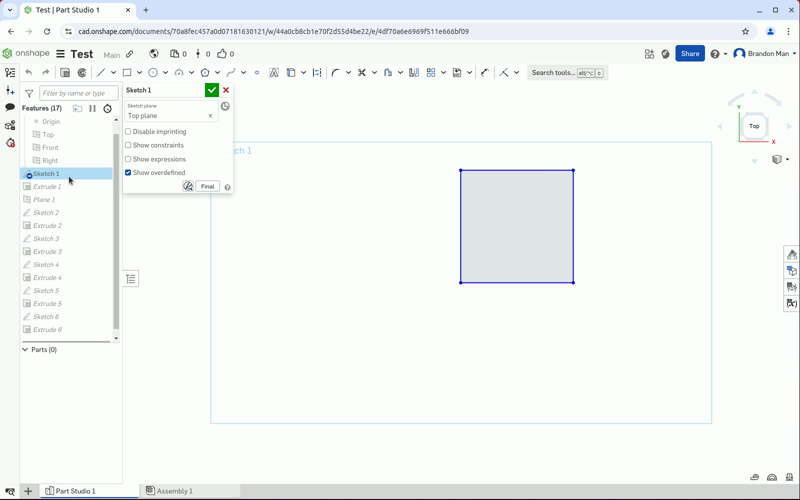
mouse_move(229, 92)
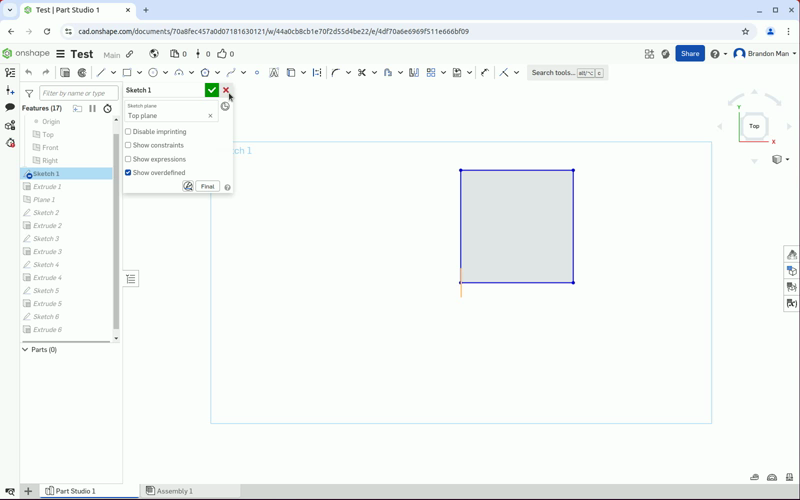
click(229, 92)
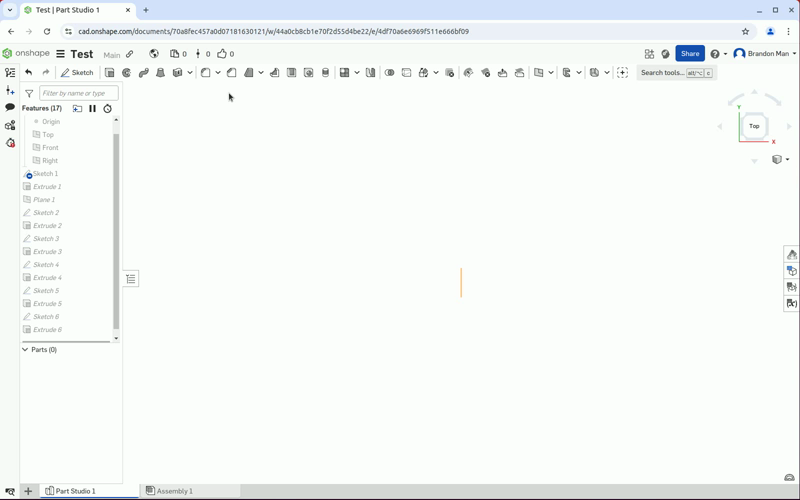
key(shift+s)
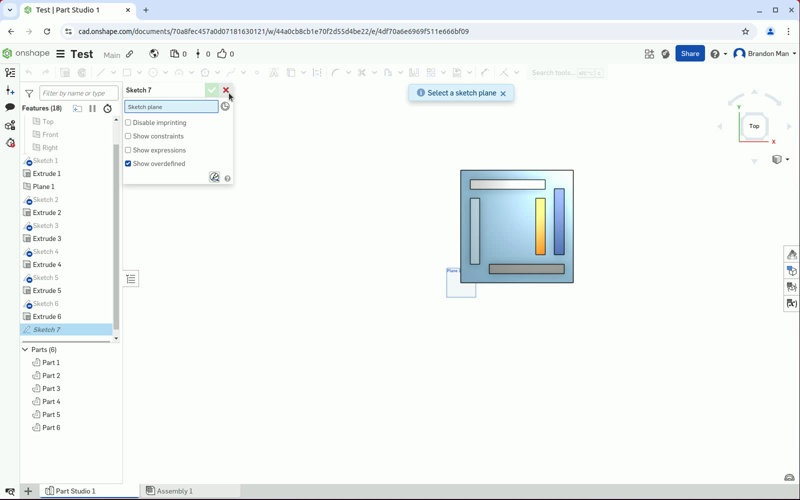
mouse_move(69, 189)
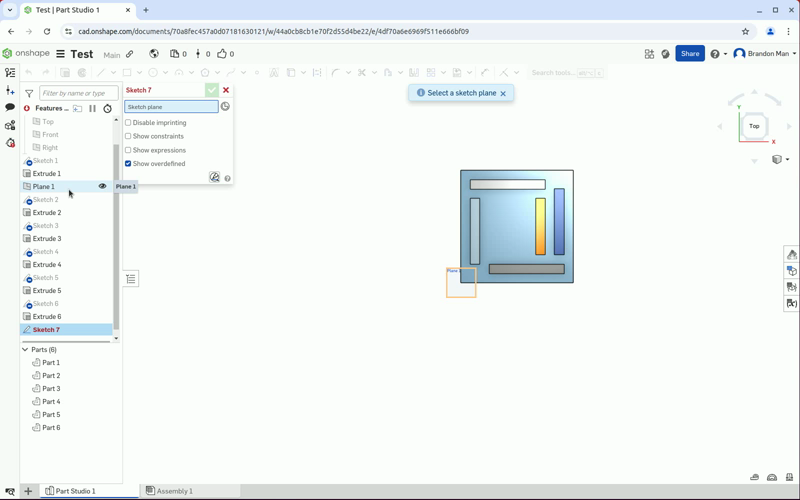
click(69, 189)
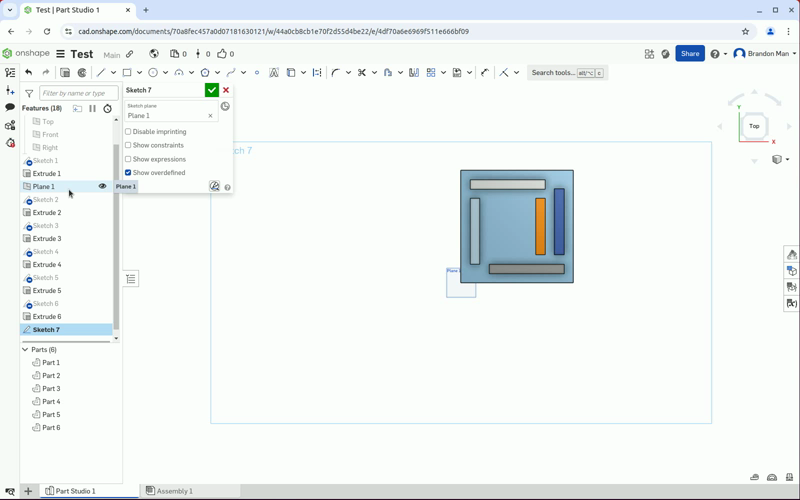
mouse_move(73, 352)
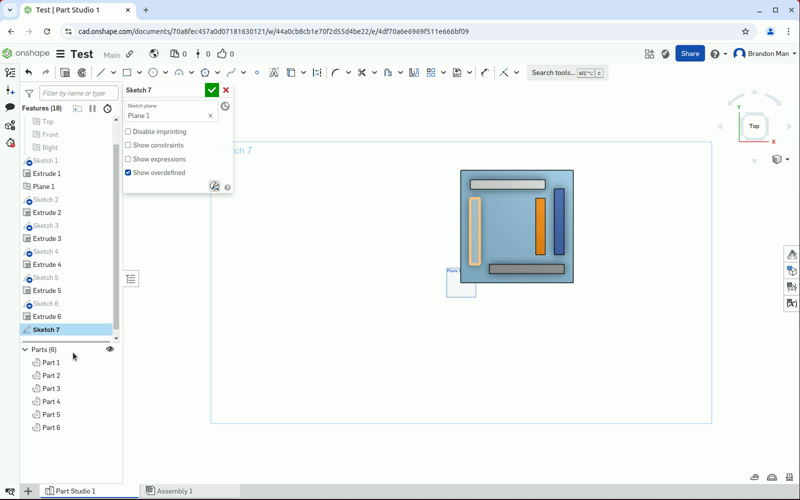
key(y)
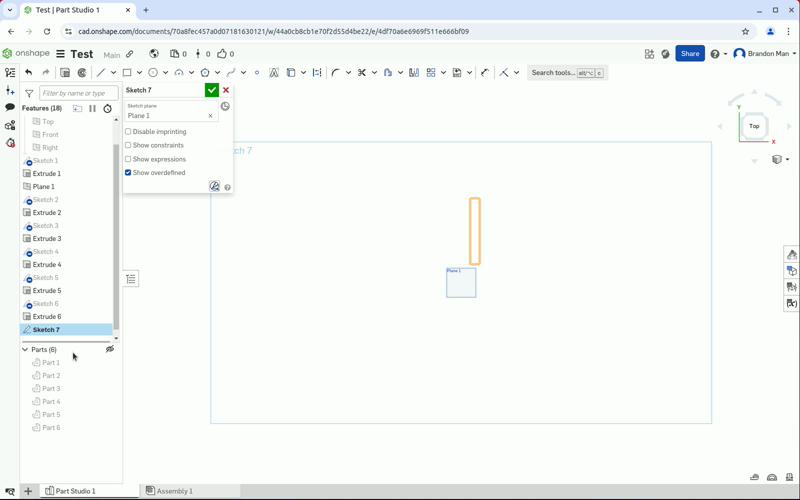
key(l)
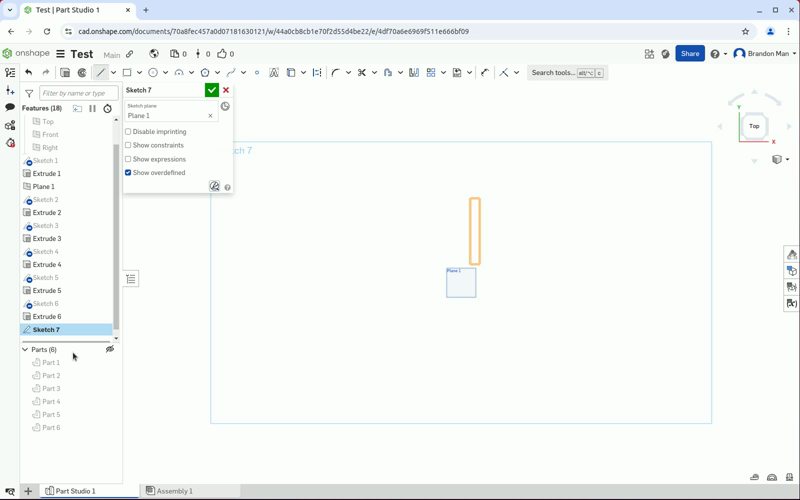
key_down(shift)
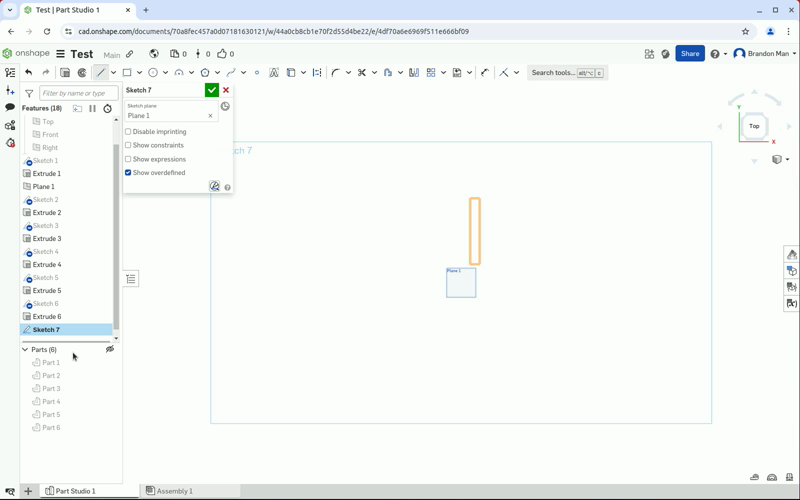
mouse_move(489, 207)
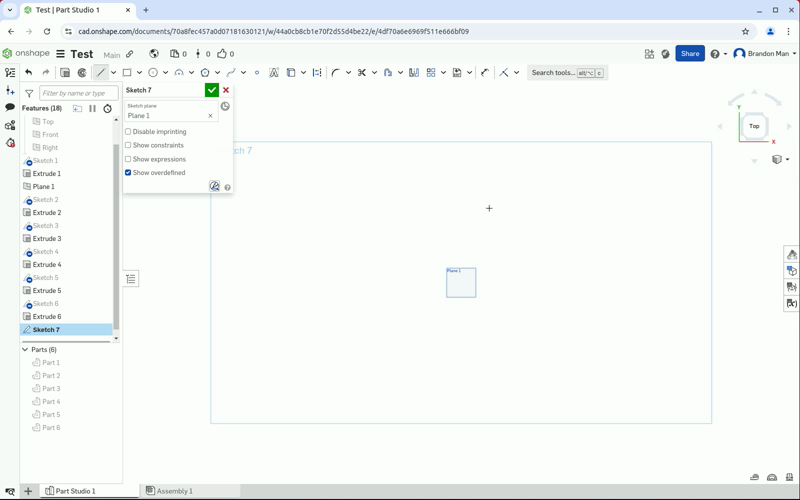
click(489, 207)
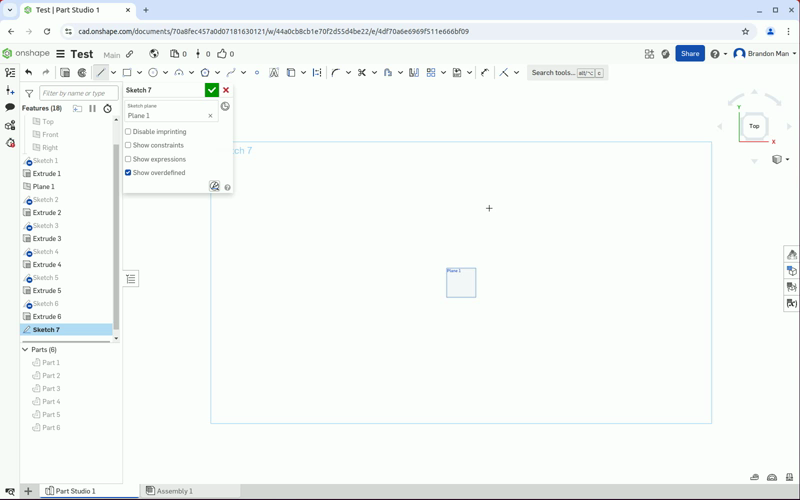
key_up(shift)
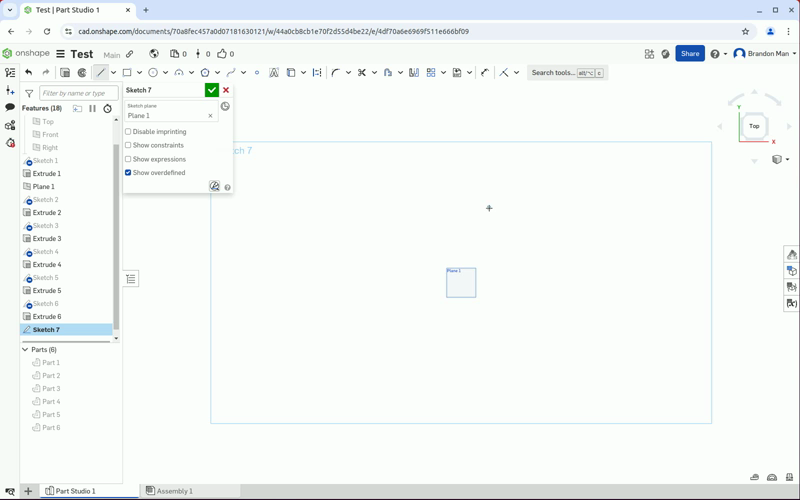
key_down(shift)
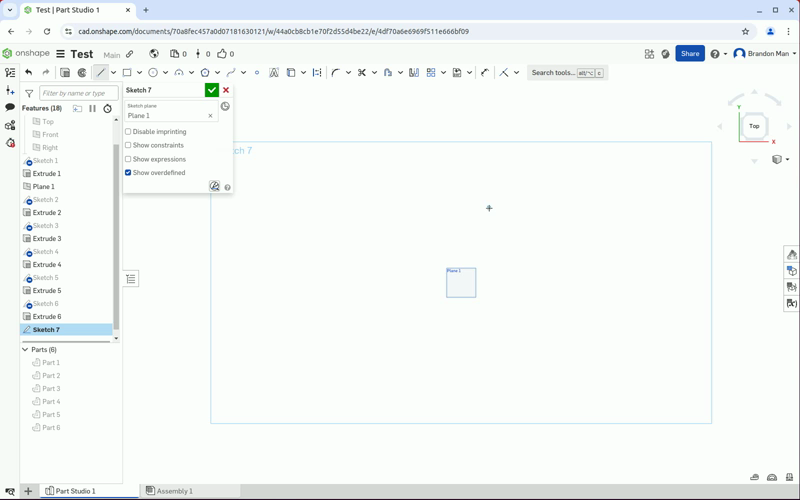
mouse_move(519, 207)
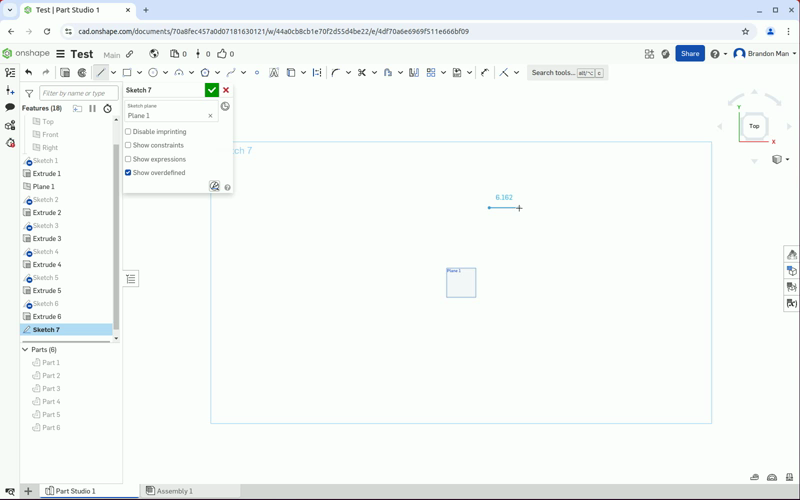
mouse_move(536, 207)
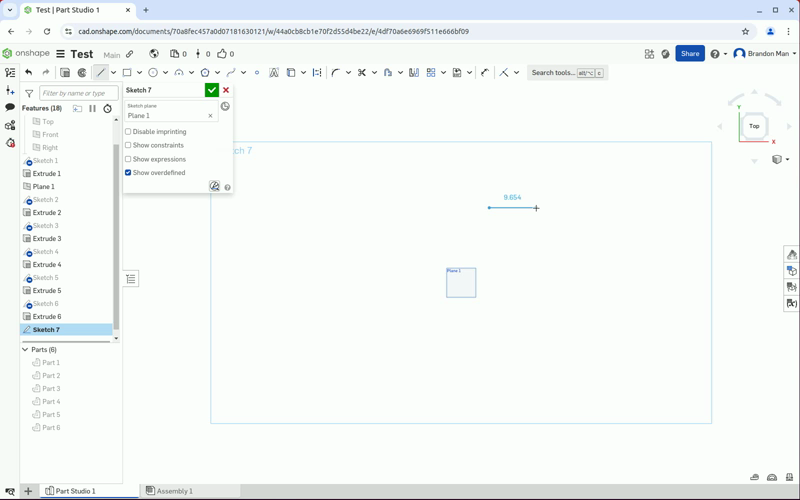
click(536, 207)
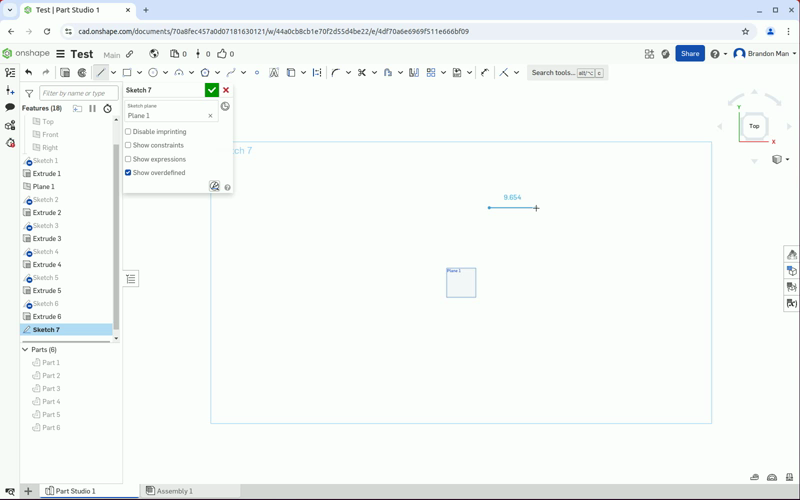
key_up(shift)
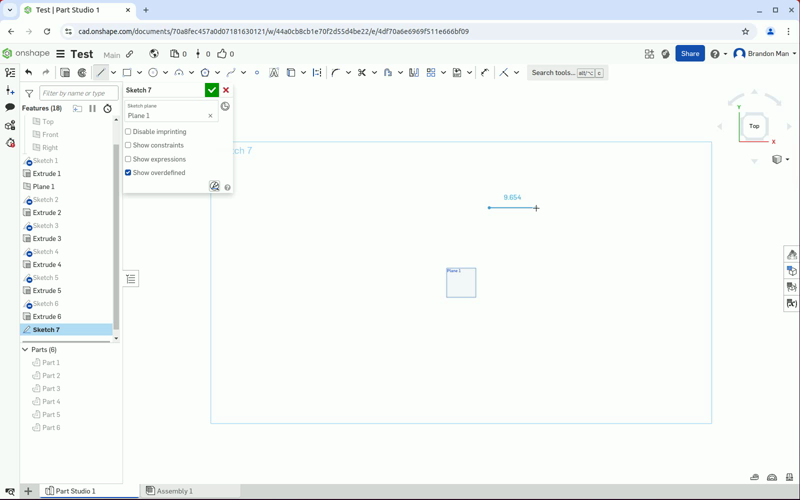
key_down(shift)
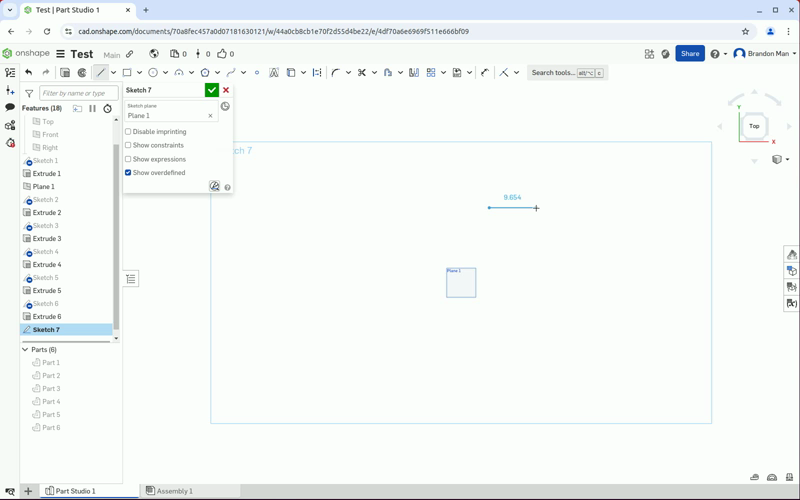
mouse_move(566, 207)
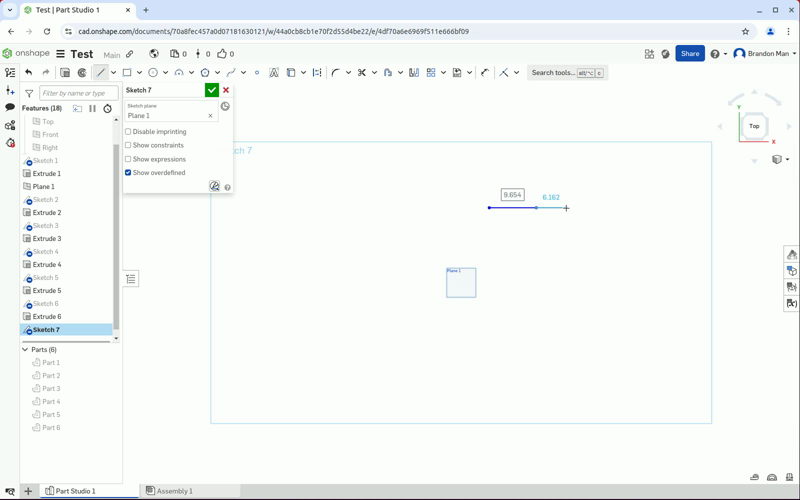
mouse_move(536, 198)
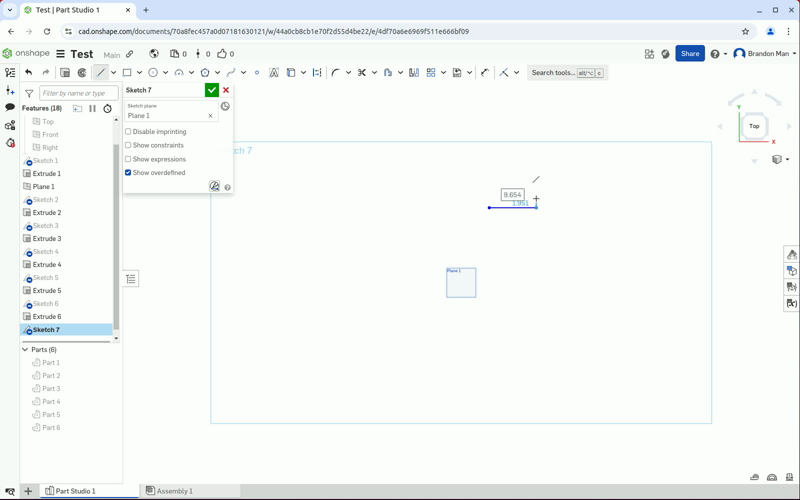
click(536, 198)
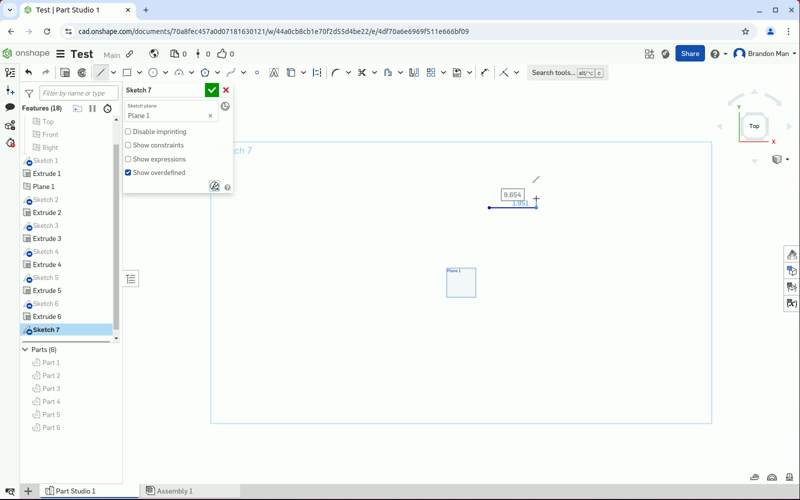
key_up(shift)
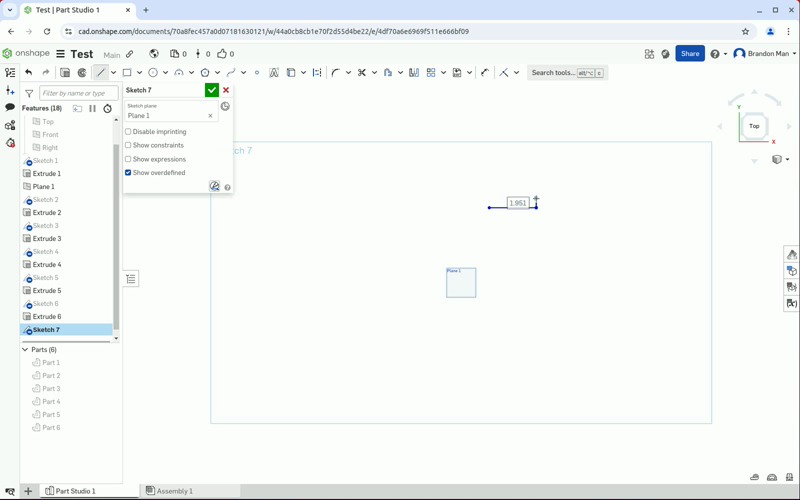
key_down(shift)
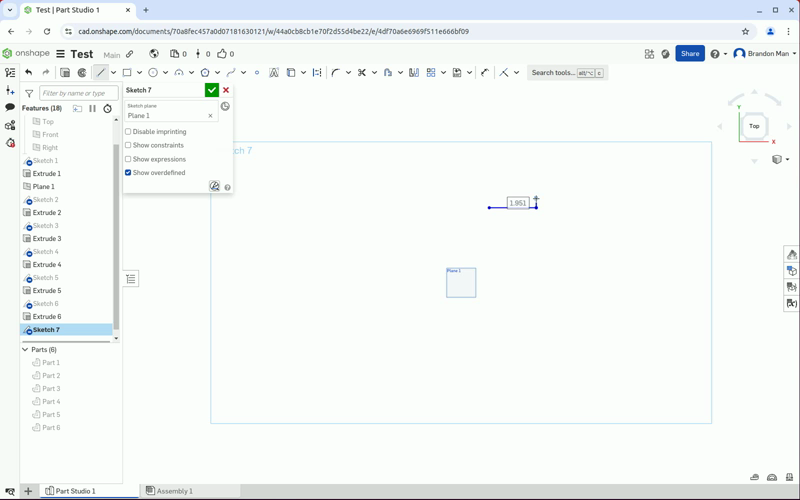
mouse_move(566, 198)
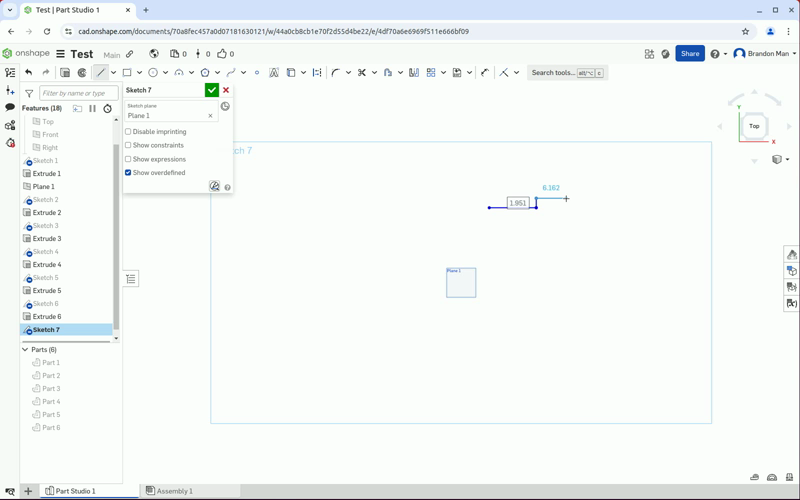
mouse_move(489, 198)
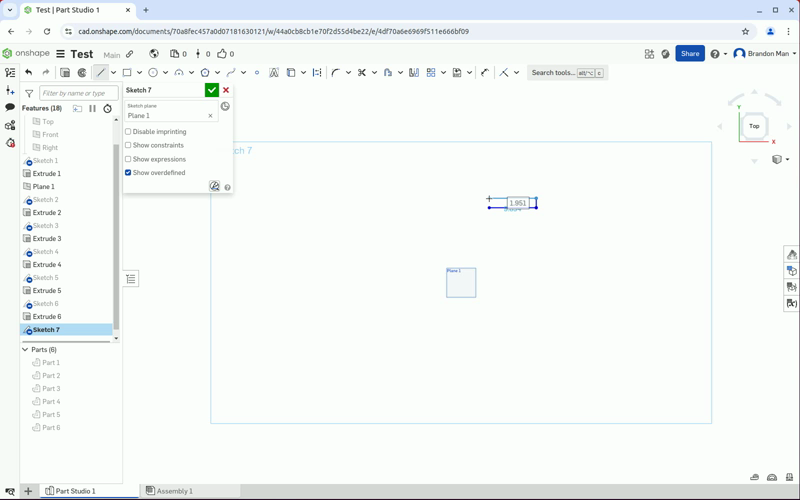
click(489, 198)
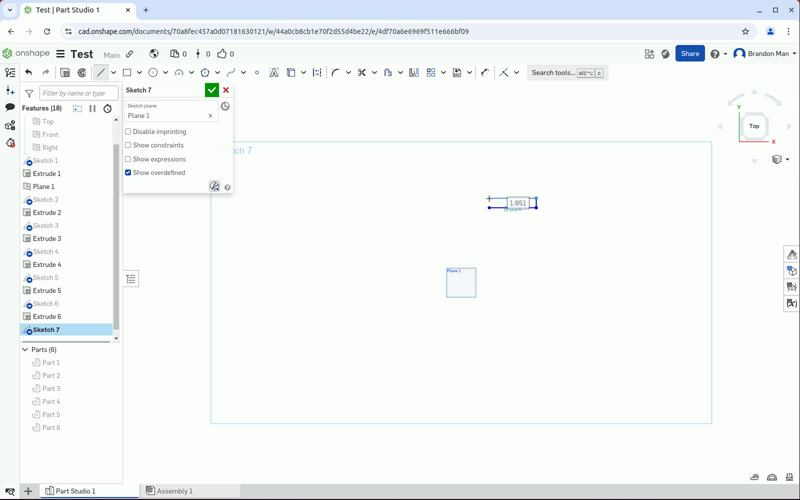
key_up(shift)
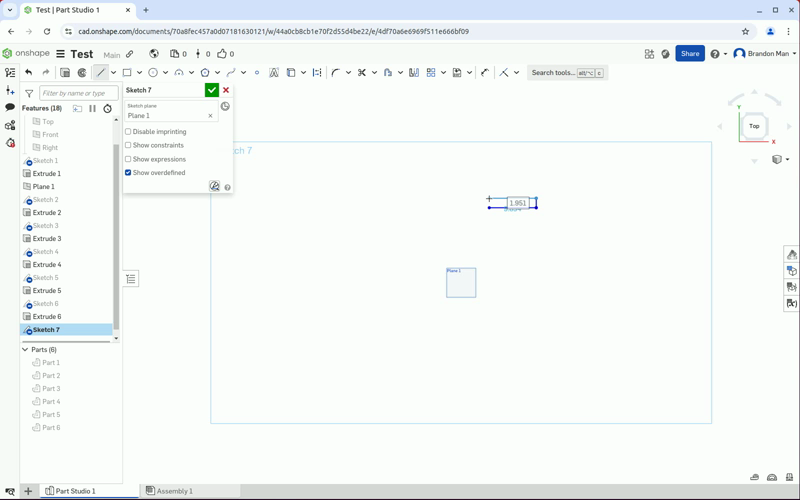
mouse_move(519, 198)
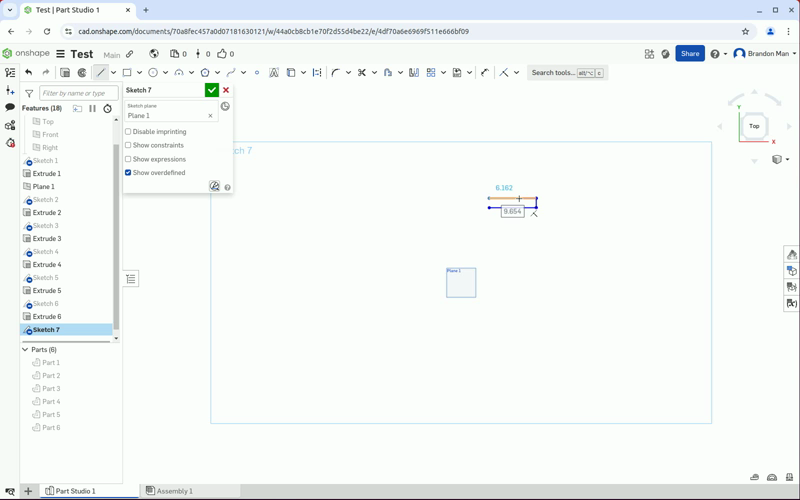
key_down(shift)
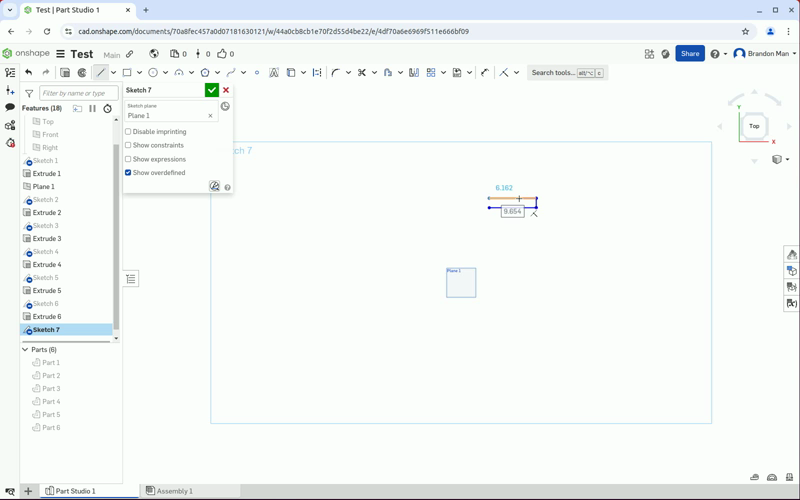
mouse_move(489, 207)
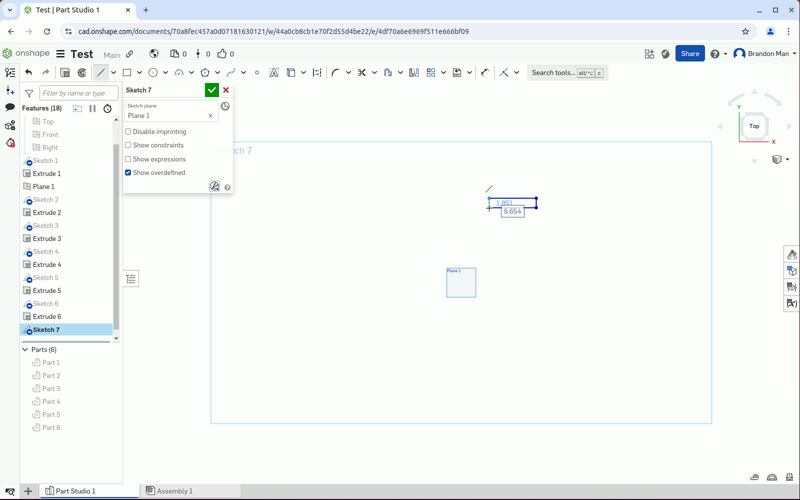
key_up(shift)
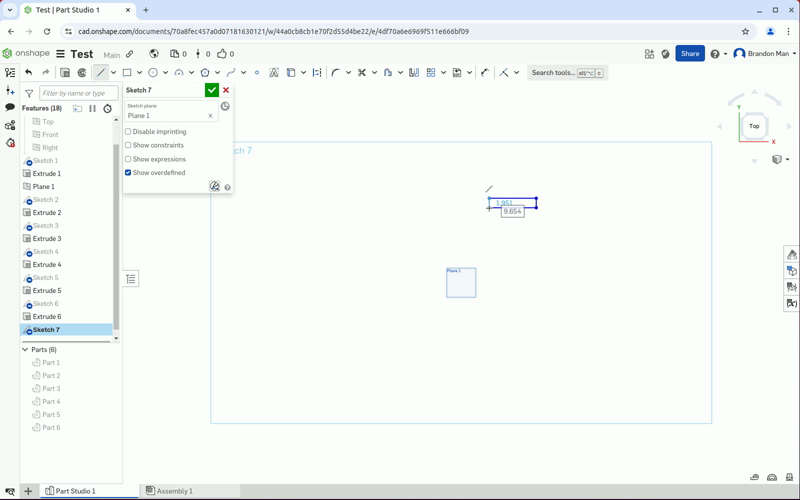
click(489, 207)
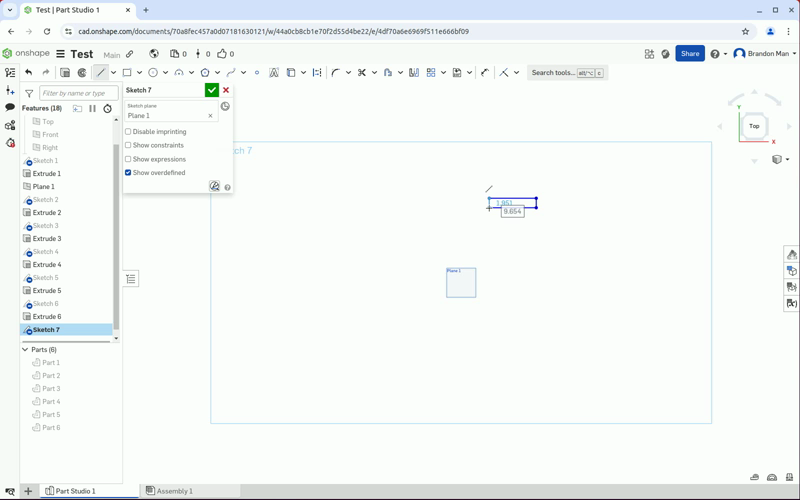
key(esc)
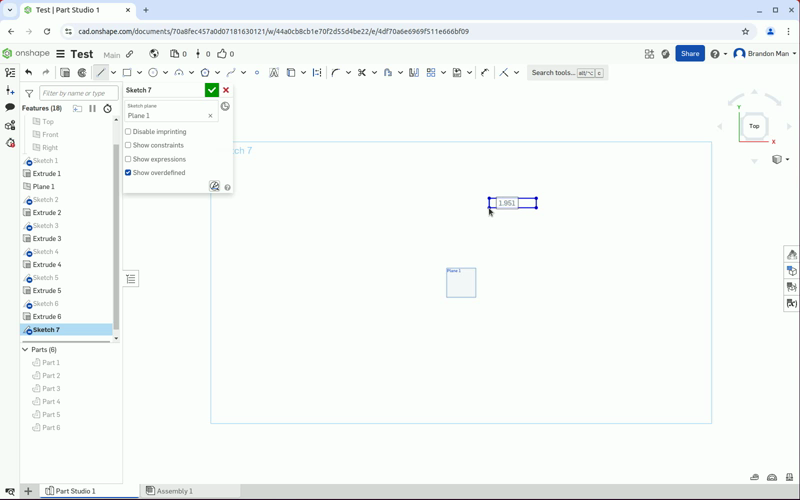
mouse_move(535, 198)
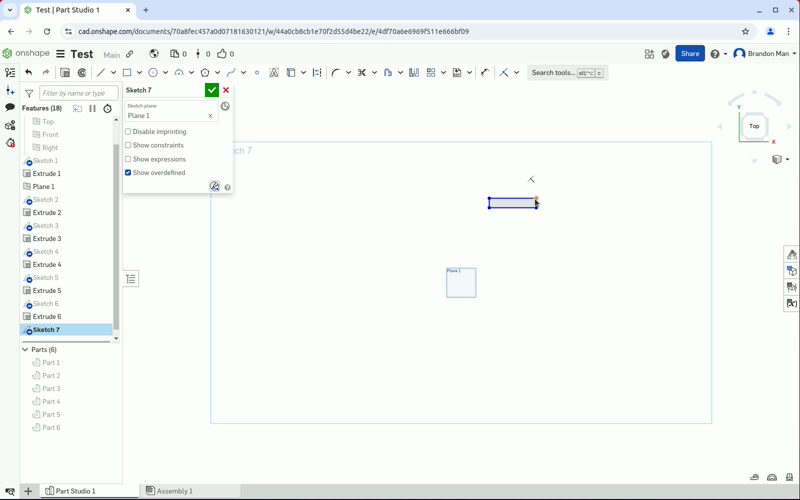
scroll(6)
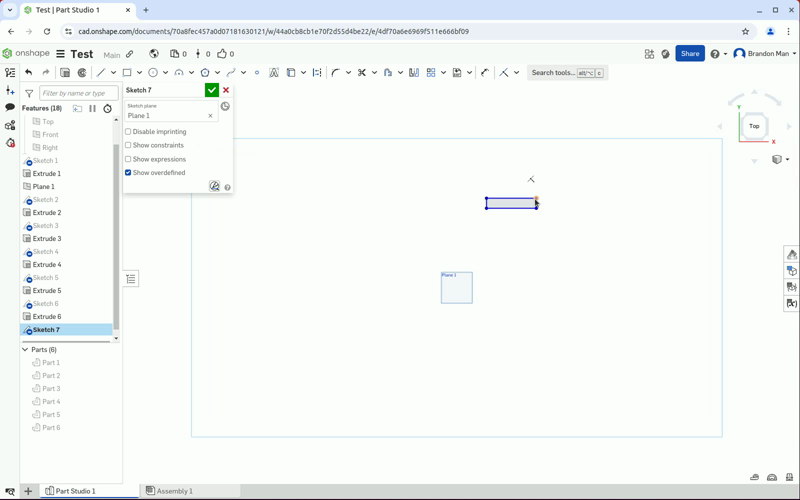
scroll(6)
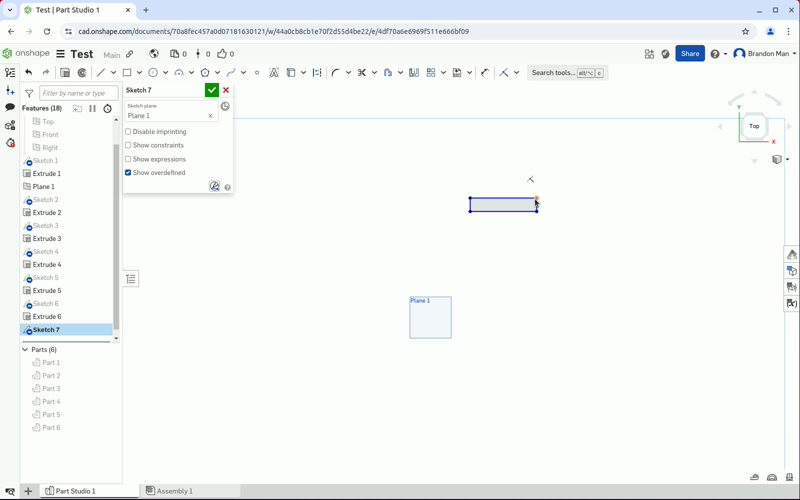
scroll(6)
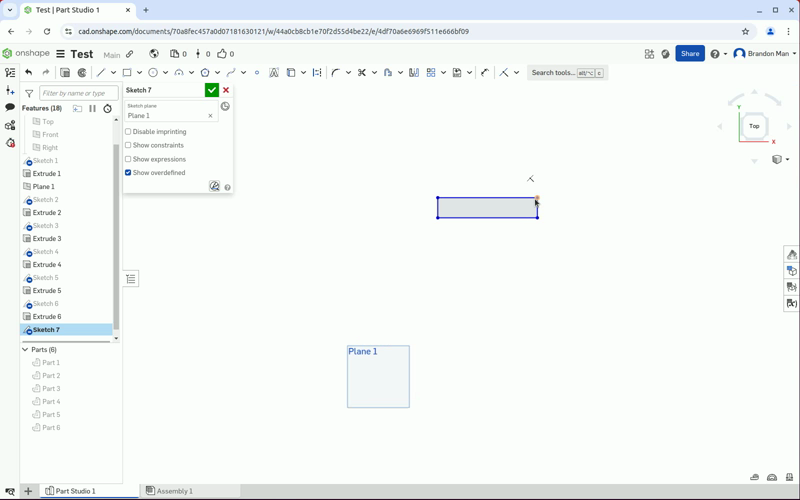
scroll(6)
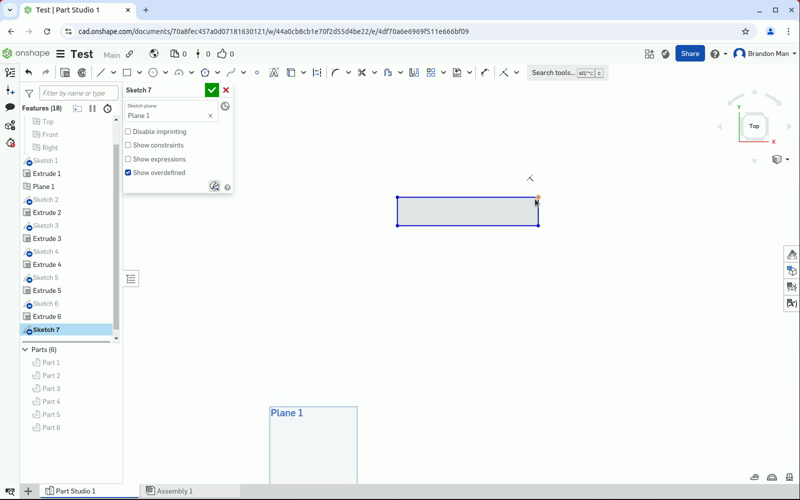
scroll(6)
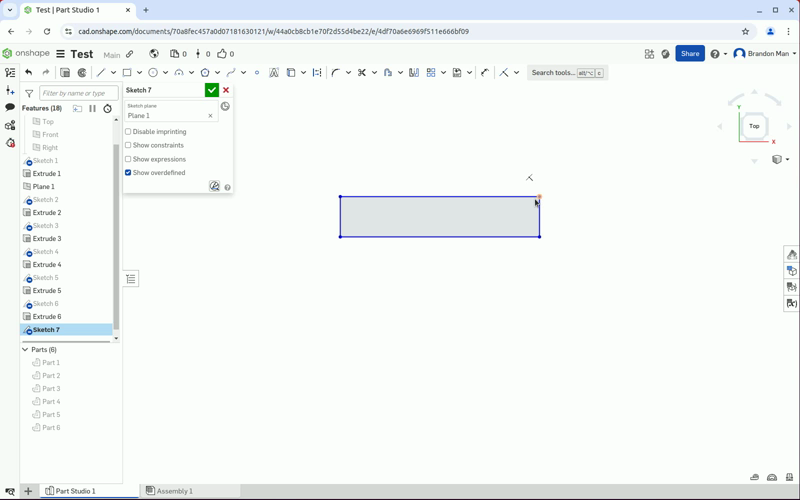
scroll(6)
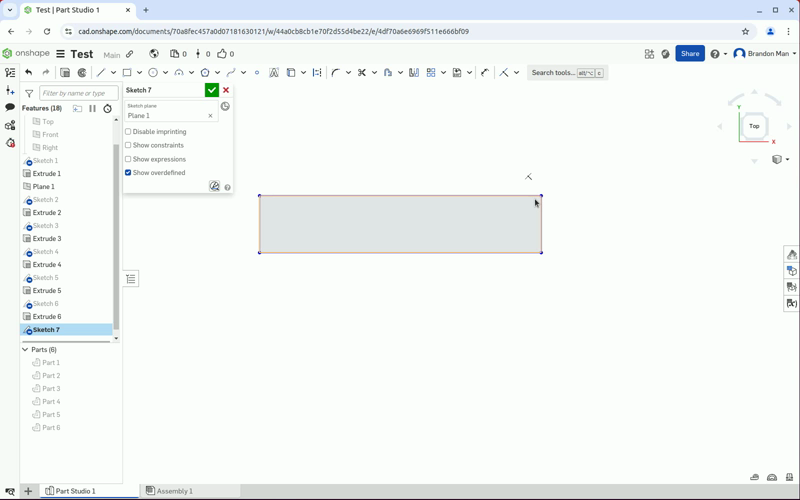
scroll(6)
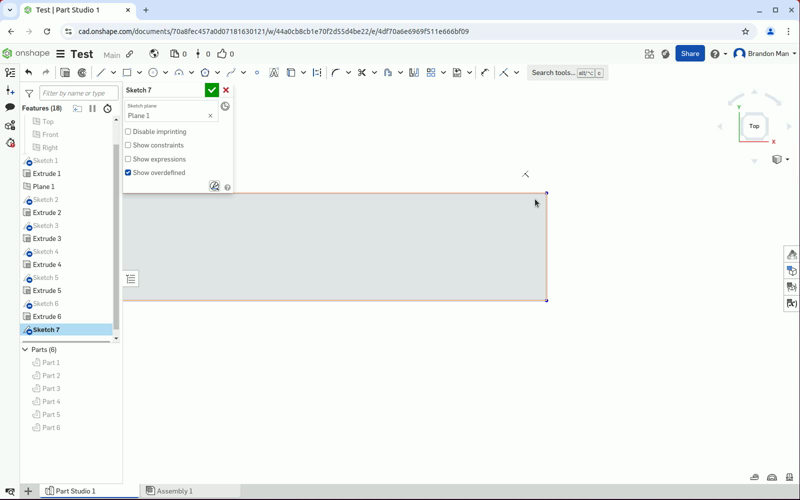
click(535, 198)
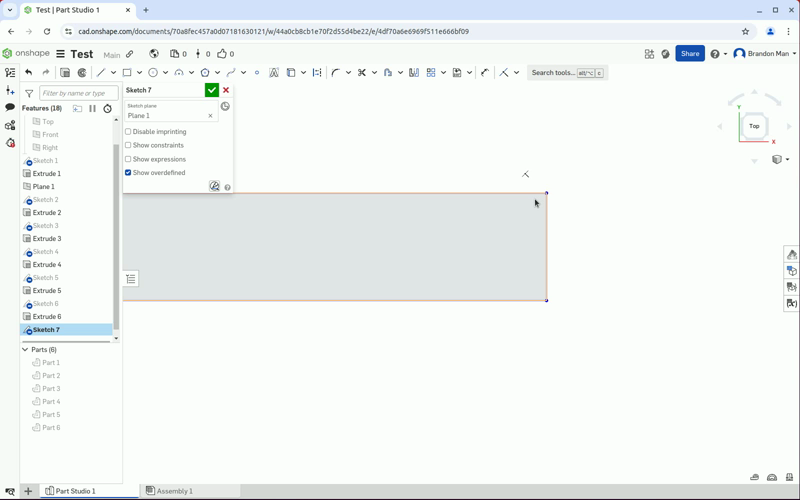
scroll(-6)
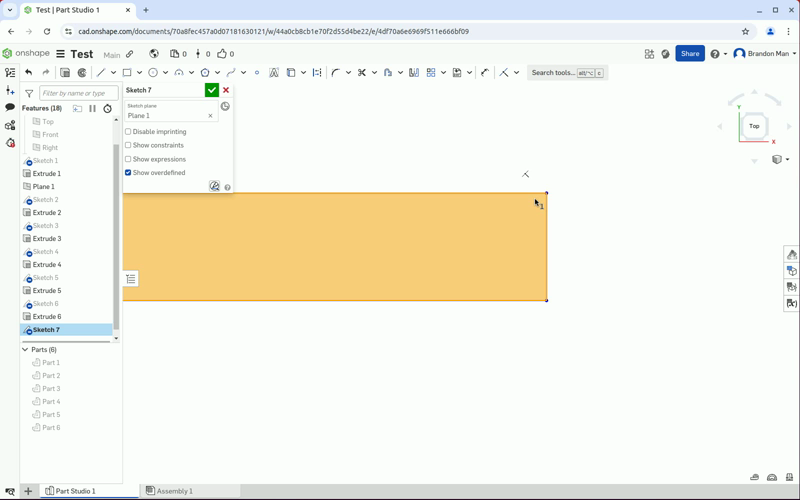
scroll(-6)
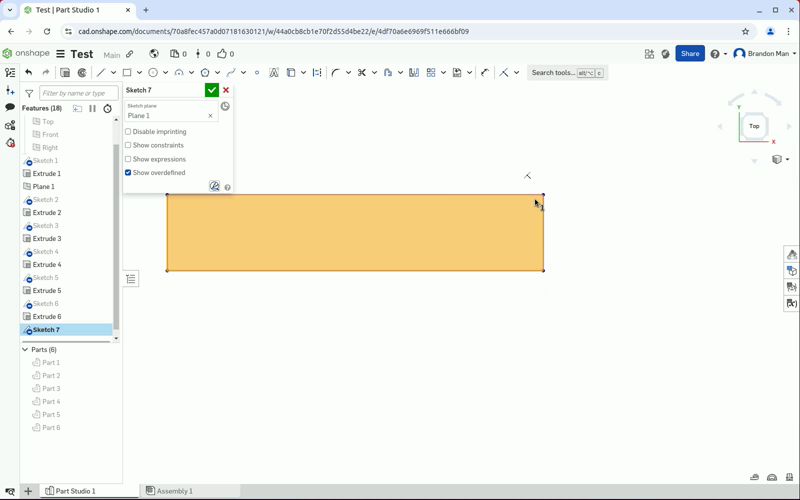
scroll(-6)
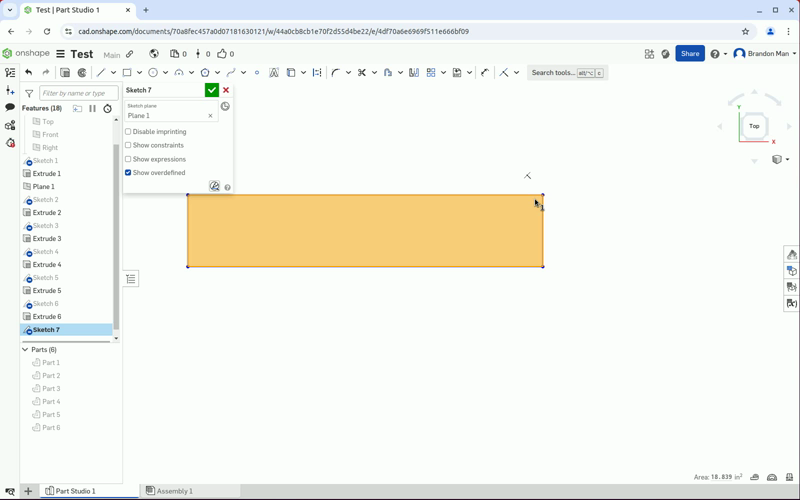
scroll(-6)
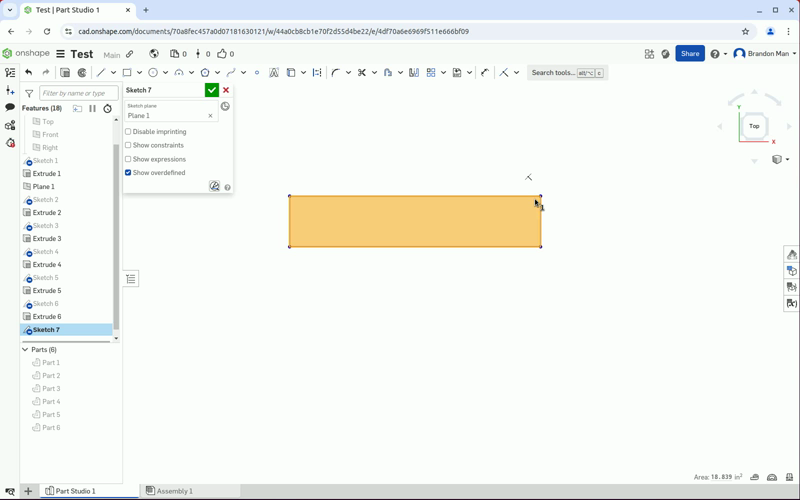
scroll(-6)
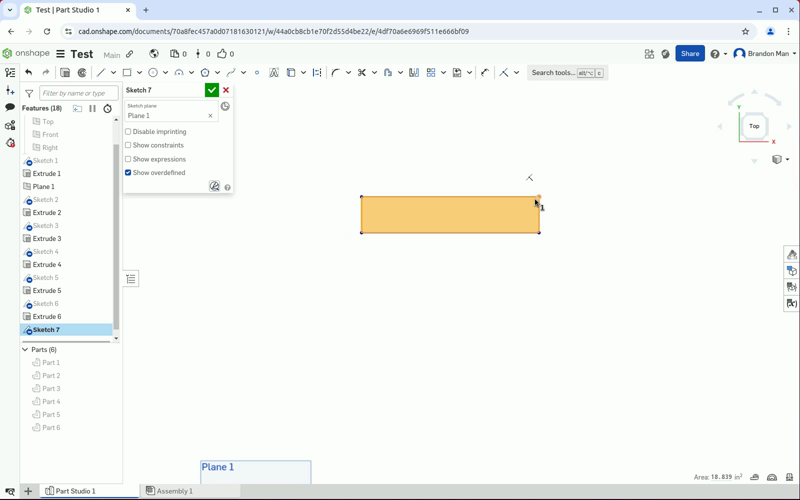
scroll(-6)
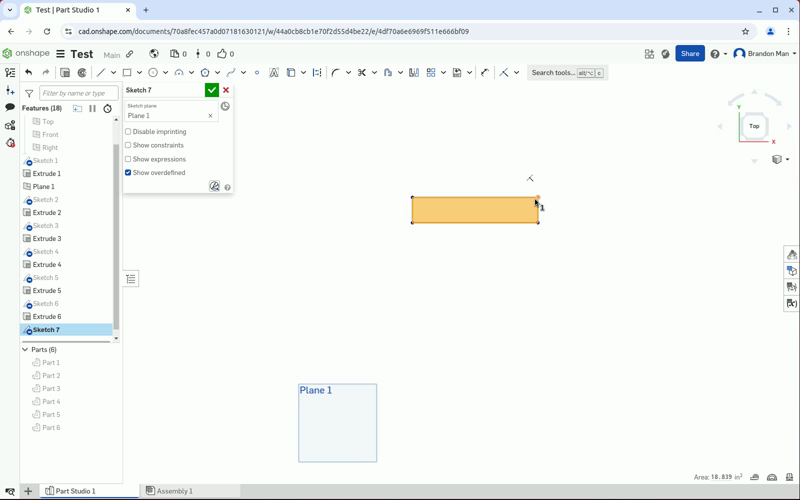
scroll(-6)
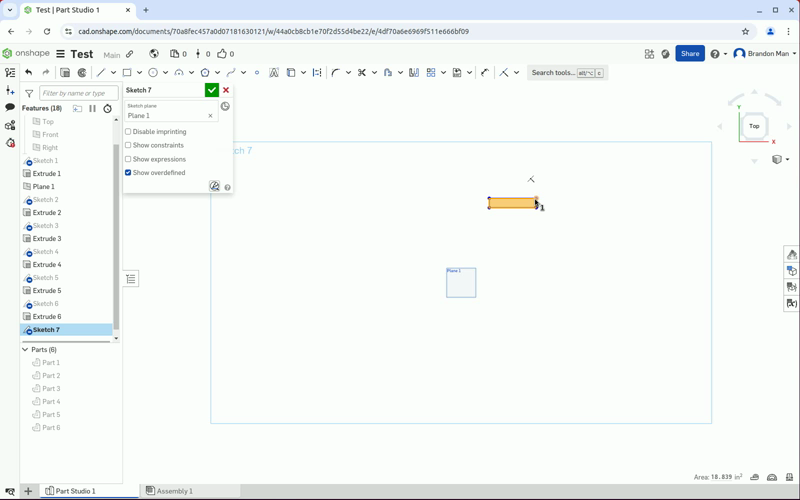
mouse_move(73, 352)
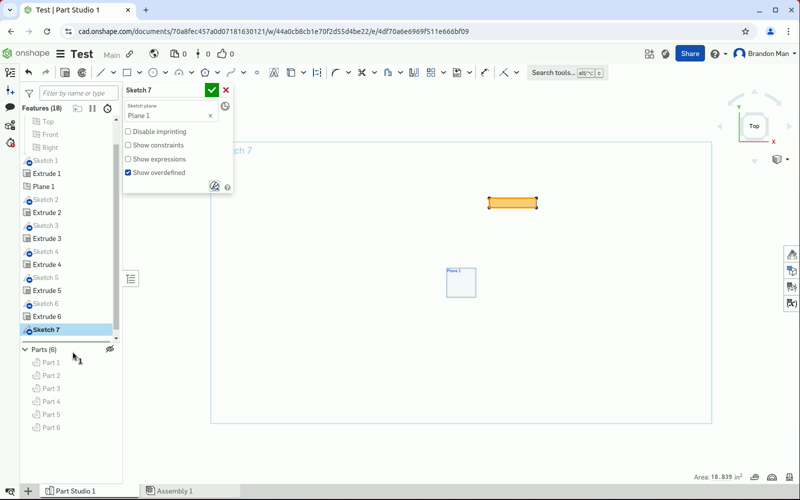
key(shift+y)
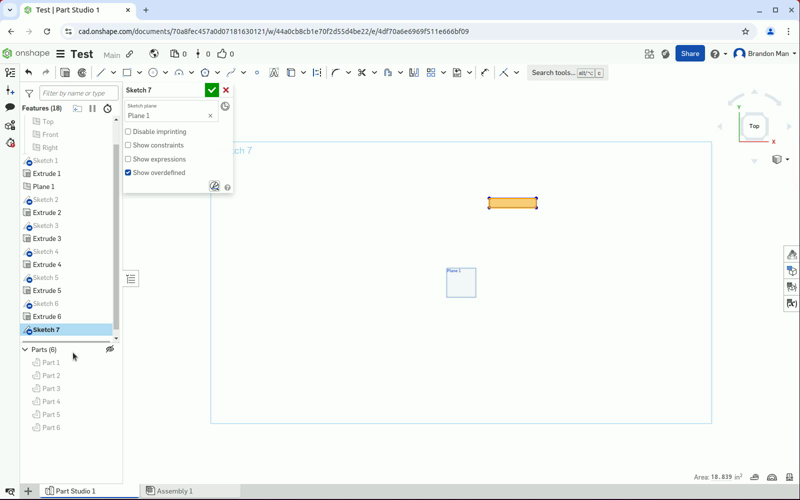
key(shift+e)
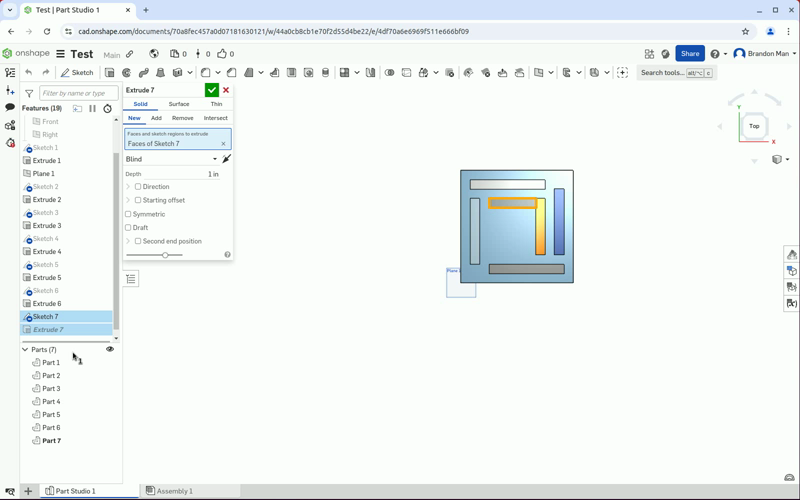
mouse_move(143, 106)
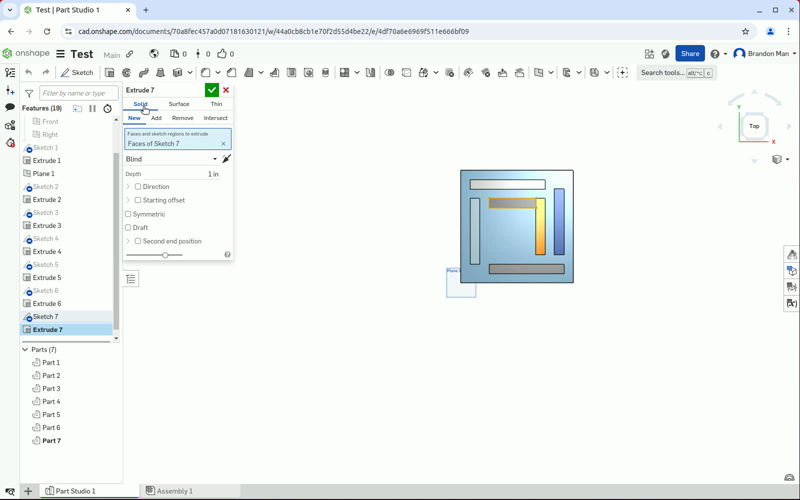
click(143, 106)
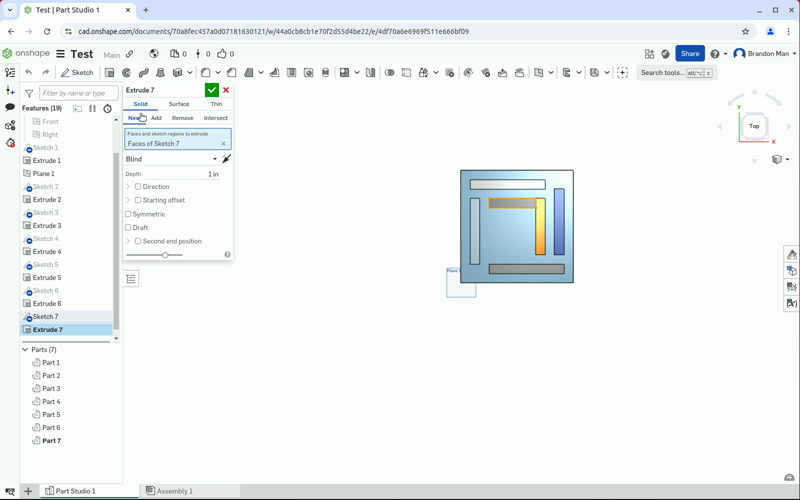
mouse_move(137, 120)
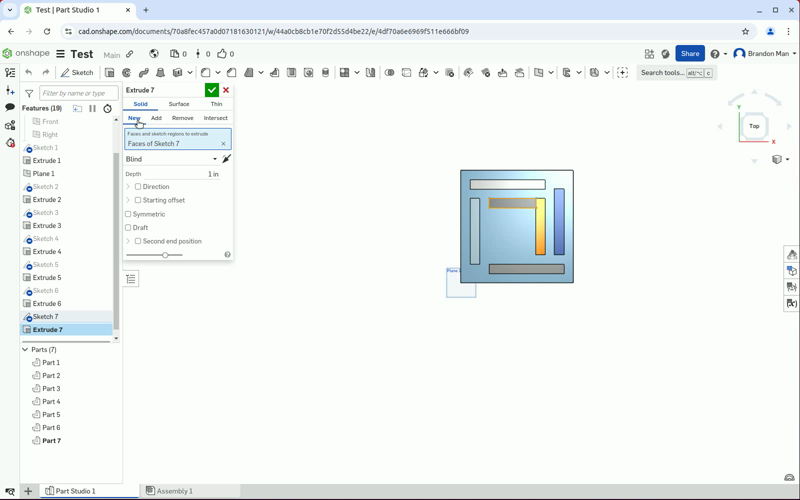
click(137, 120)
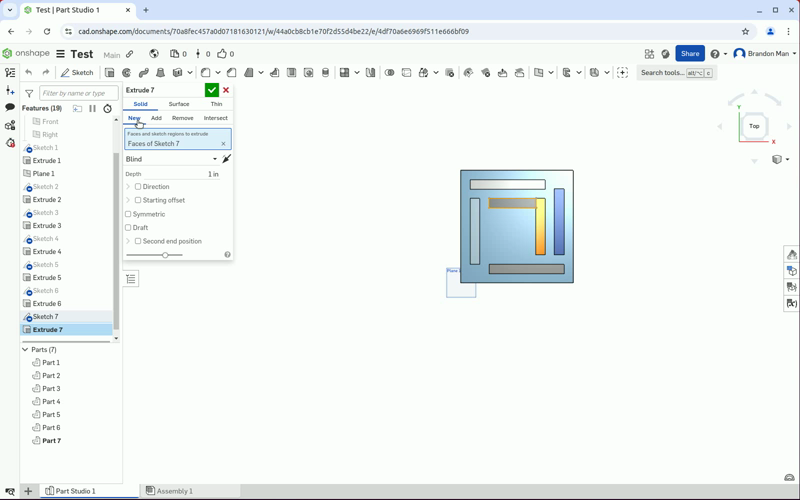
key(tab, 4)
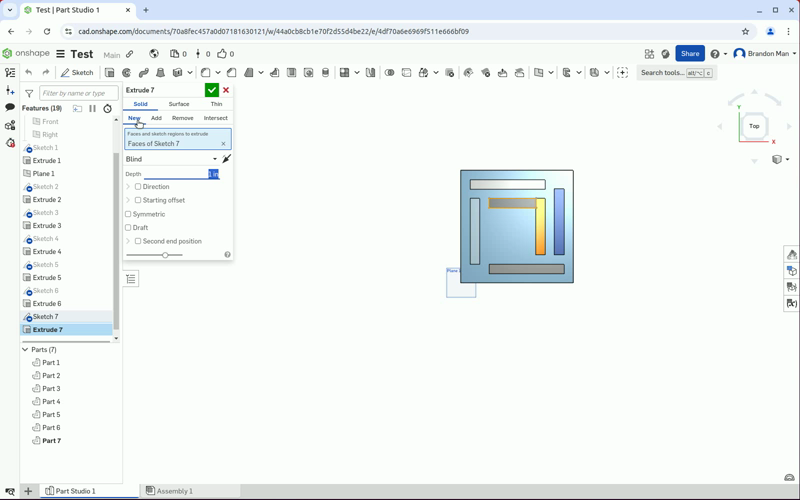
text(19.257)
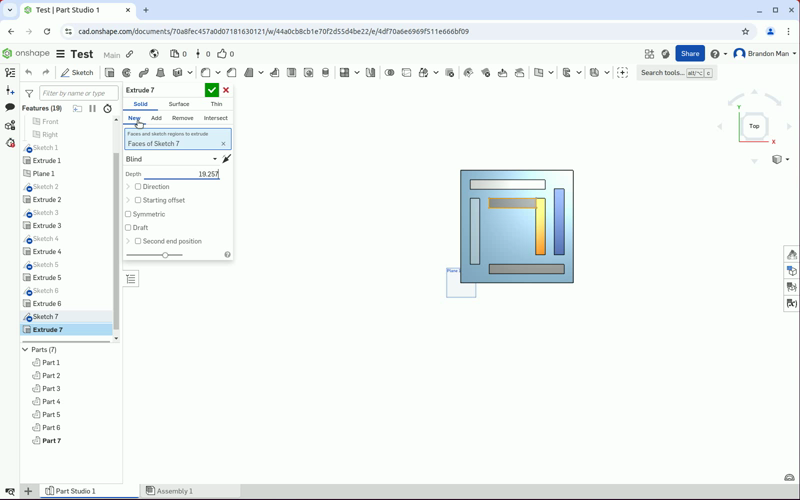
key(enter)
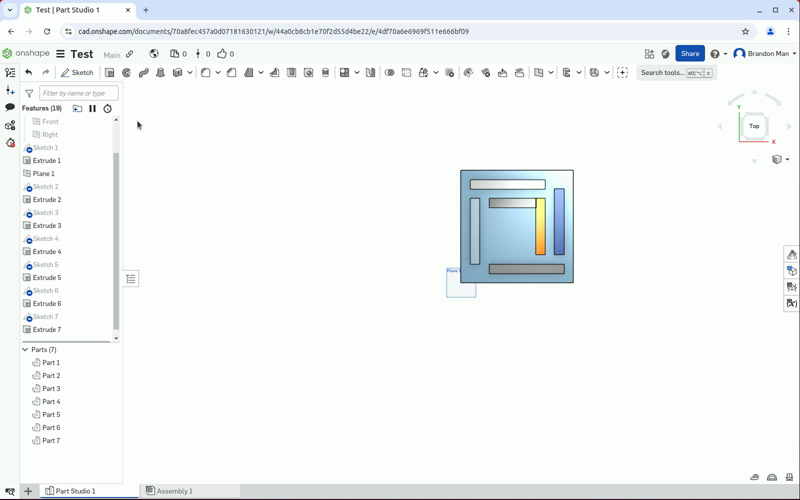
key(shift+h)
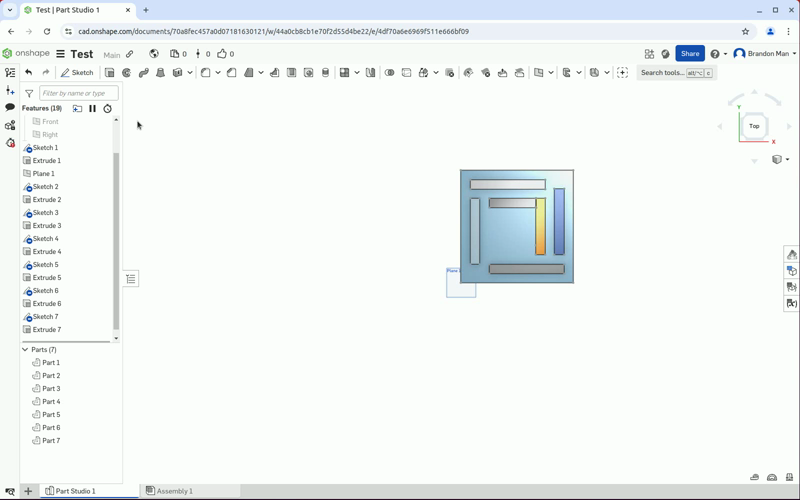
key(shift+h)
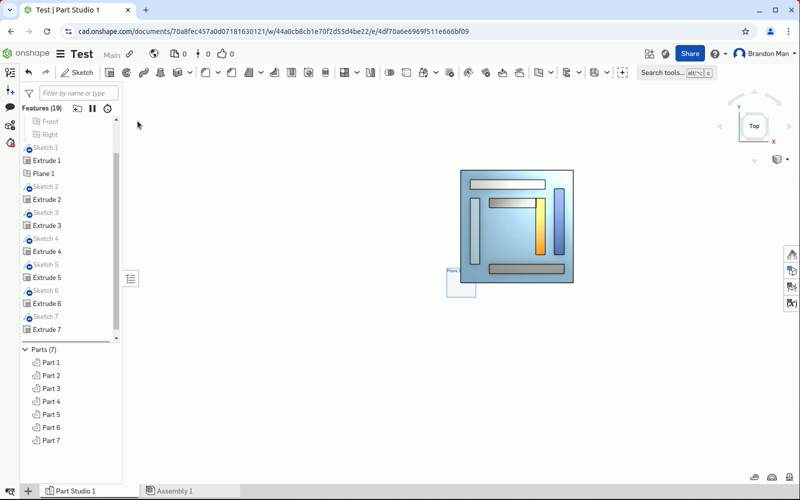
mouse_move(69, 150)
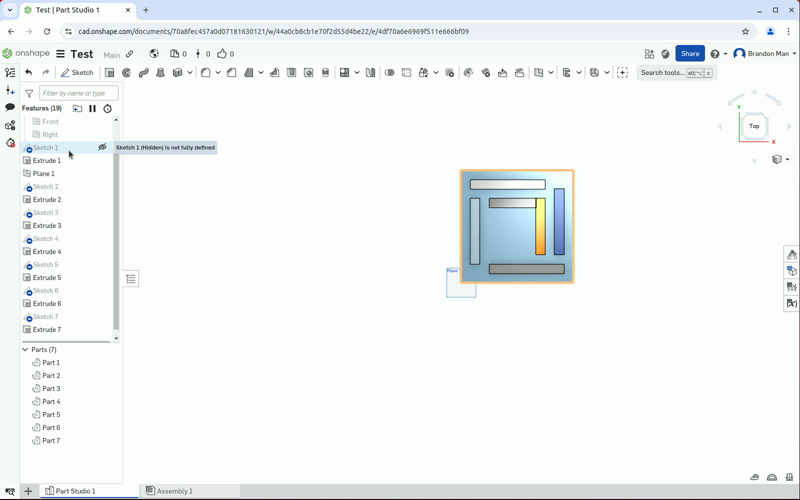
click(69, 150)
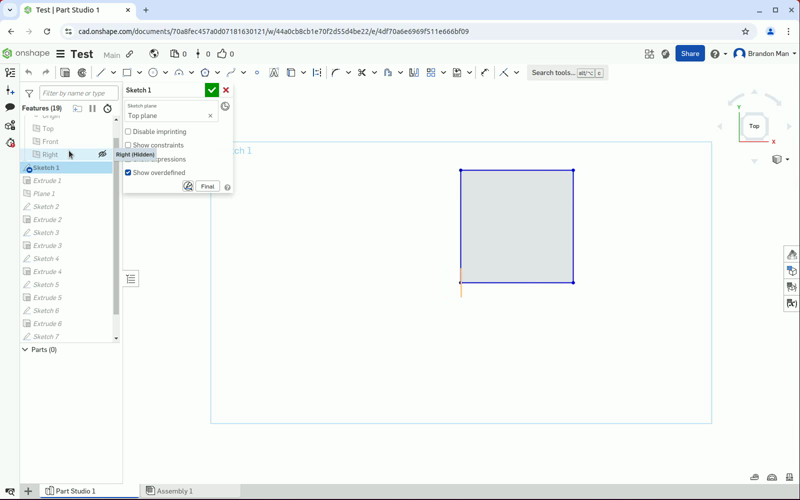
mouse_move(229, 92)
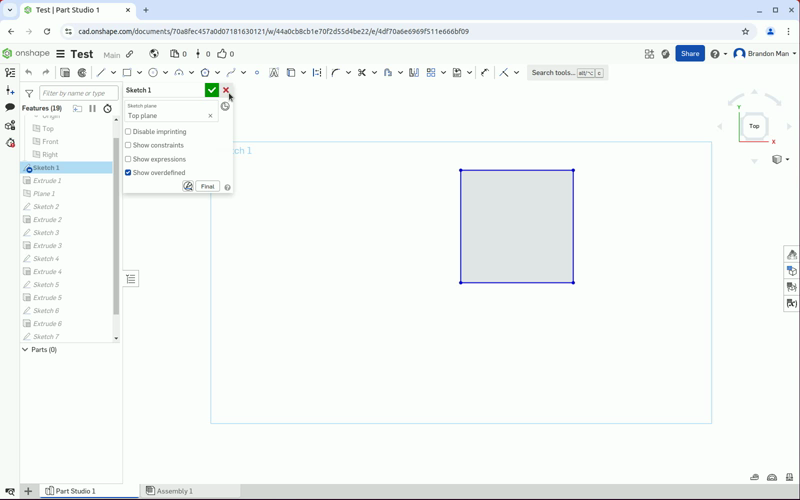
click(229, 92)
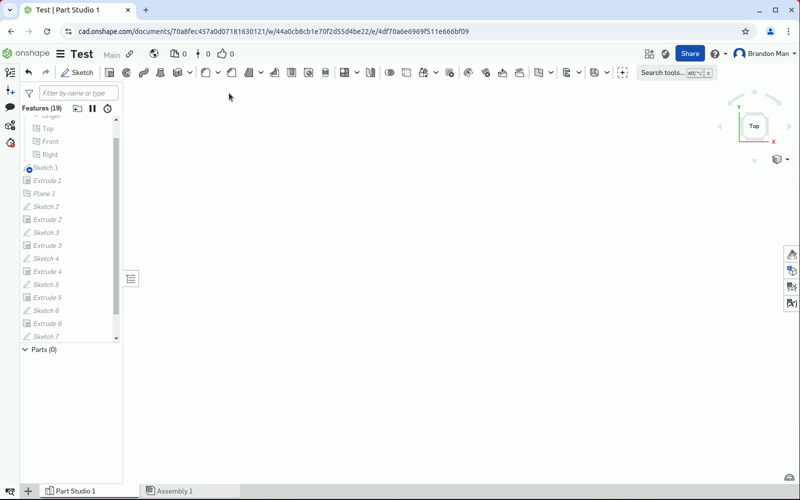
key(shift+s)
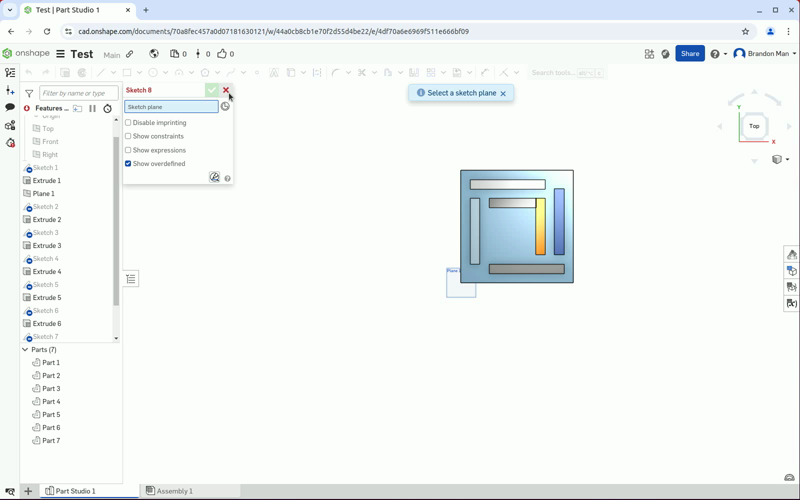
mouse_move(69, 163)
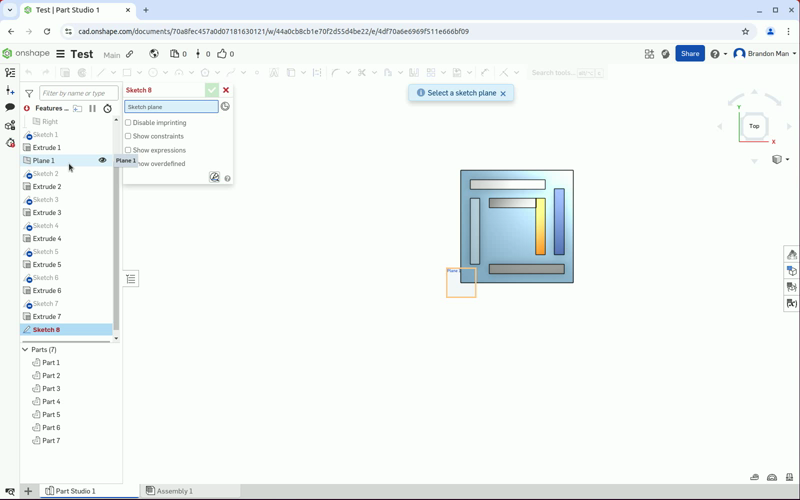
click(69, 163)
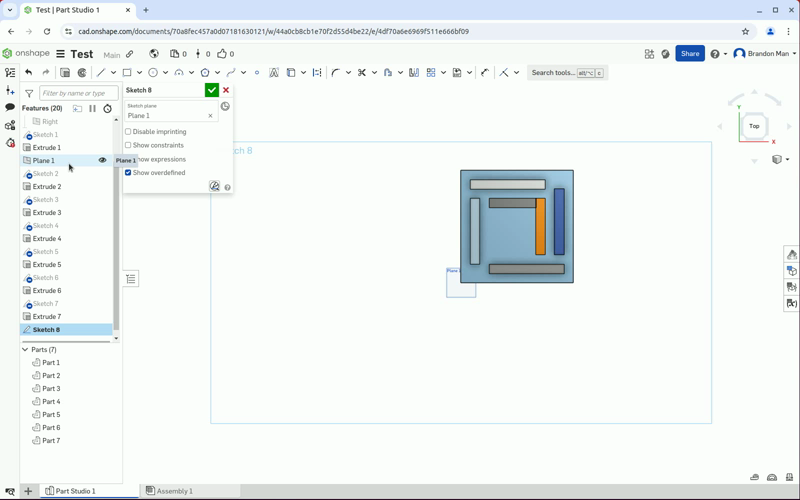
mouse_move(73, 352)
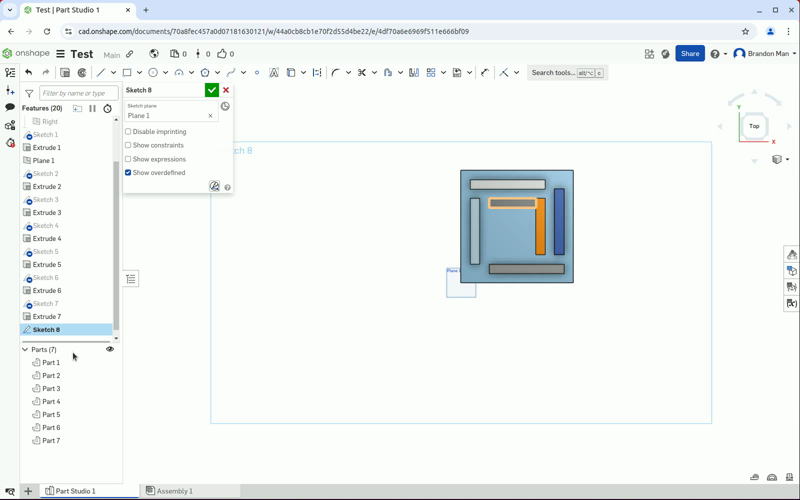
key(y)
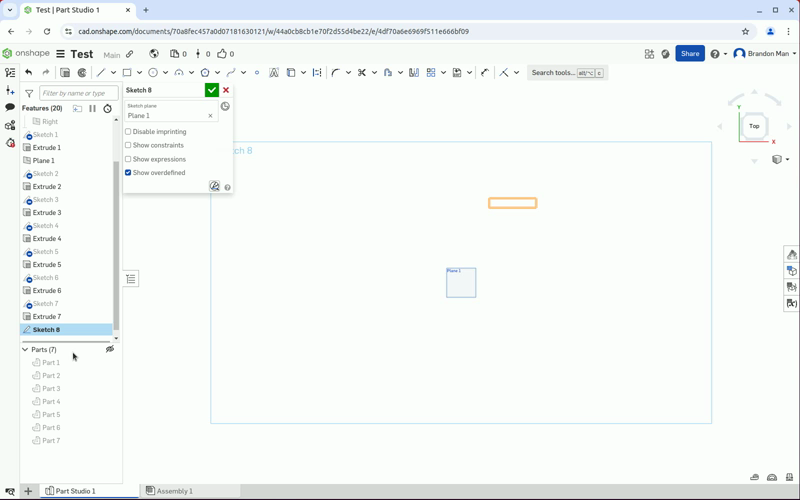
key(l)
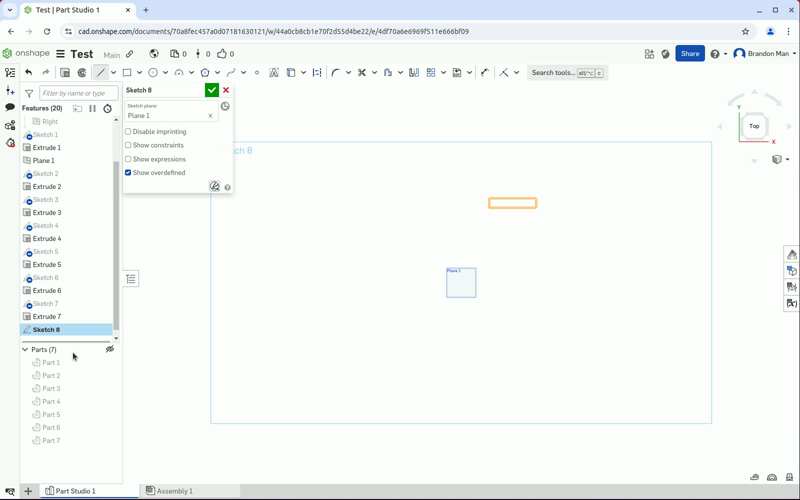
key_down(shift)
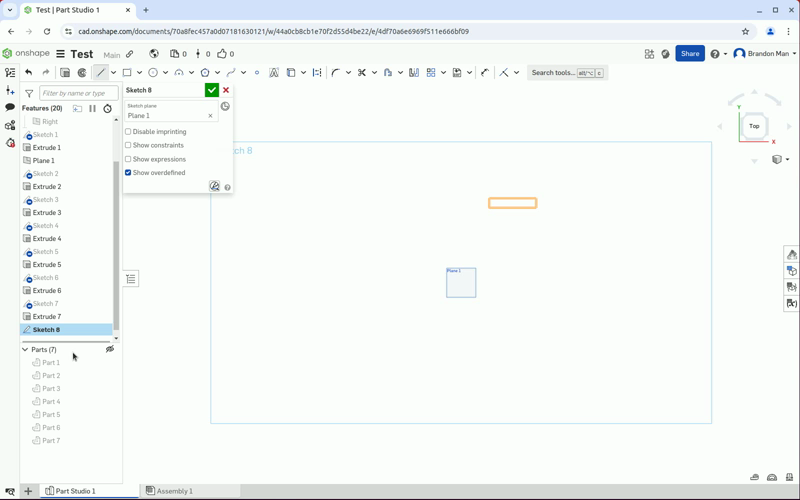
mouse_move(489, 254)
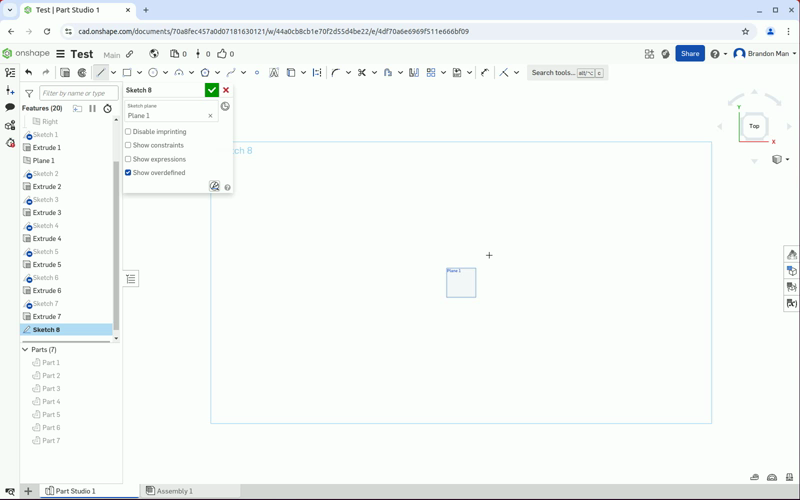
click(489, 254)
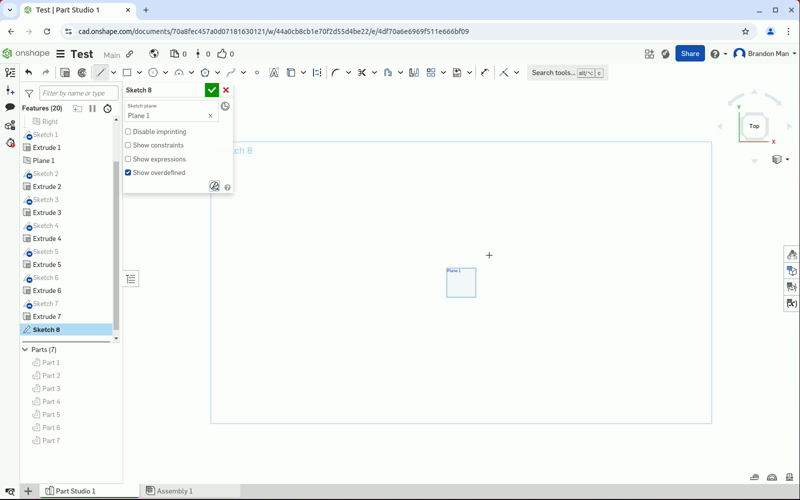
key_up(shift)
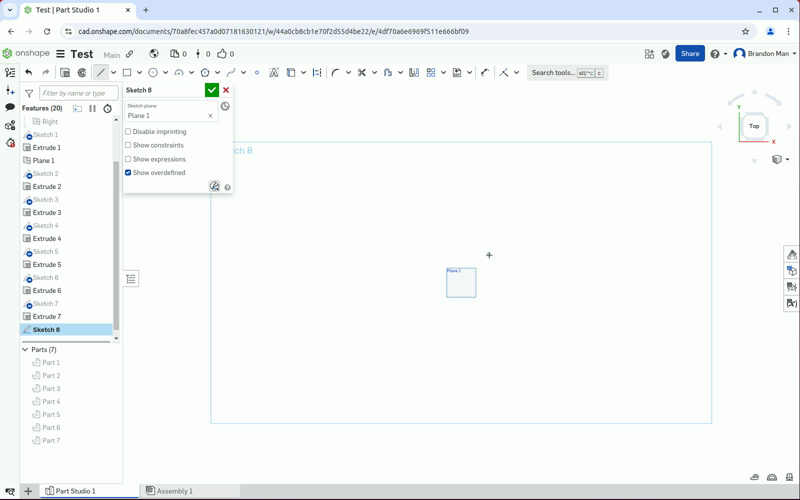
key_down(shift)
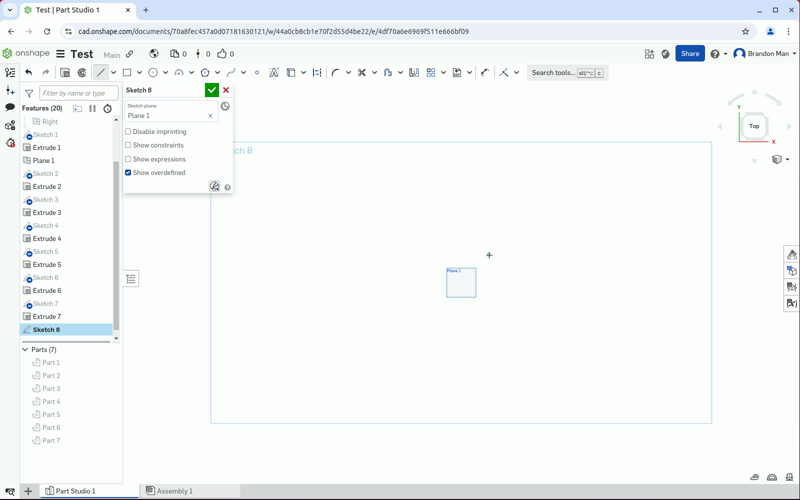
mouse_move(519, 254)
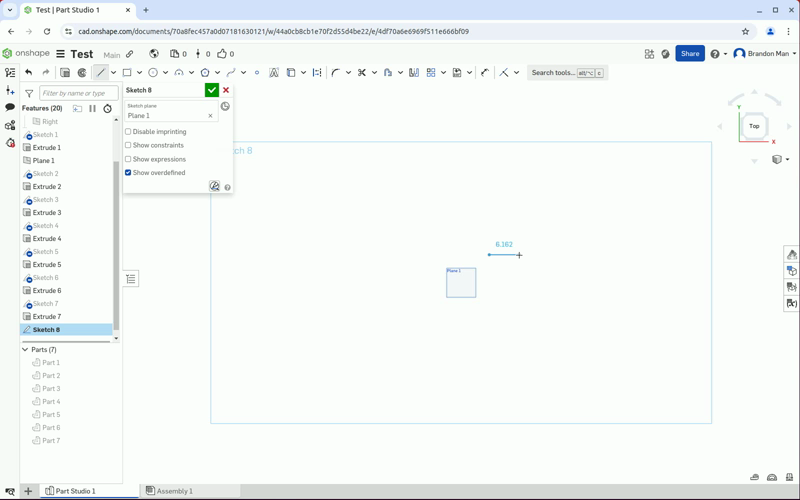
mouse_move(536, 254)
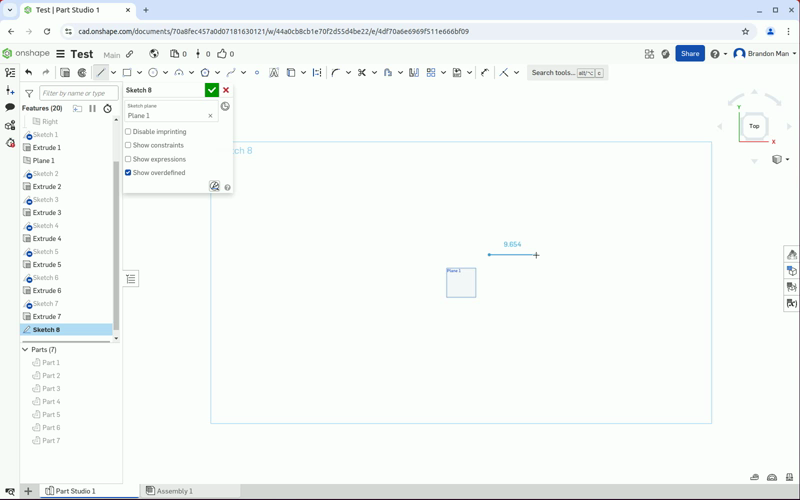
click(536, 254)
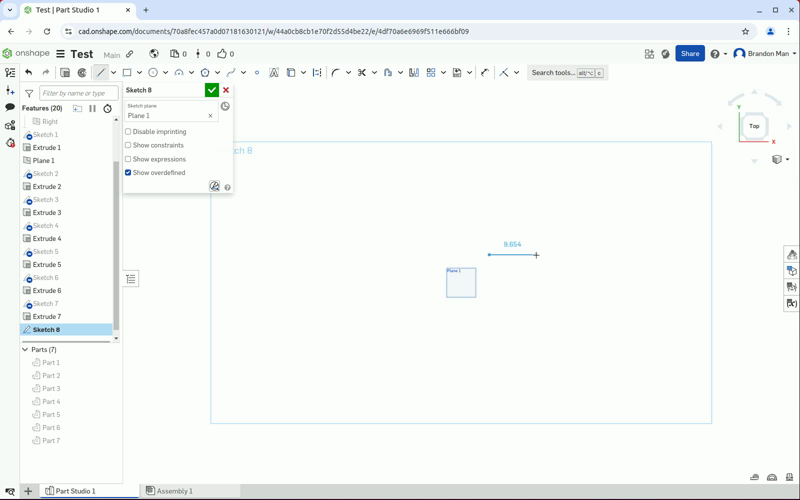
key_up(shift)
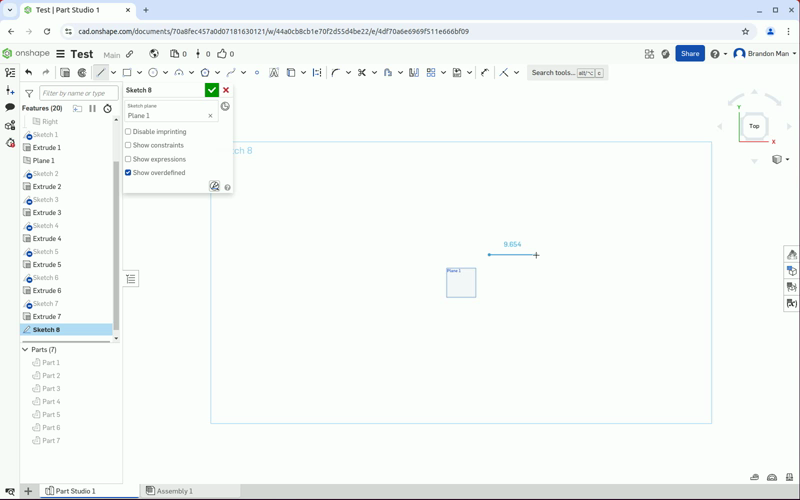
key_down(shift)
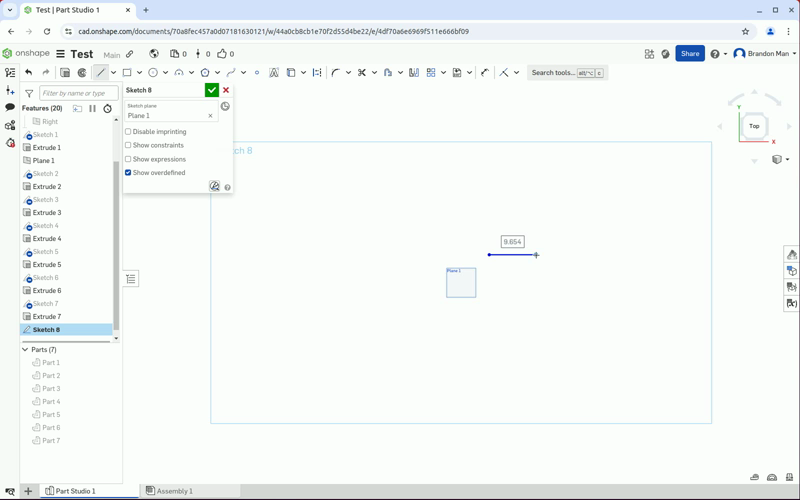
mouse_move(566, 254)
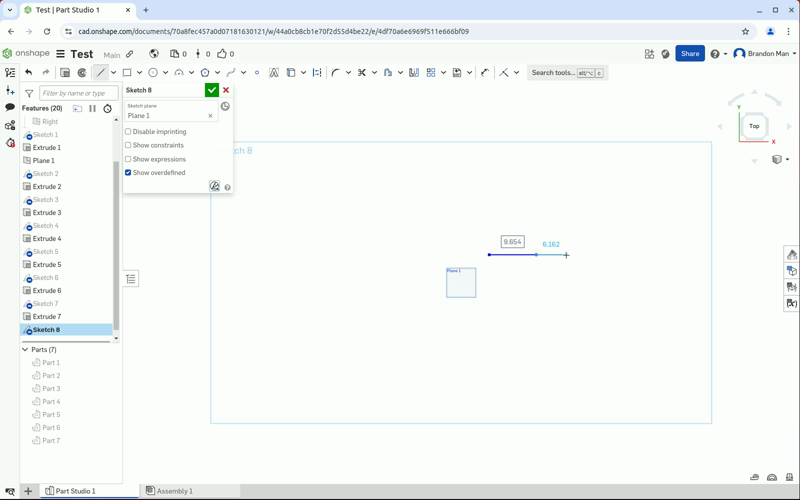
mouse_move(536, 245)
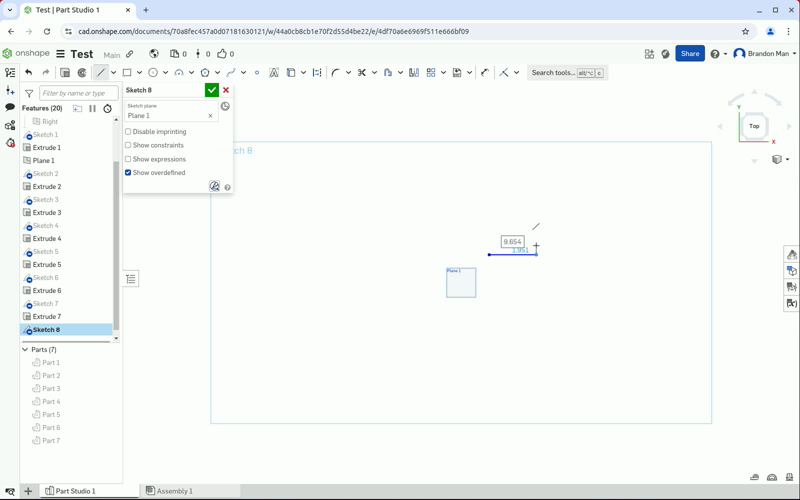
click(536, 245)
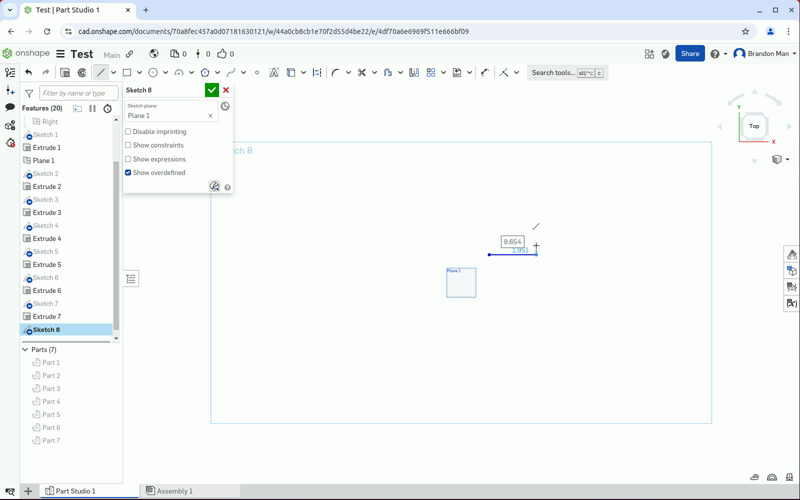
key_up(shift)
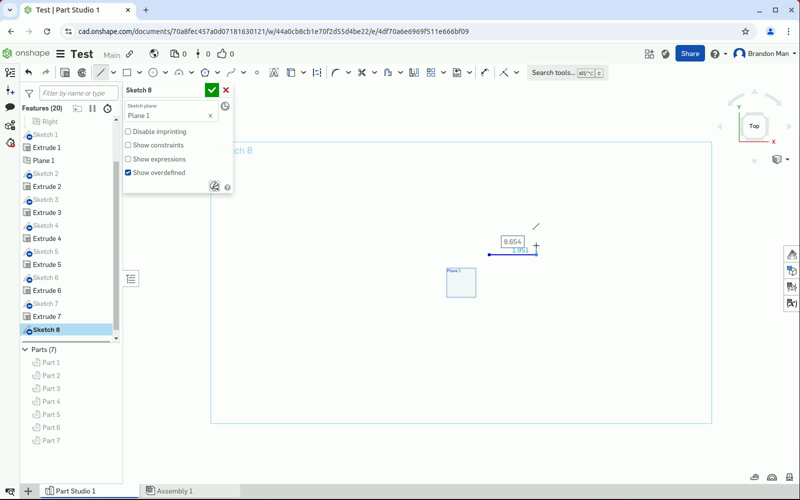
key_down(shift)
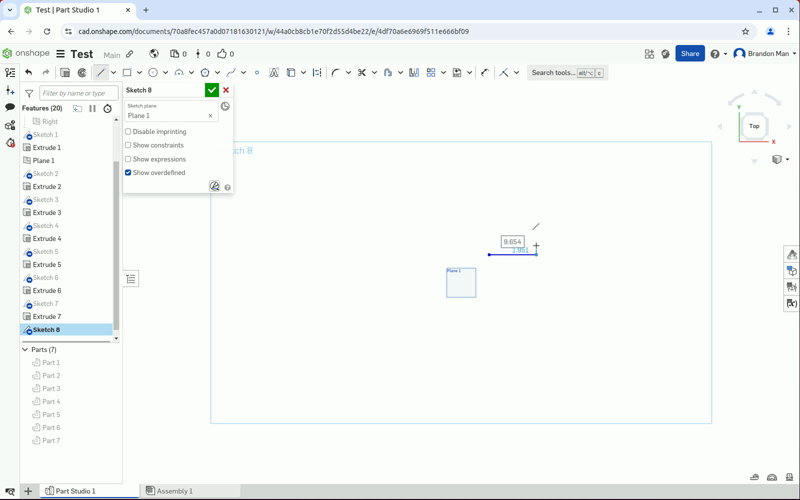
mouse_move(566, 245)
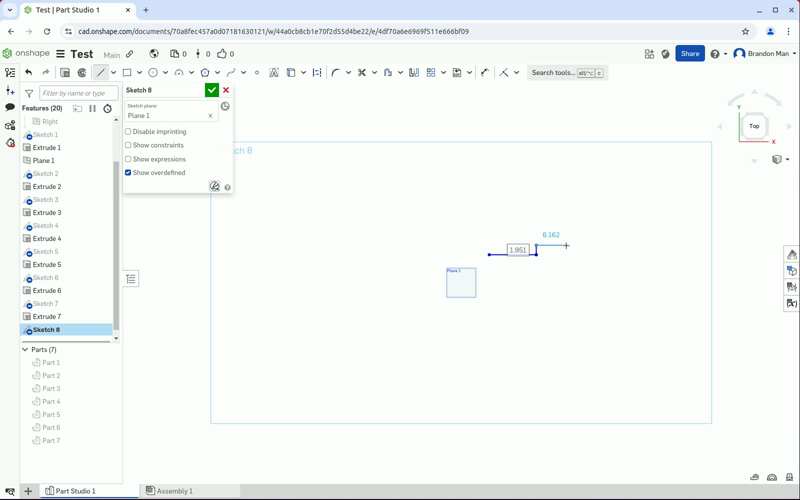
mouse_move(489, 245)
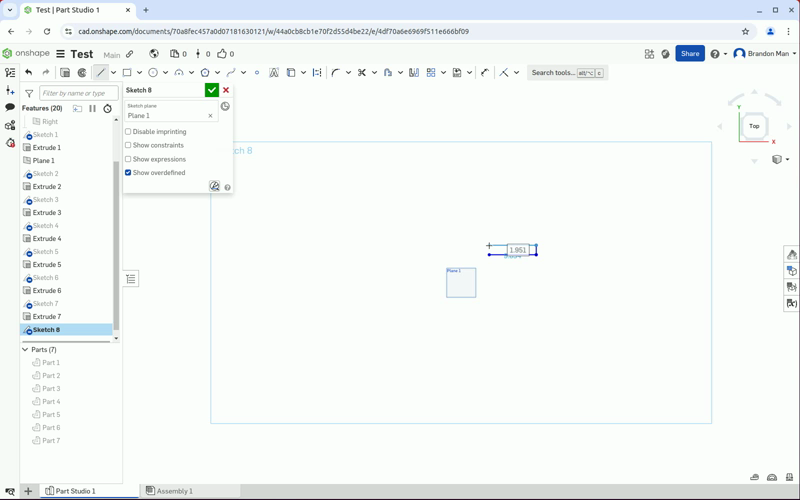
click(489, 245)
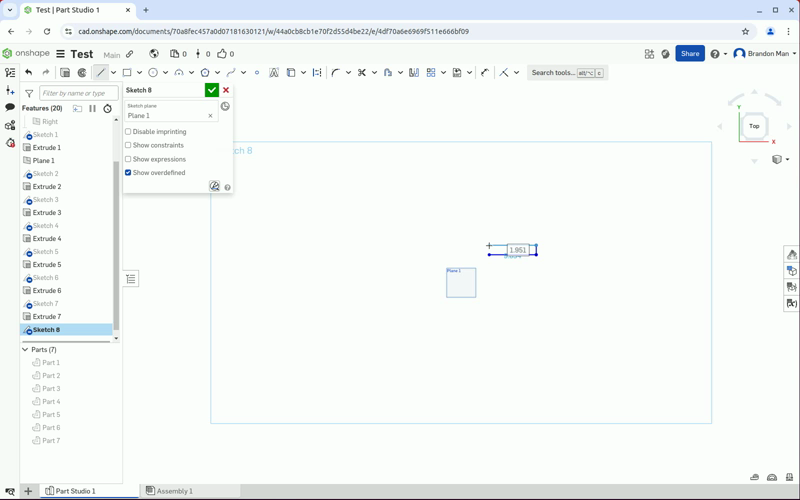
key_up(shift)
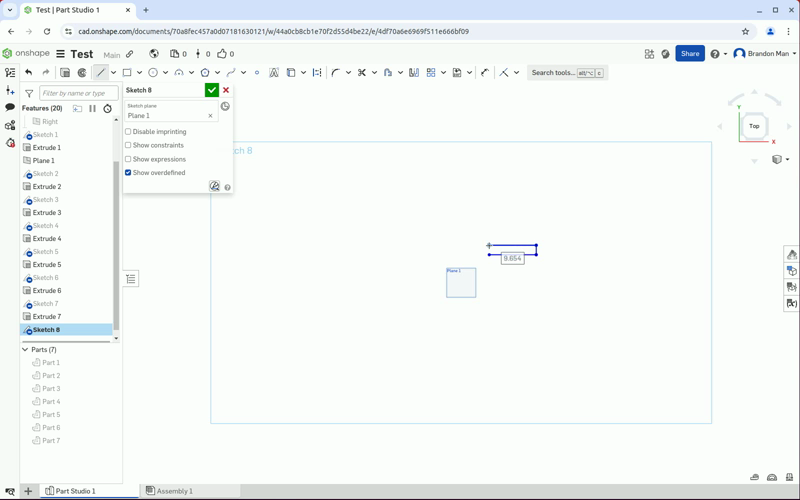
mouse_move(519, 245)
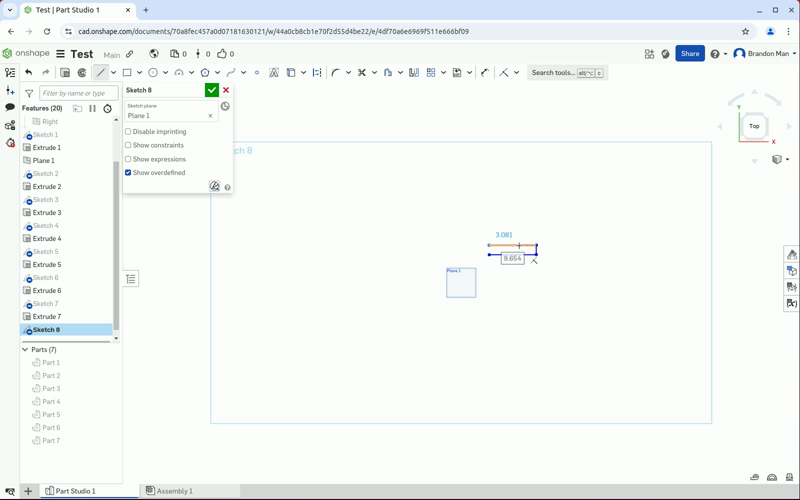
key_down(shift)
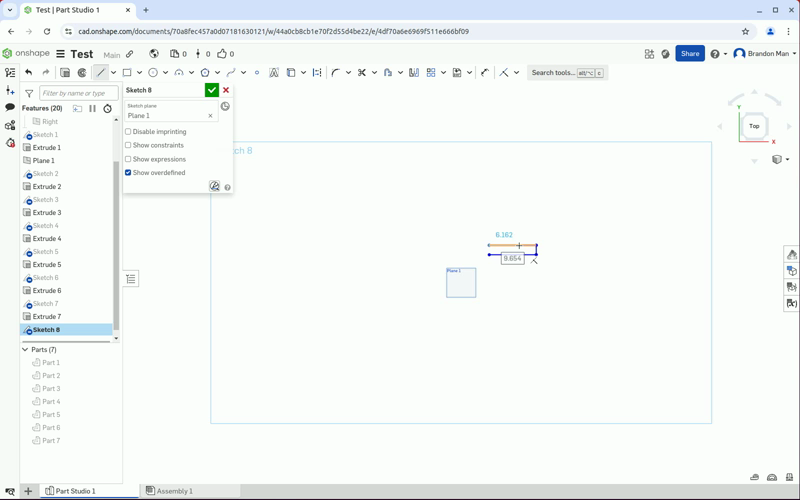
mouse_move(489, 254)
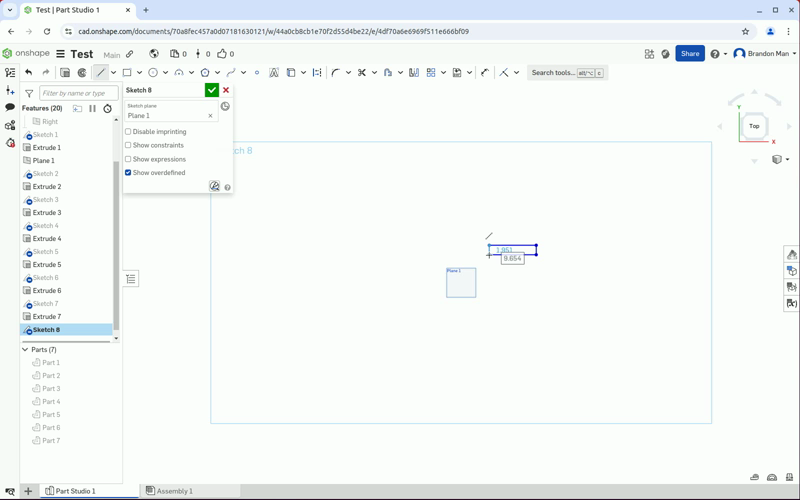
key_up(shift)
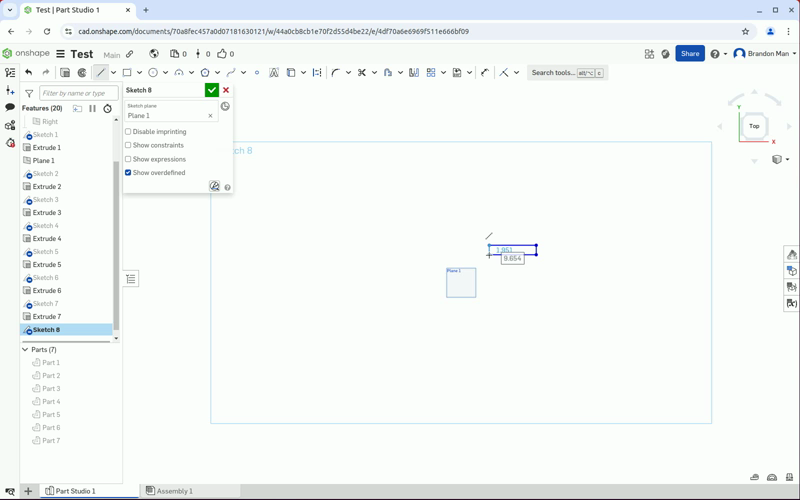
click(489, 254)
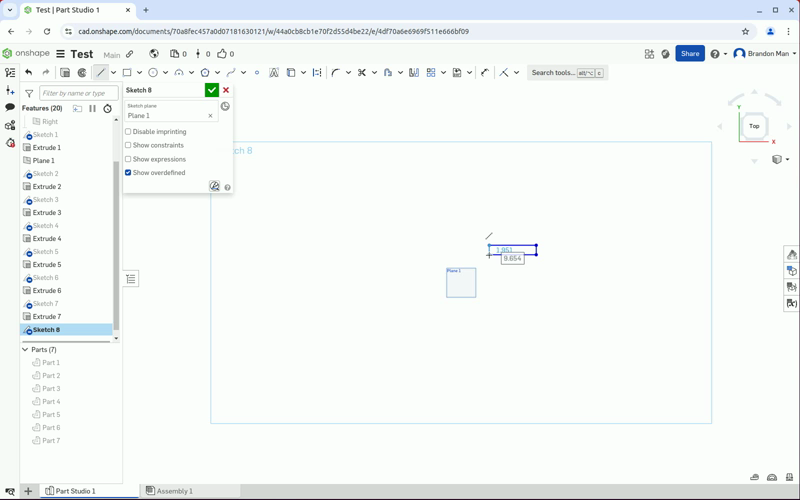
key(esc)
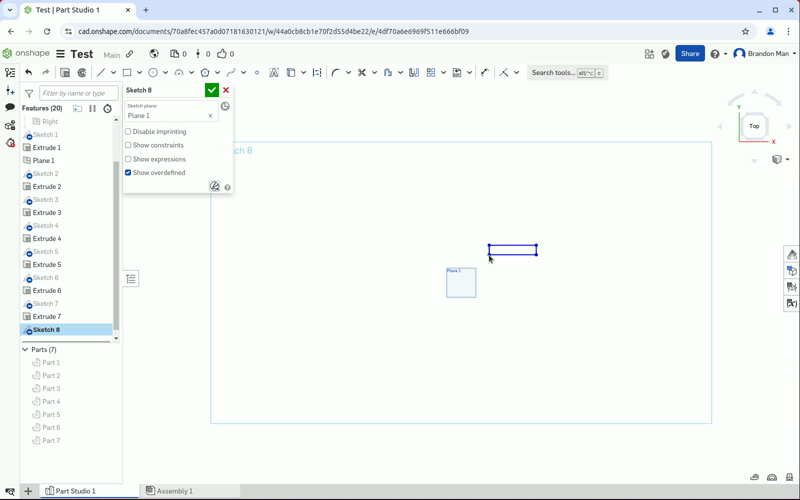
mouse_move(523, 248)
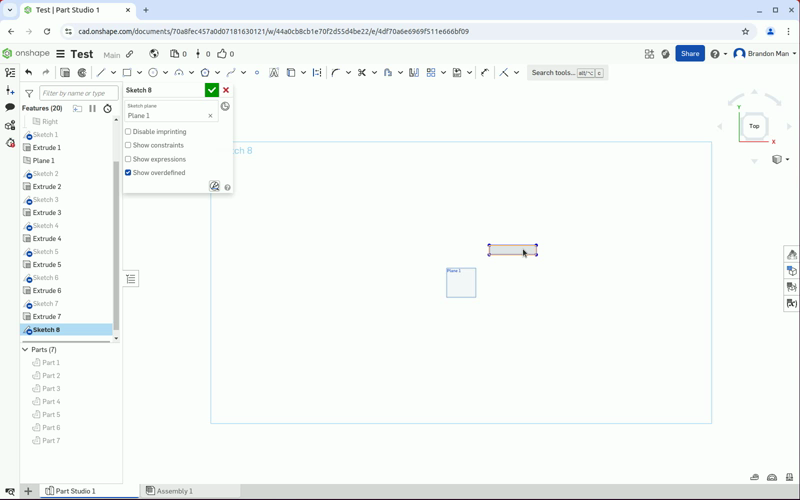
scroll(6)
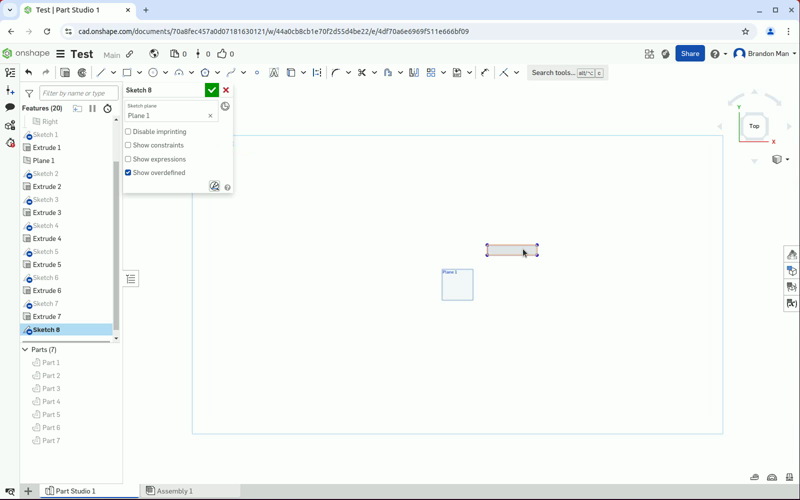
scroll(6)
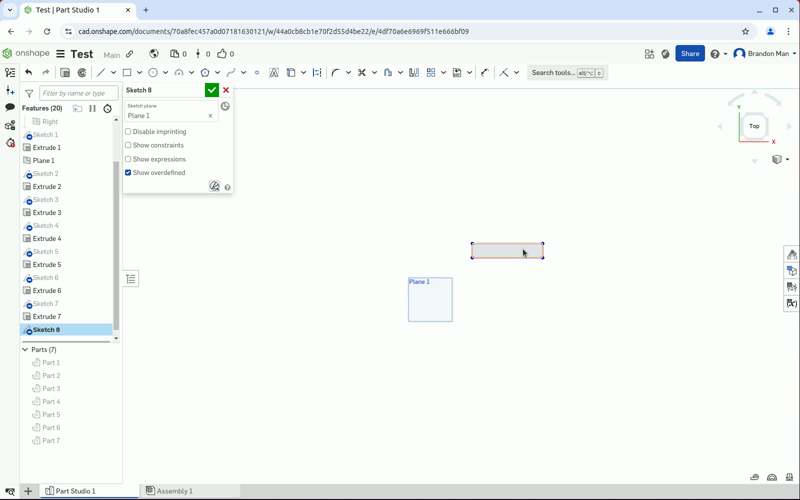
scroll(6)
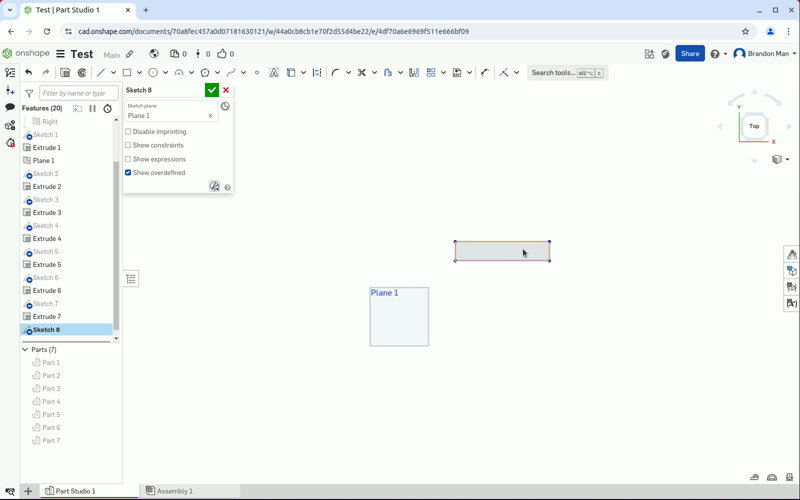
scroll(6)
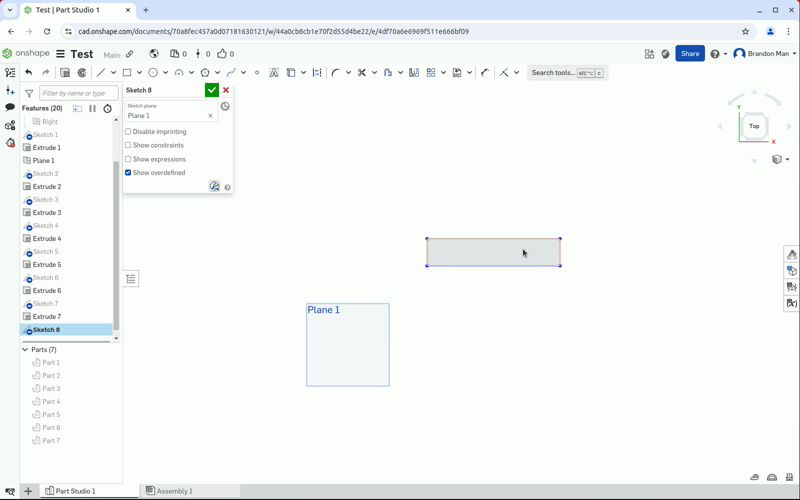
scroll(6)
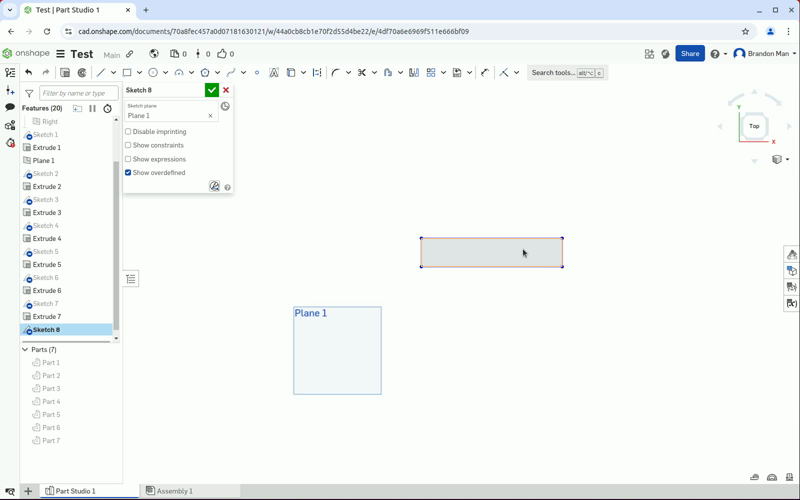
scroll(6)
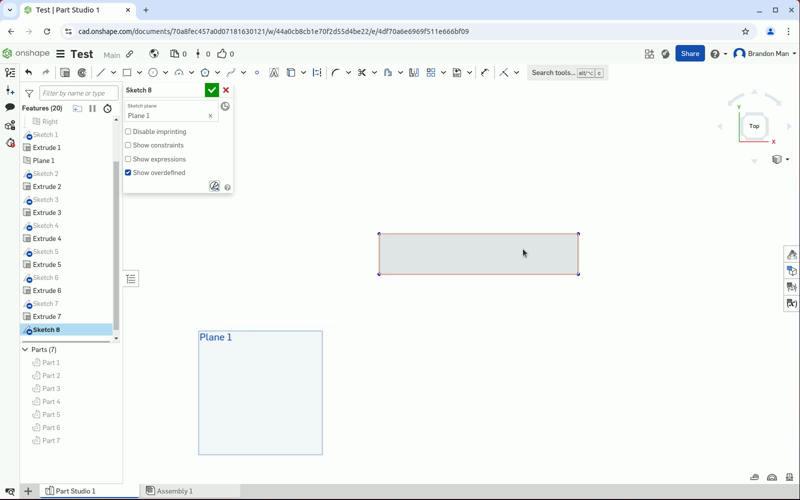
scroll(6)
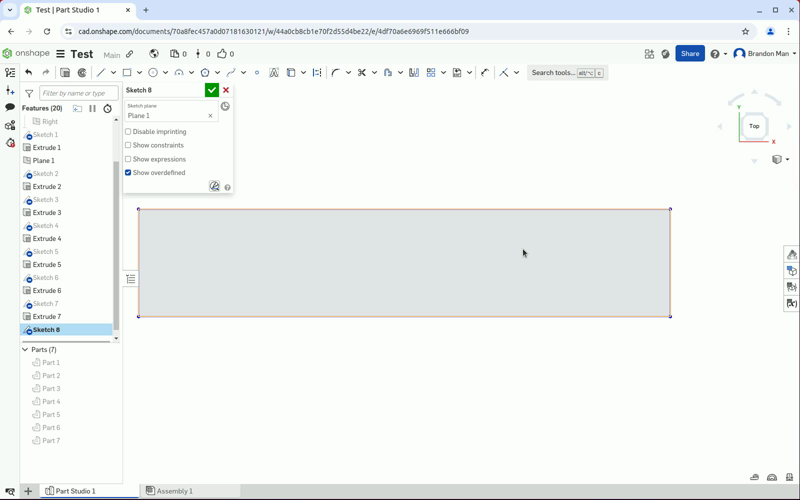
click(523, 248)
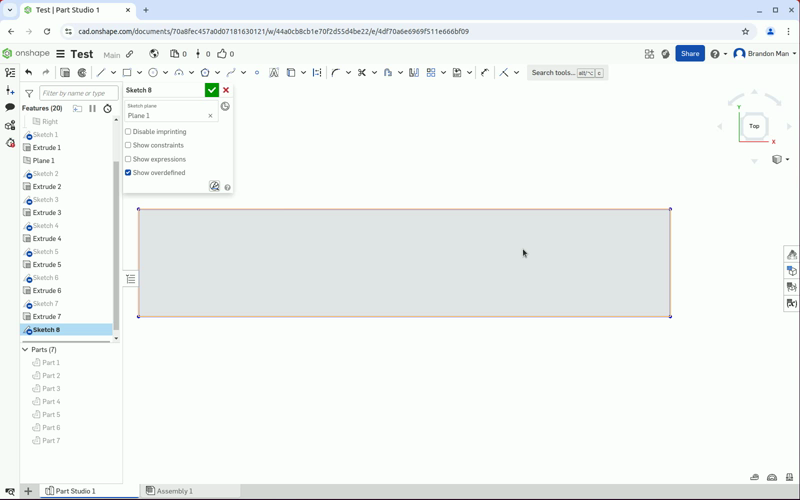
scroll(-6)
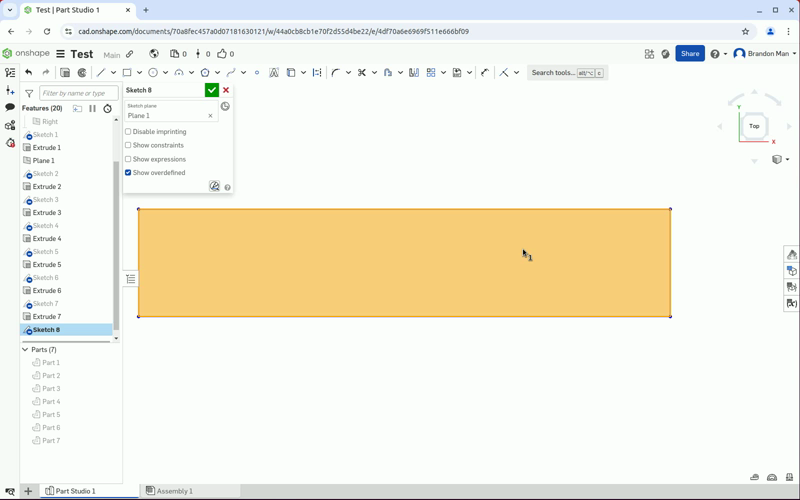
scroll(-6)
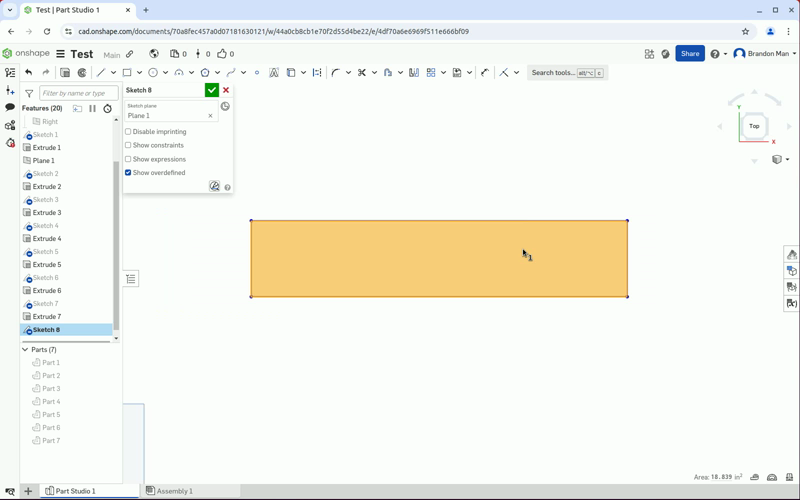
scroll(-6)
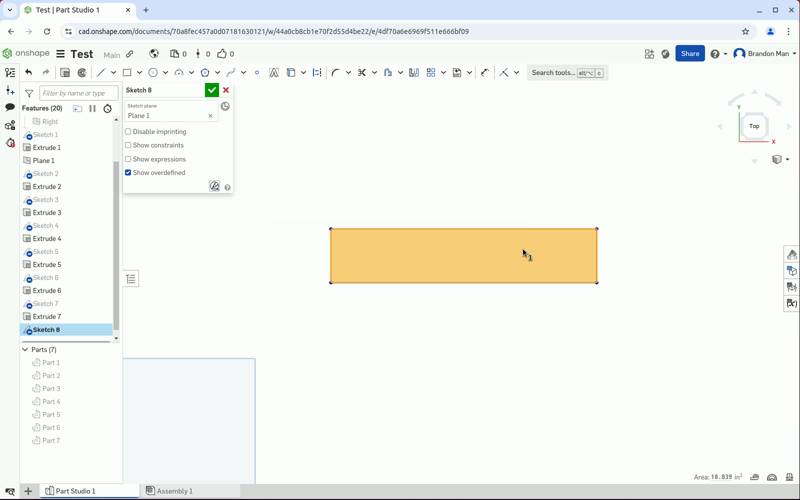
scroll(-6)
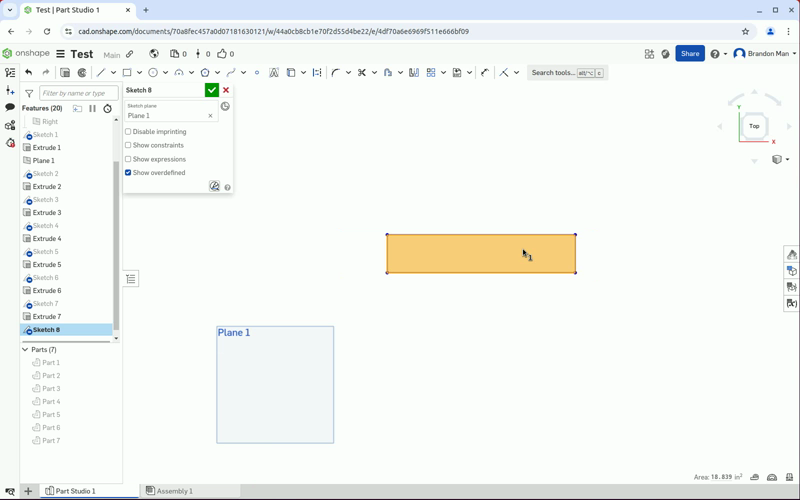
scroll(-6)
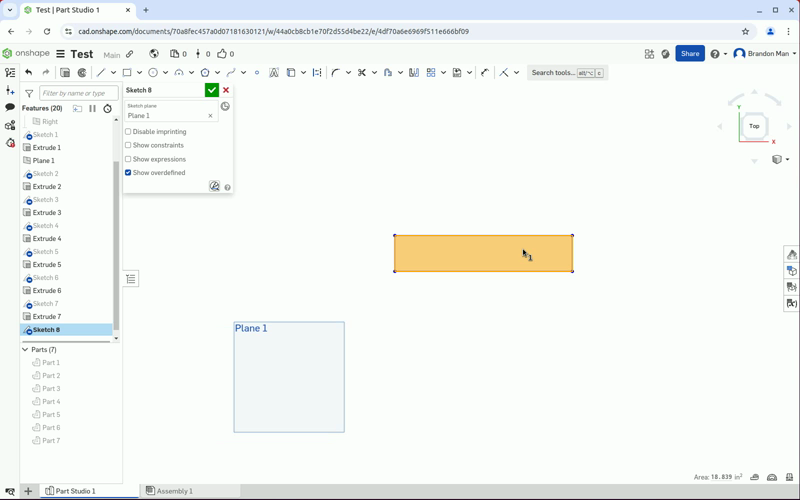
scroll(-6)
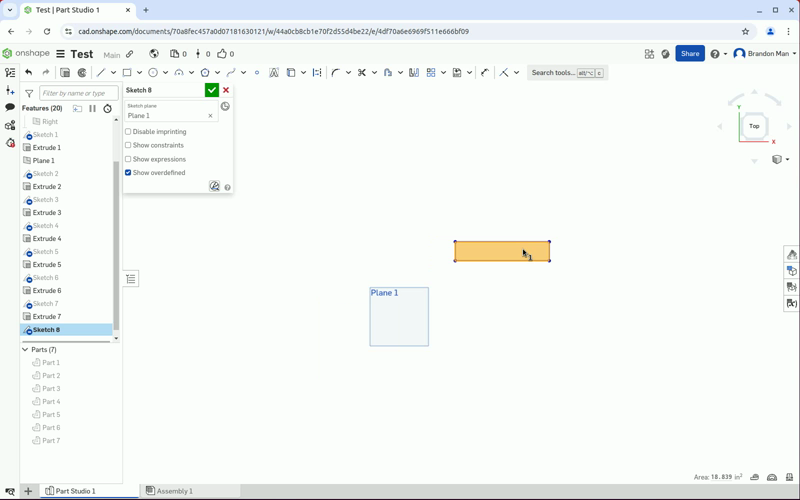
scroll(-6)
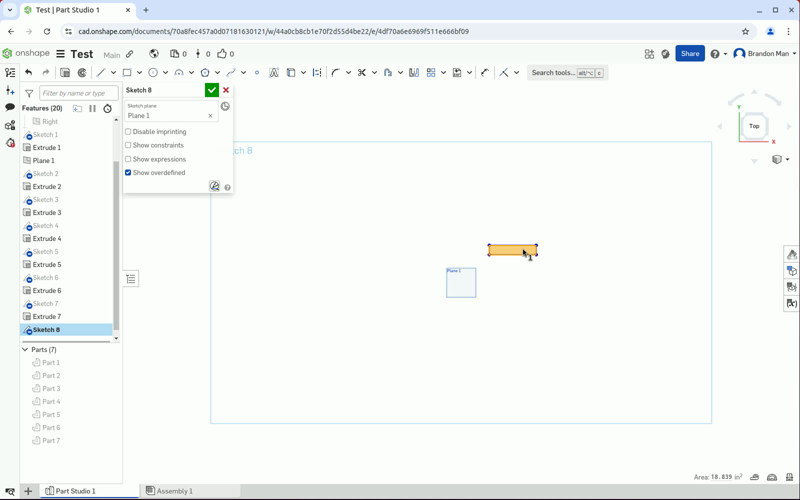
mouse_move(73, 352)
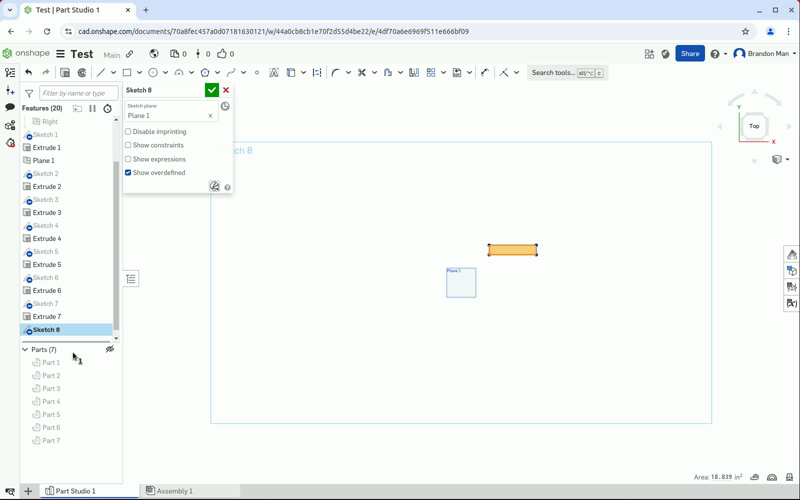
key(shift+y)
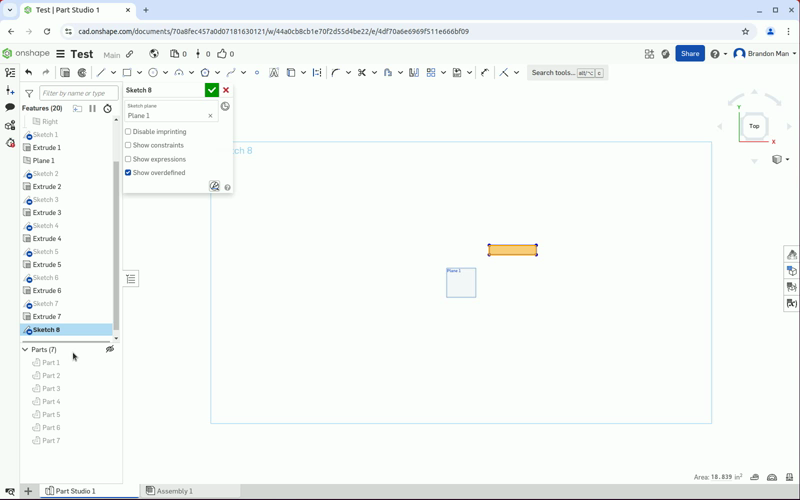
key(shift+e)
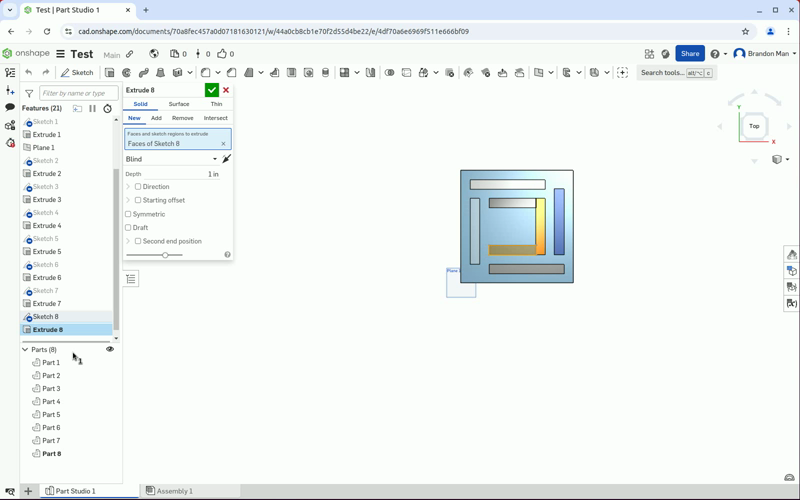
mouse_move(143, 106)
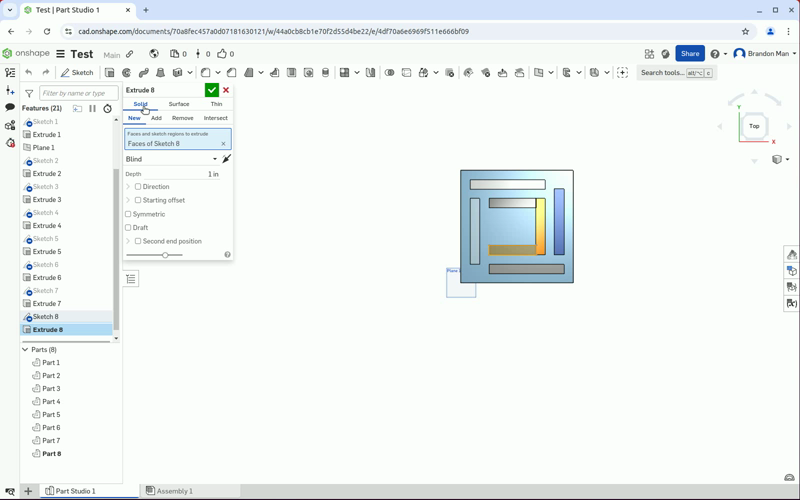
click(143, 106)
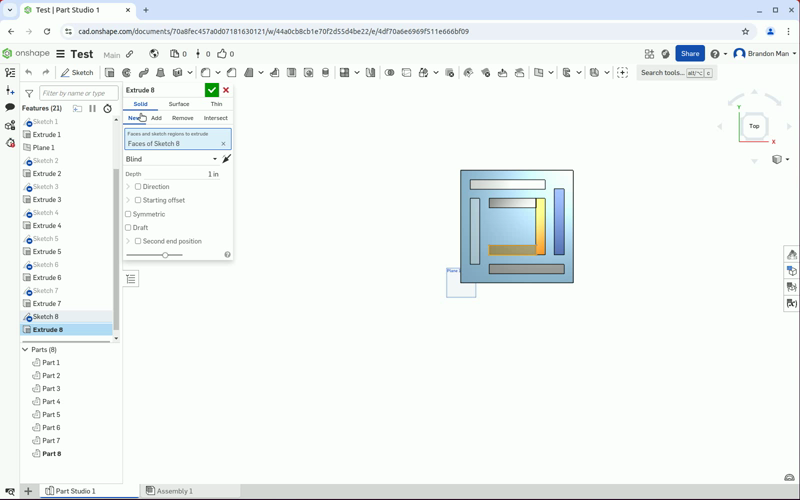
mouse_move(137, 120)
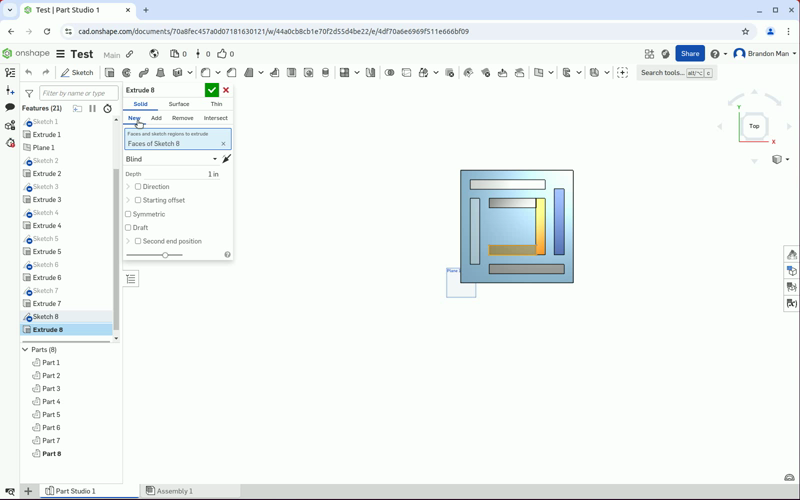
click(137, 120)
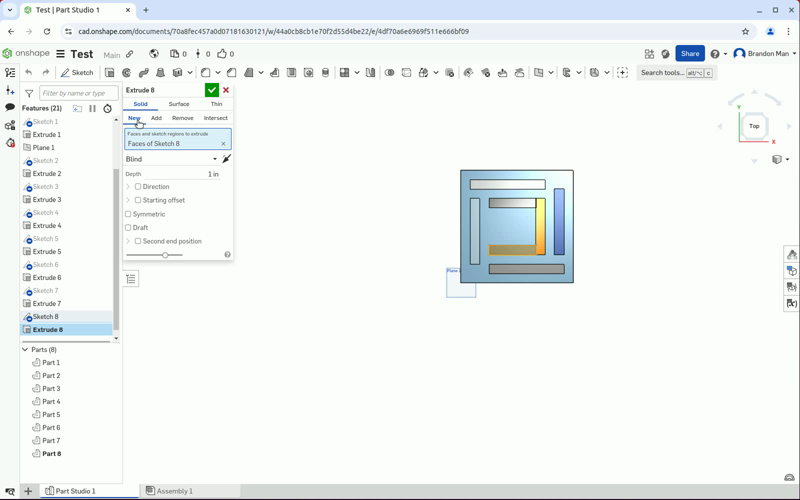
key(tab, 4)
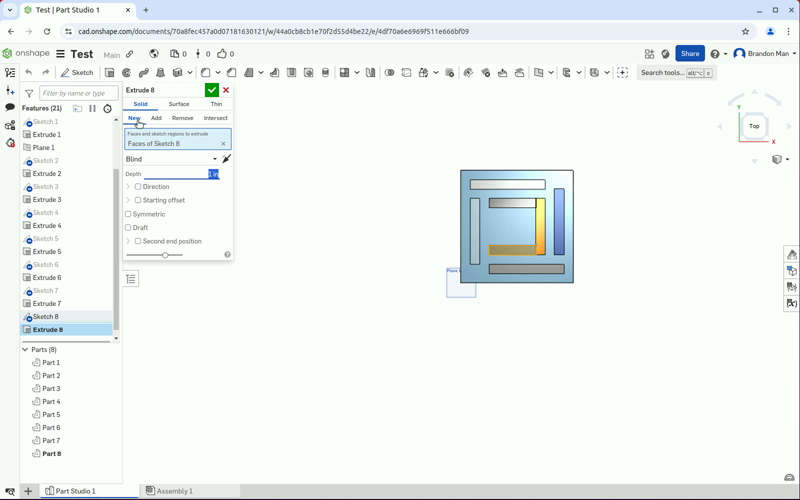
text(19.257)
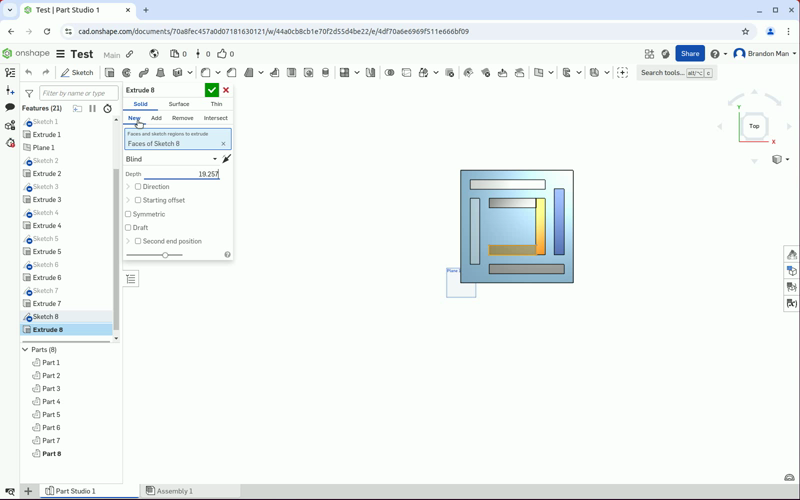
key(enter)
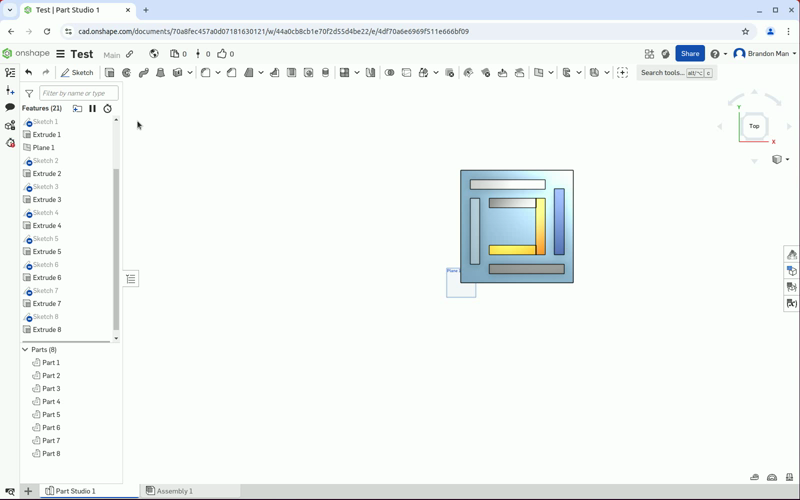
key(shift+h)
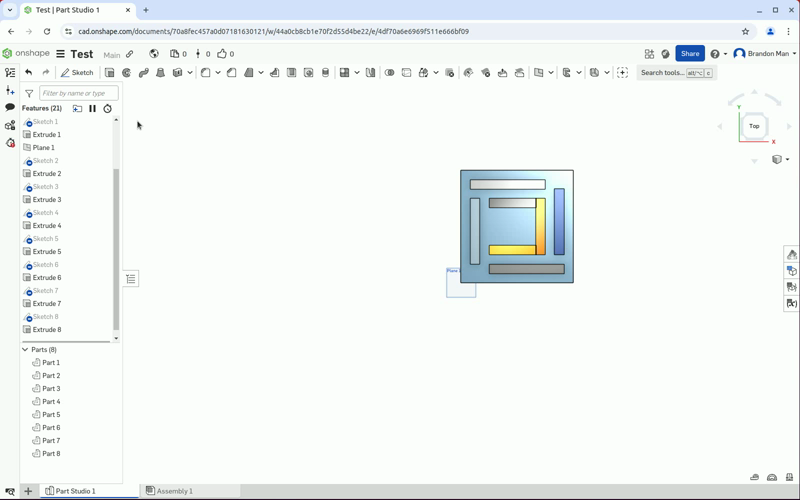
key(shift+h)
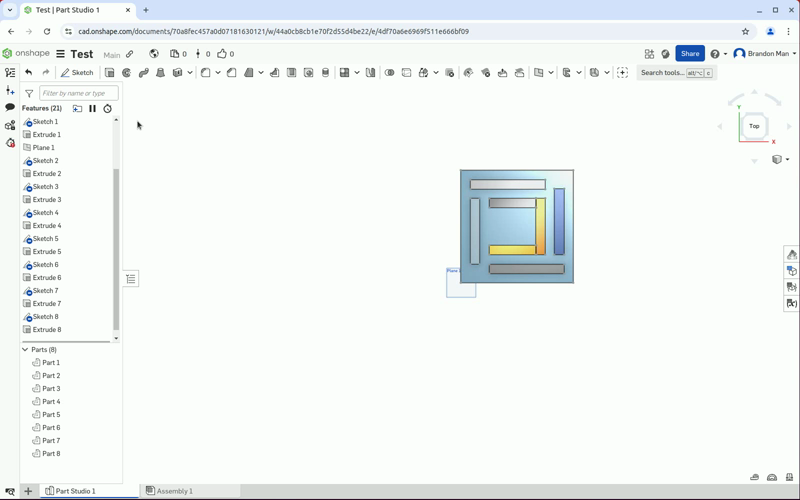
key(shift+7)
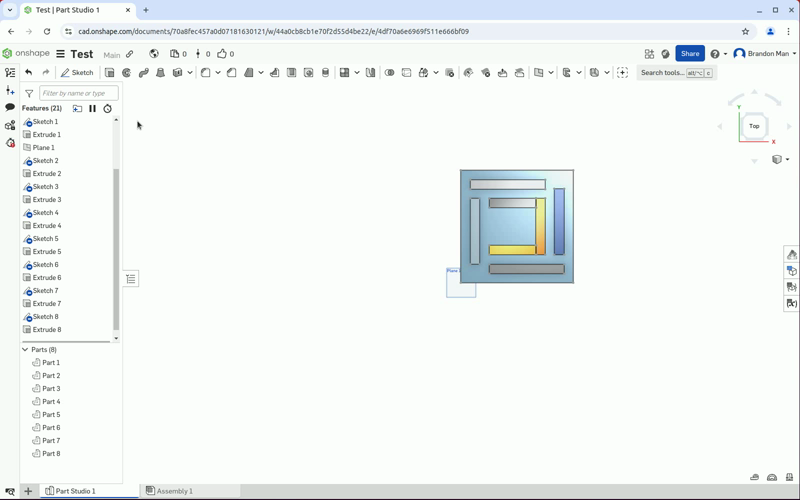
key(up, 3)
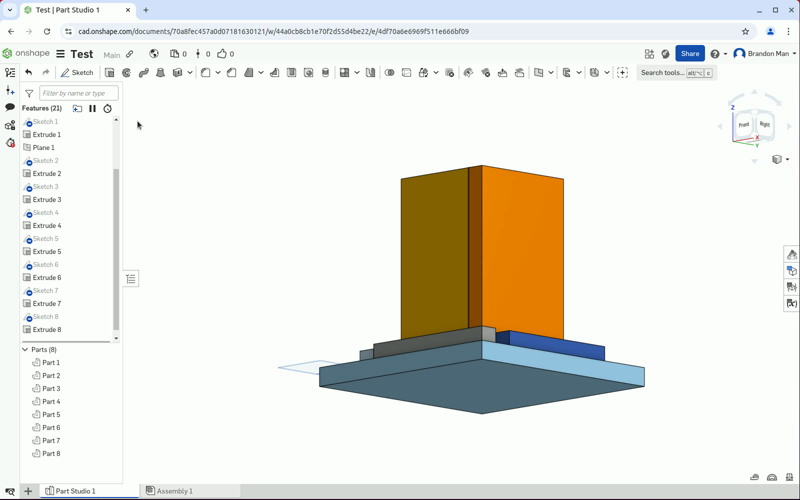
key(left, 3)
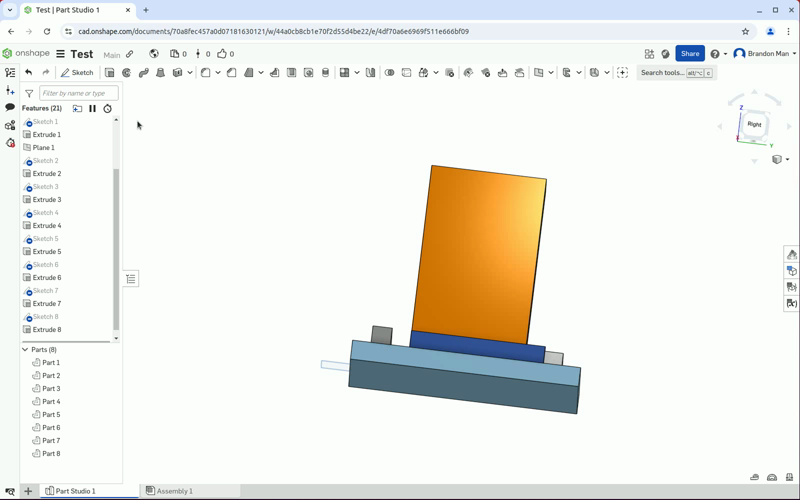
key(right, 3)
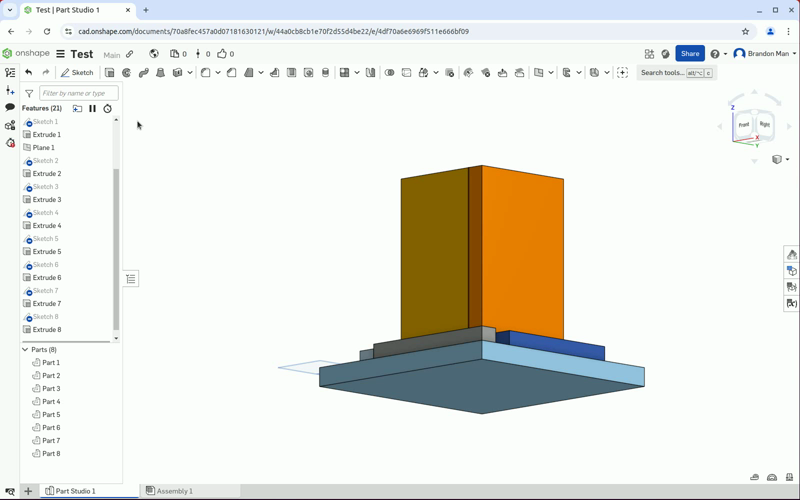
key(down, 3)
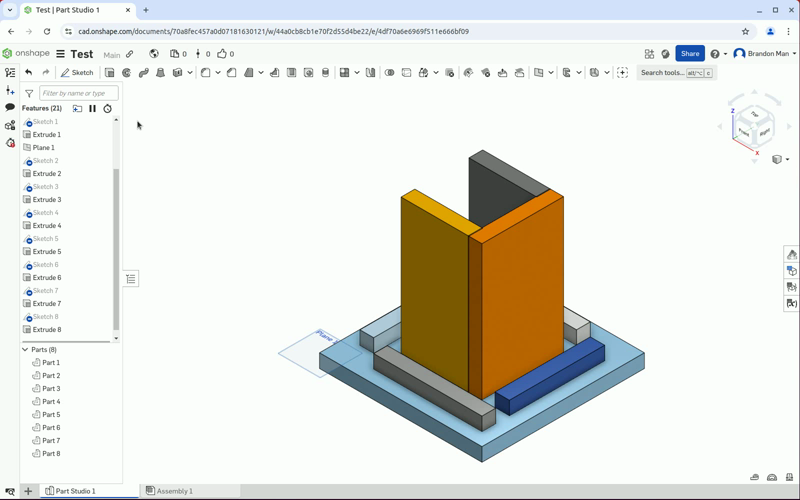
mouse_move(69, 124)
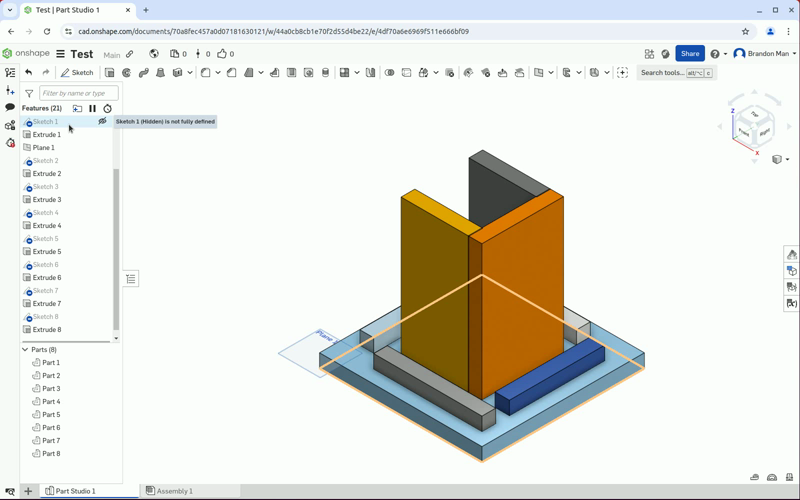
click(69, 124)